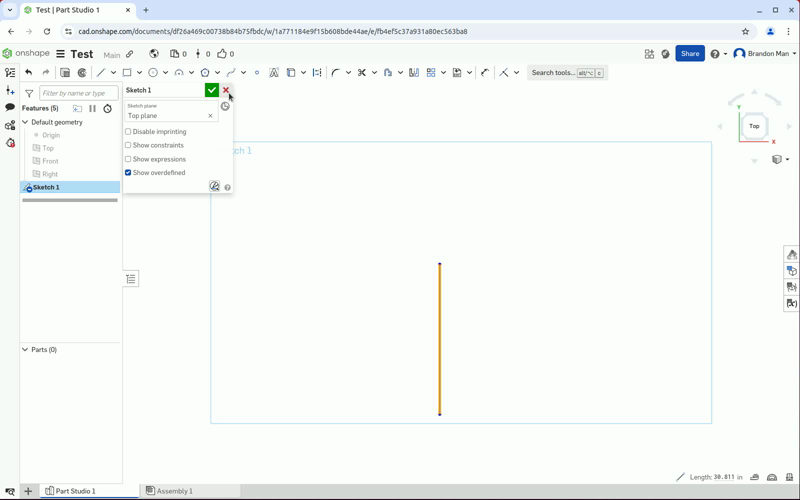
key(shift+h)
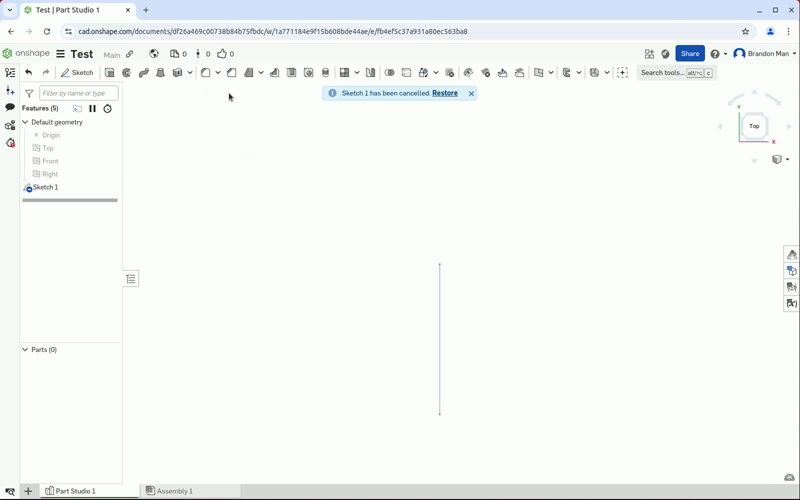
key(shift+s)
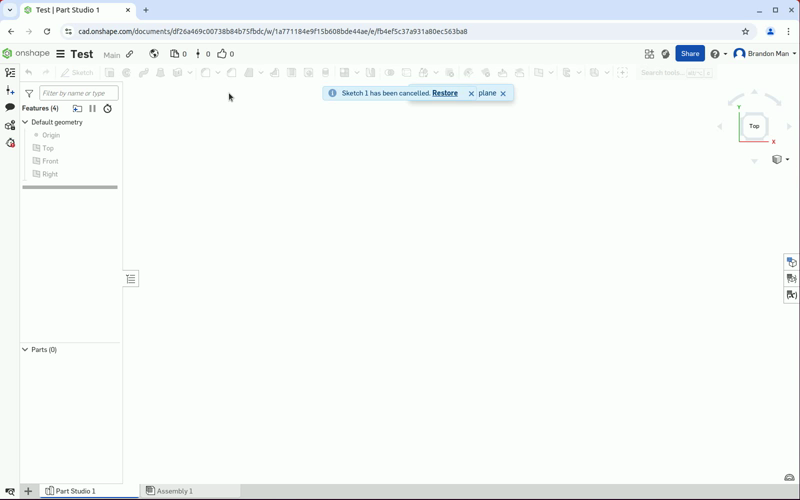
mouse_move(73, 150)
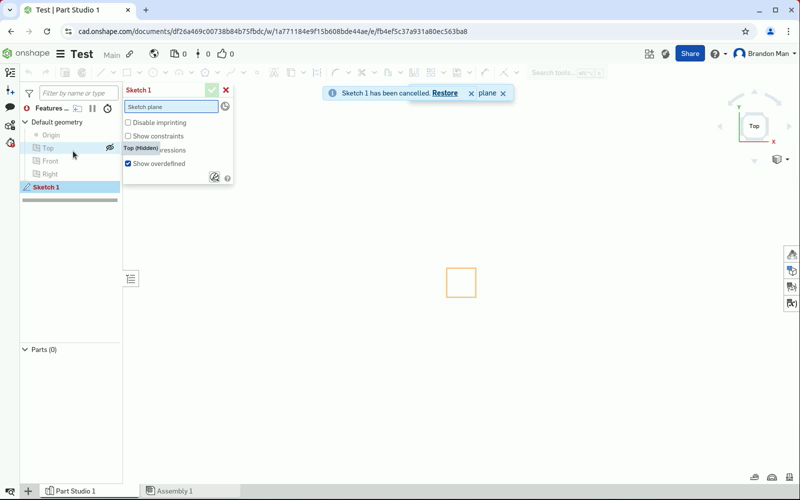
click(73, 150)
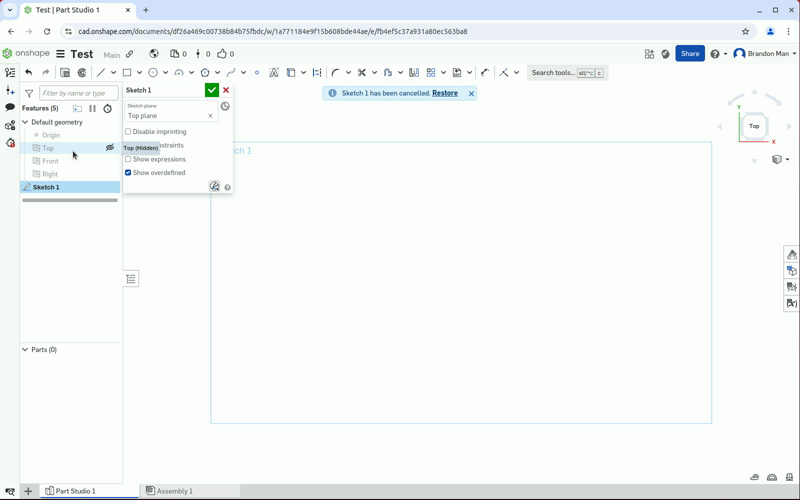
mouse_move(73, 352)
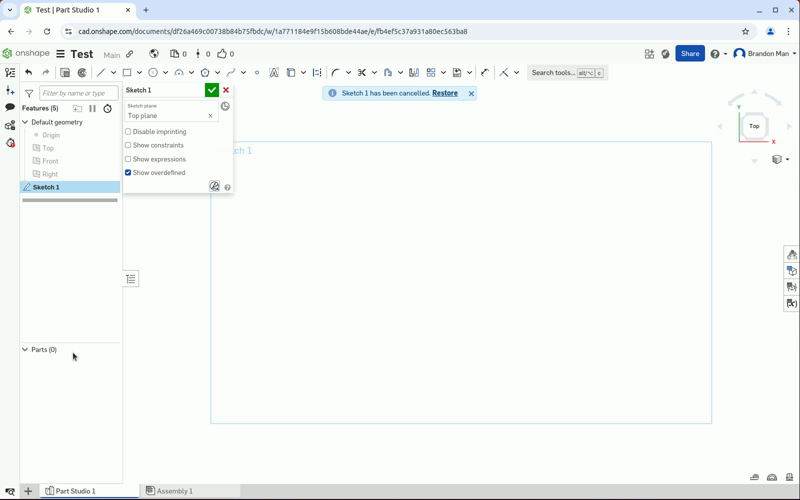
key(y)
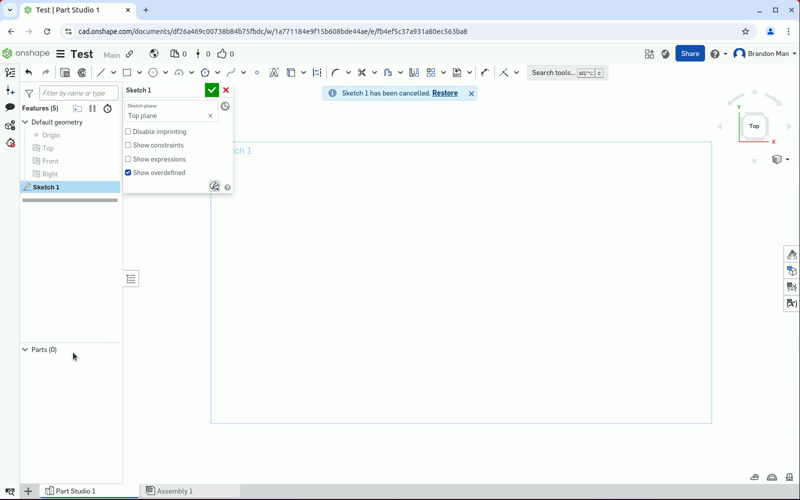
key(l)
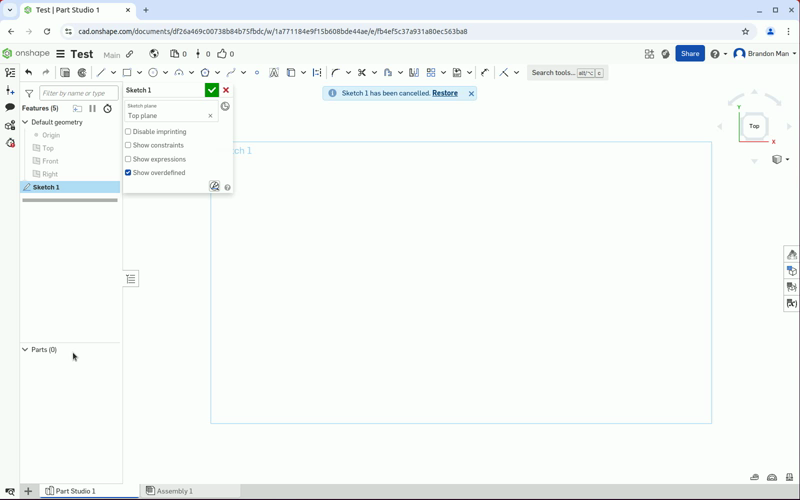
key_down(shift)
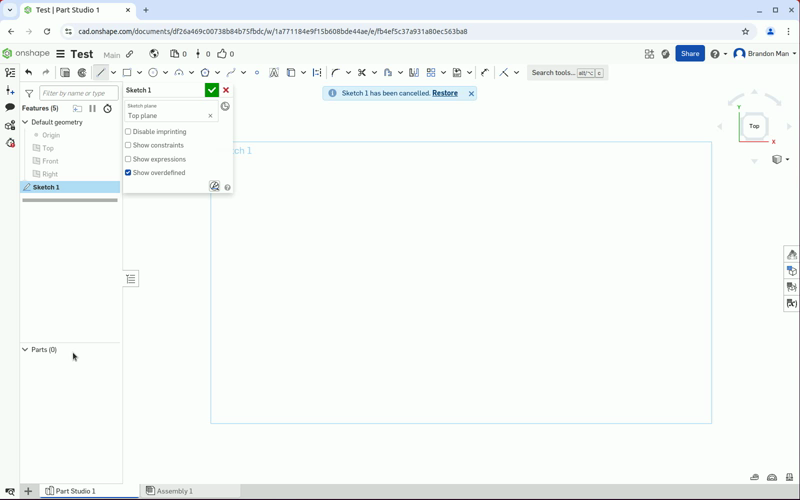
mouse_move(404, 339)
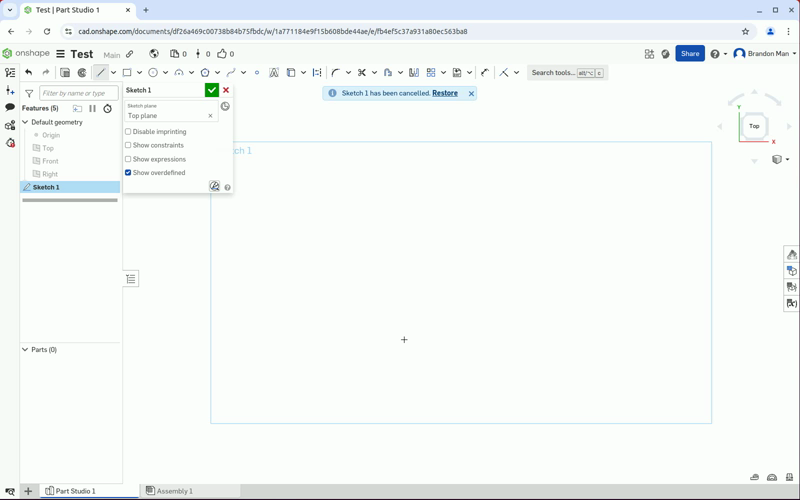
click(404, 339)
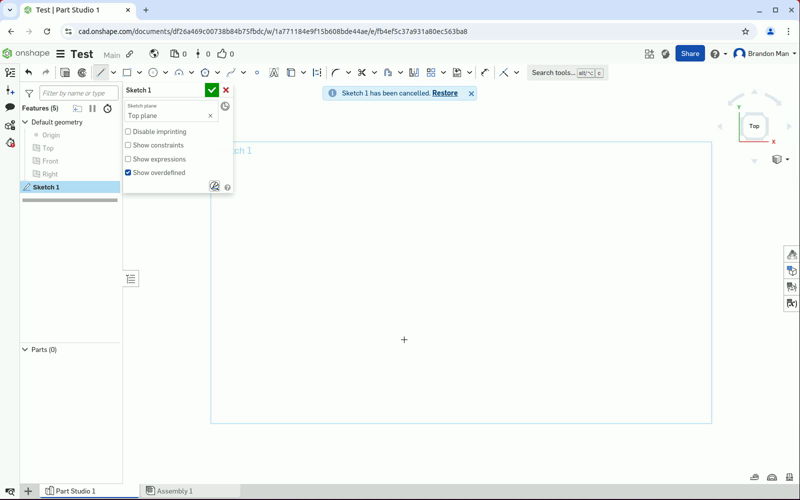
key_up(shift)
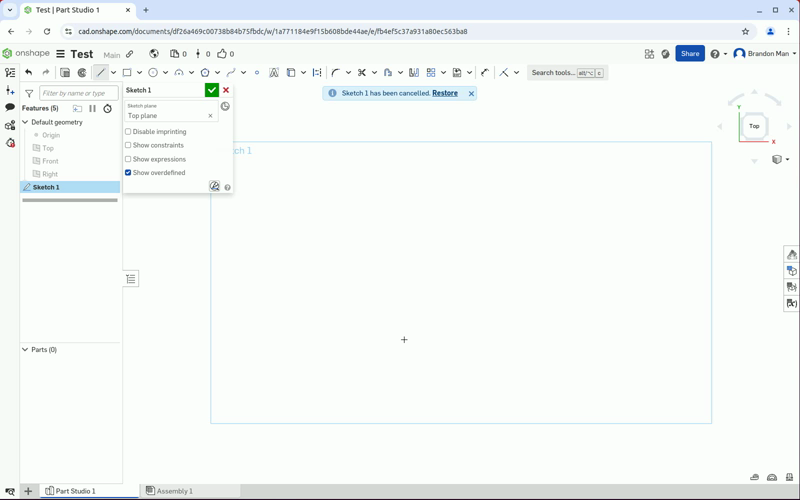
key_down(shift)
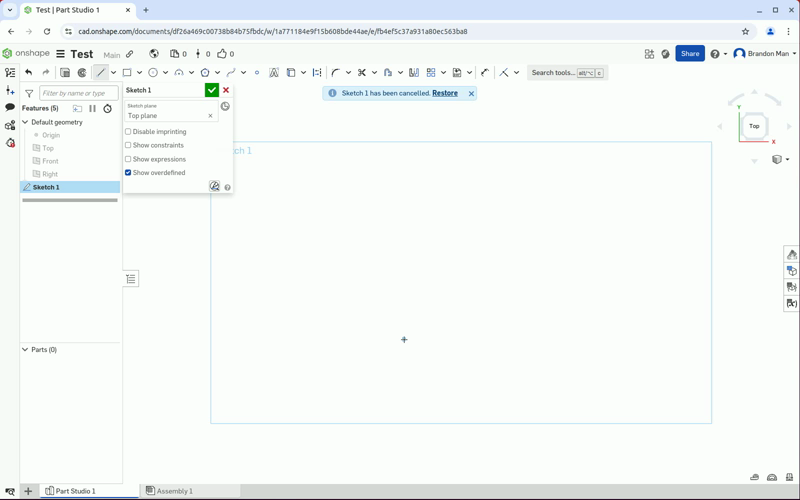
mouse_move(516, 339)
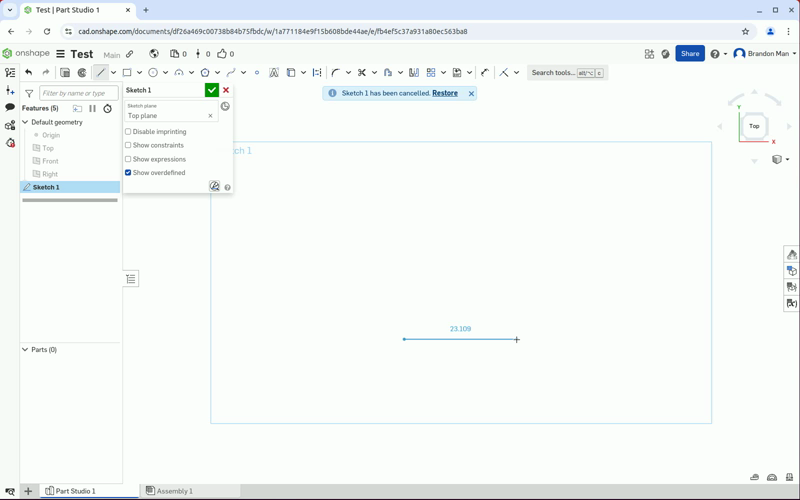
click(516, 339)
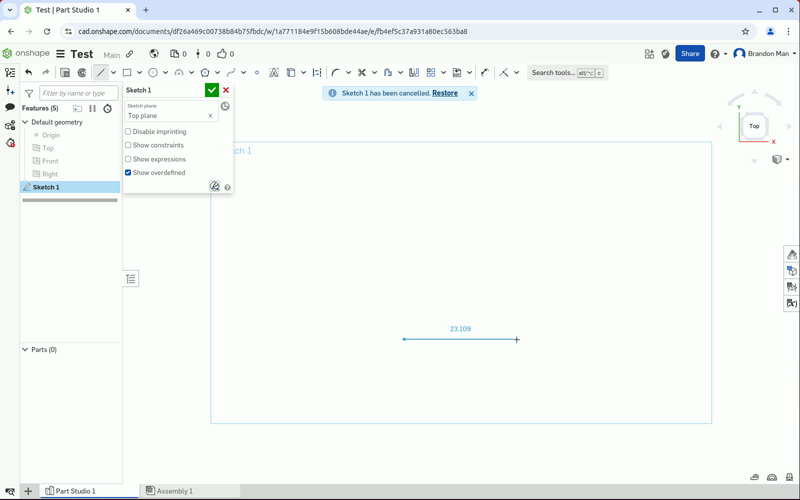
key_up(shift)
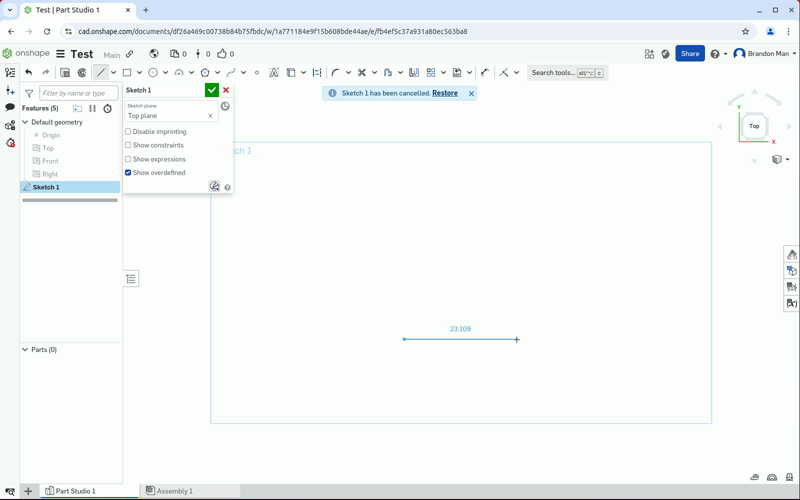
key_down(shift)
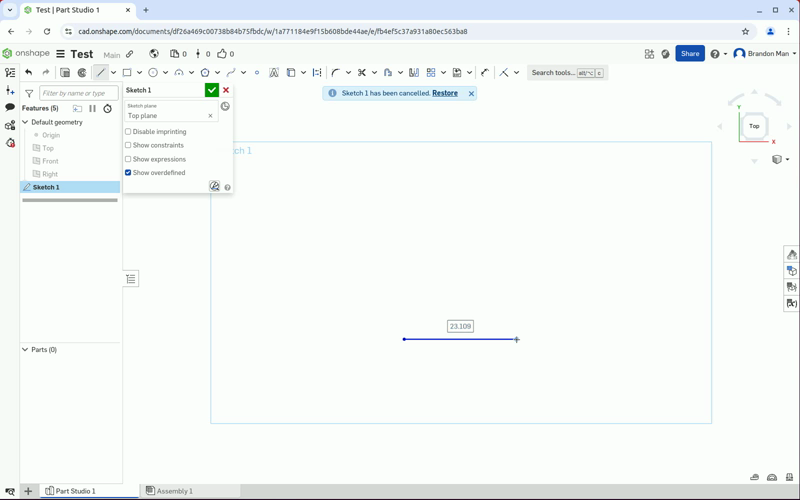
mouse_move(516, 226)
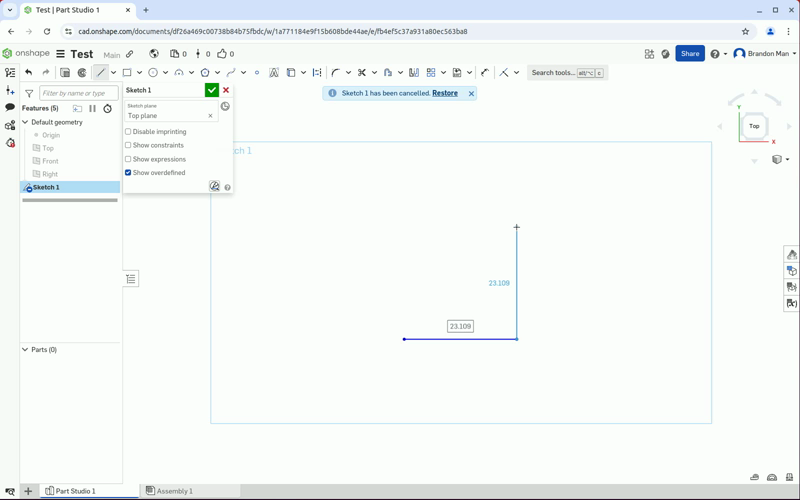
click(516, 226)
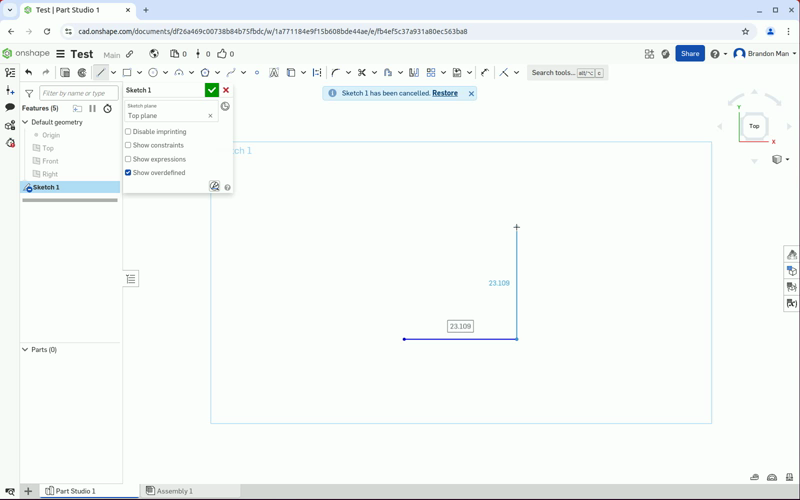
key_up(shift)
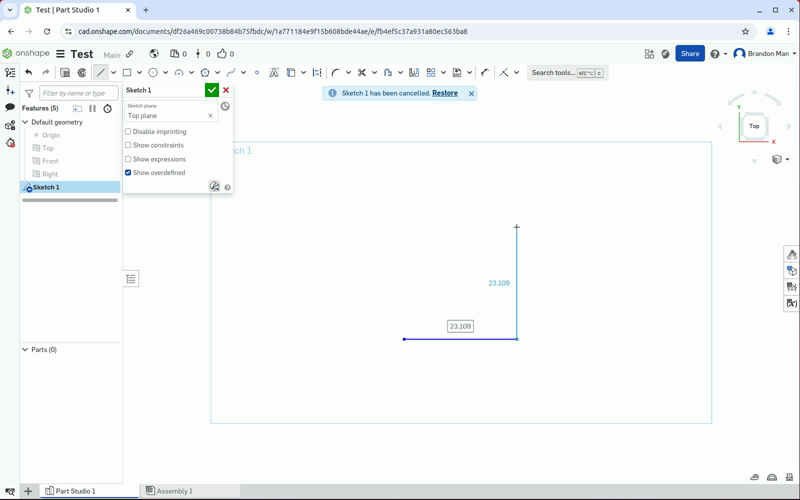
key_down(shift)
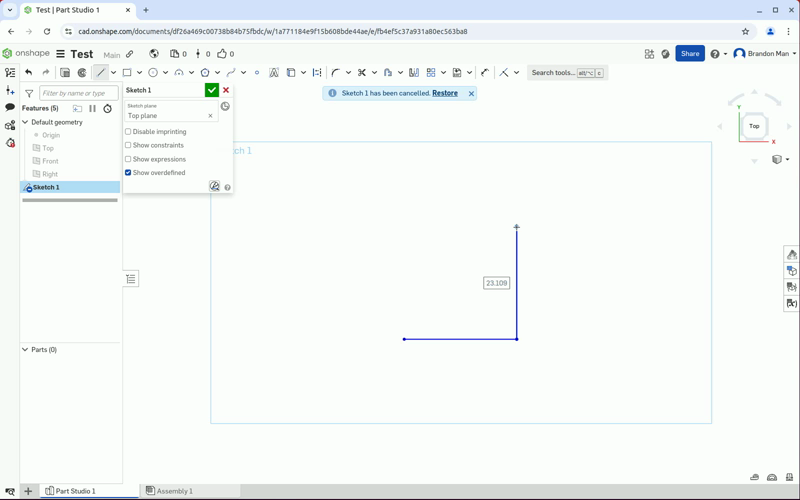
mouse_move(404, 226)
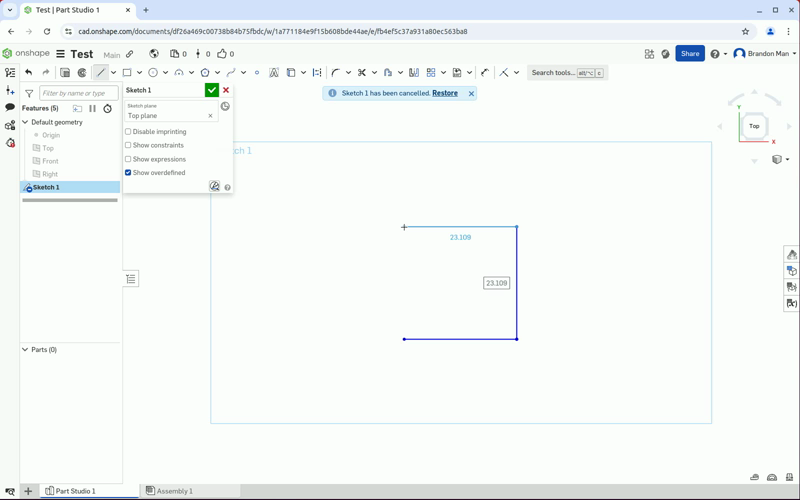
click(404, 226)
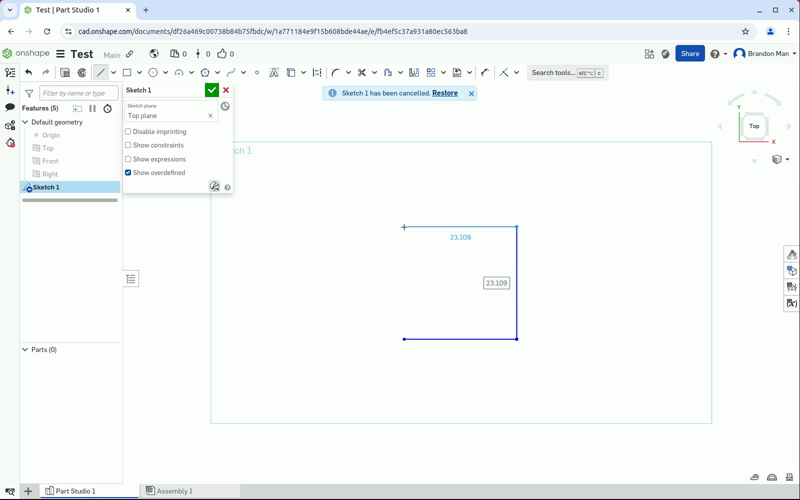
key_up(shift)
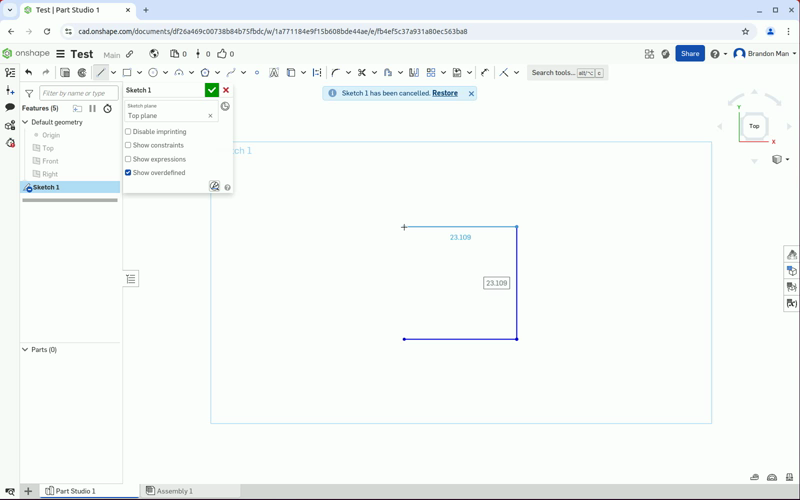
key_down(shift)
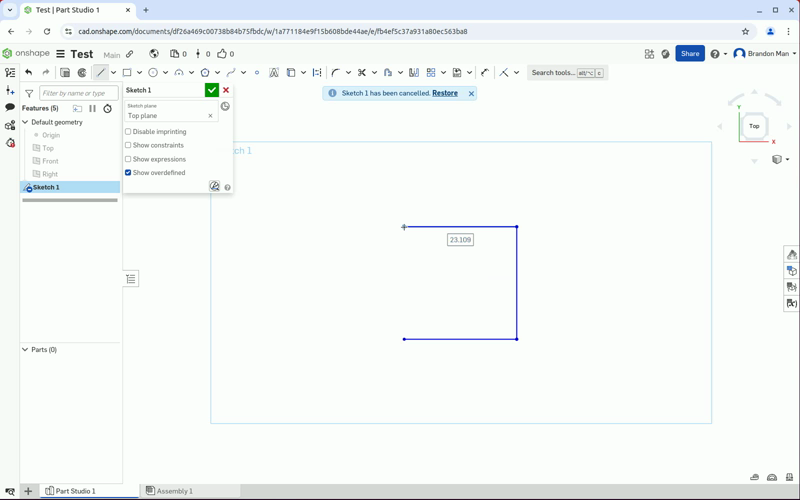
mouse_move(404, 339)
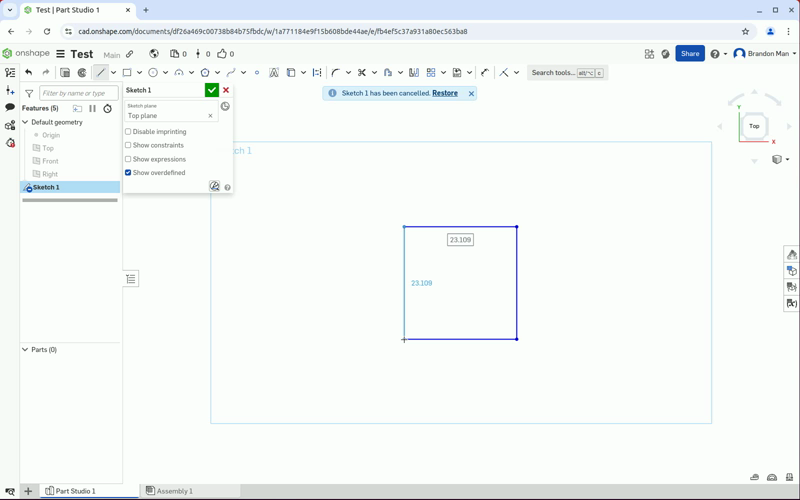
key_up(shift)
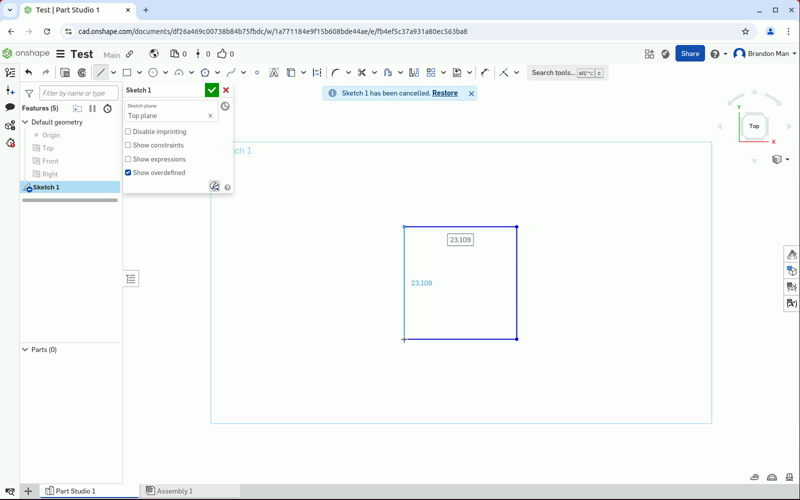
click(404, 339)
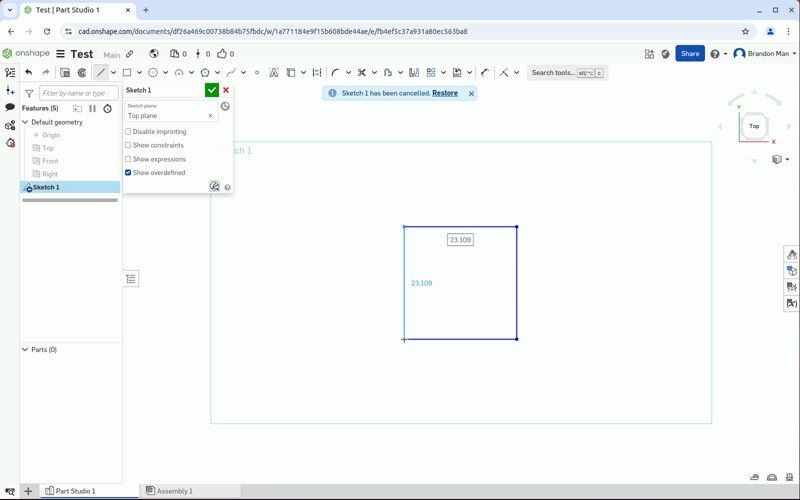
key(esc)
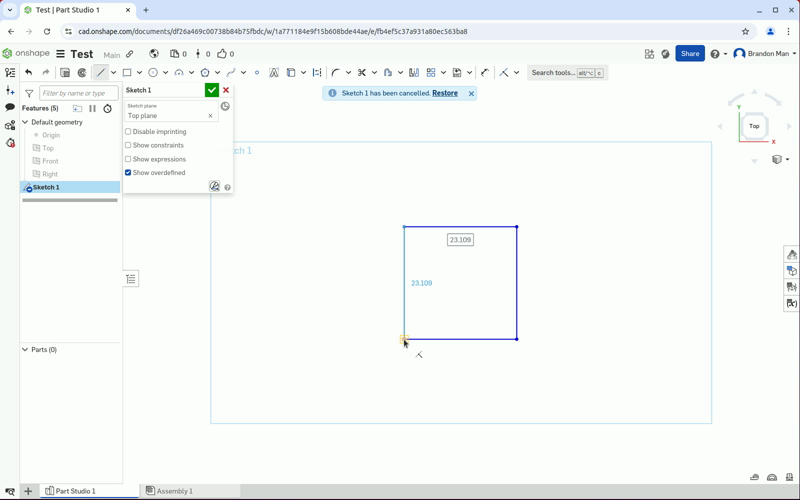
mouse_move(467, 240)
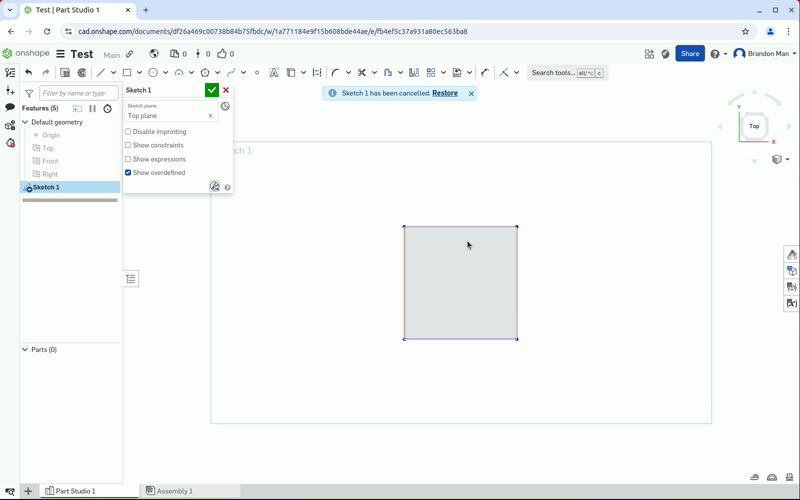
click(467, 240)
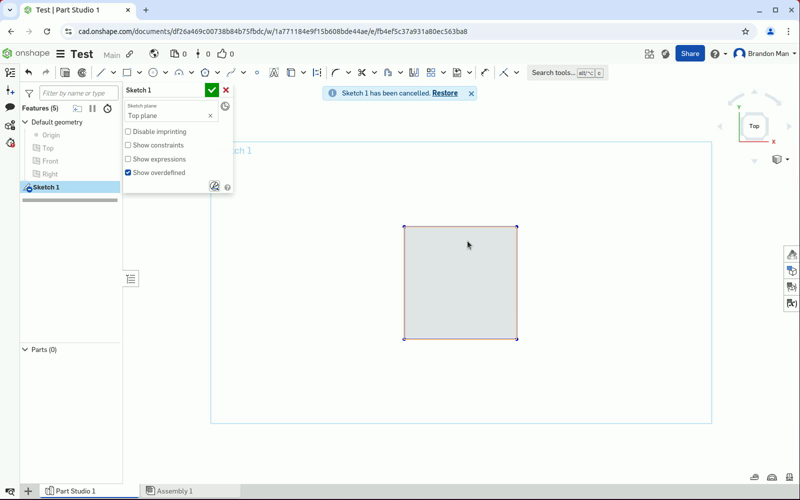
mouse_move(73, 352)
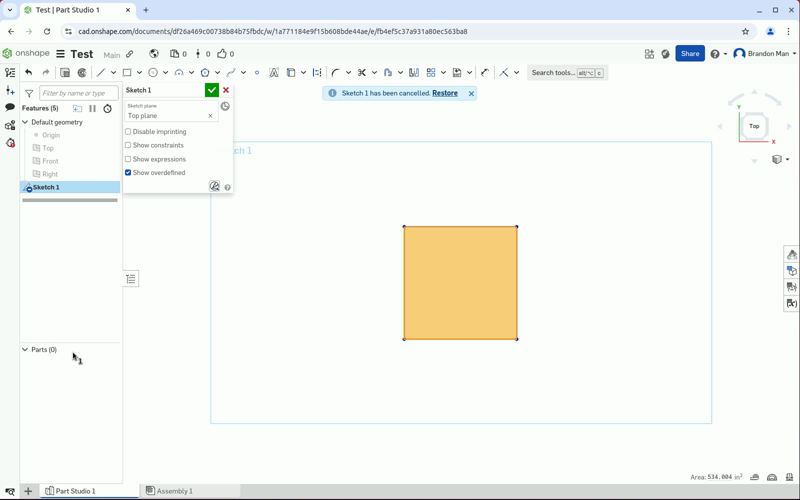
key(shift+y)
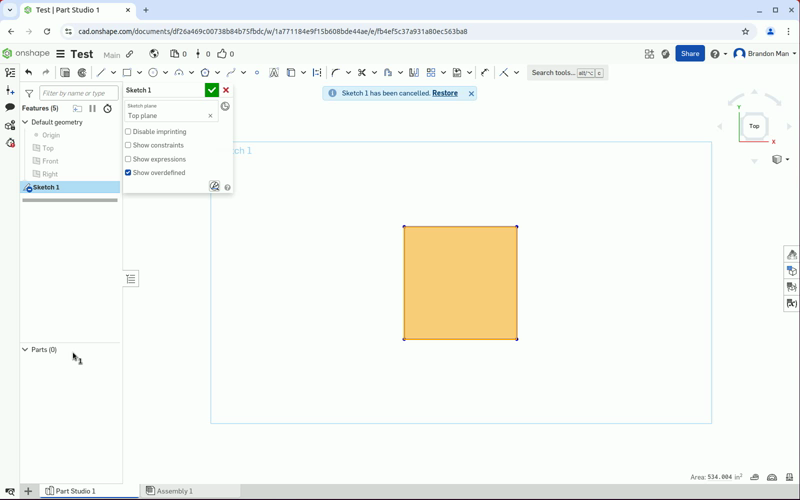
key(shift+e)
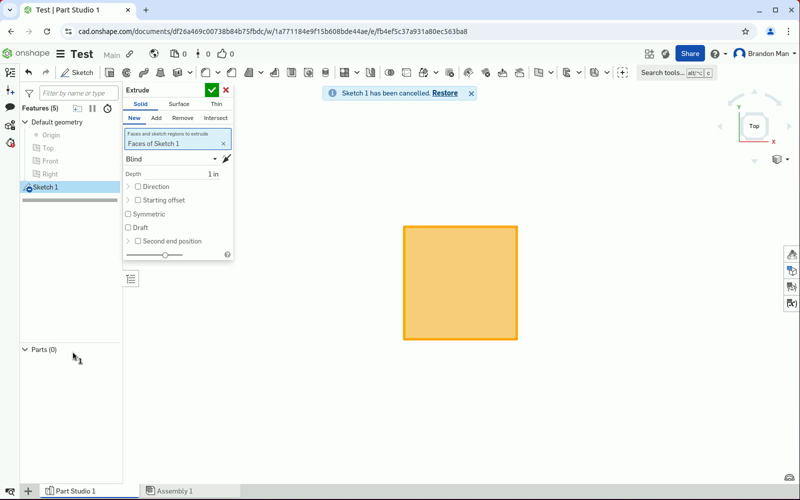
mouse_move(143, 106)
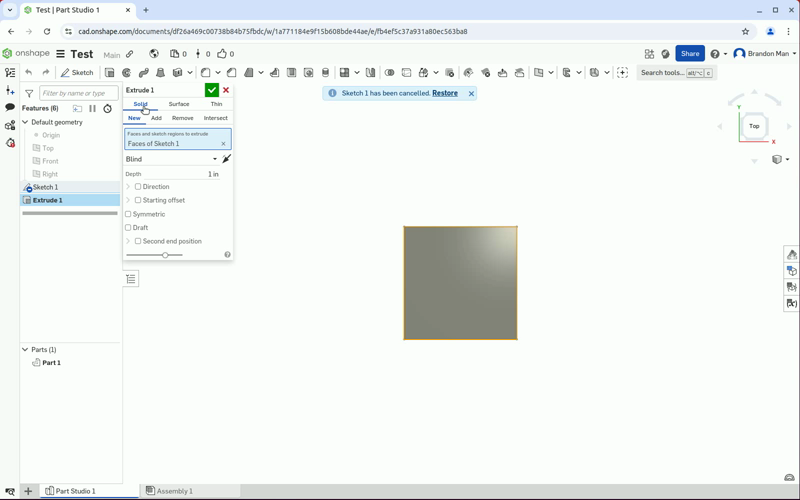
click(143, 106)
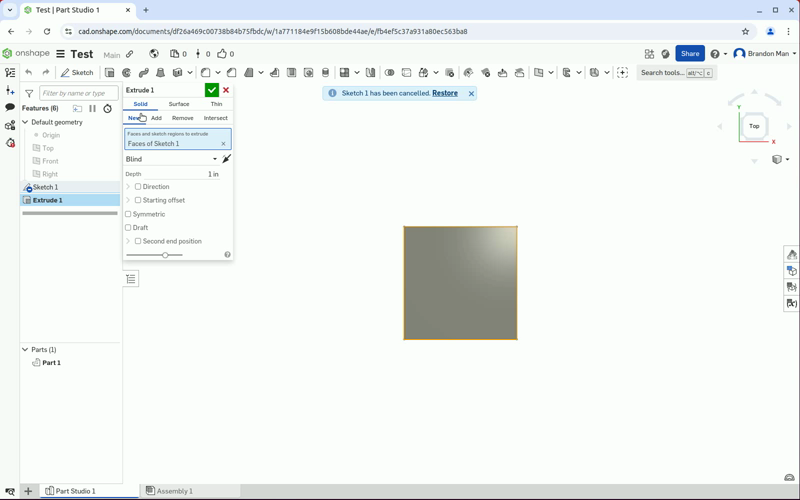
mouse_move(137, 120)
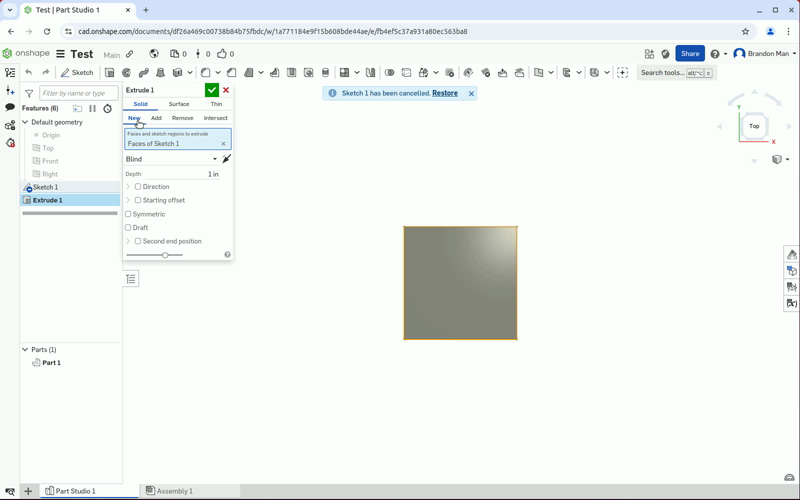
click(137, 120)
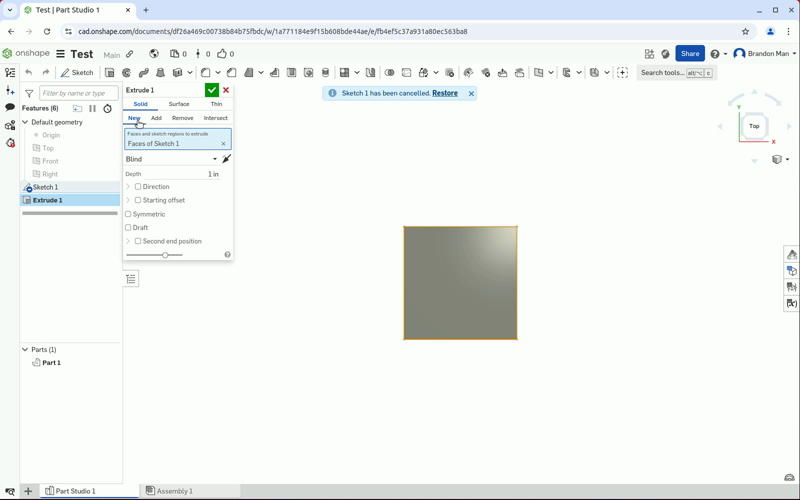
key(tab, 4)
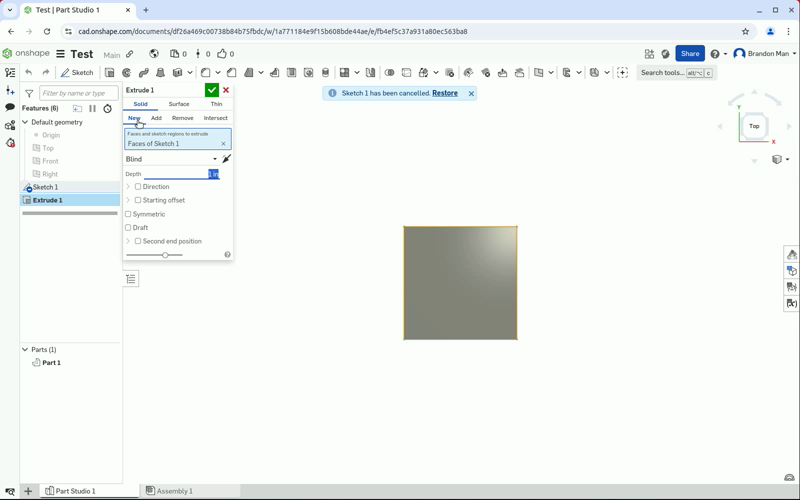
text(23.108)
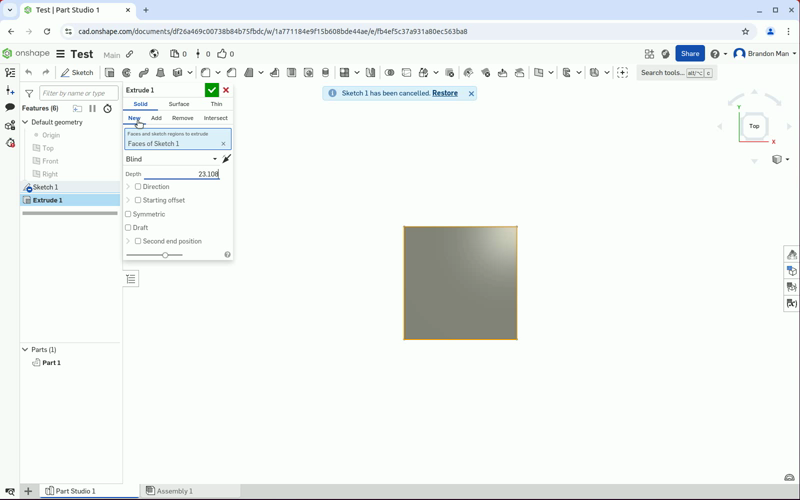
key(enter)
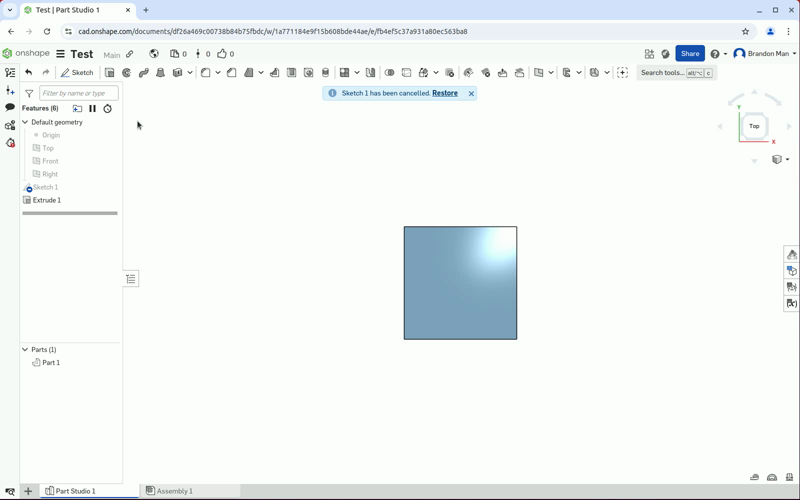
key(shift+h)
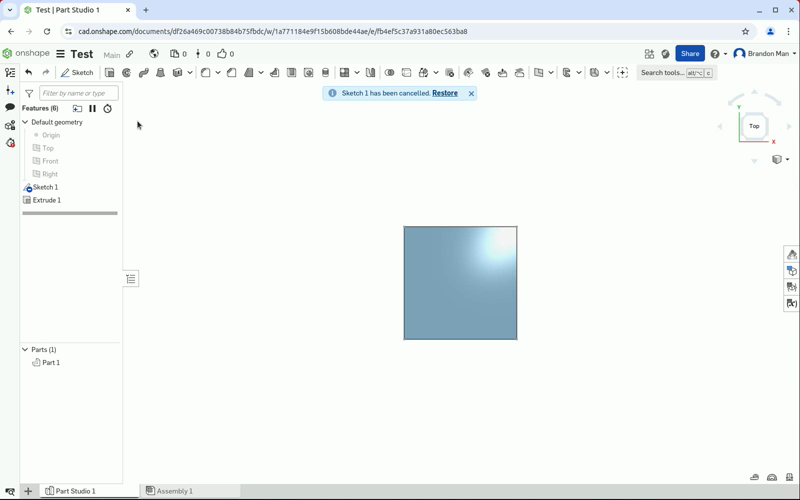
key(shift+h)
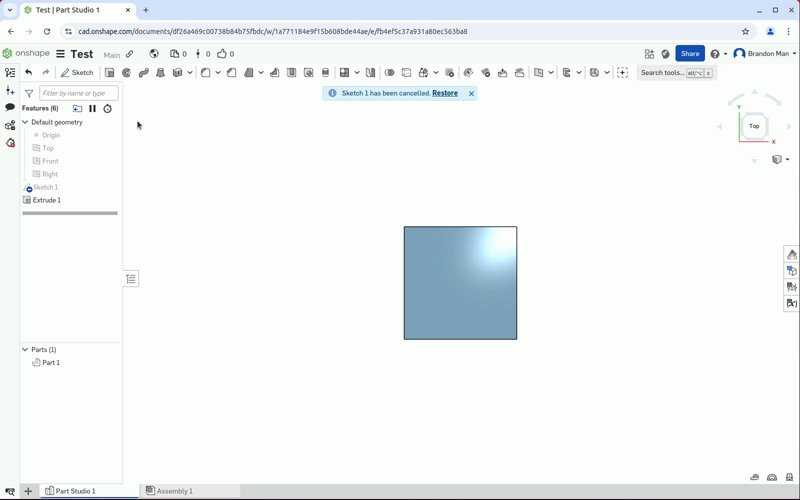
mouse_move(73, 189)
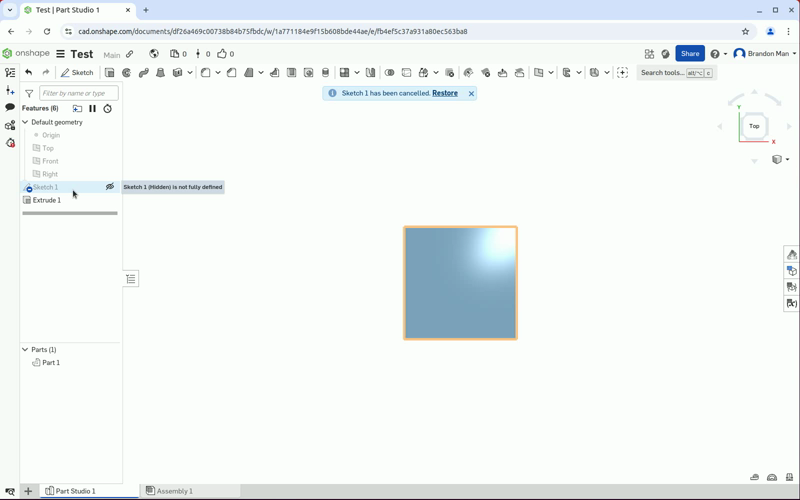
click(73, 189)
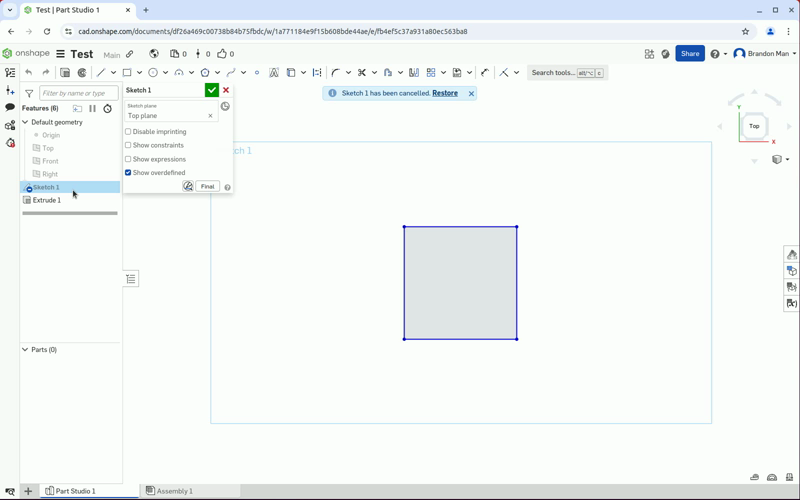
mouse_move(229, 92)
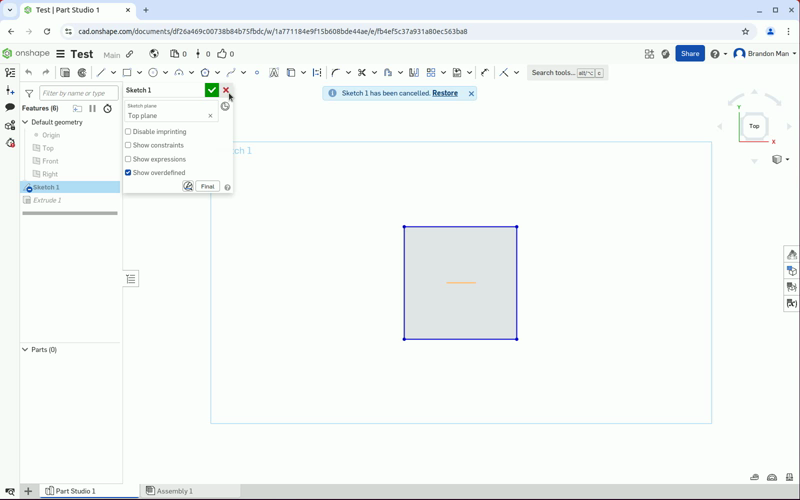
click(229, 92)
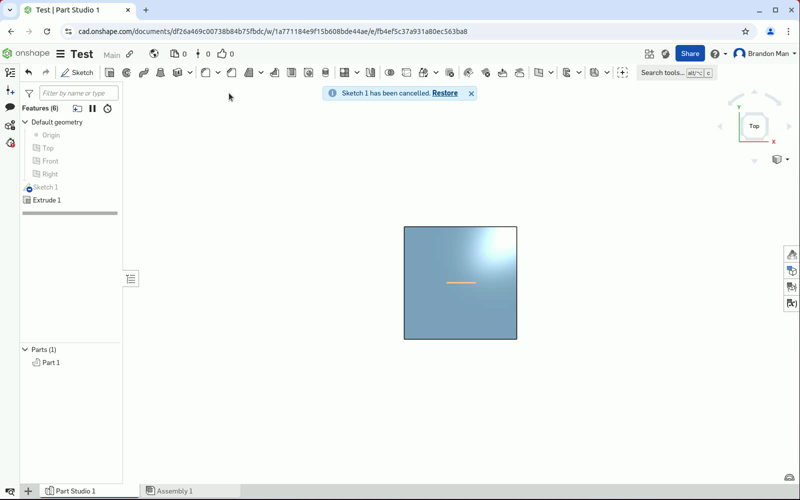
mouse_move(541, 75)
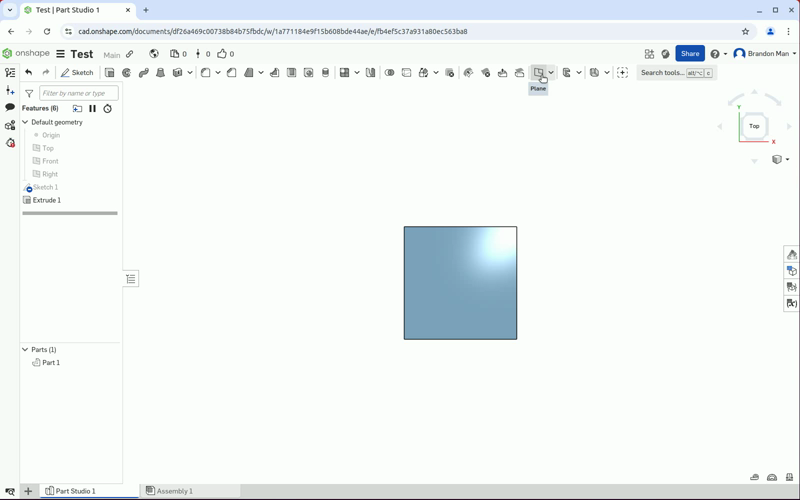
click(541, 75)
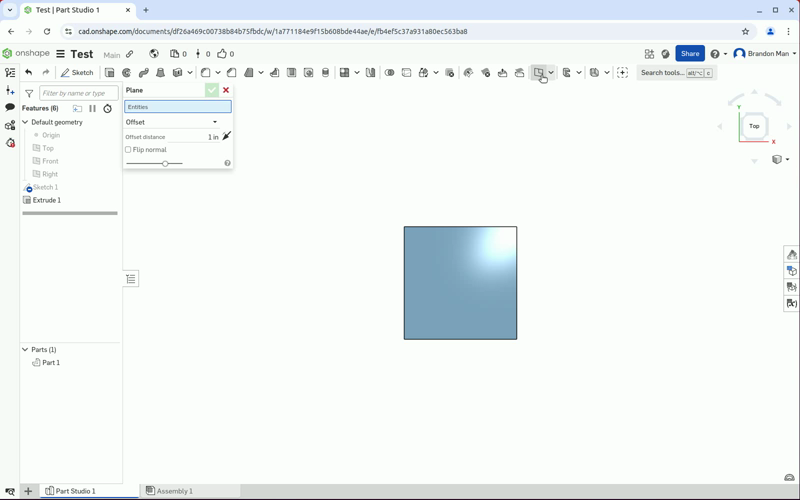
mouse_move(73, 150)
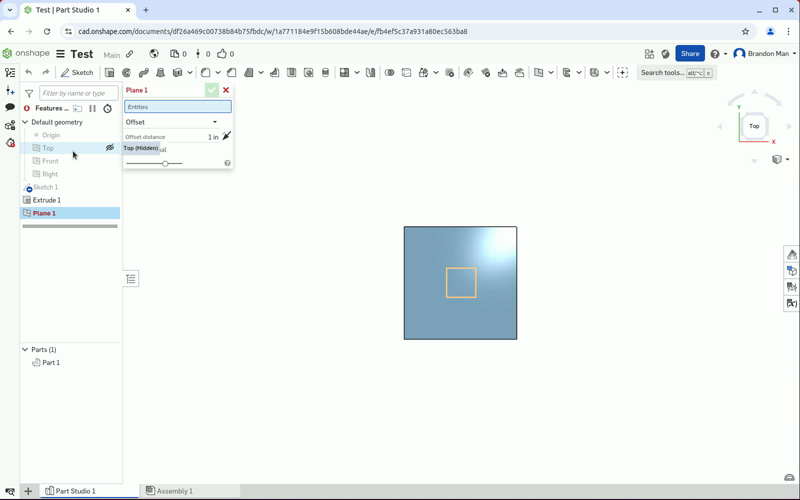
click(73, 150)
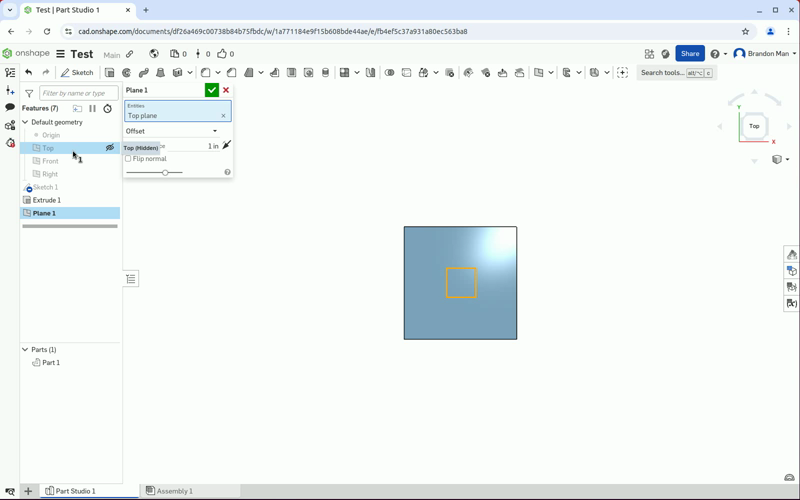
key(tab, 2)
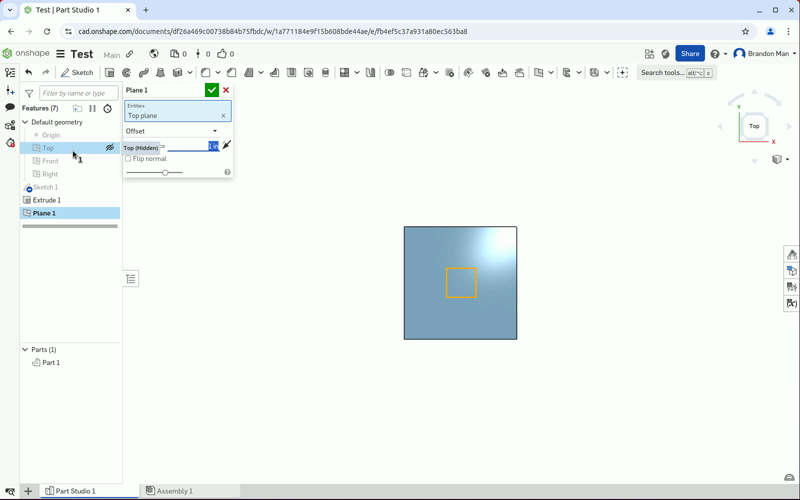
text(23.108)
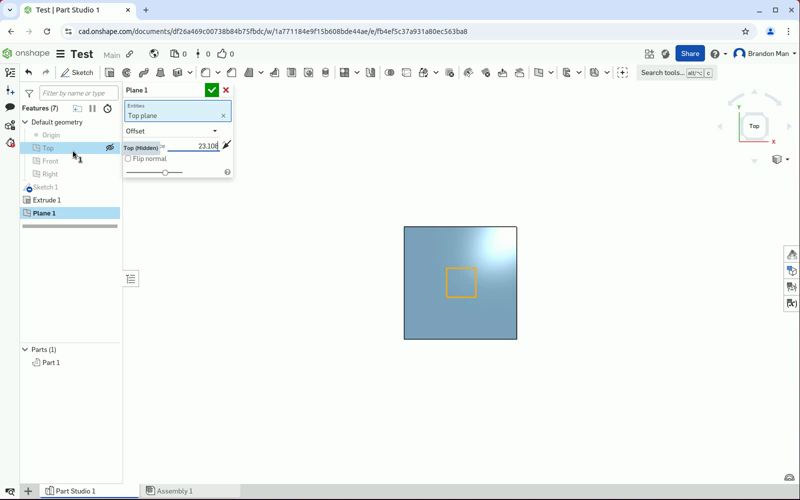
key(enter, 2)
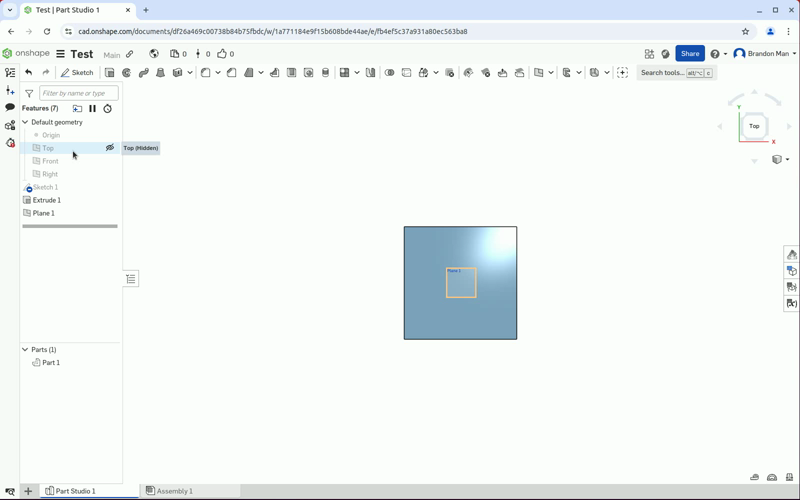
key(shift+s)
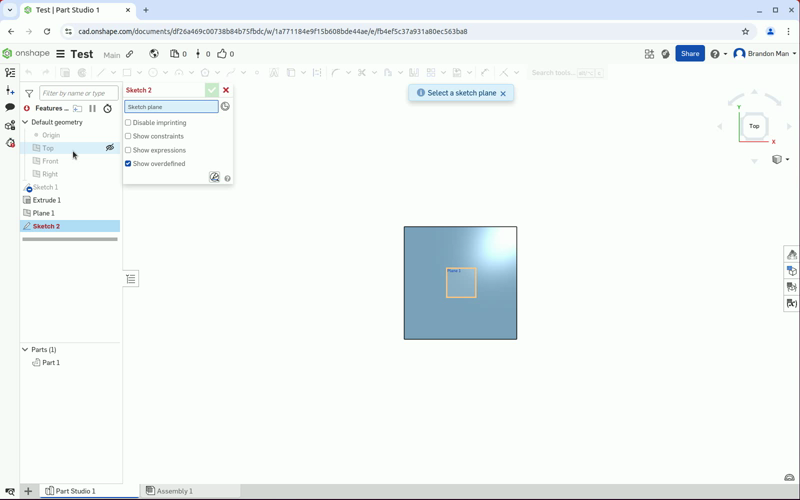
mouse_move(73, 215)
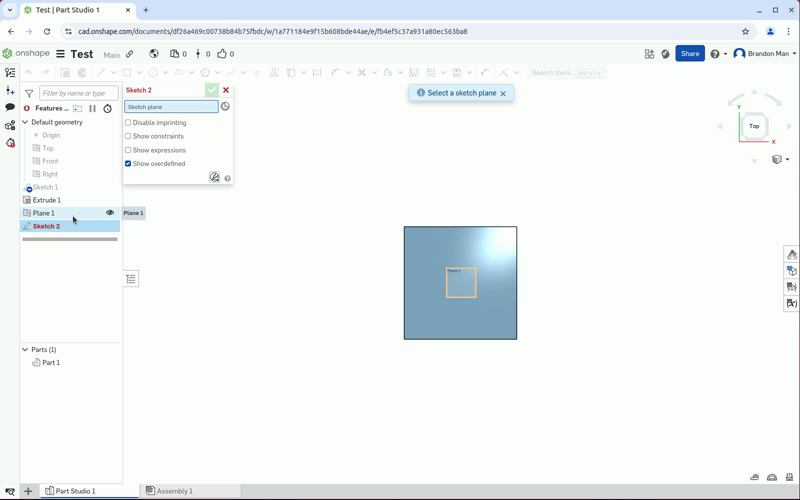
click(73, 215)
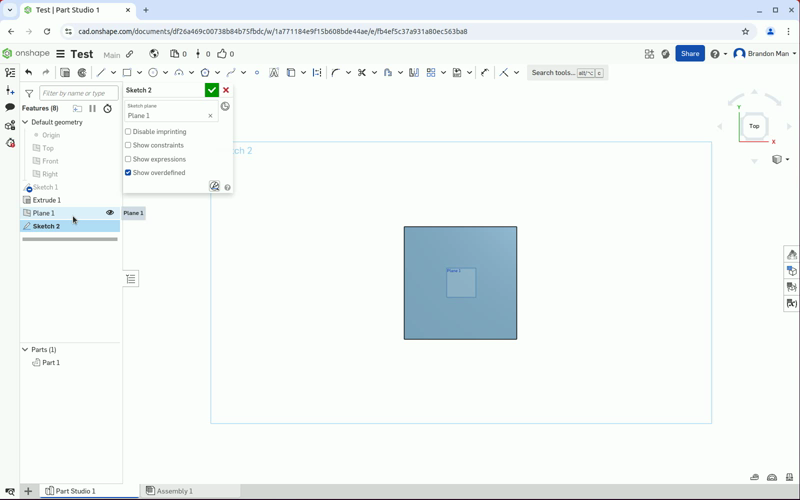
mouse_move(73, 352)
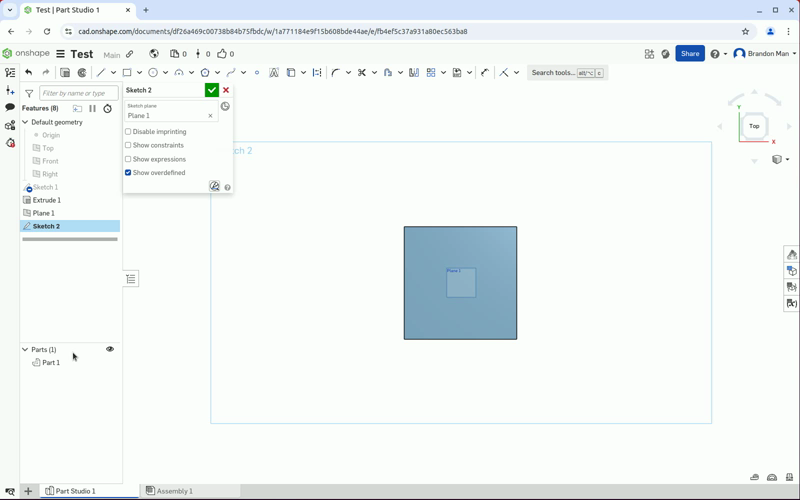
key(y)
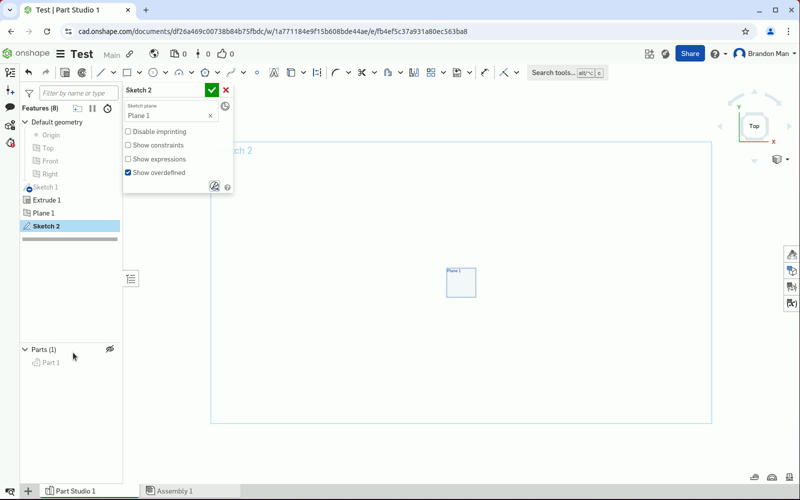
key(l)
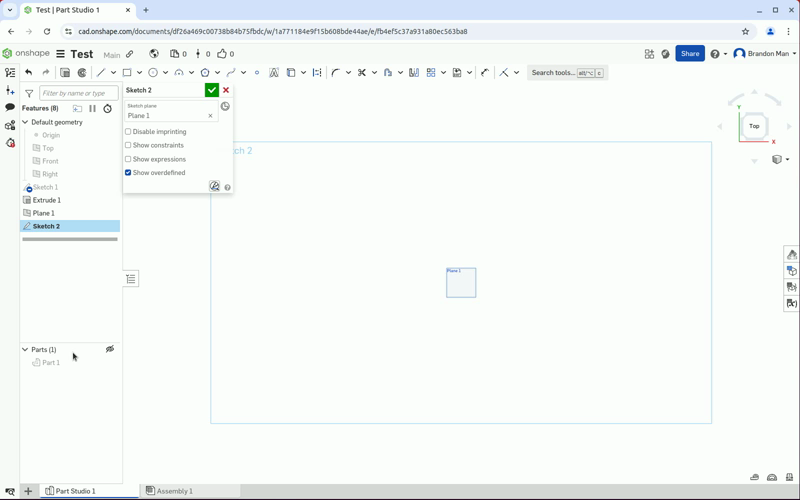
key_down(shift)
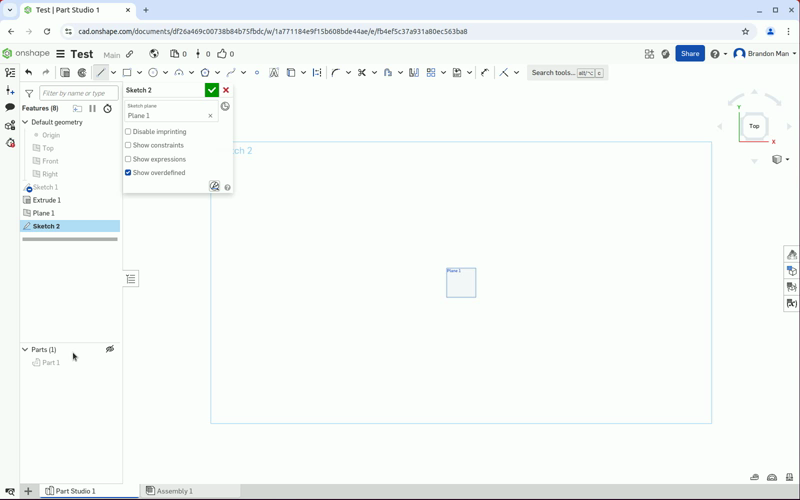
mouse_move(431, 322)
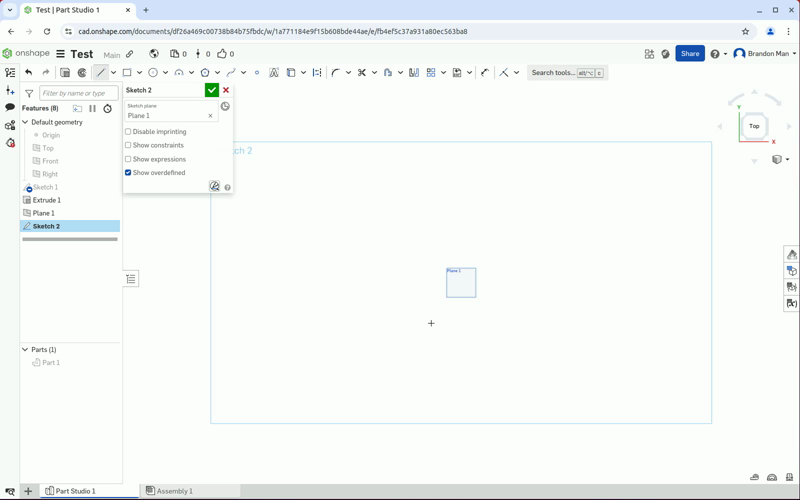
click(431, 322)
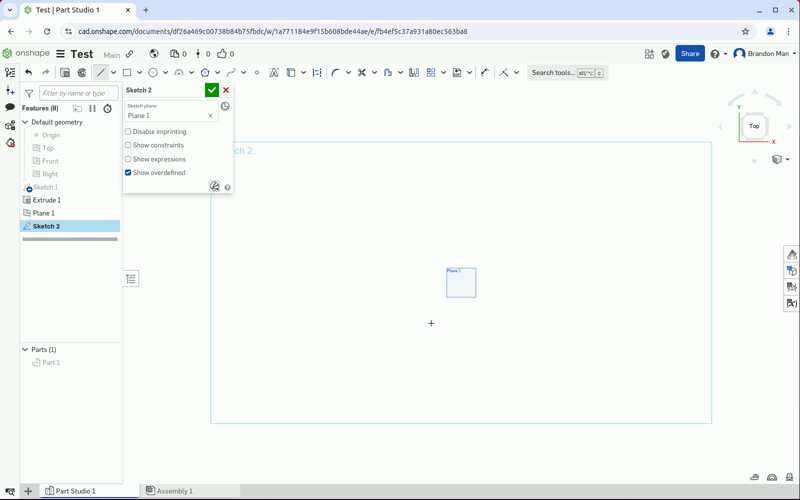
key_up(shift)
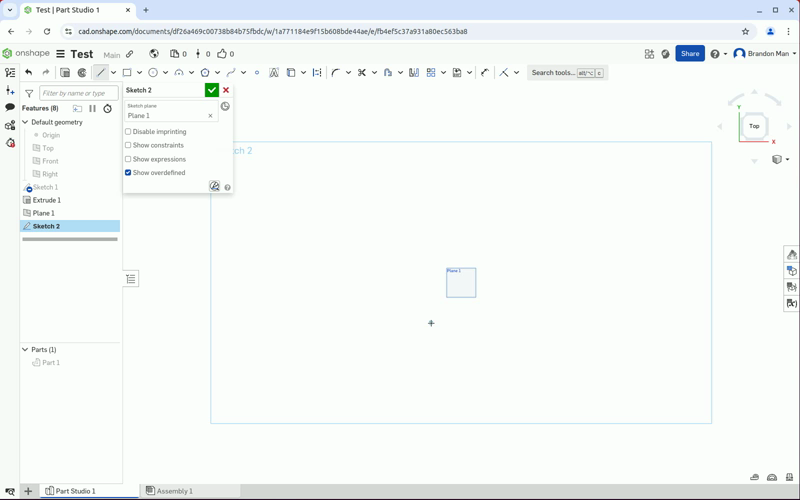
key_down(shift)
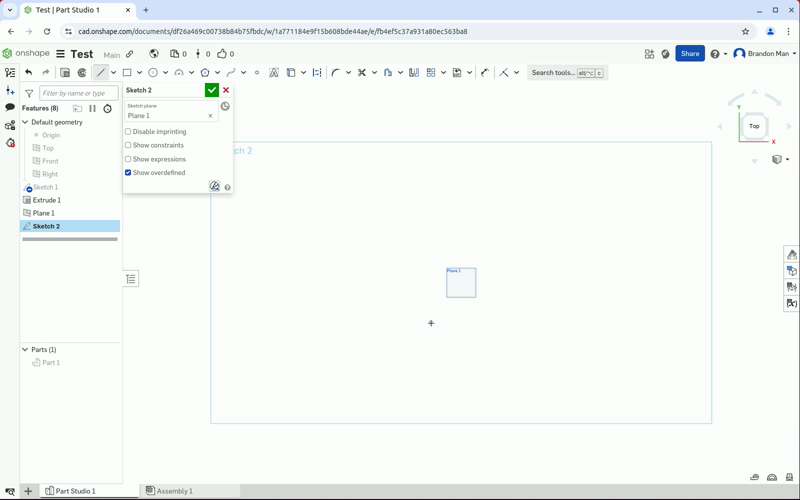
mouse_move(461, 322)
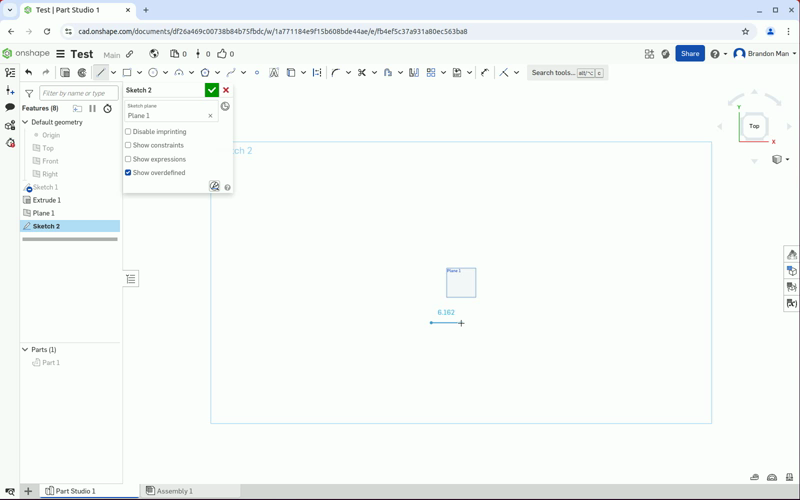
mouse_move(485, 322)
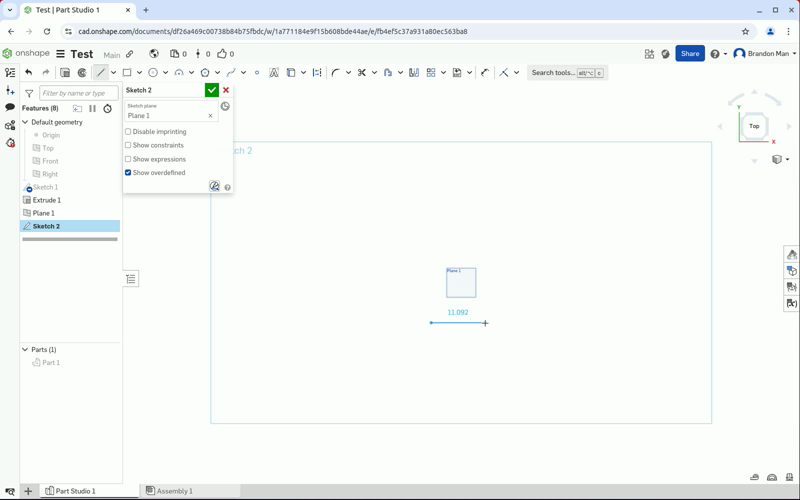
click(485, 322)
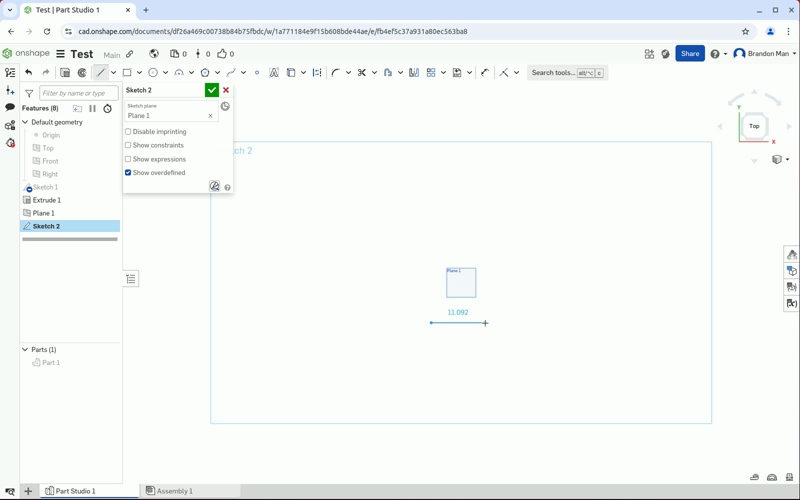
key_up(shift)
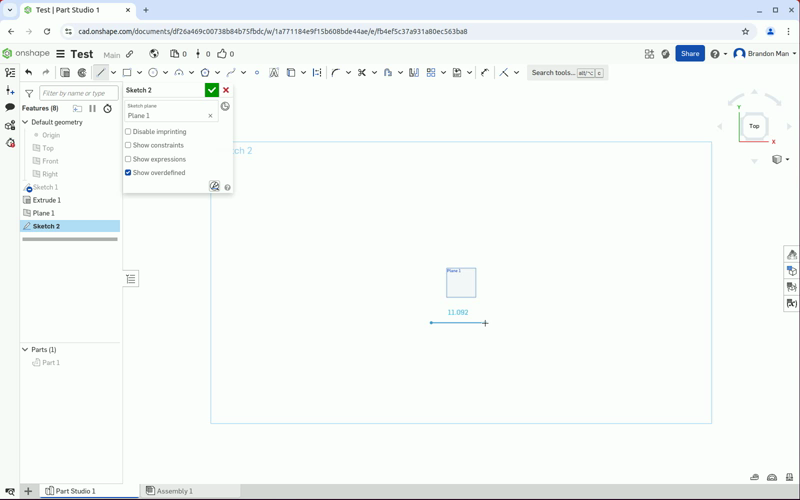
key_down(shift)
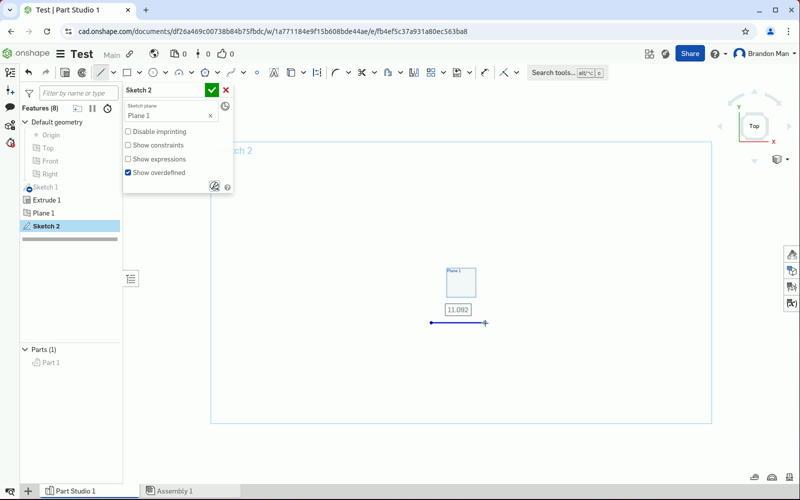
mouse_move(515, 322)
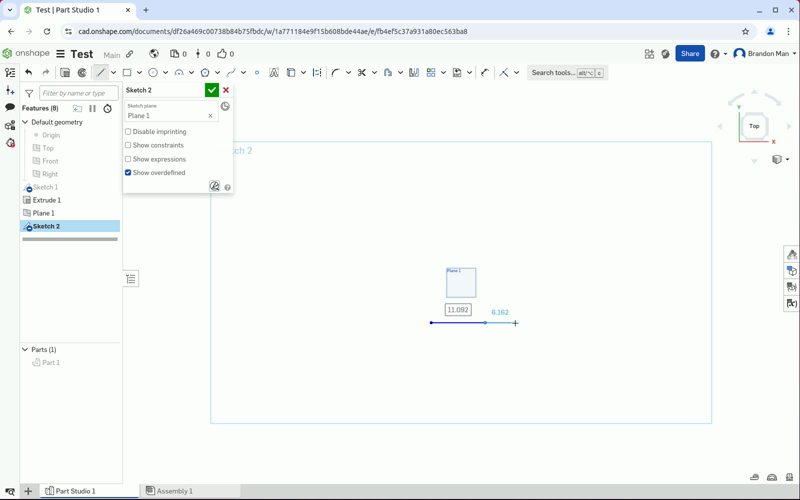
mouse_move(485, 314)
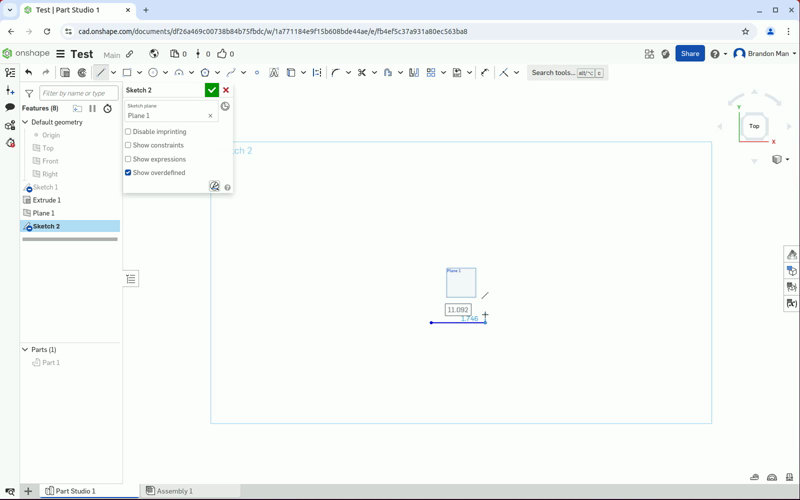
click(485, 314)
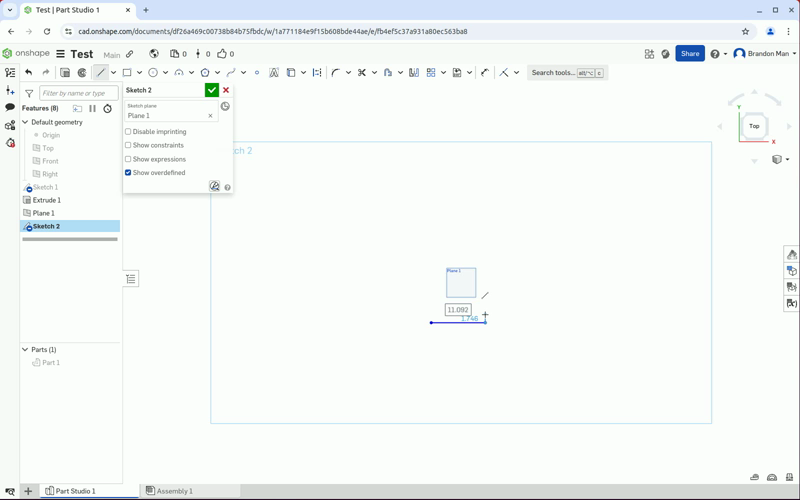
key_up(shift)
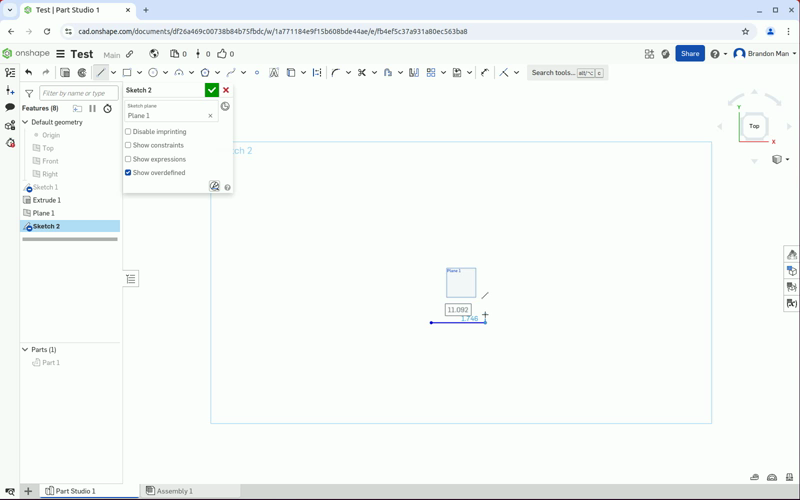
key_down(shift)
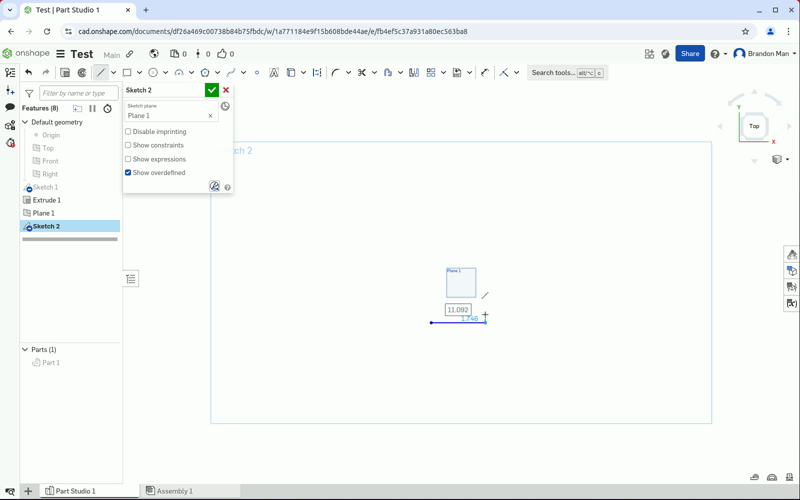
mouse_move(515, 314)
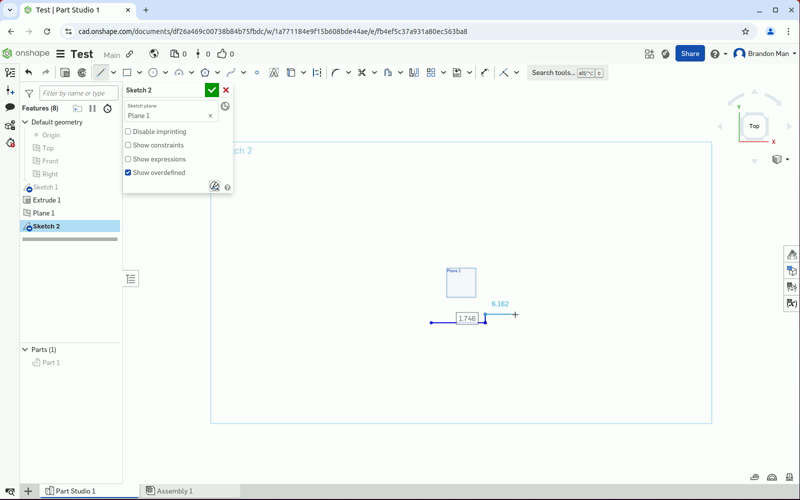
mouse_move(442, 314)
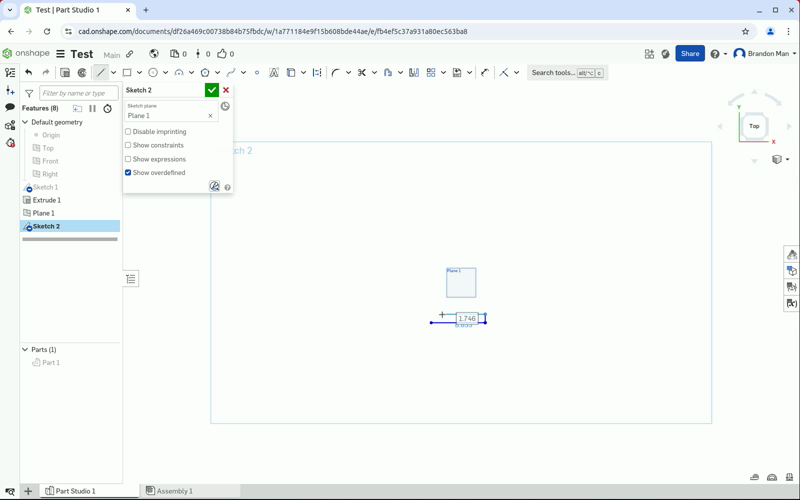
click(442, 314)
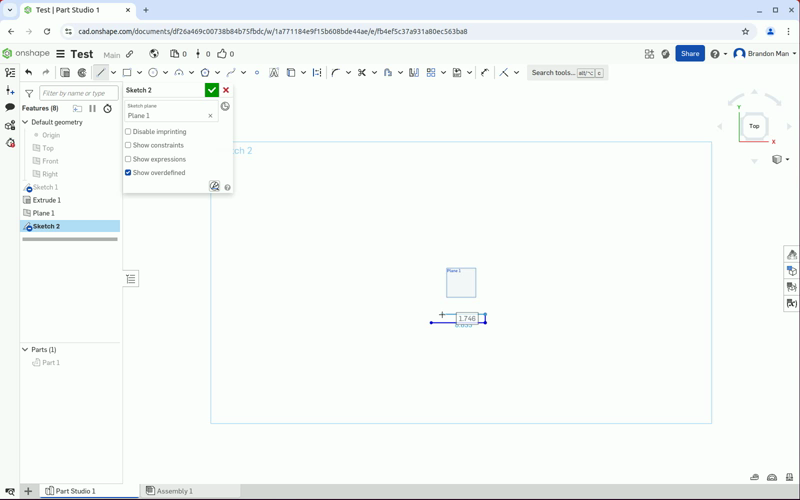
key_up(shift)
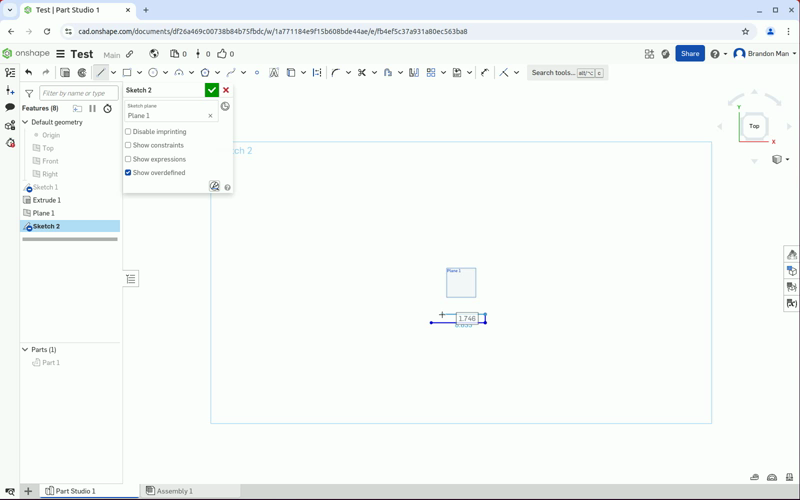
key_down(shift)
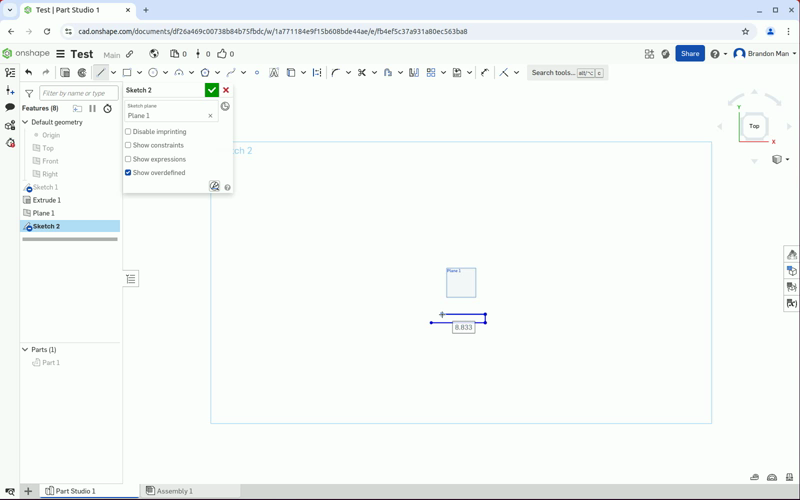
mouse_move(484, 251)
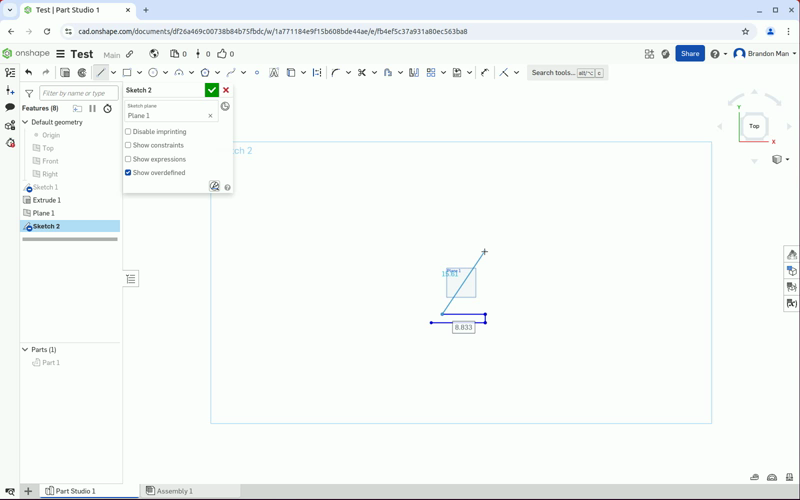
click(484, 251)
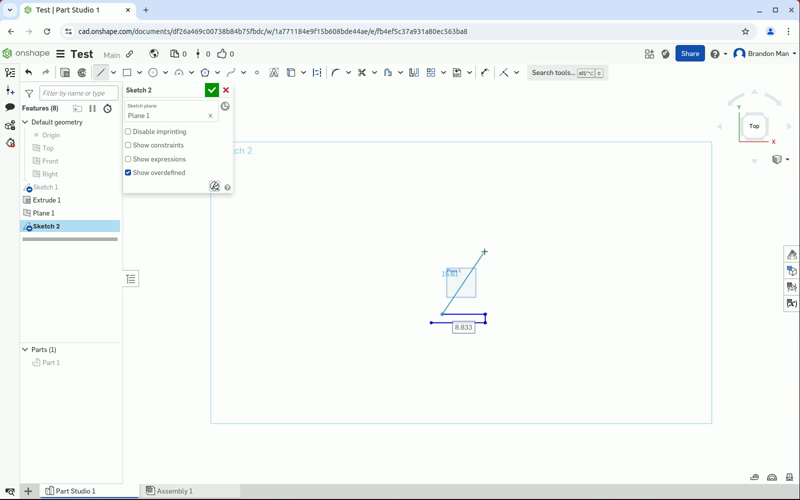
key_up(shift)
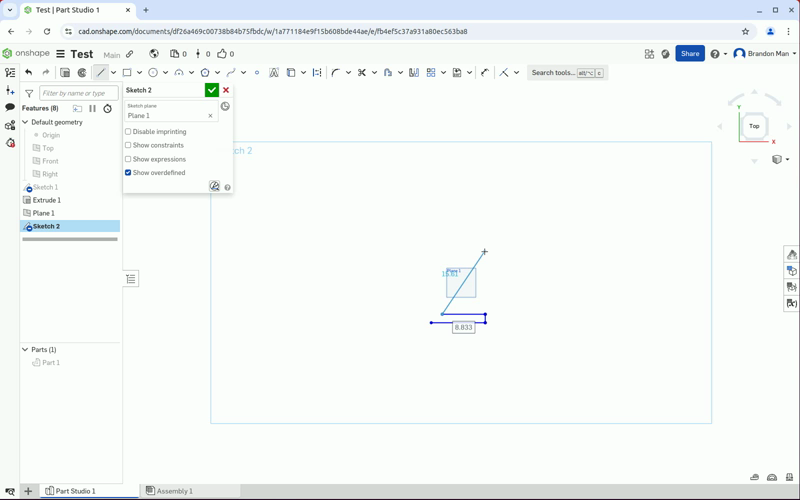
key_down(shift)
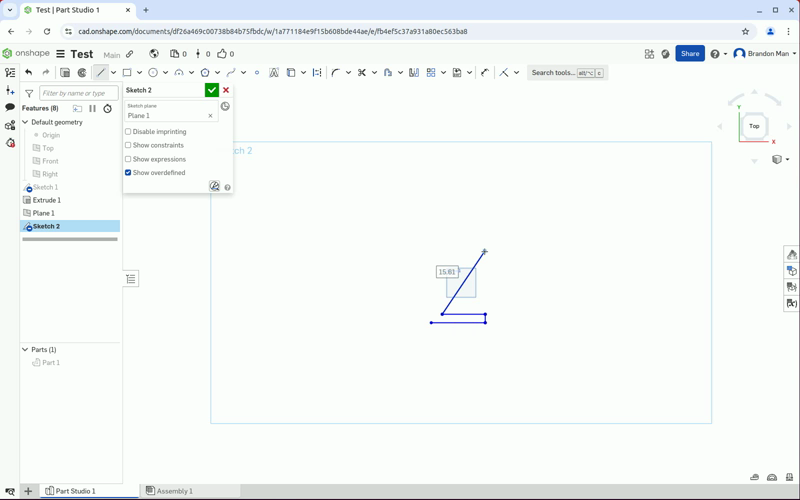
mouse_move(514, 251)
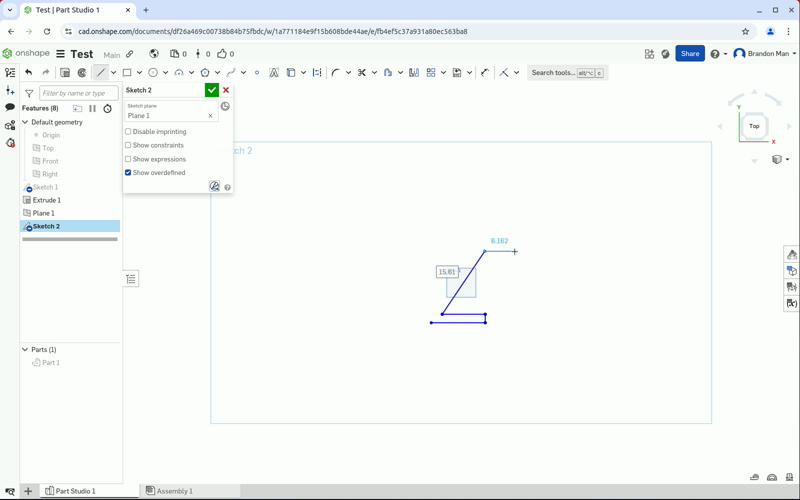
mouse_move(484, 243)
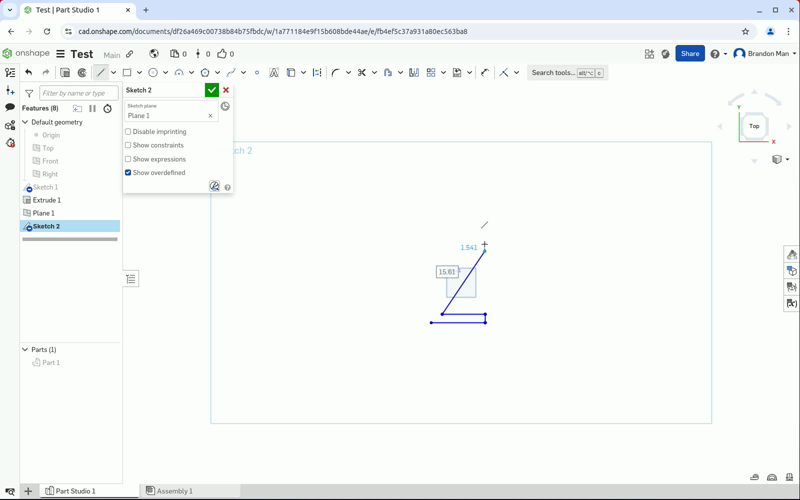
scroll(6)
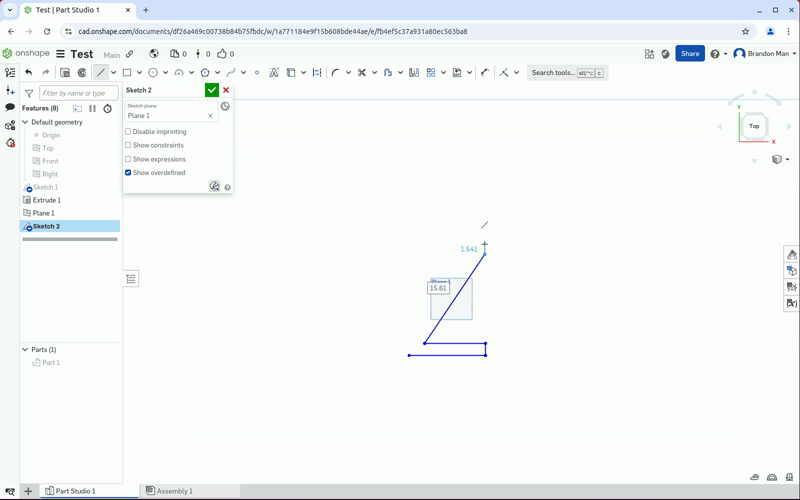
scroll(6)
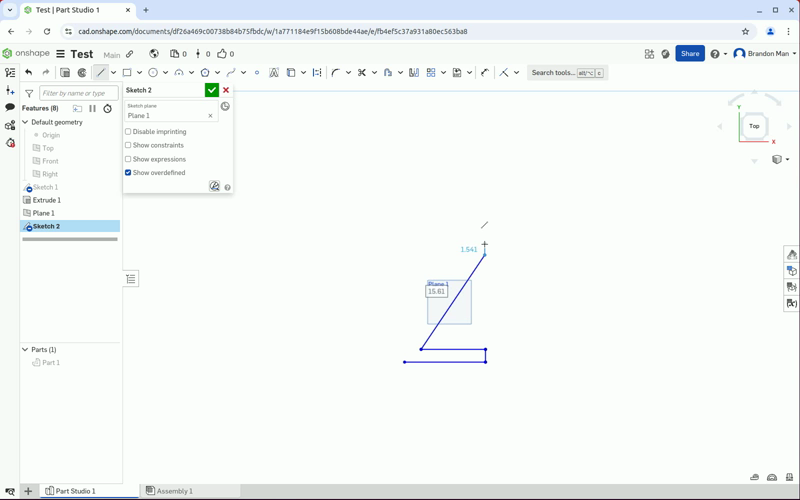
scroll(6)
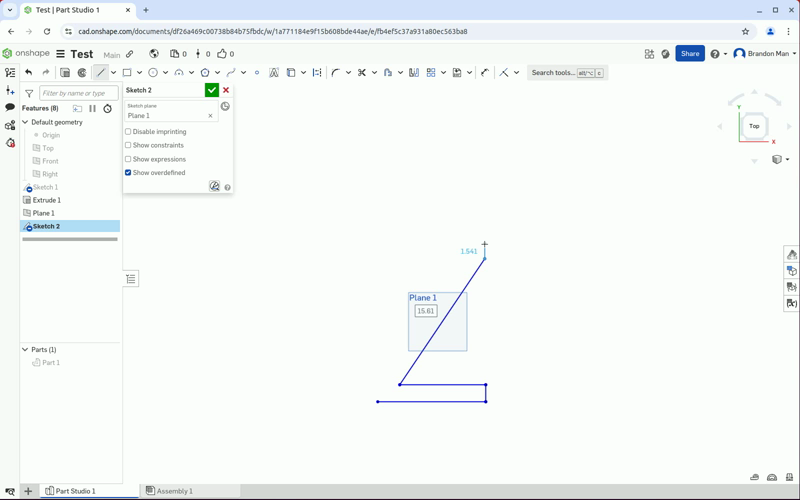
scroll(6)
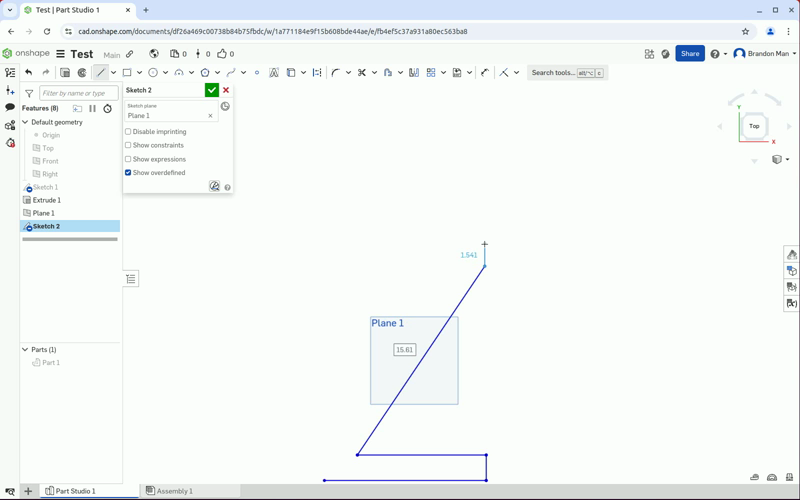
scroll(6)
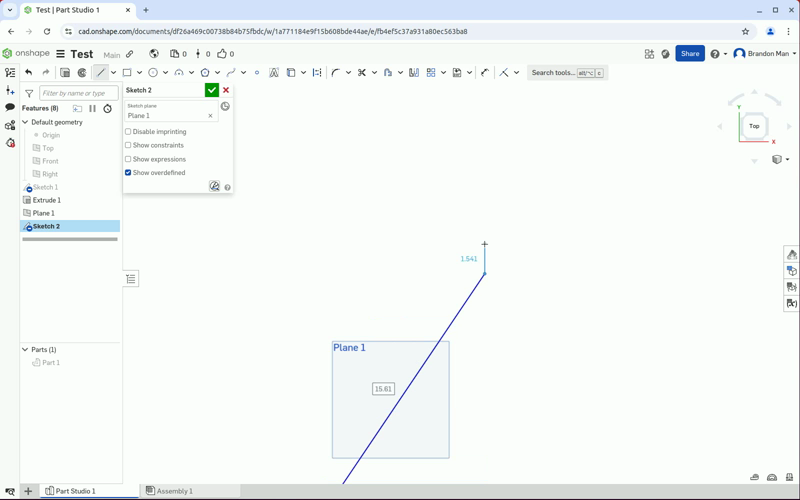
scroll(6)
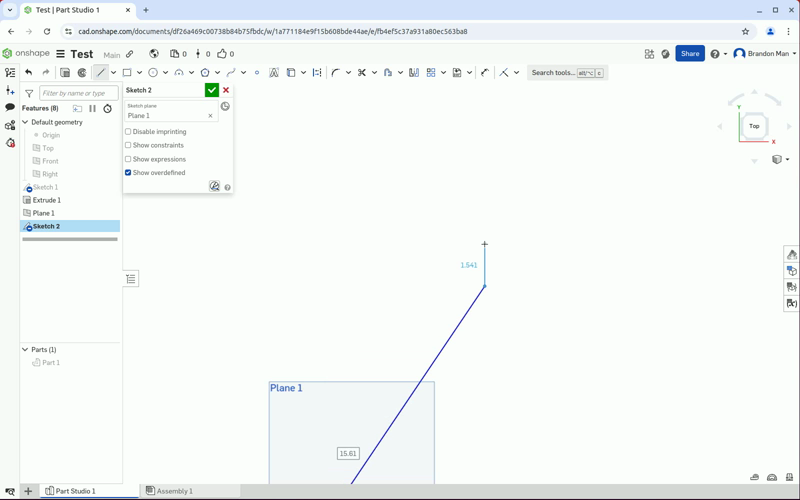
scroll(6)
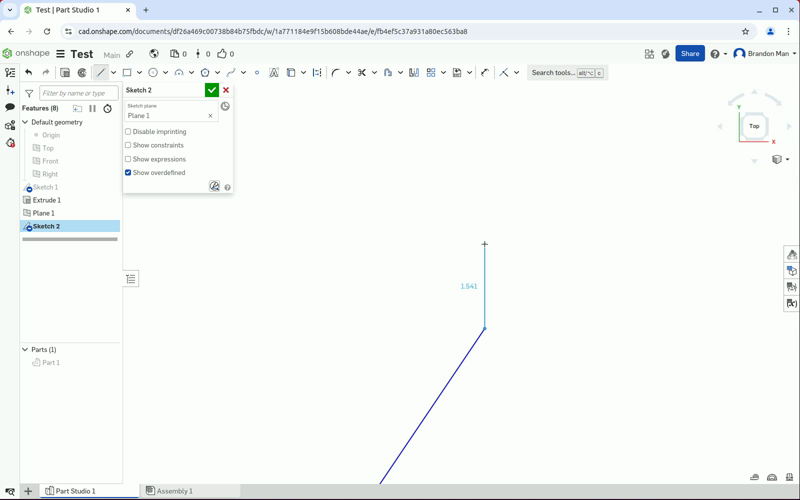
click(484, 243)
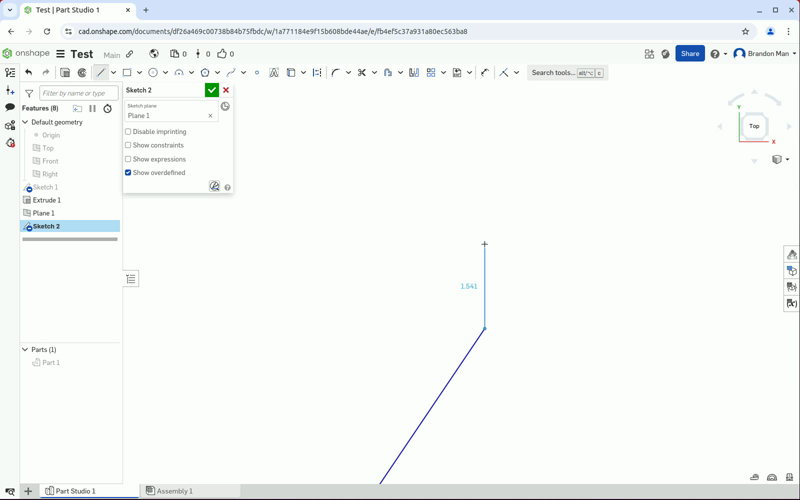
scroll(-6)
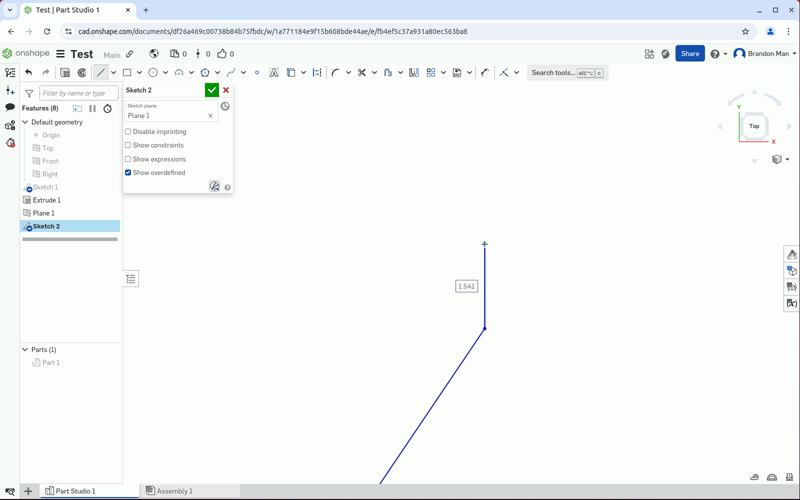
scroll(-6)
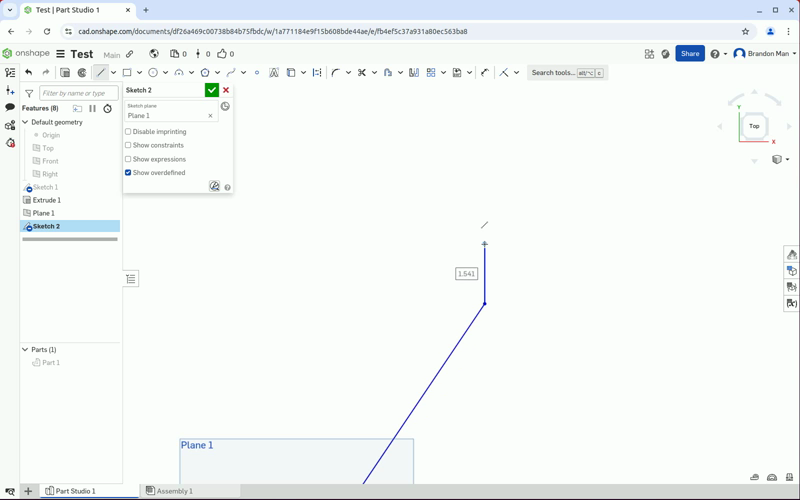
scroll(-6)
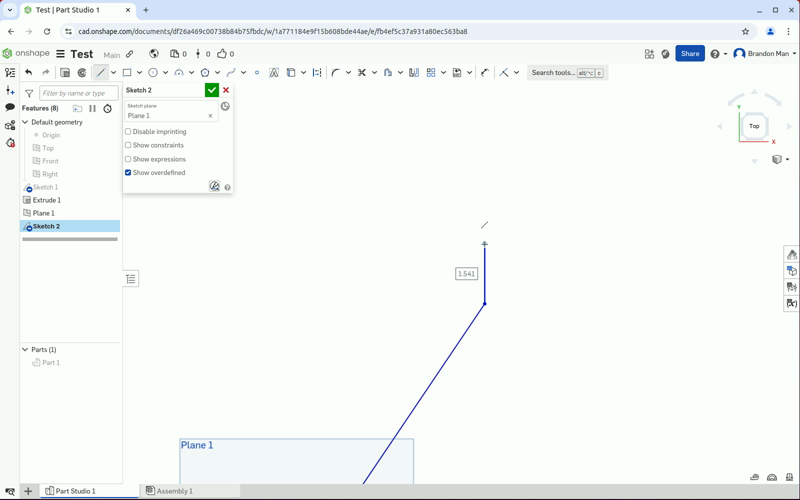
scroll(-6)
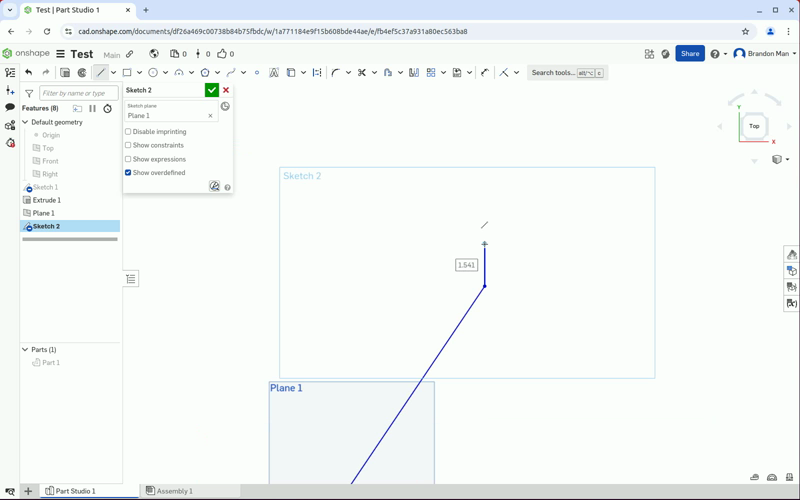
scroll(-6)
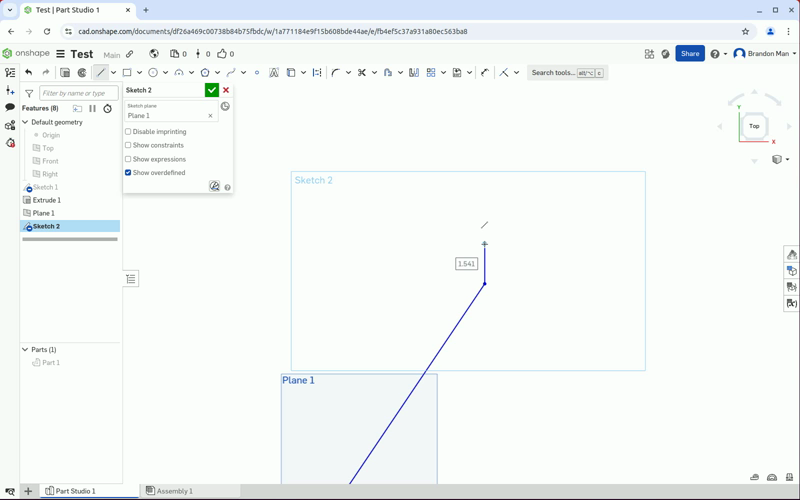
scroll(-6)
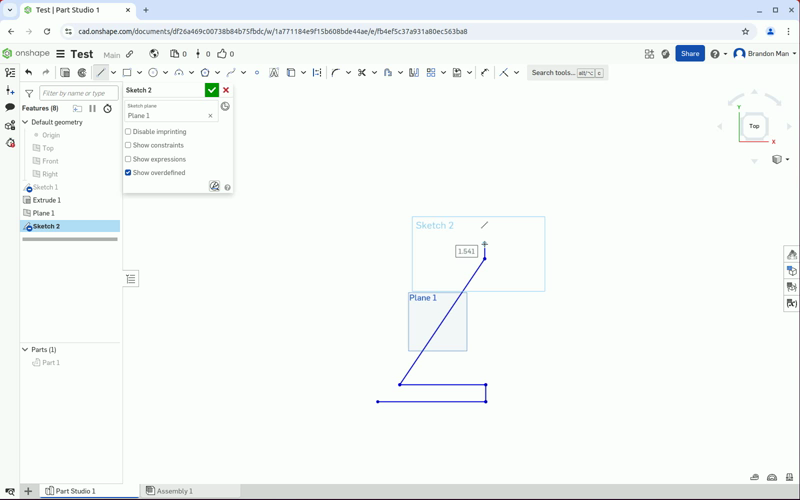
scroll(-6)
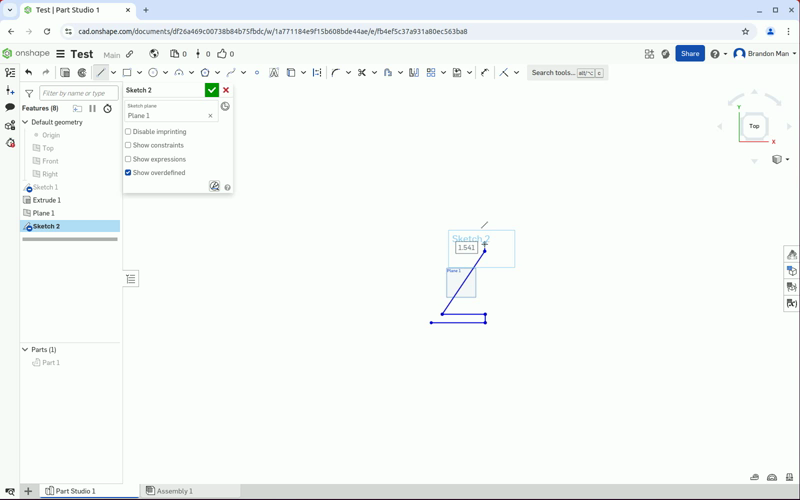
key_up(shift)
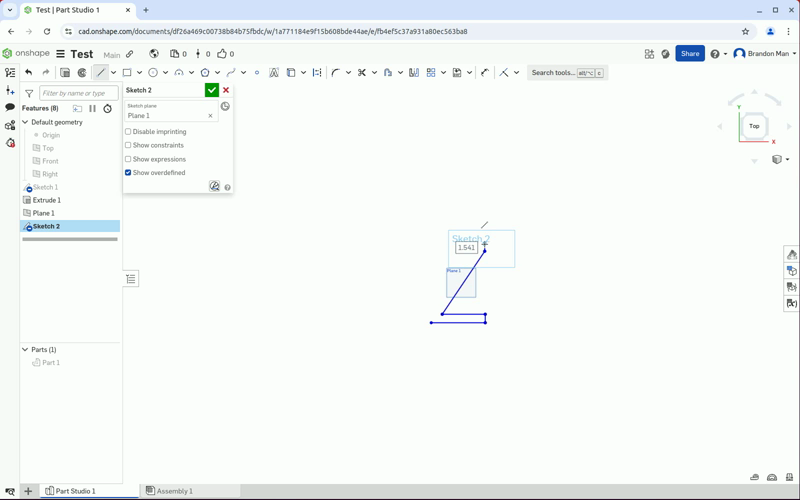
key_down(shift)
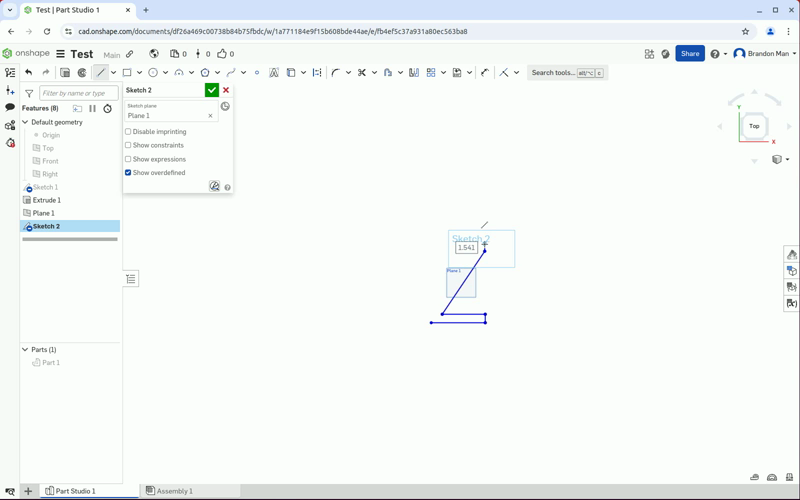
mouse_move(514, 243)
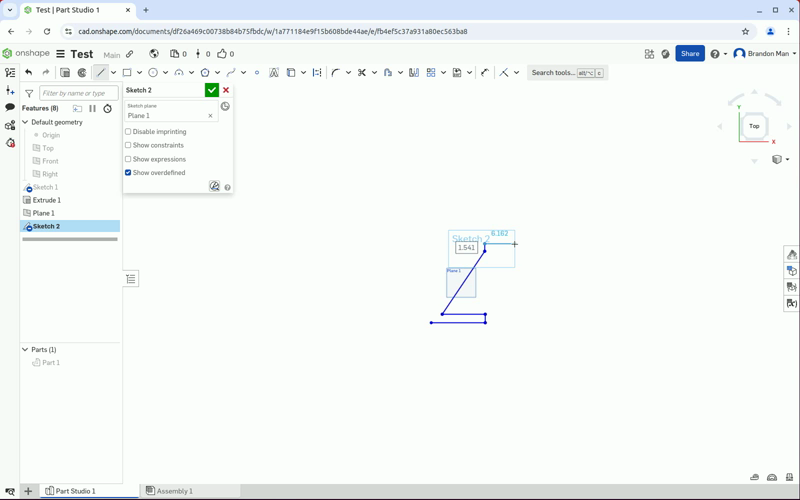
mouse_move(433, 243)
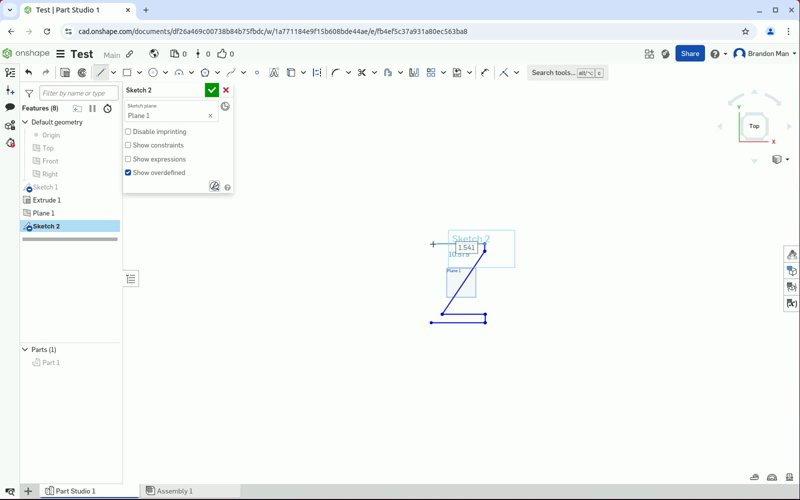
click(433, 243)
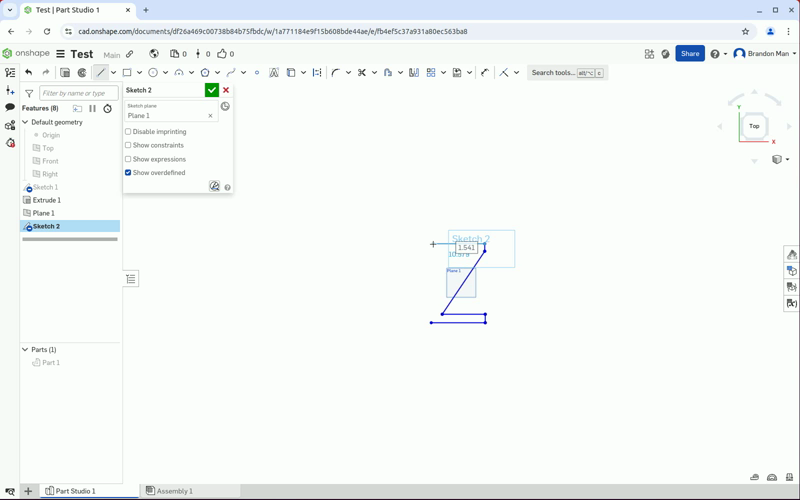
key_up(shift)
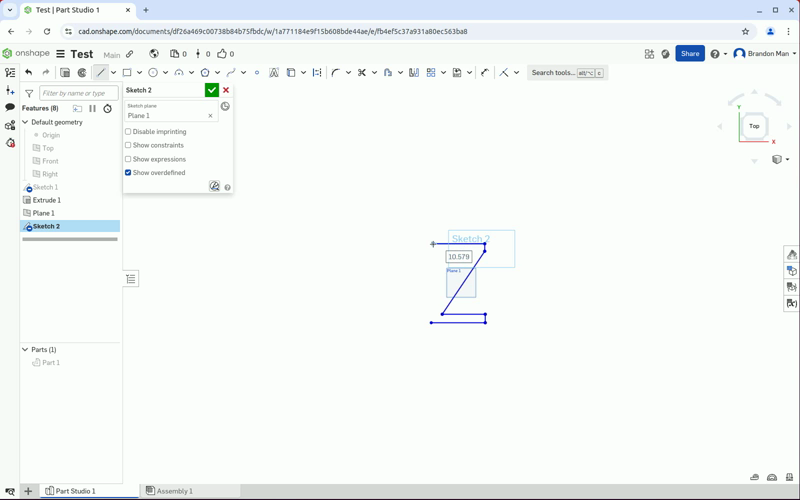
key_down(shift)
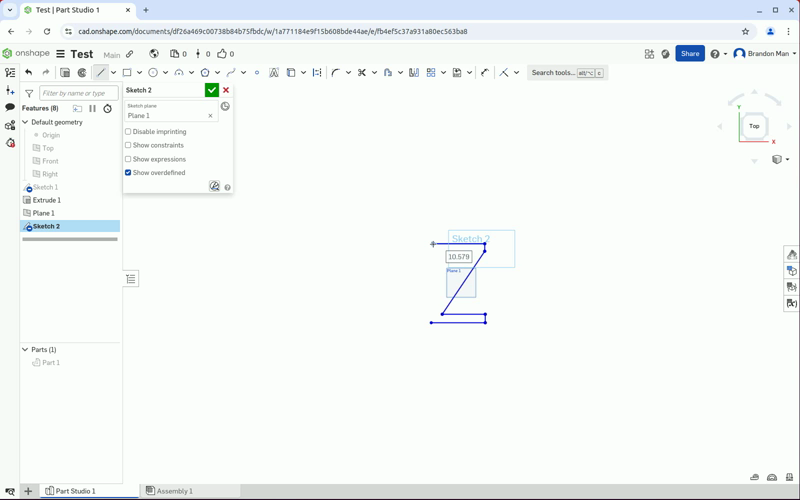
mouse_move(463, 243)
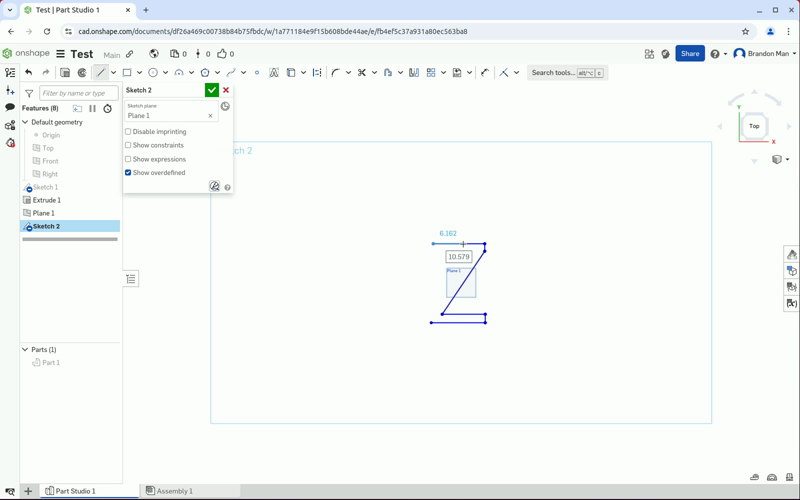
mouse_move(433, 252)
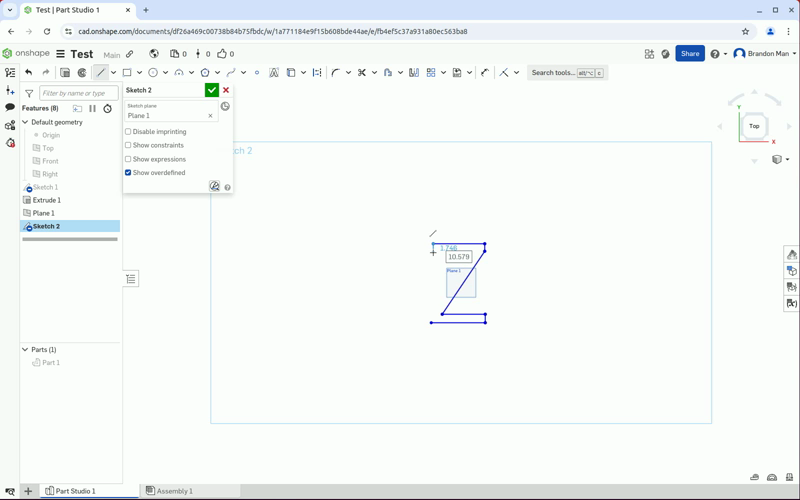
click(433, 252)
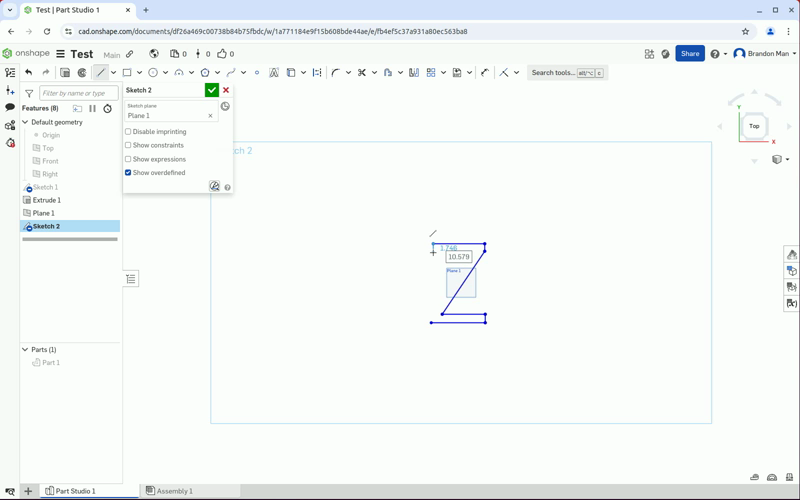
key_up(shift)
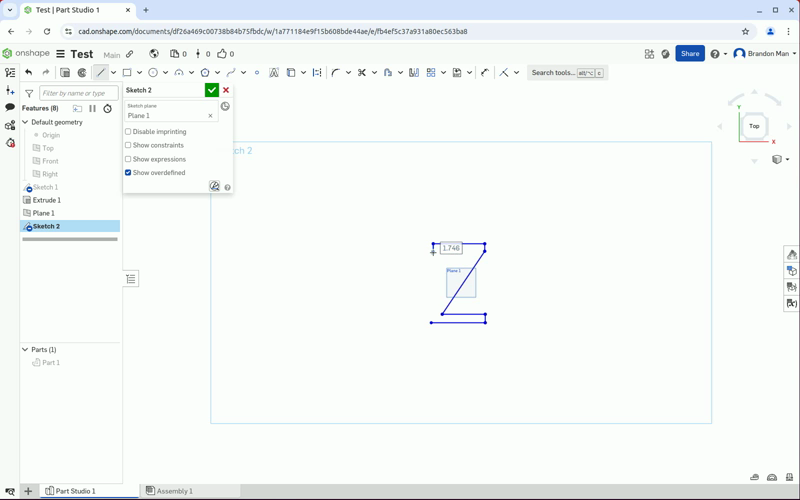
key_down(shift)
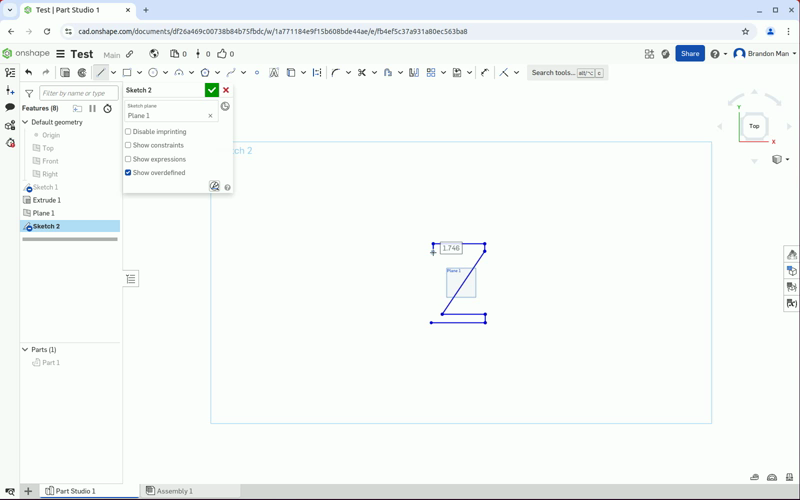
mouse_move(463, 252)
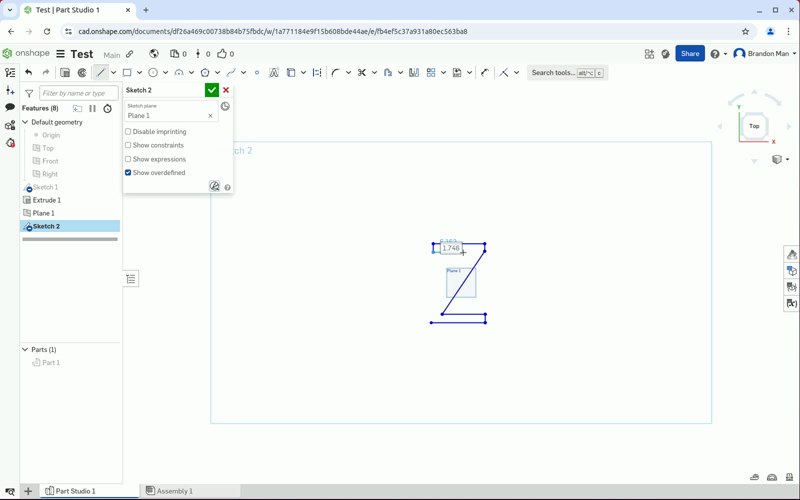
mouse_move(473, 252)
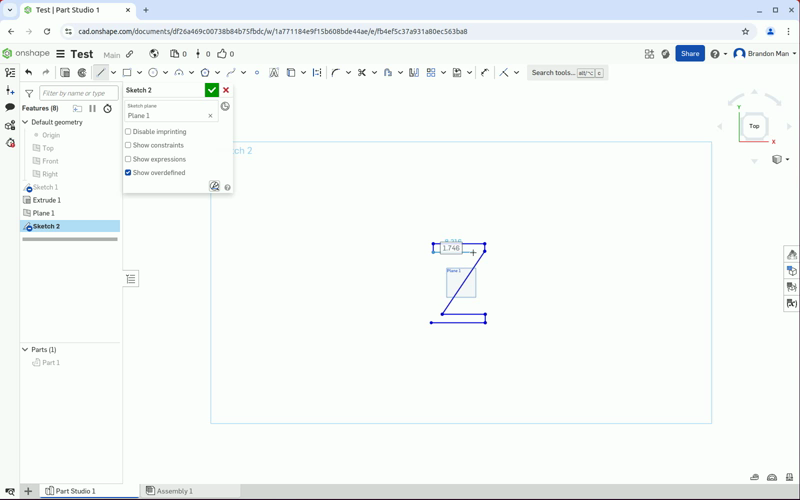
click(473, 252)
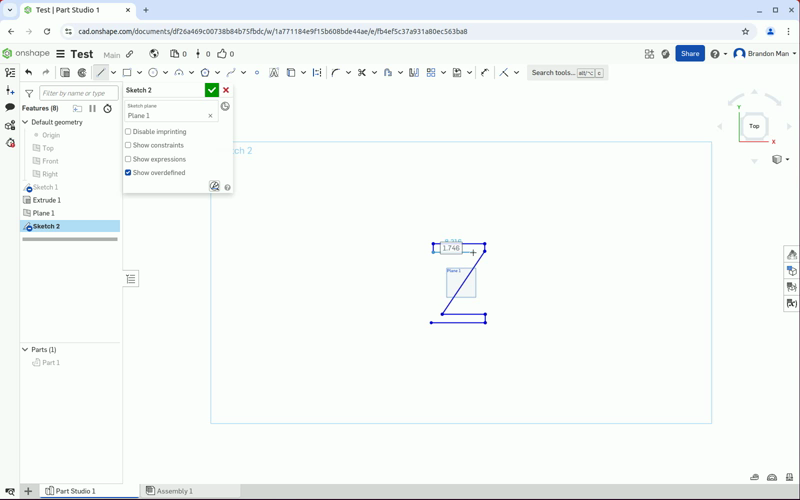
key_up(shift)
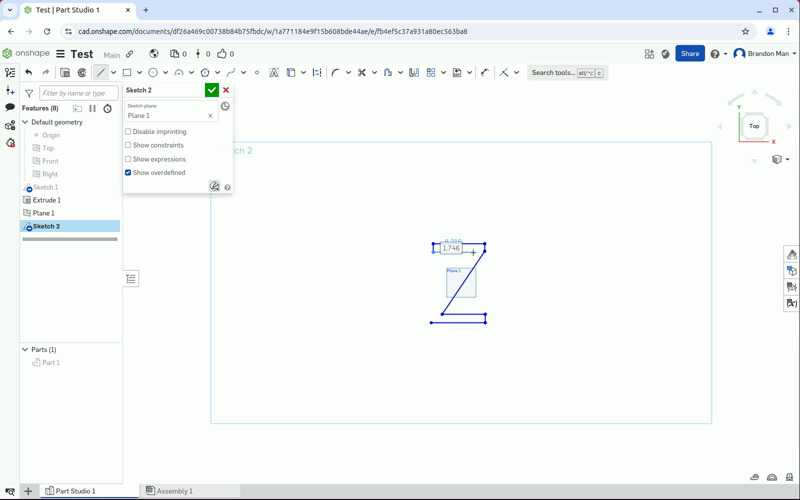
key_down(shift)
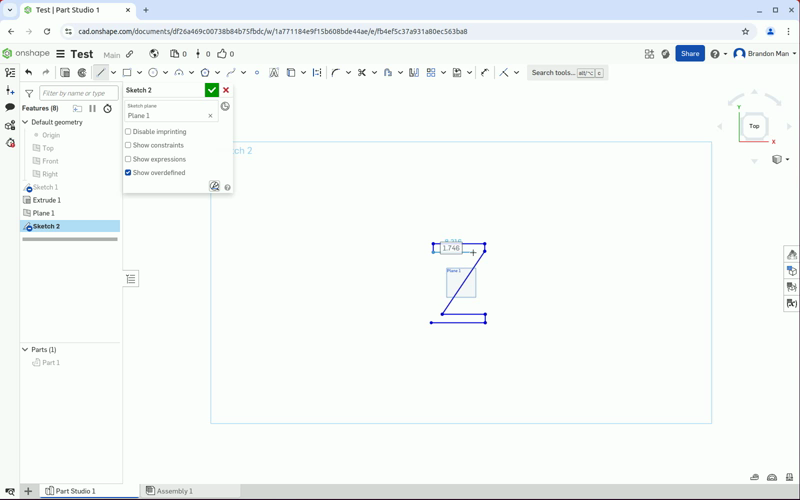
mouse_move(431, 315)
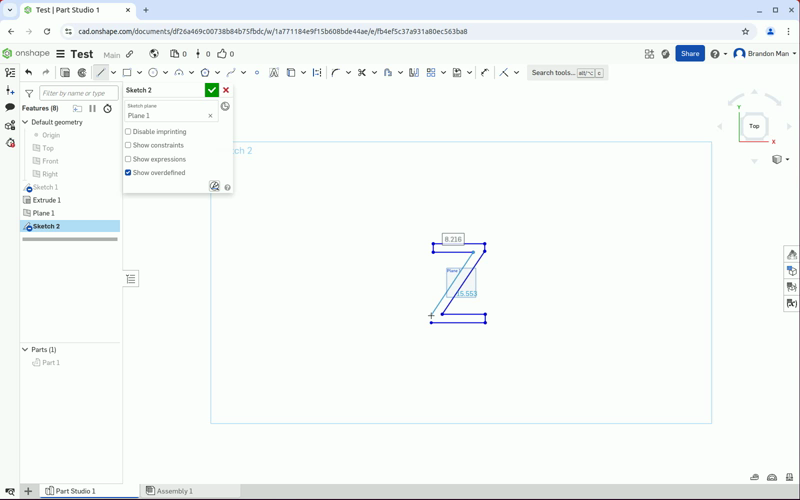
click(431, 315)
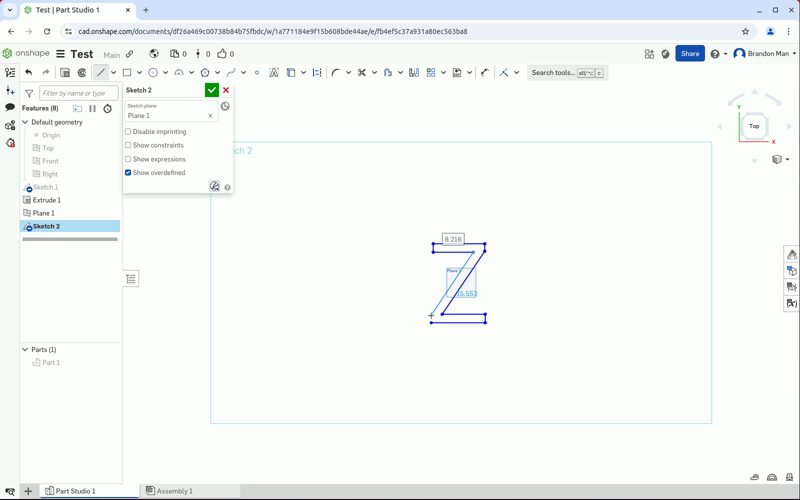
key_up(shift)
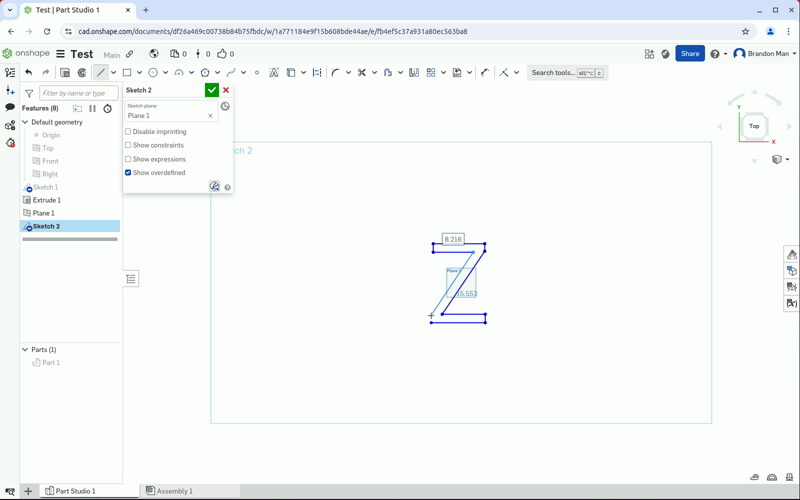
mouse_move(461, 315)
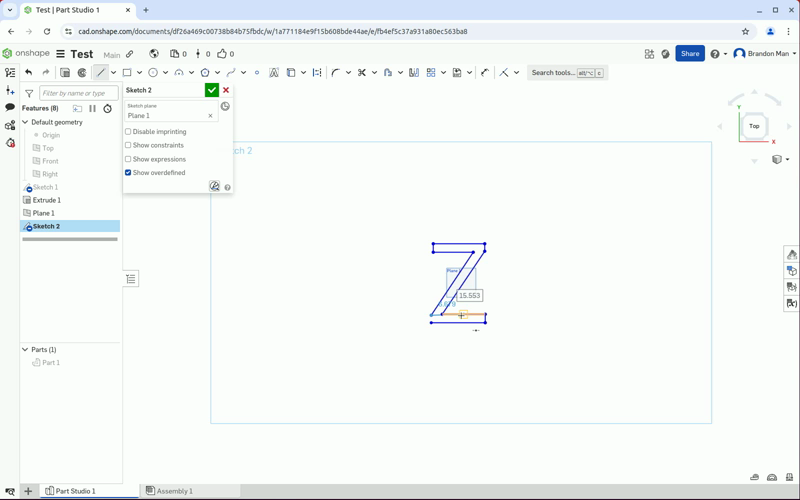
key_down(shift)
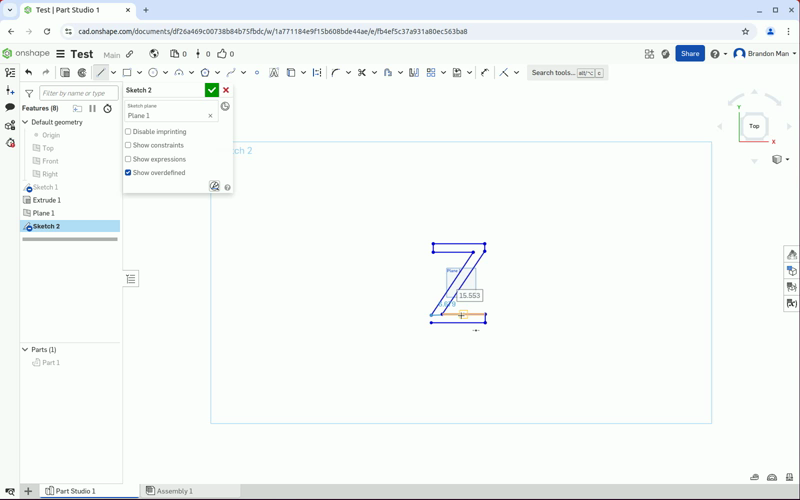
mouse_move(431, 322)
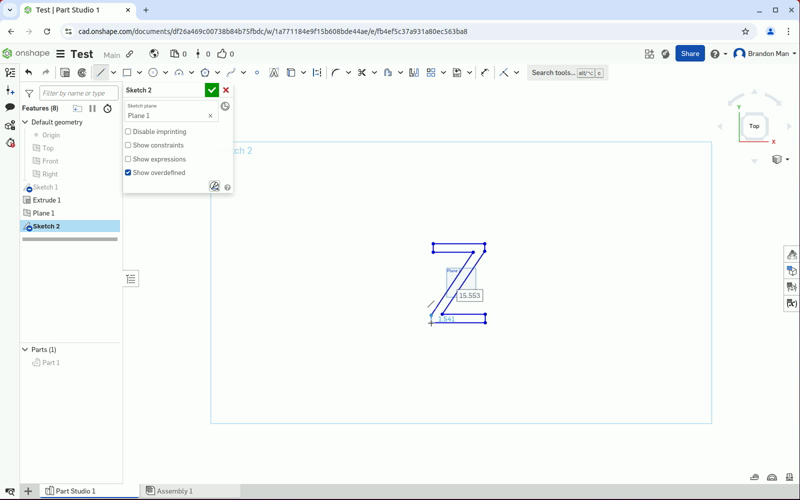
key_up(shift)
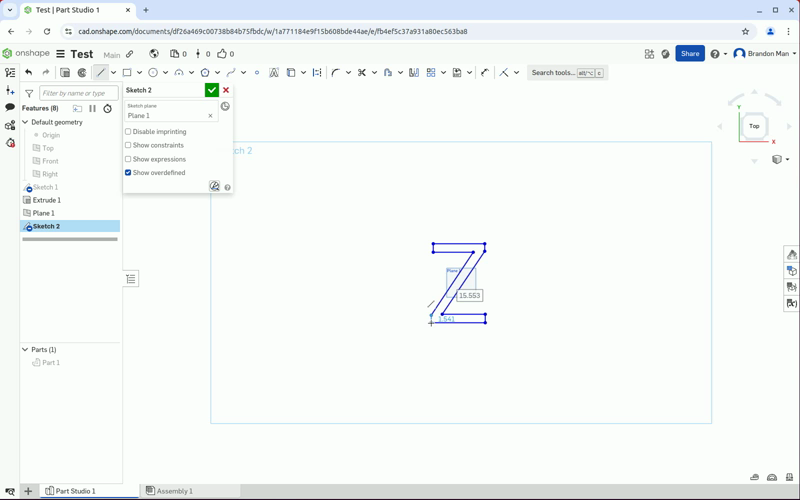
click(431, 322)
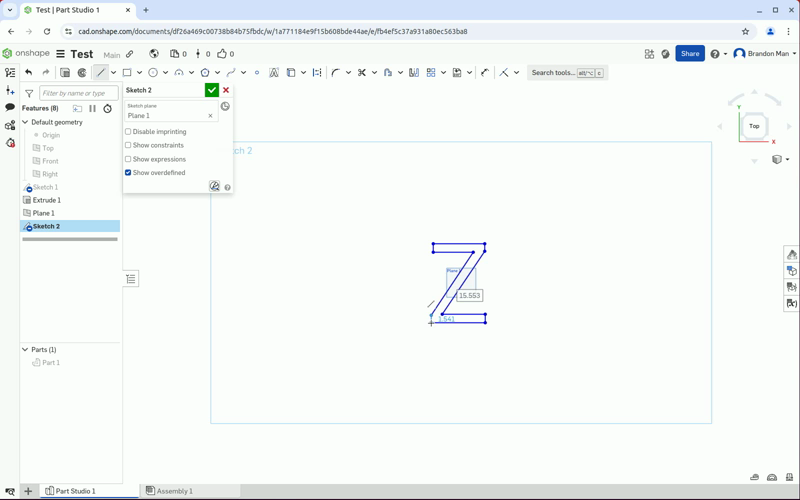
key(esc)
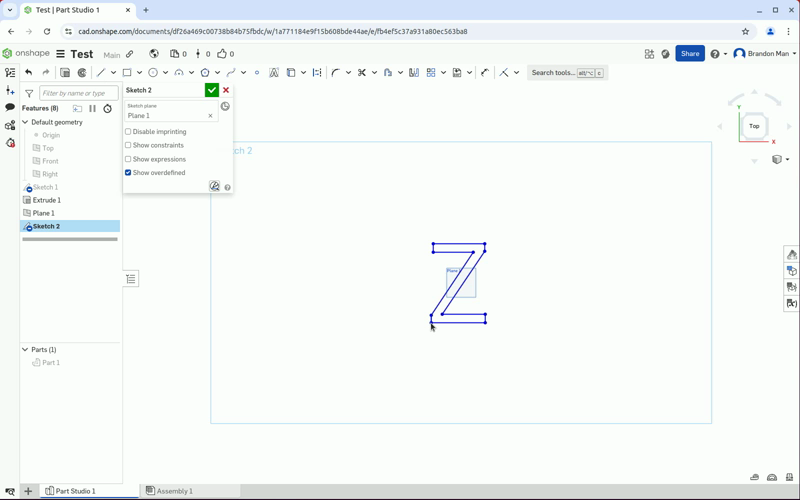
mouse_move(447, 246)
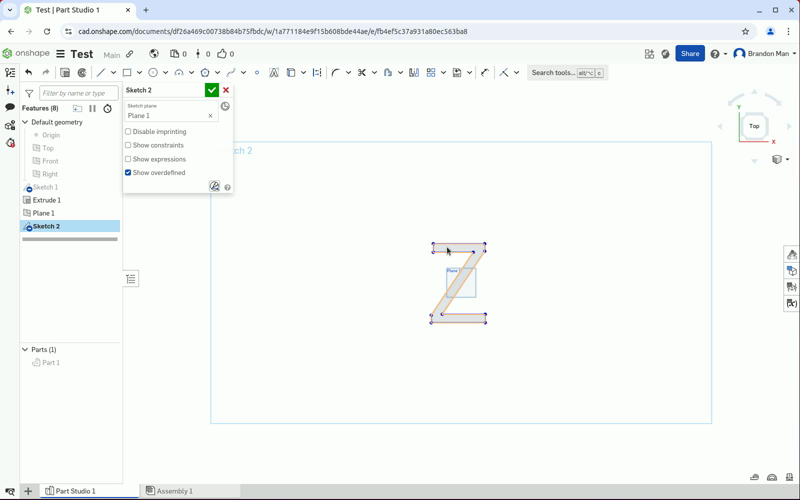
scroll(6)
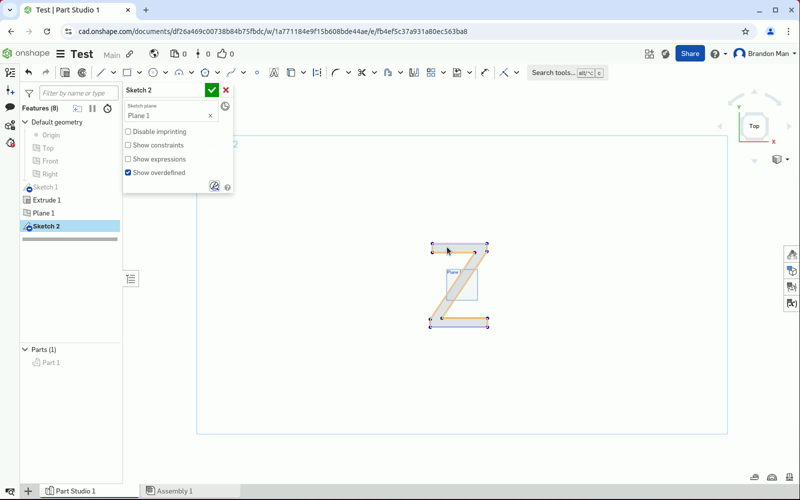
scroll(6)
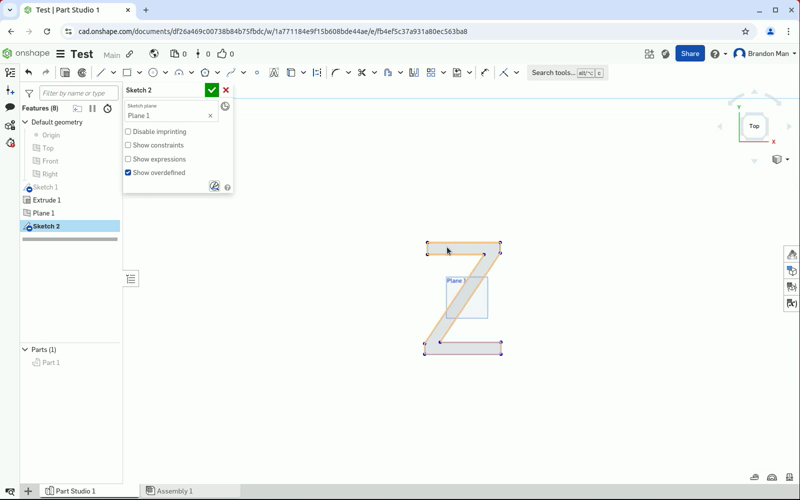
scroll(6)
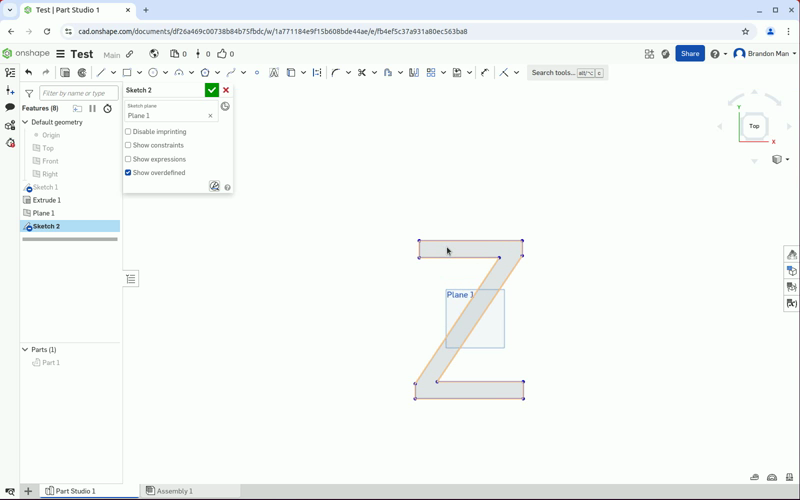
scroll(6)
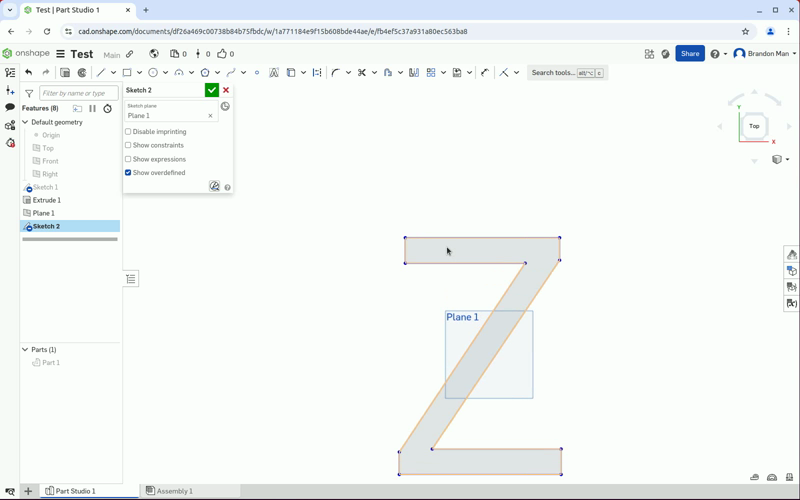
scroll(6)
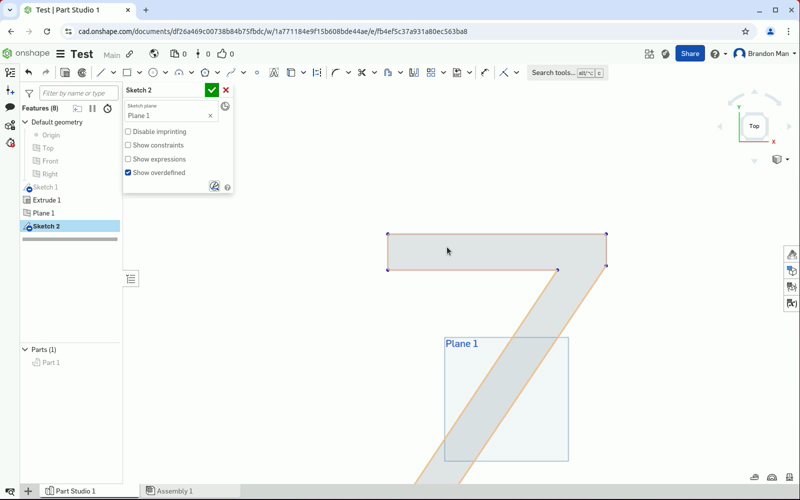
scroll(6)
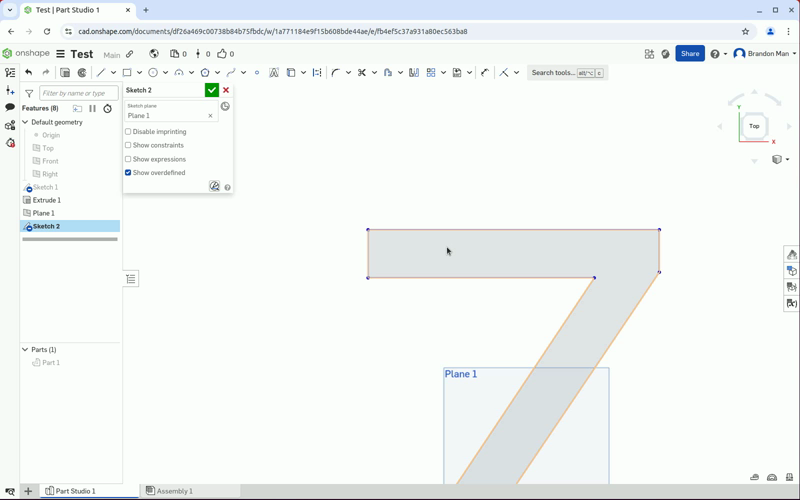
scroll(6)
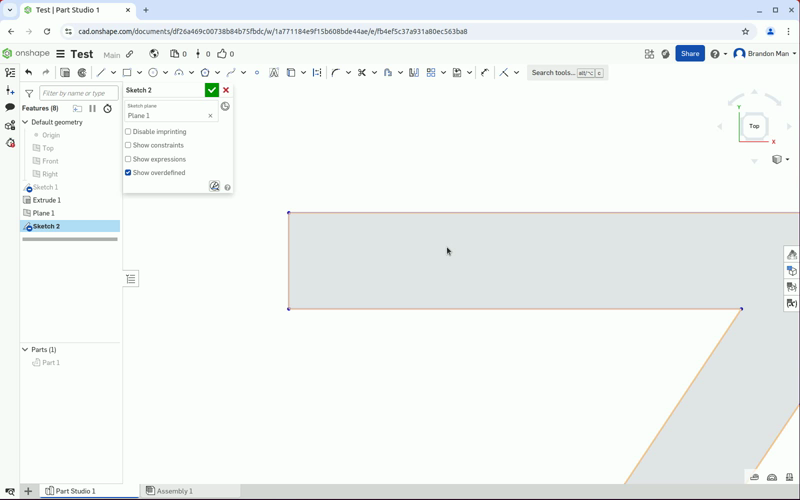
click(447, 246)
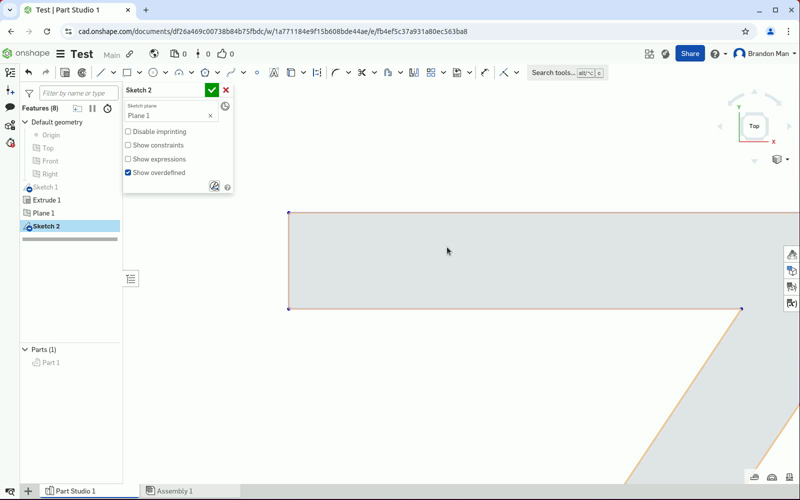
scroll(-6)
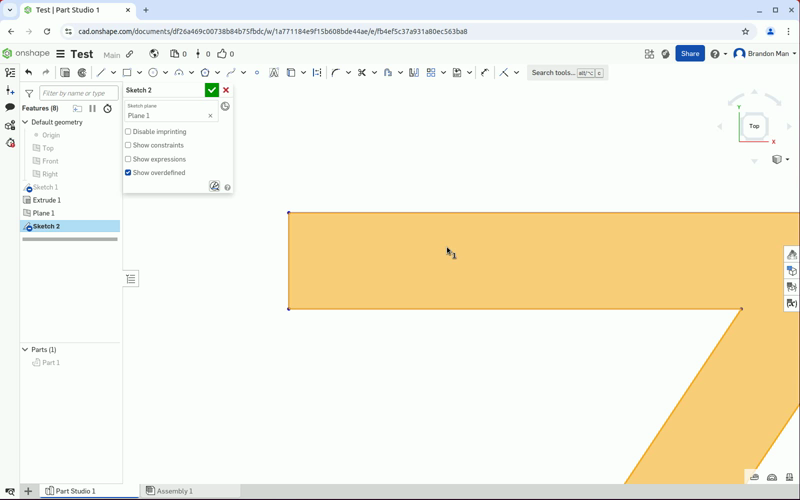
scroll(-6)
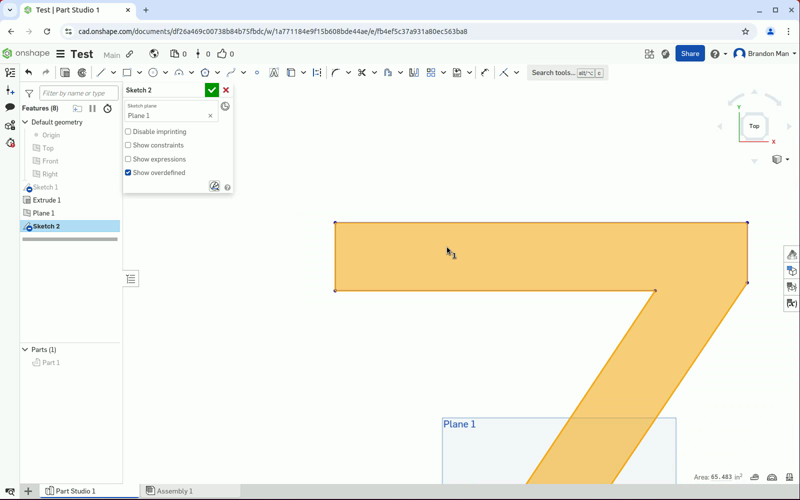
scroll(-6)
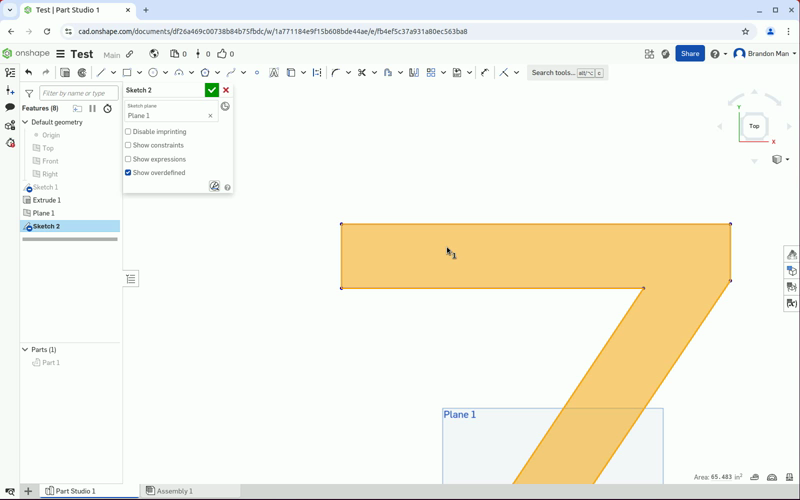
scroll(-6)
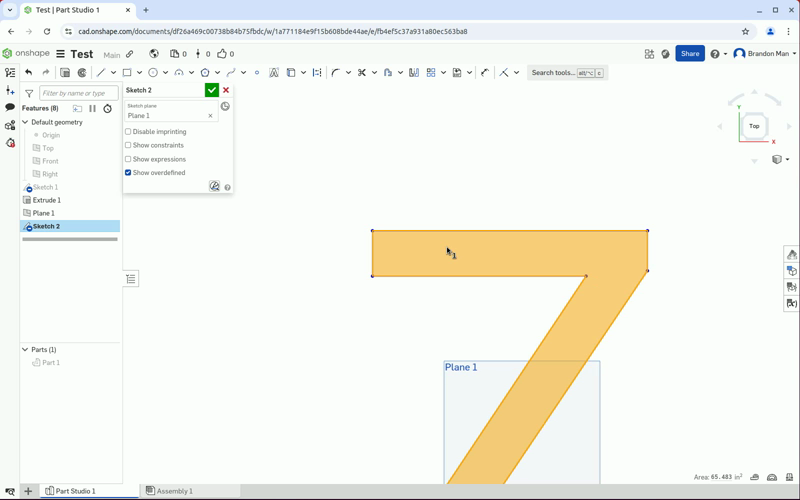
scroll(-6)
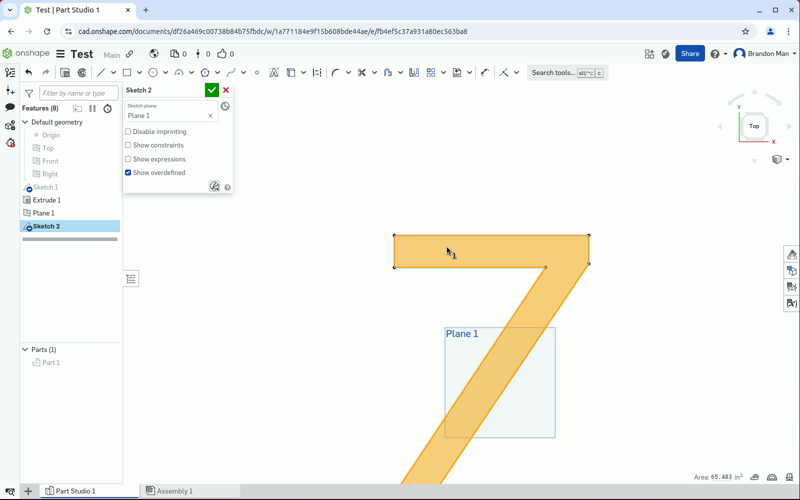
scroll(-6)
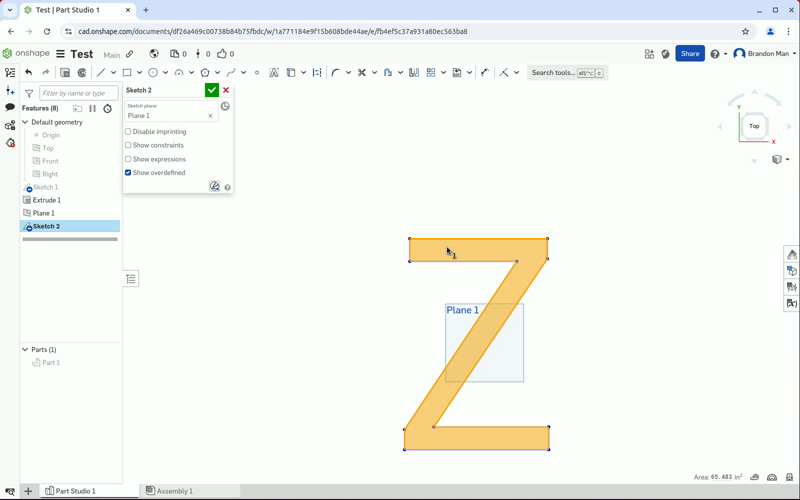
scroll(-6)
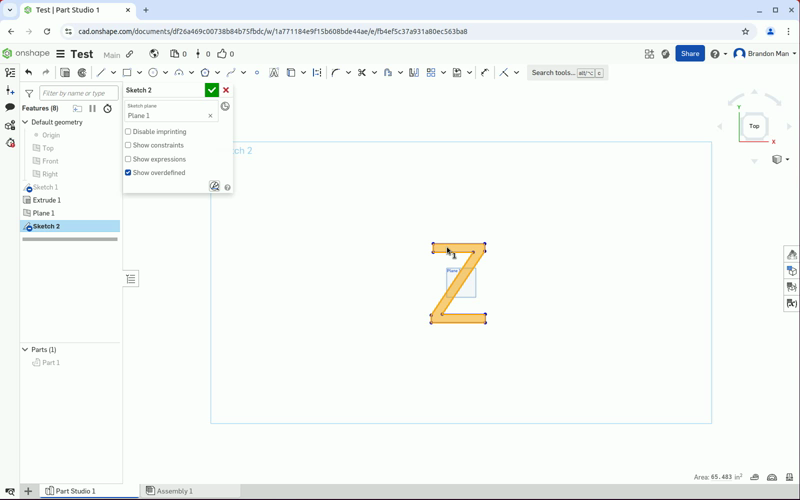
mouse_move(73, 352)
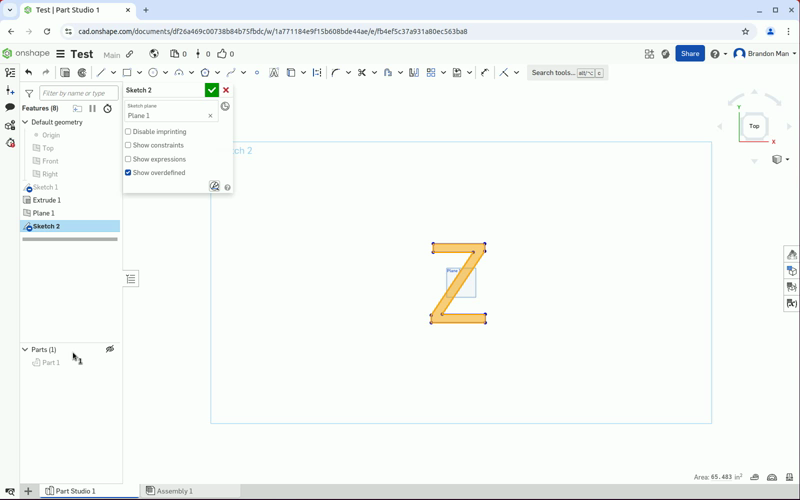
key(shift+y)
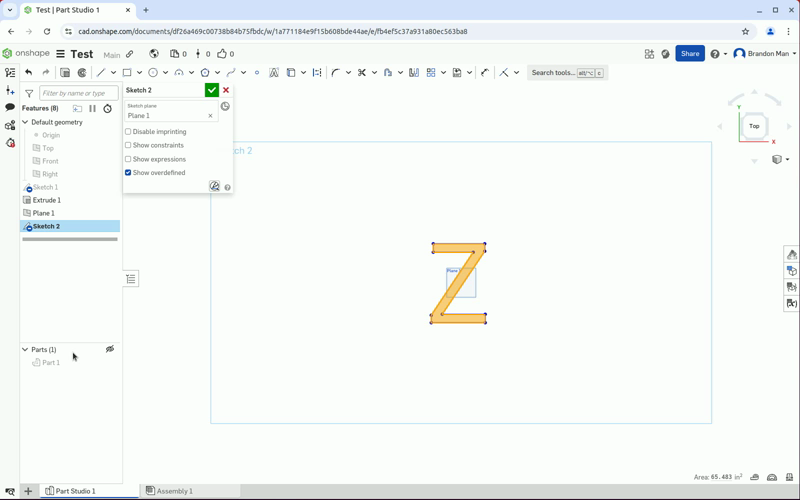
key(shift+e)
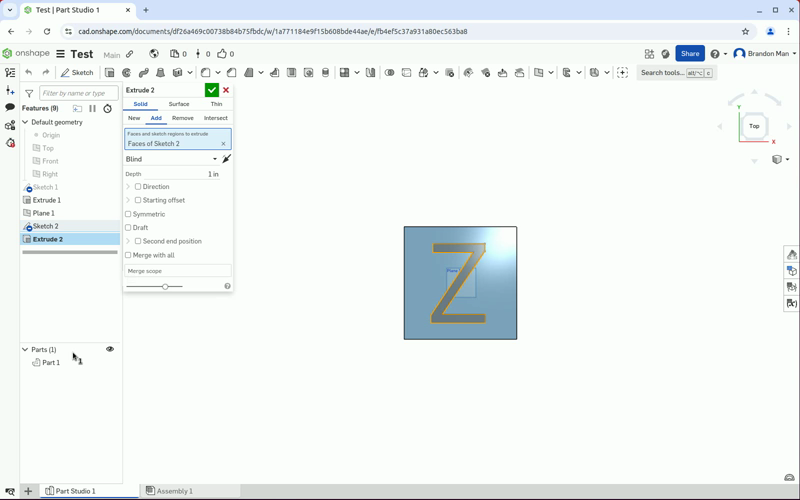
mouse_move(143, 106)
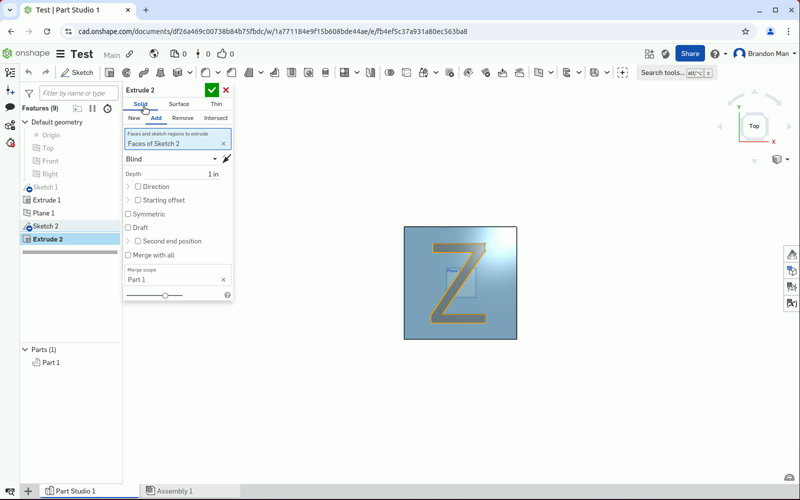
click(143, 106)
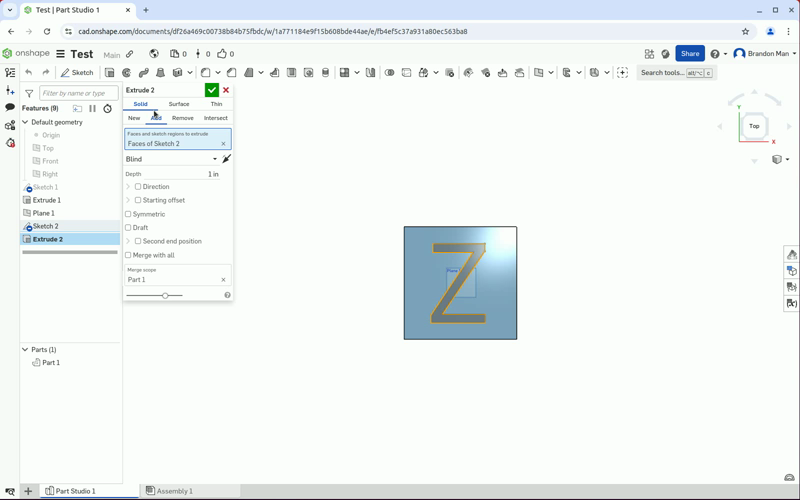
mouse_move(186, 120)
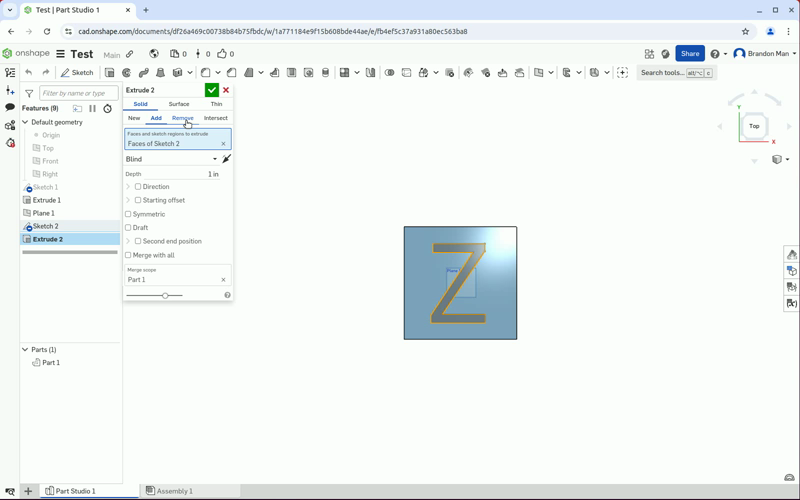
click(186, 120)
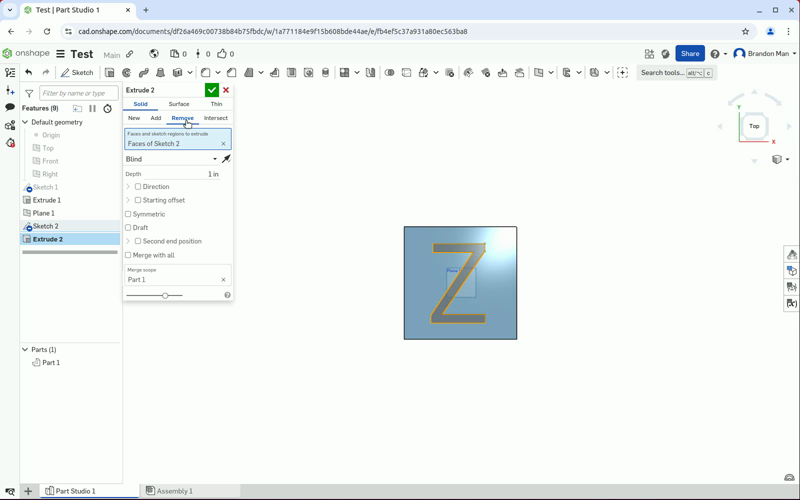
key(tab, 4)
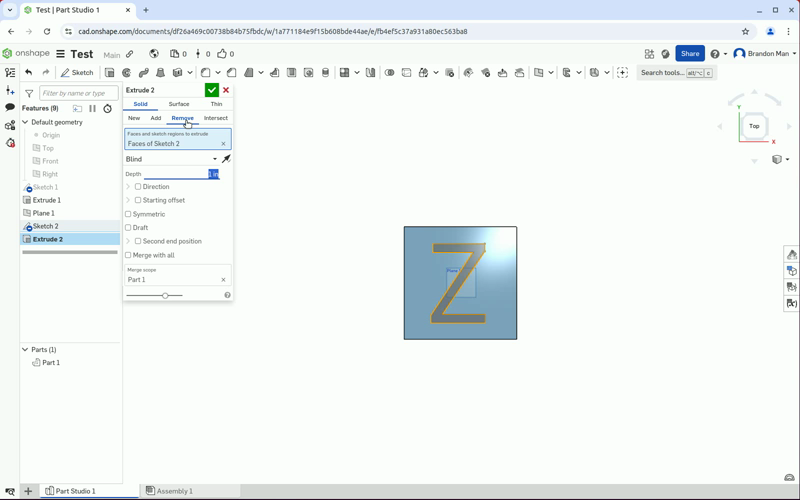
text(2.889)
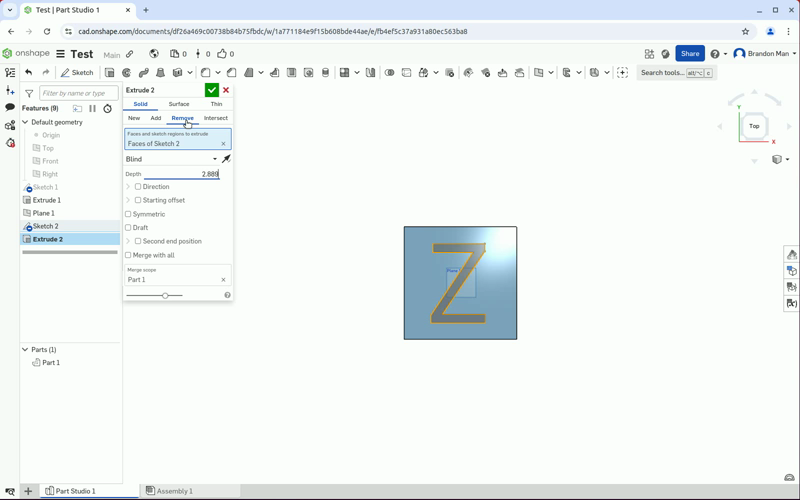
key(tab, 6)
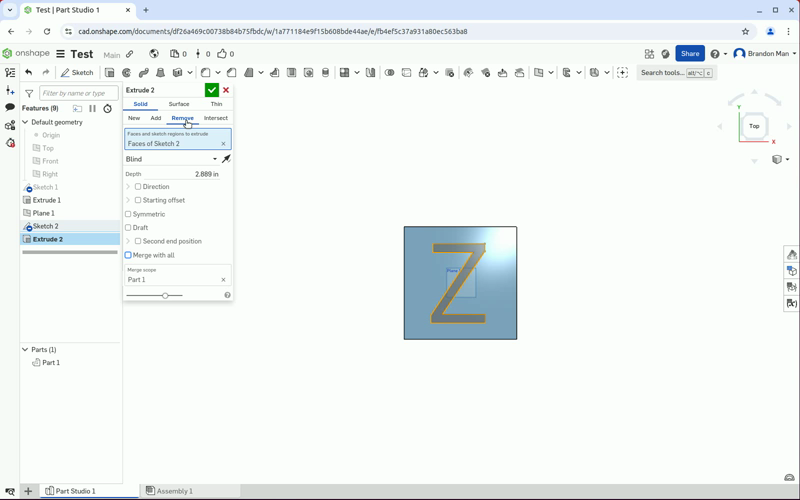
key(space)
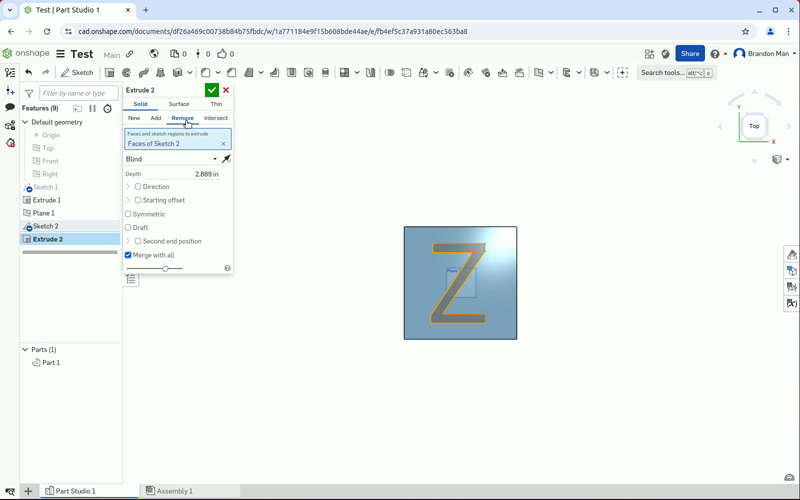
key(enter)
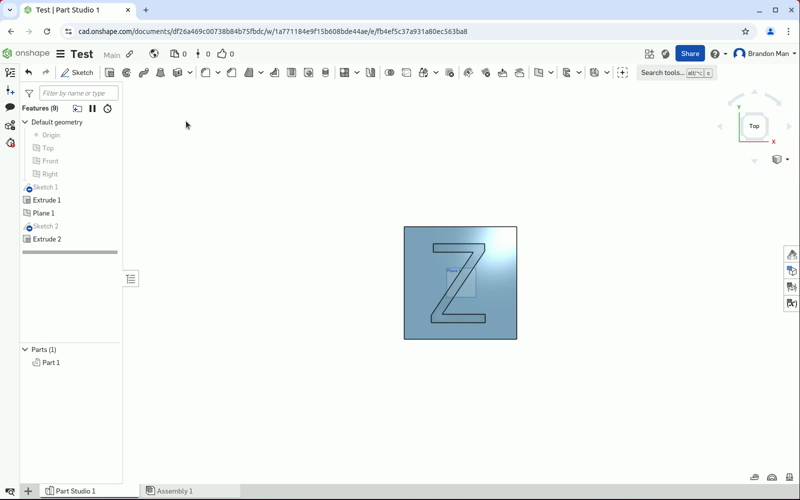
key(shift+h)
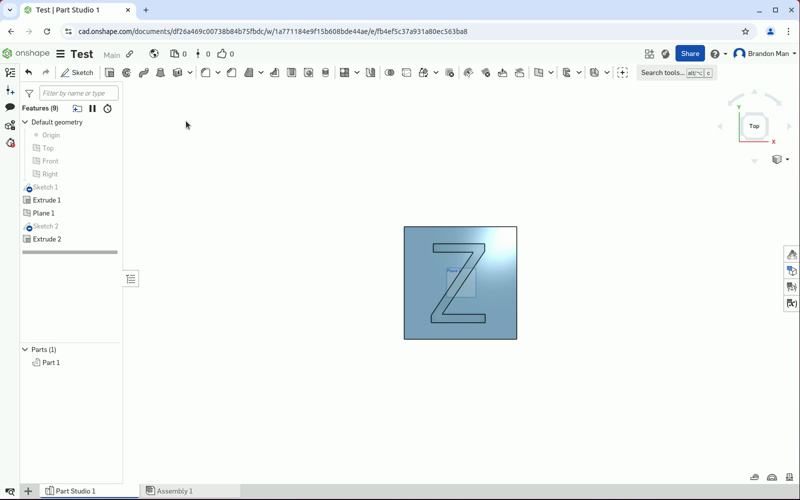
key(shift+h)
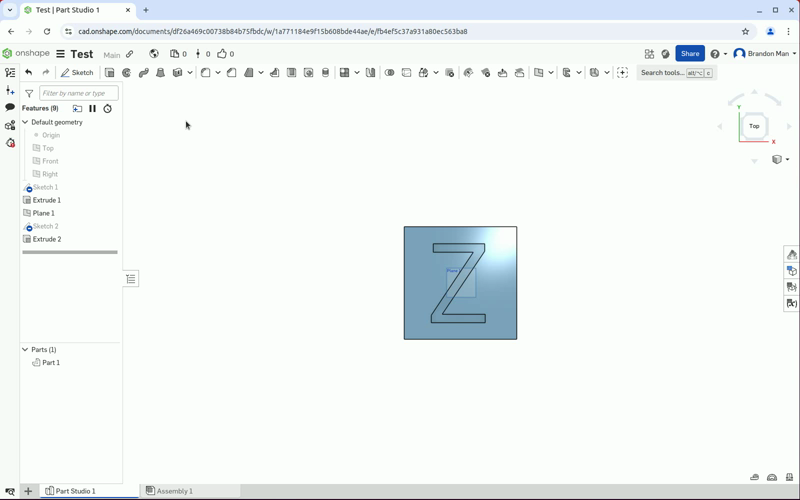
mouse_move(73, 189)
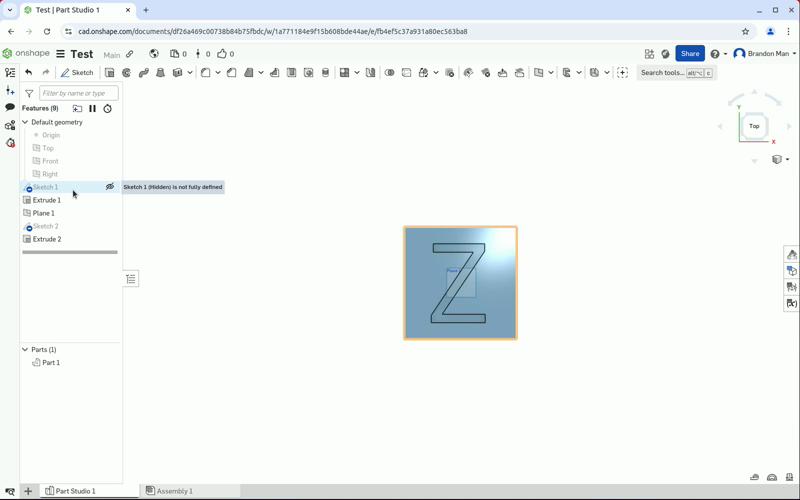
click(73, 189)
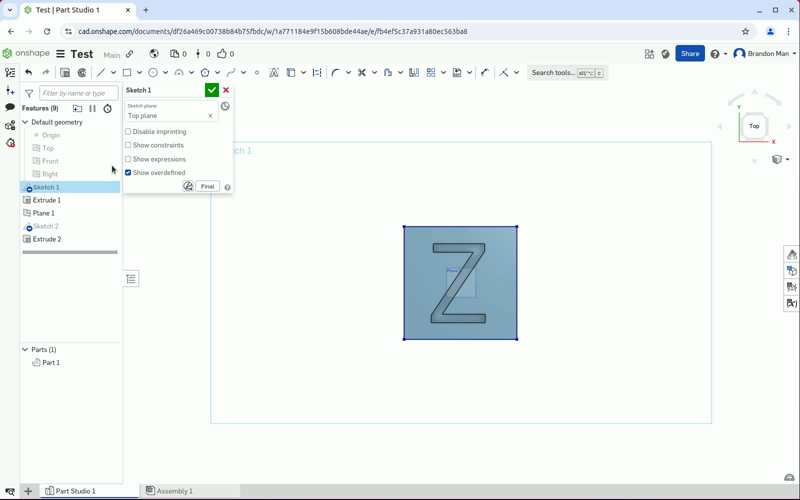
mouse_move(229, 92)
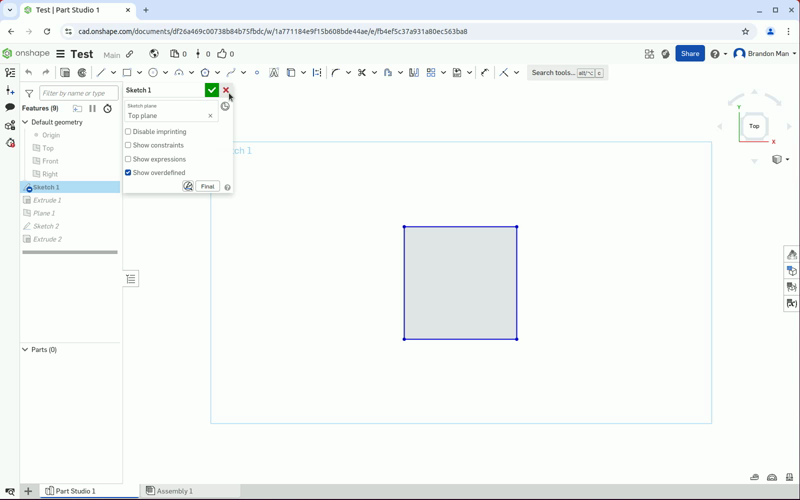
click(229, 92)
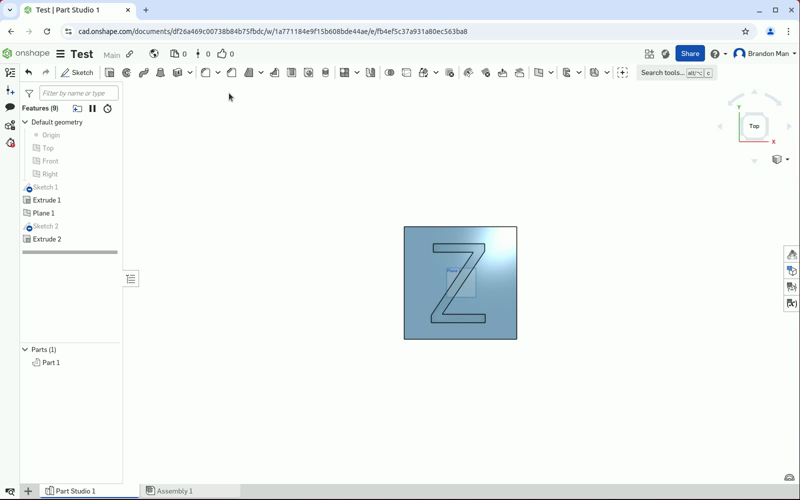
mouse_move(73, 352)
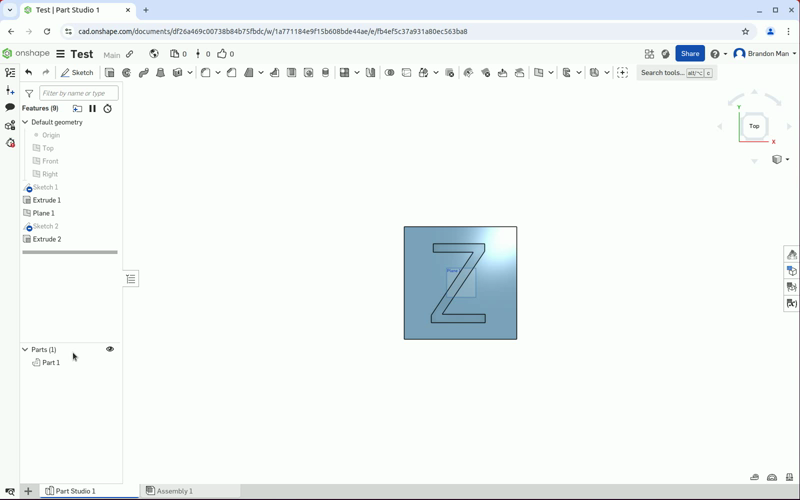
key(y)
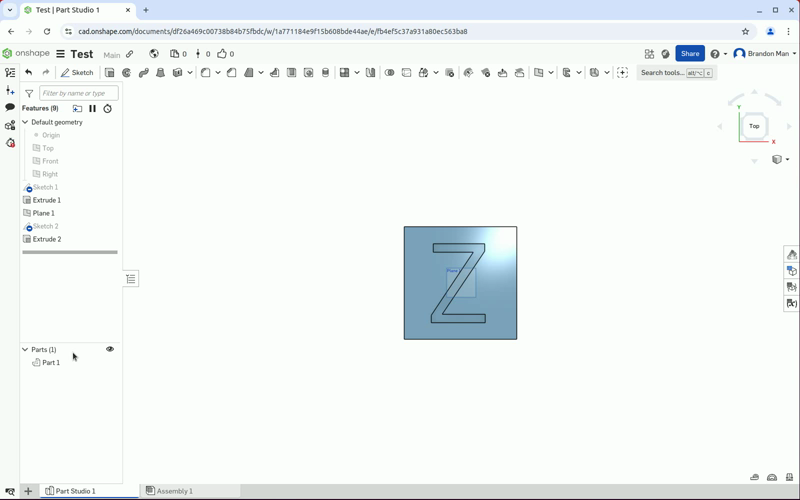
key(shift+p)
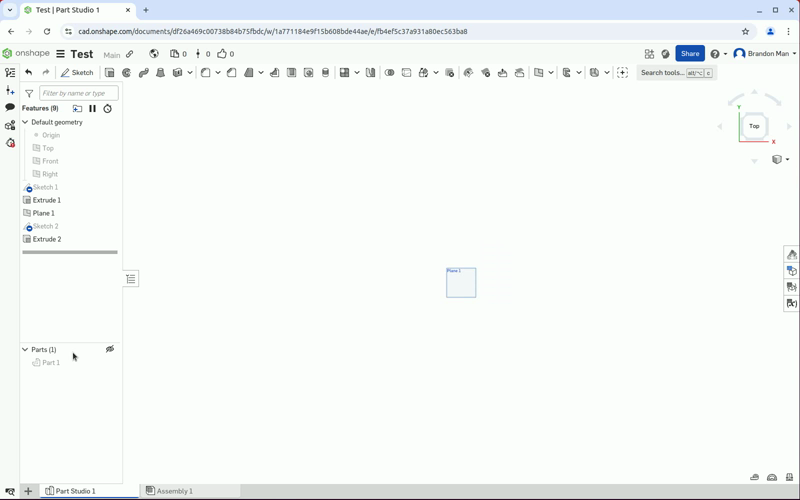
key(space)
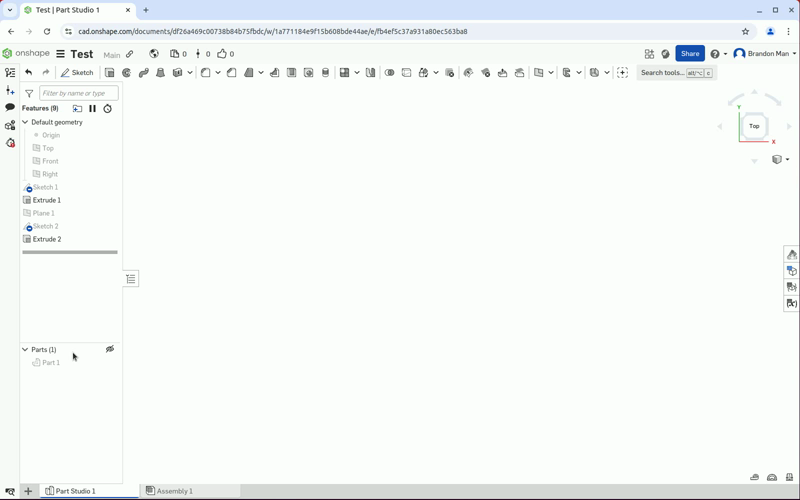
key_down(shift)
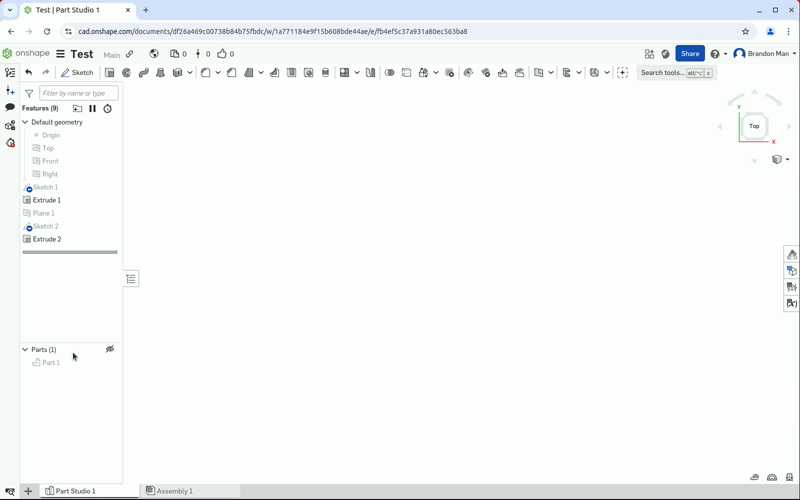
key(up)
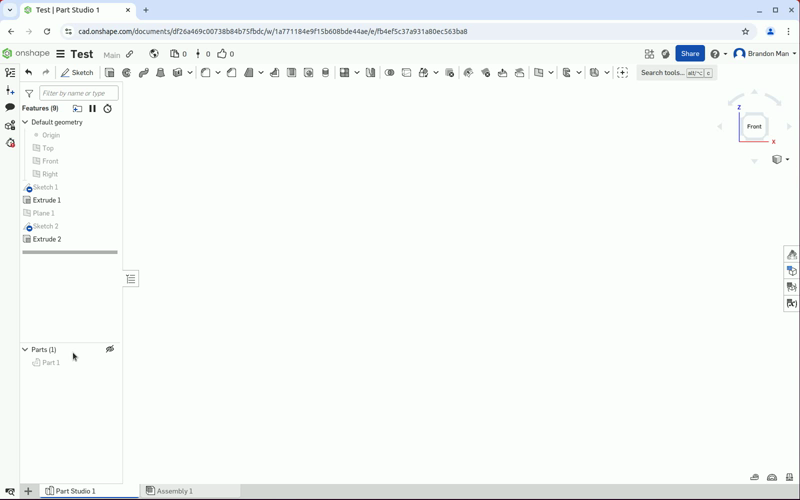
key_up(shift)
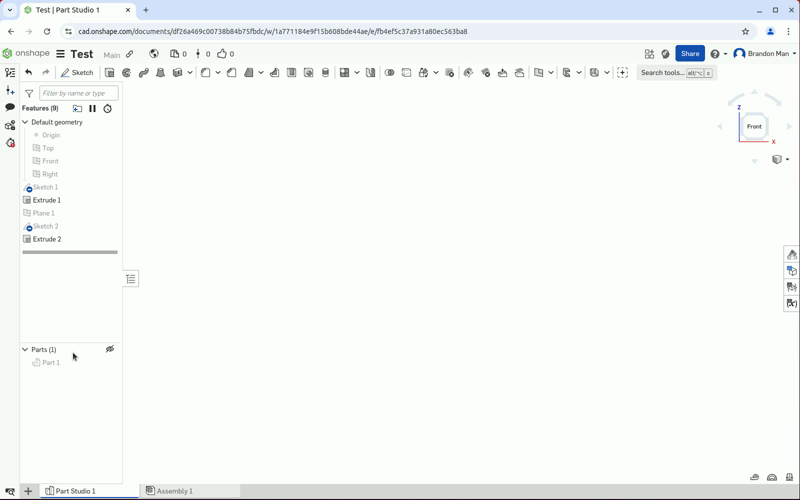
mouse_move(73, 352)
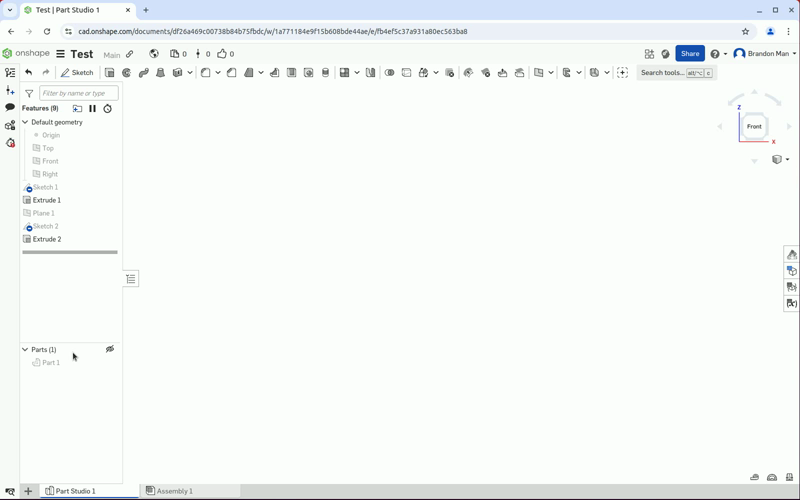
key(shift+y)
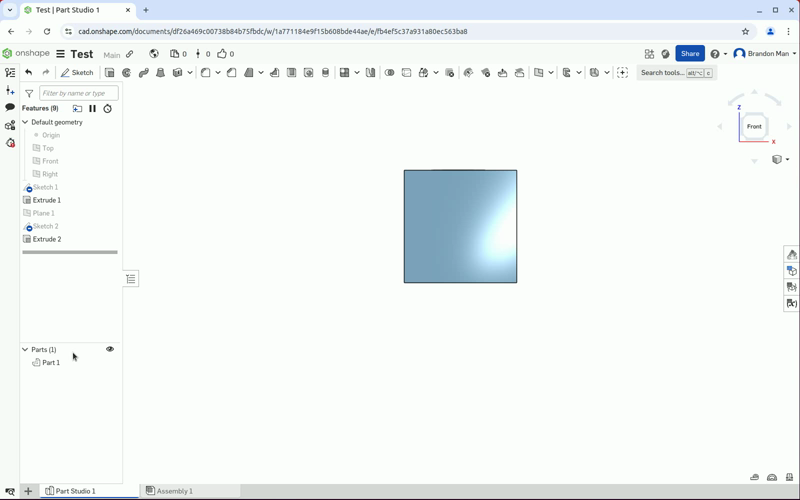
mouse_move(541, 75)
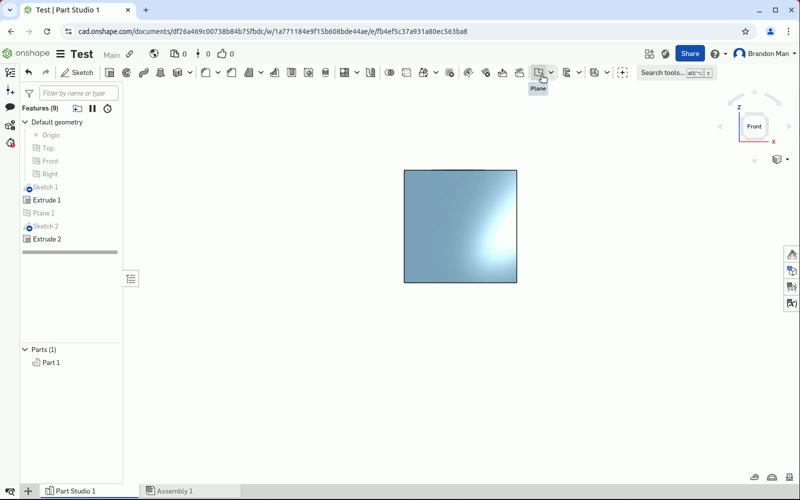
click(541, 75)
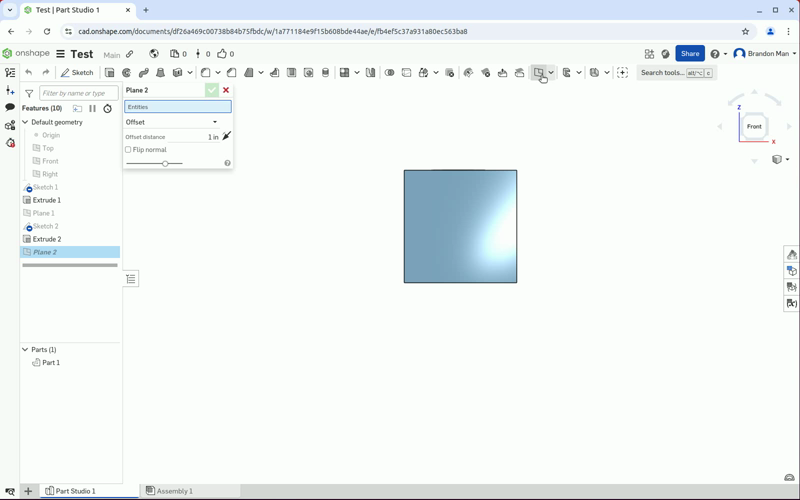
mouse_move(73, 163)
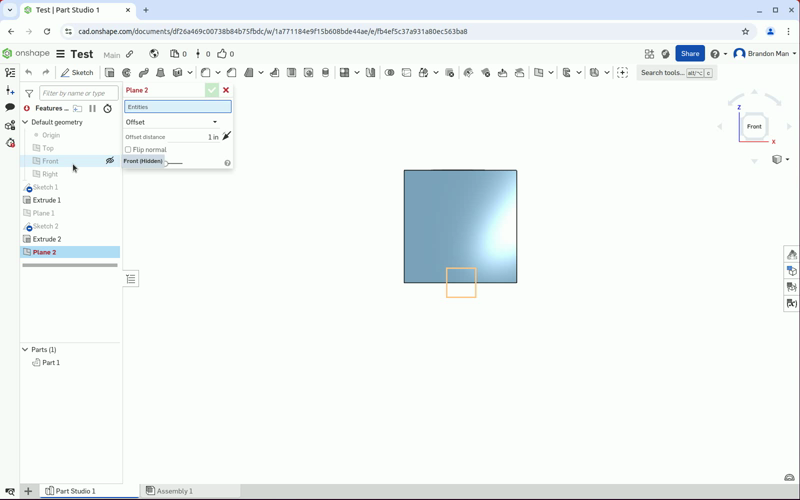
click(73, 163)
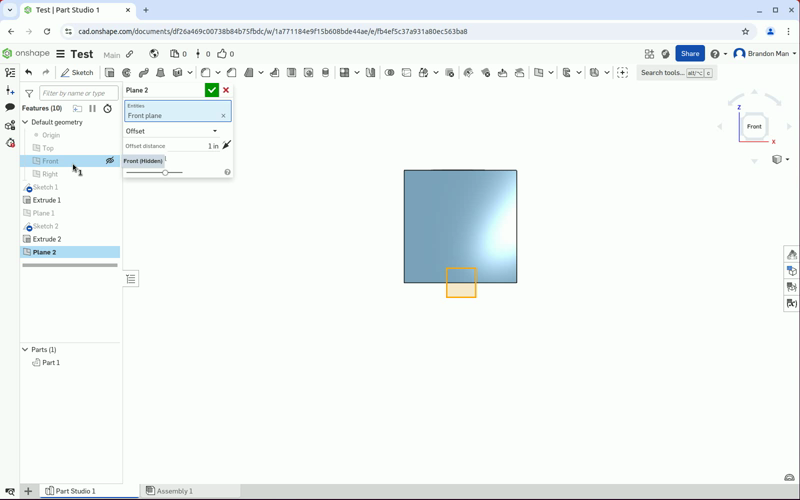
key(tab, 2)
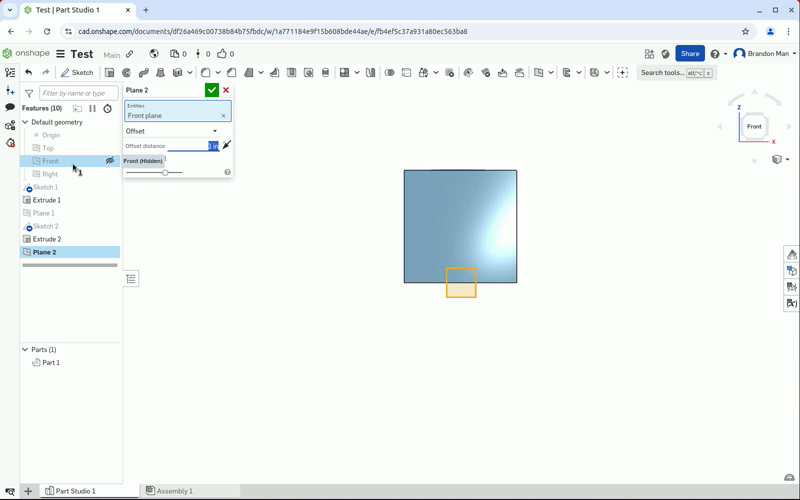
text(11.554)
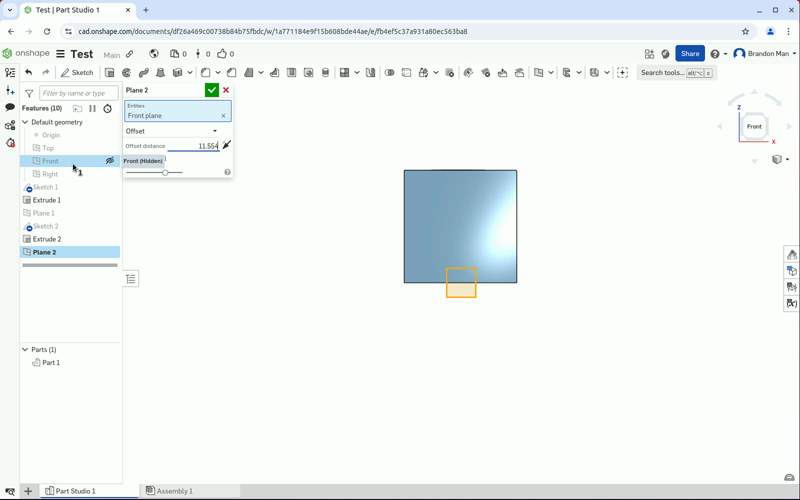
key(enter, 2)
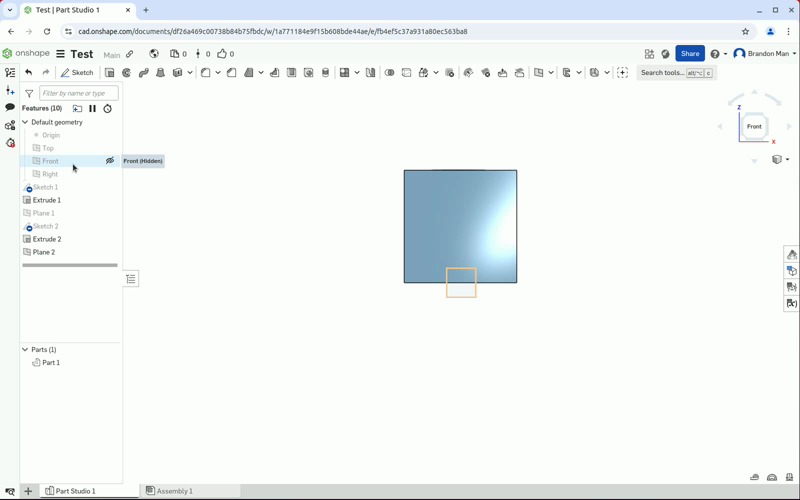
key(shift+s)
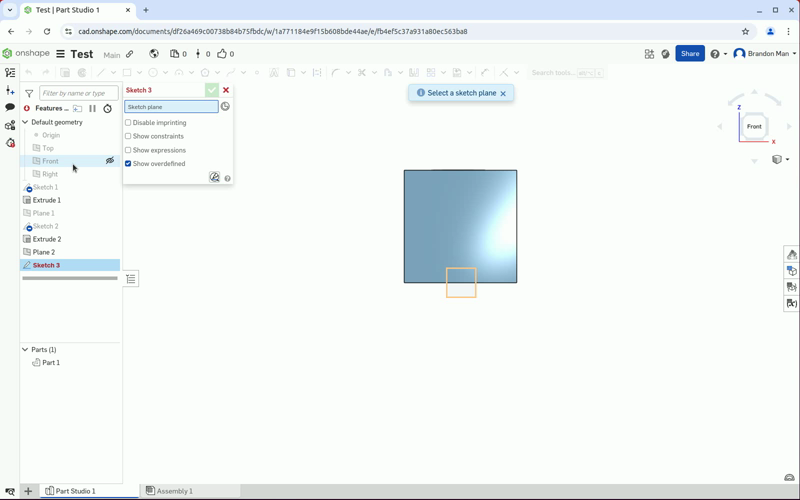
mouse_move(73, 254)
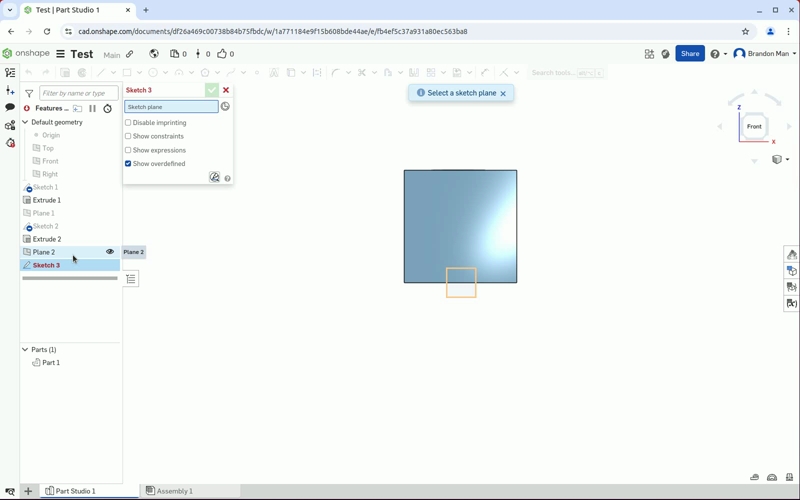
click(73, 254)
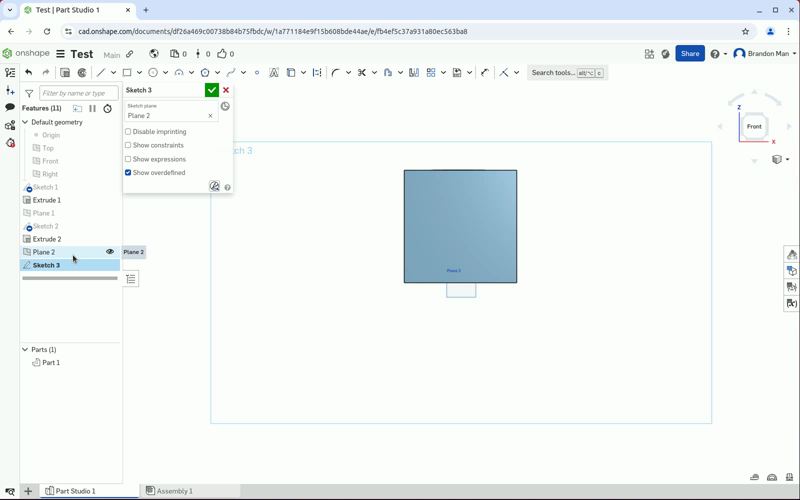
mouse_move(73, 352)
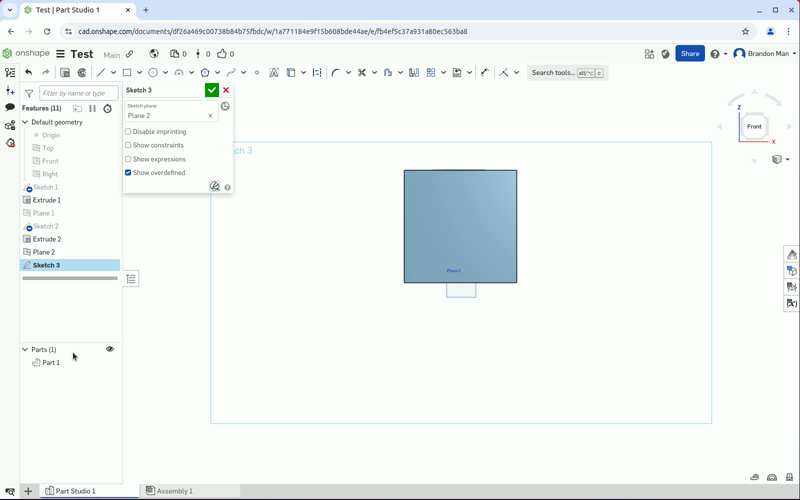
key(y)
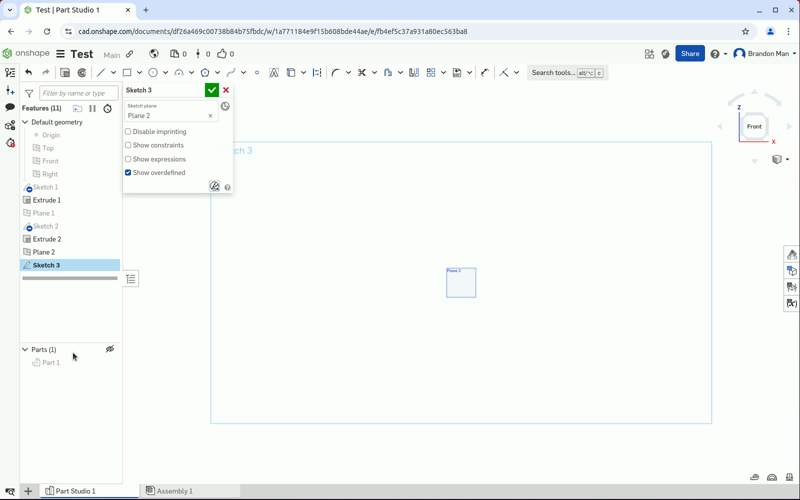
key(l)
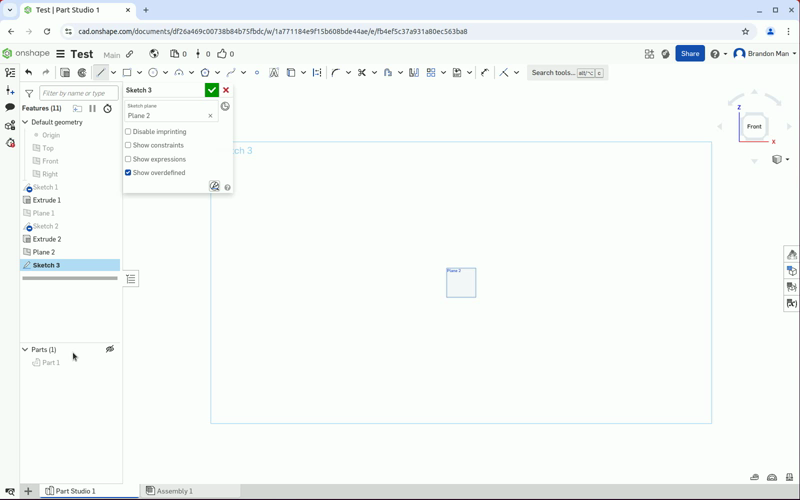
key_down(shift)
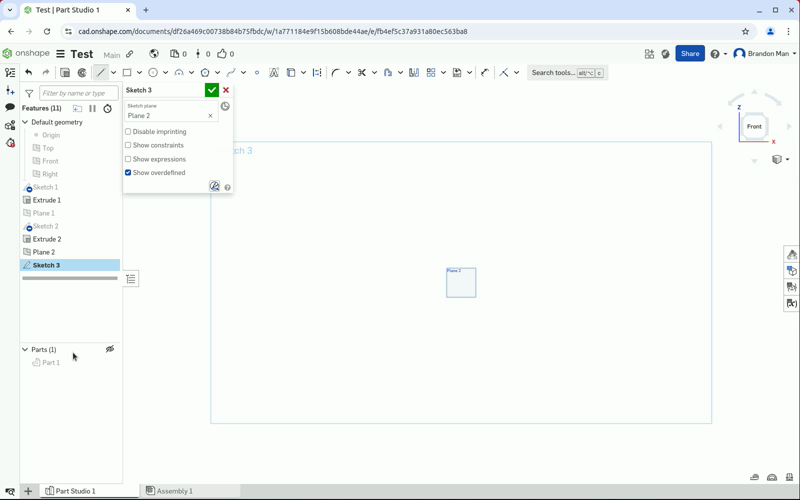
mouse_move(432, 186)
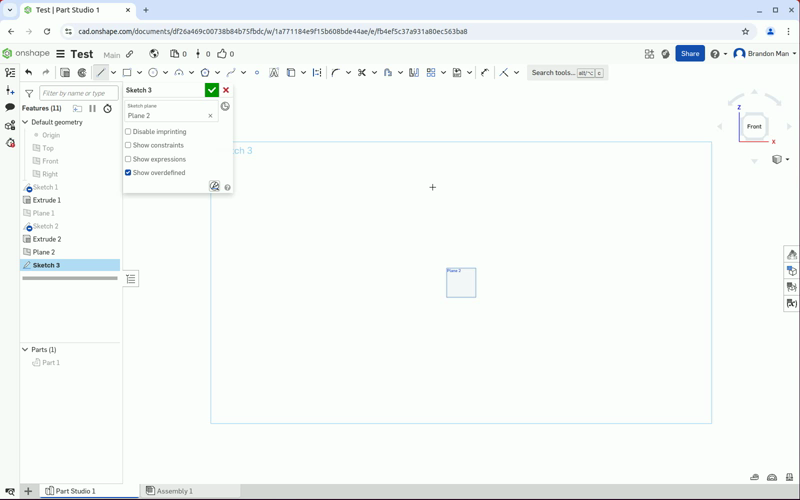
click(432, 186)
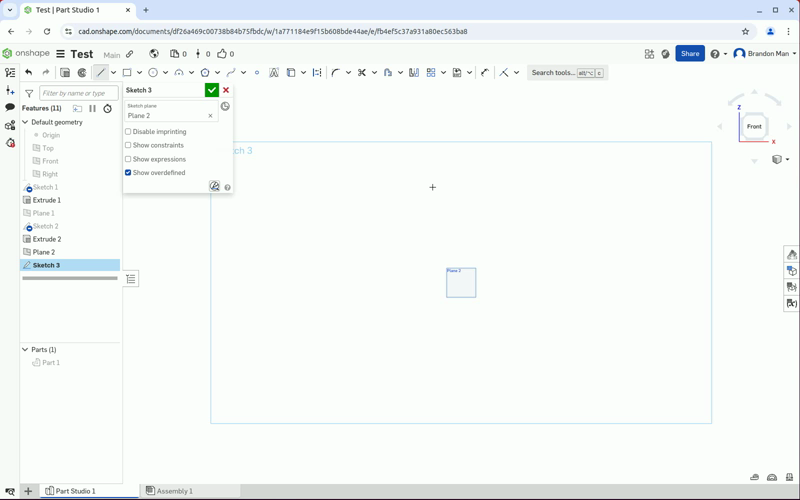
key_up(shift)
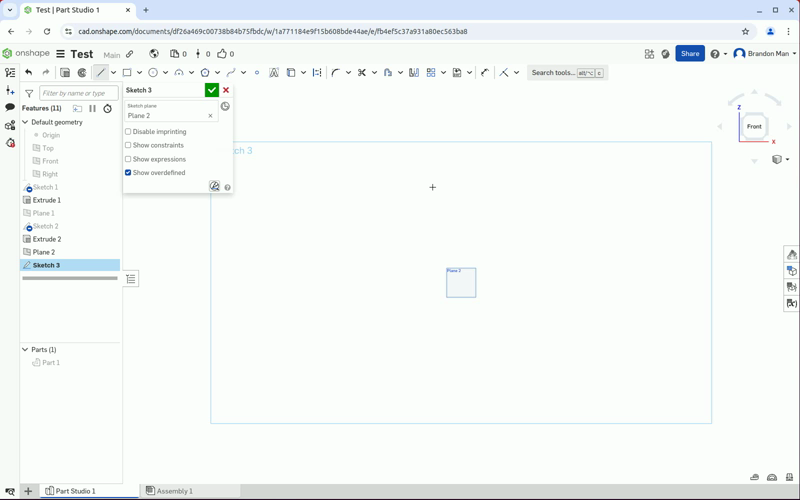
key_down(shift)
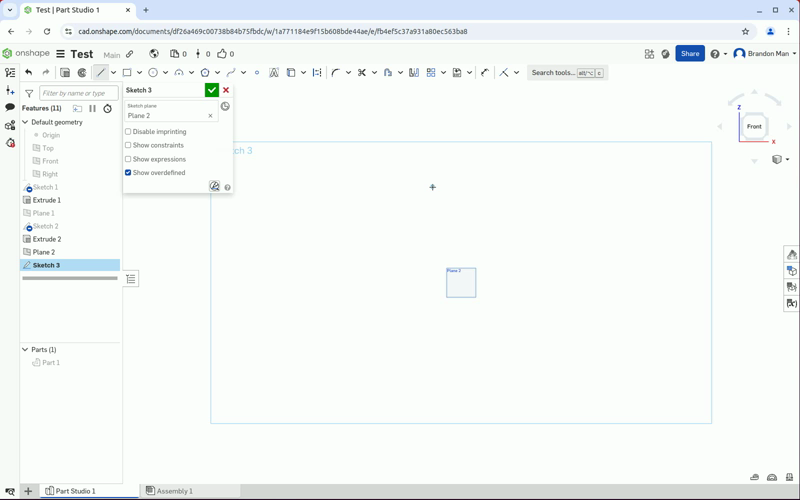
mouse_move(462, 186)
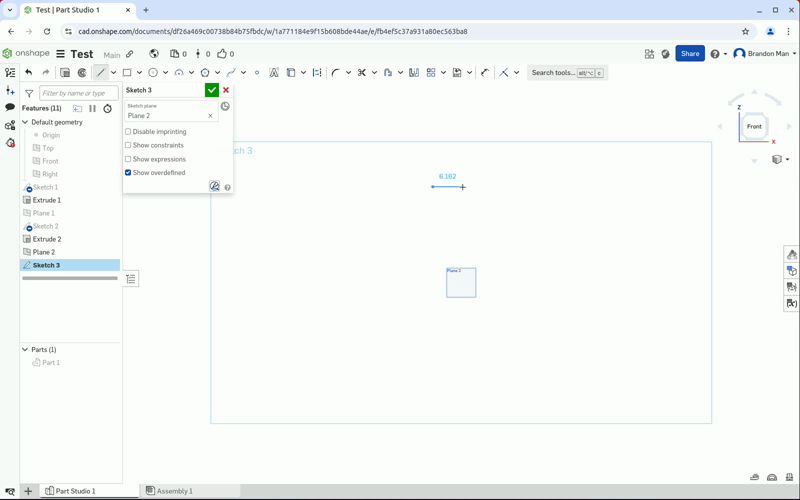
mouse_move(460, 237)
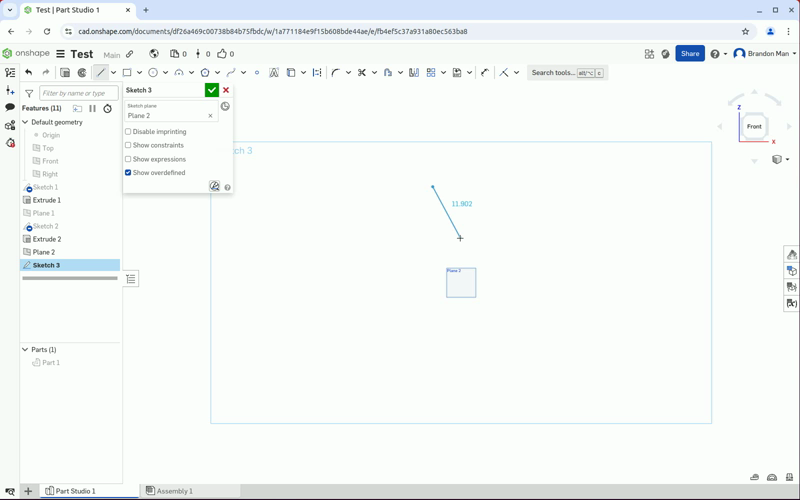
click(460, 237)
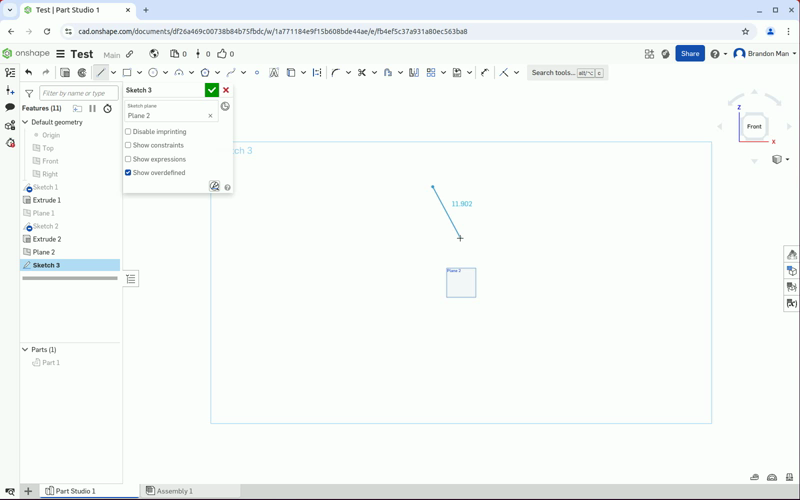
key_up(shift)
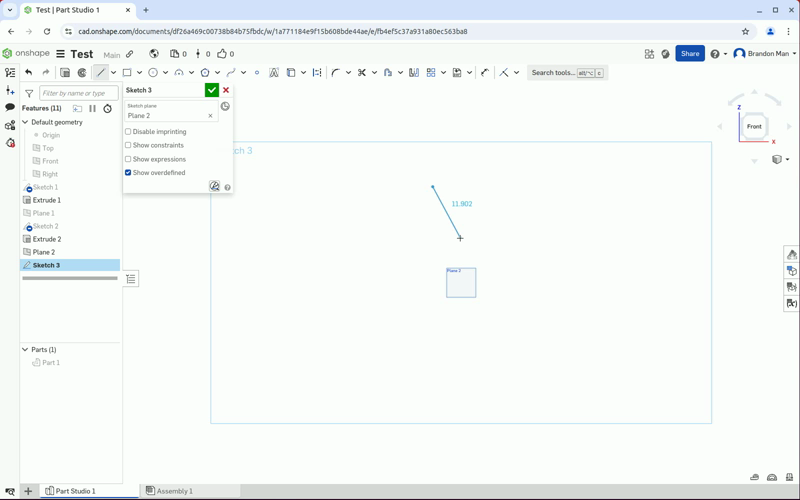
key_down(shift)
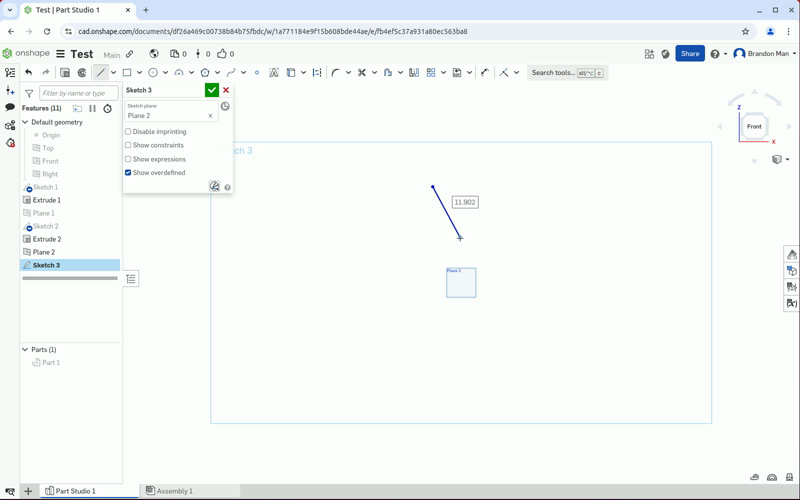
mouse_move(490, 237)
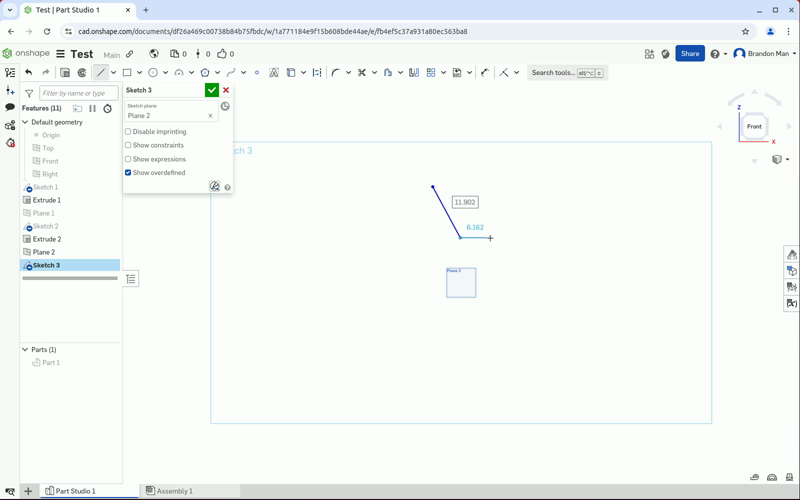
mouse_move(460, 269)
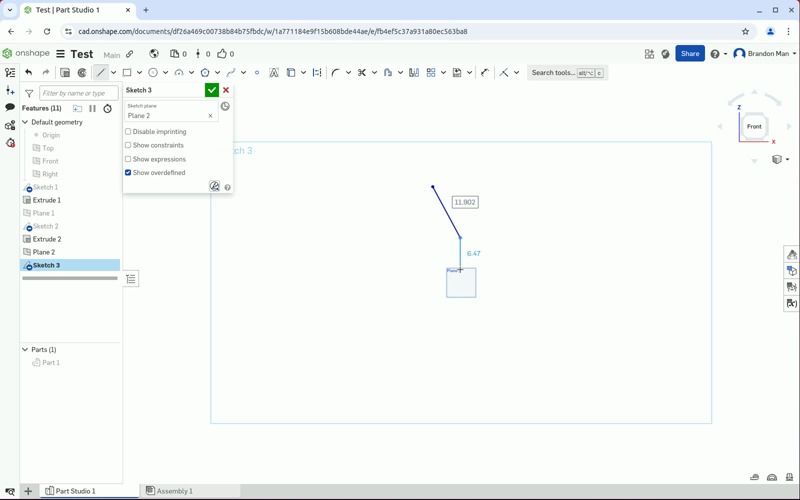
click(460, 269)
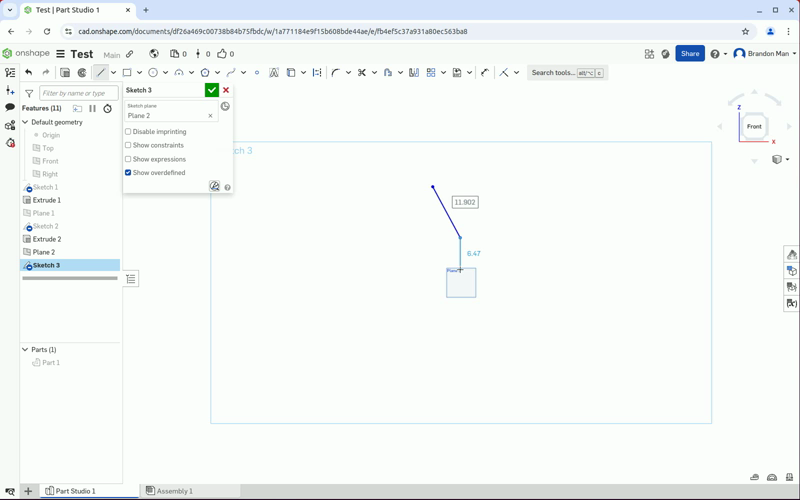
key_up(shift)
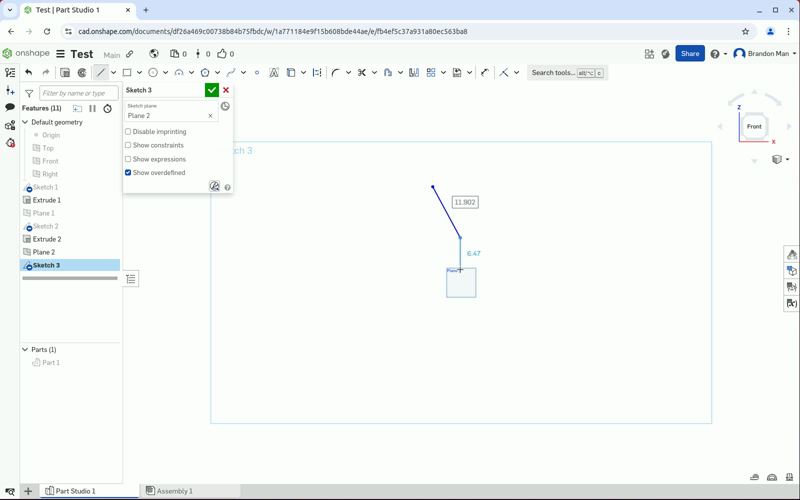
key_down(shift)
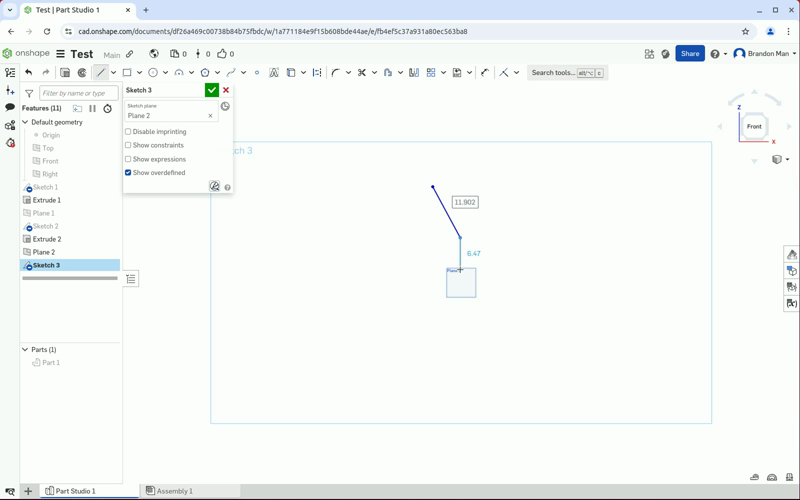
mouse_move(490, 269)
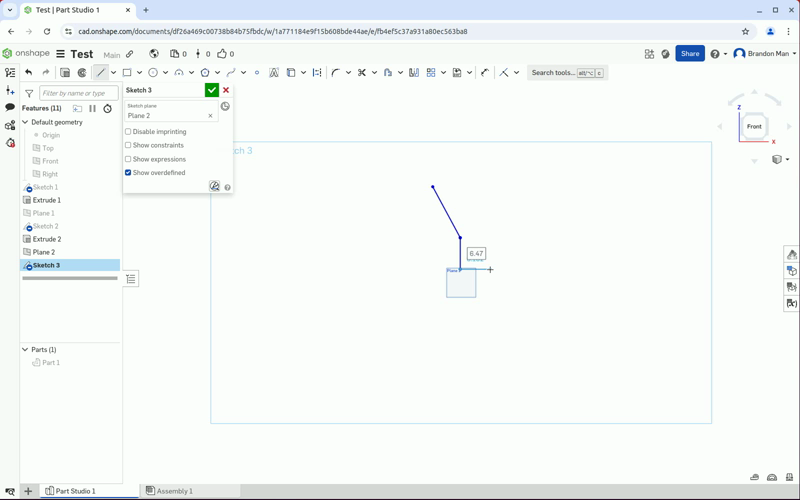
mouse_move(469, 269)
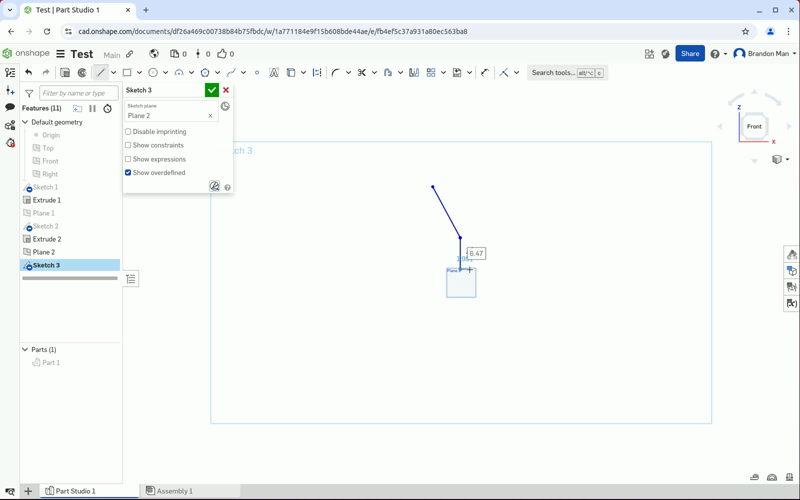
click(469, 269)
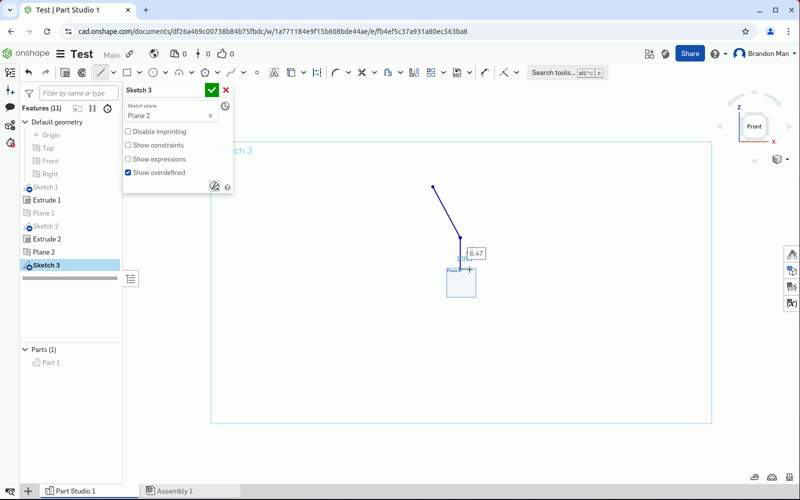
key_up(shift)
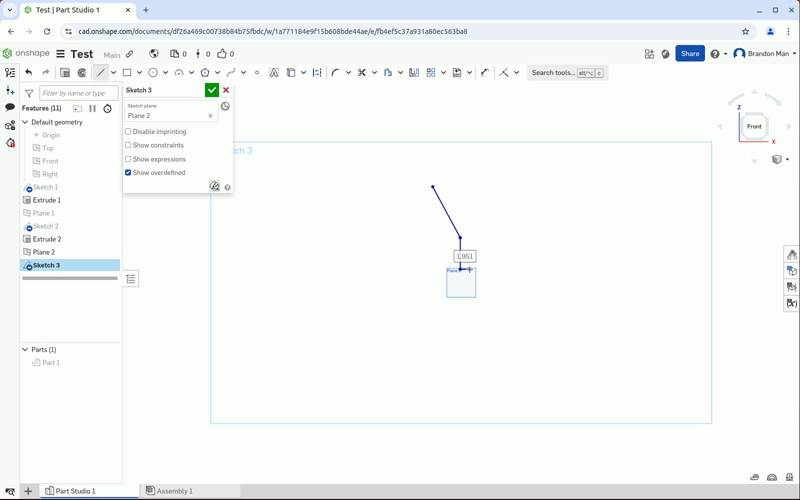
key_down(shift)
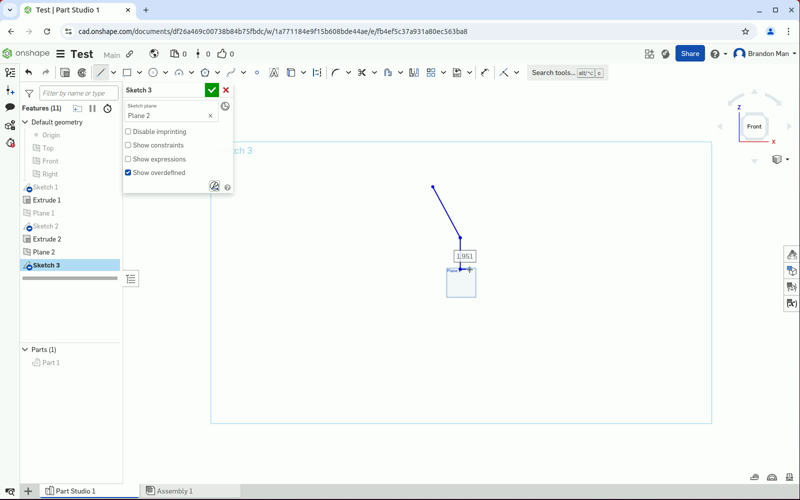
mouse_move(499, 269)
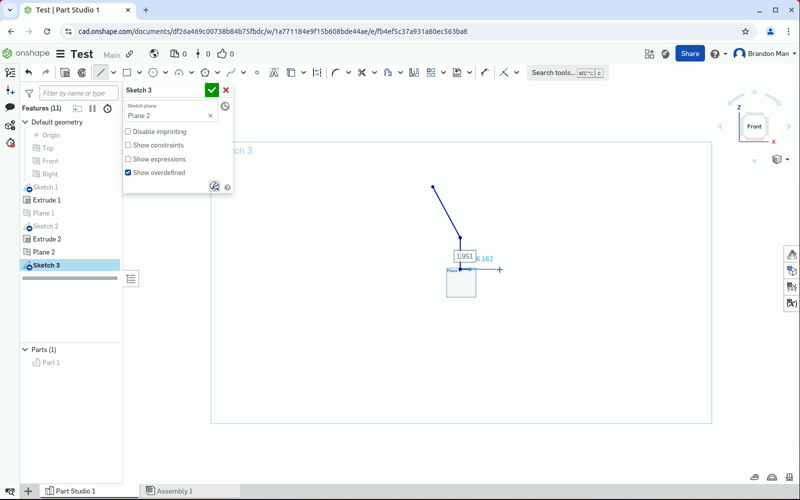
mouse_move(469, 237)
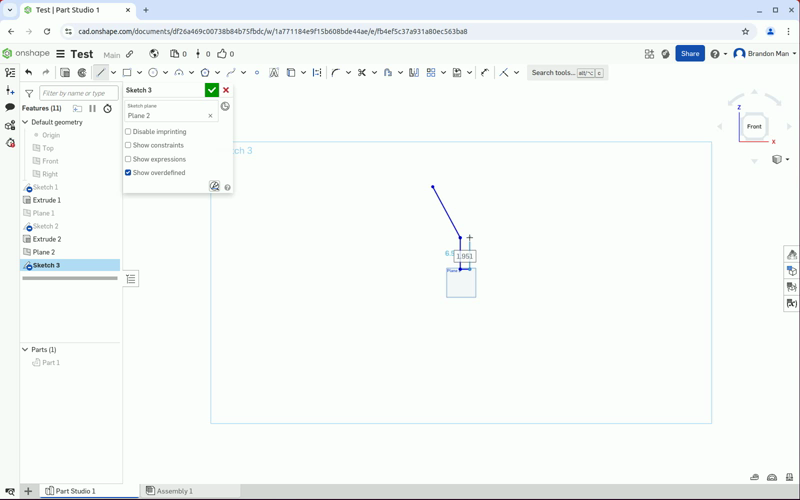
click(469, 237)
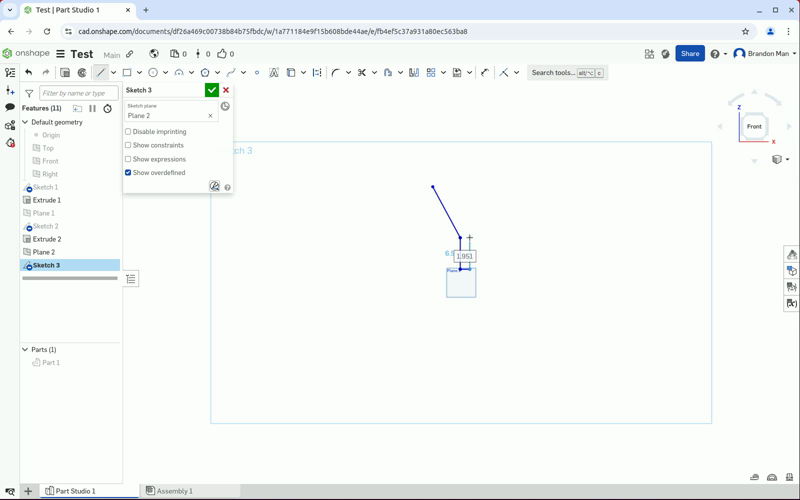
key_up(shift)
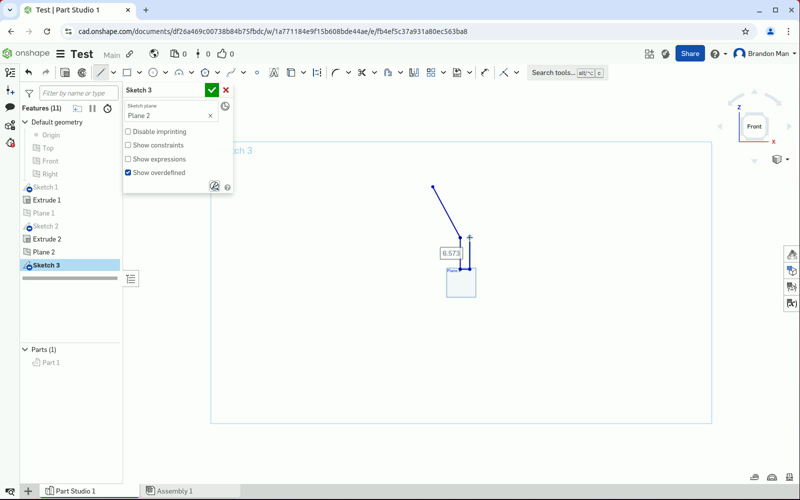
key_down(shift)
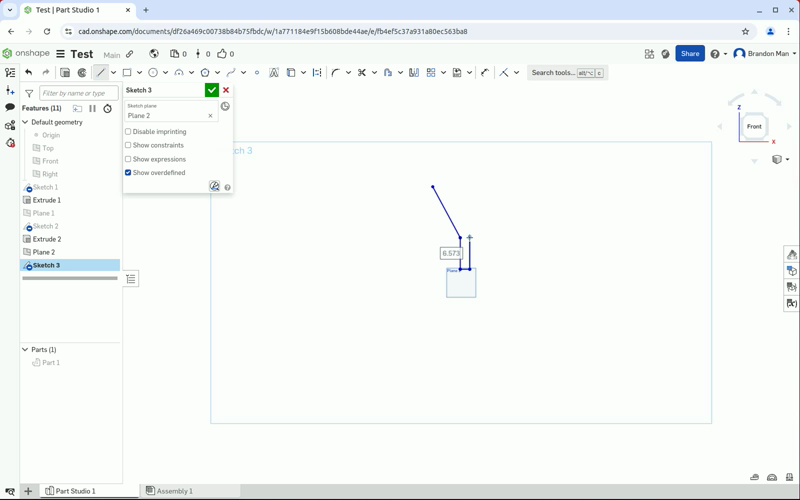
mouse_move(499, 237)
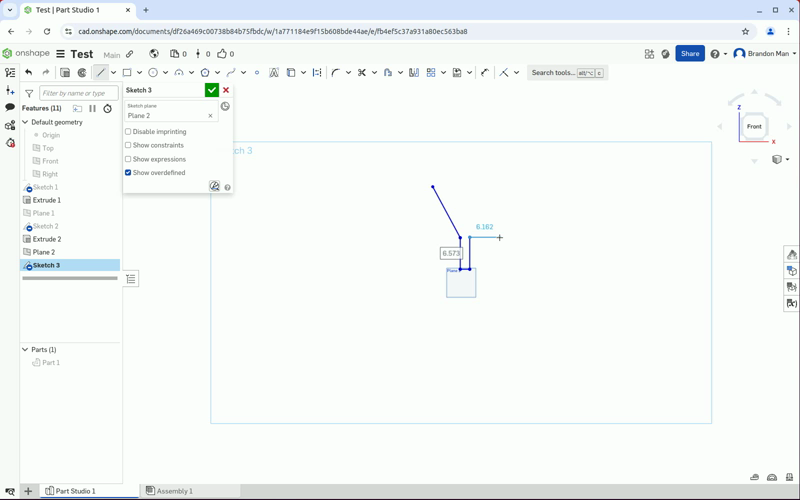
mouse_move(497, 186)
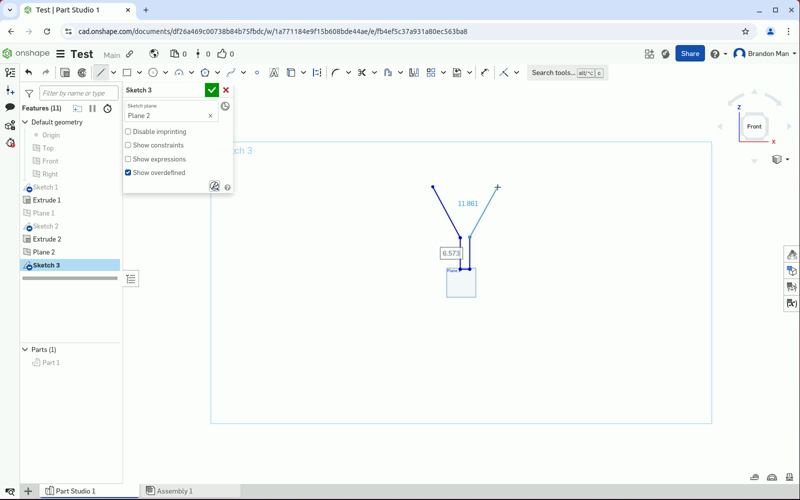
click(497, 186)
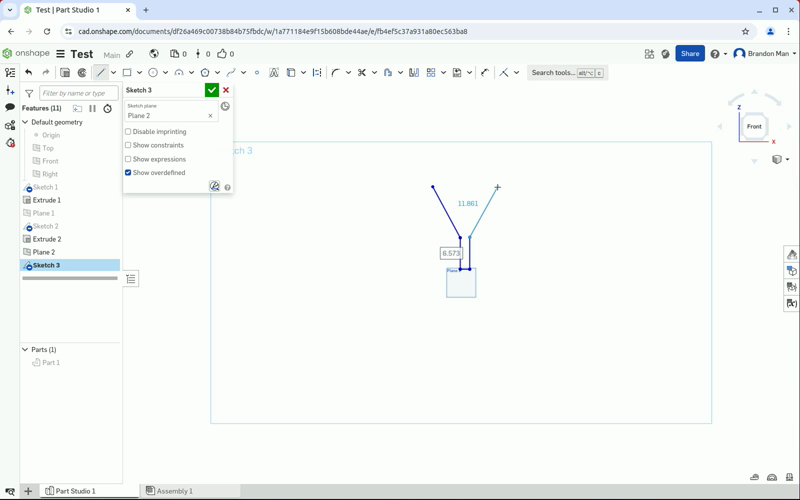
key_up(shift)
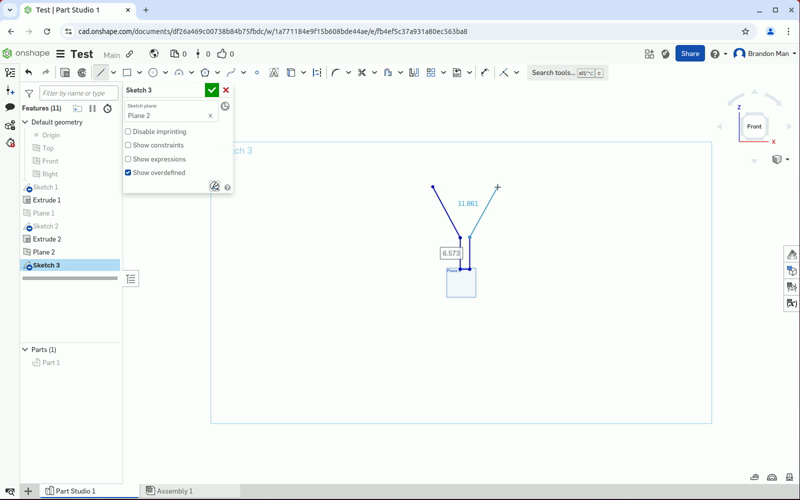
key_down(shift)
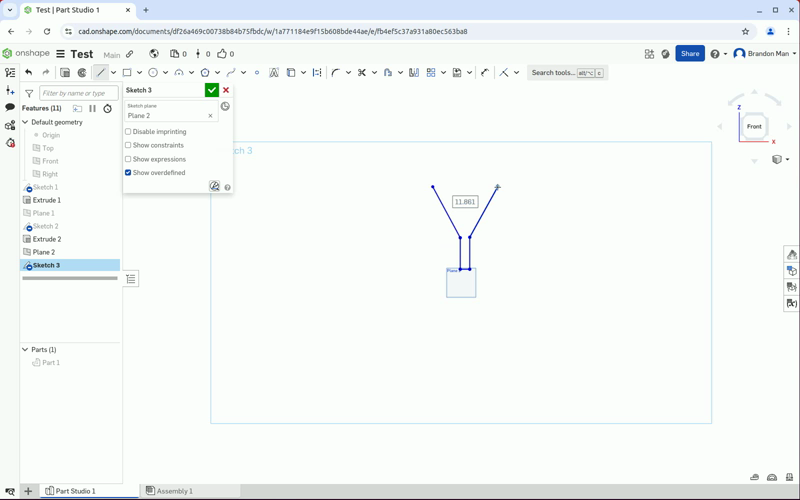
mouse_move(527, 186)
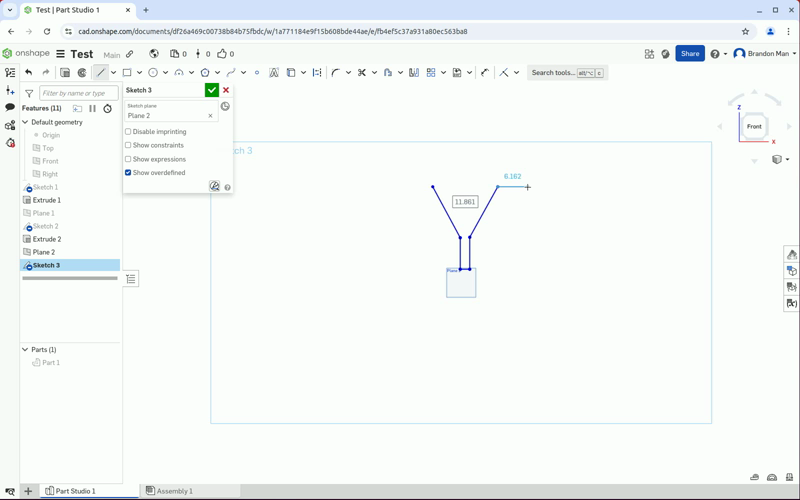
mouse_move(487, 186)
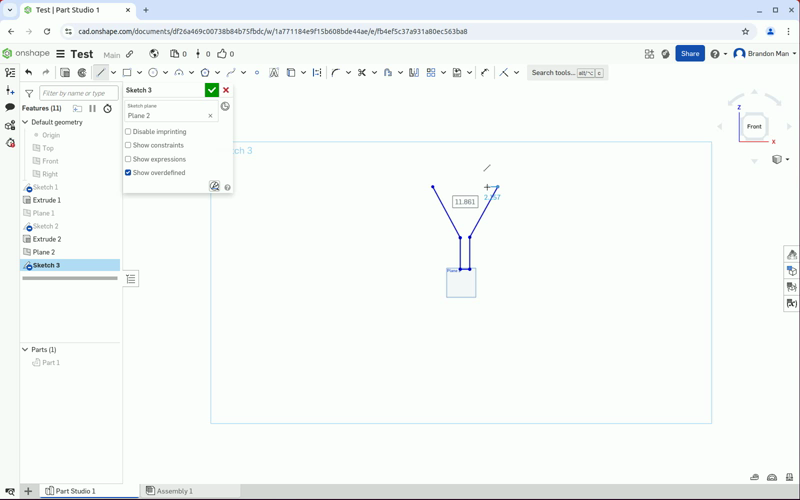
click(487, 186)
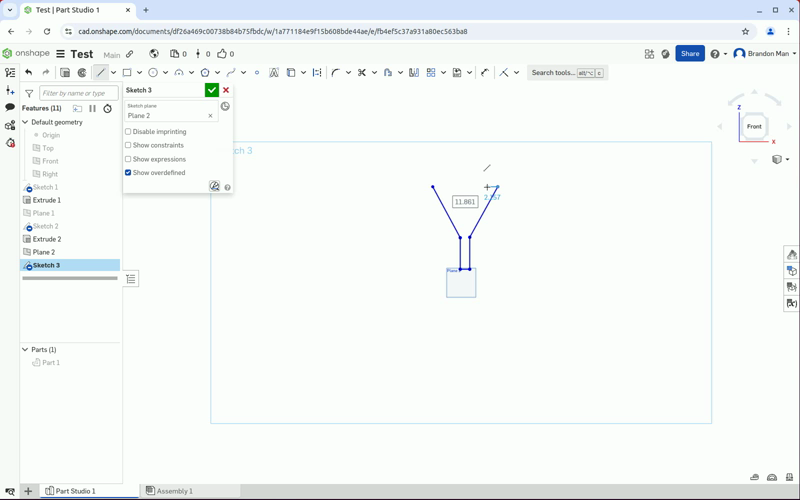
key_up(shift)
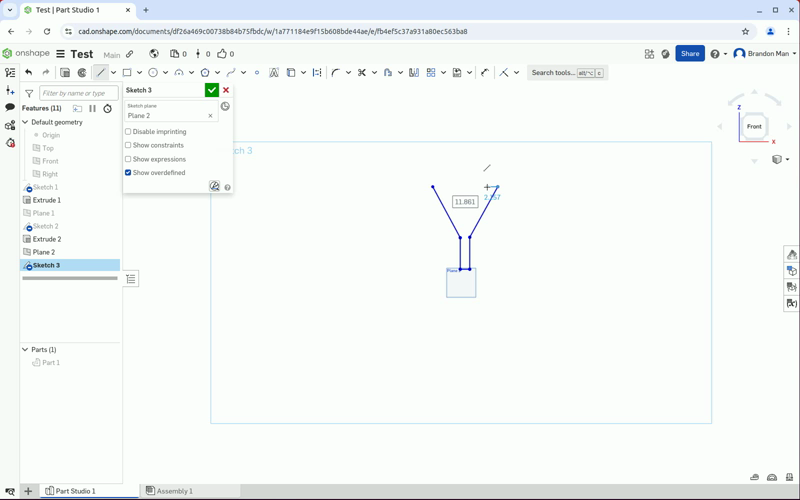
key_down(shift)
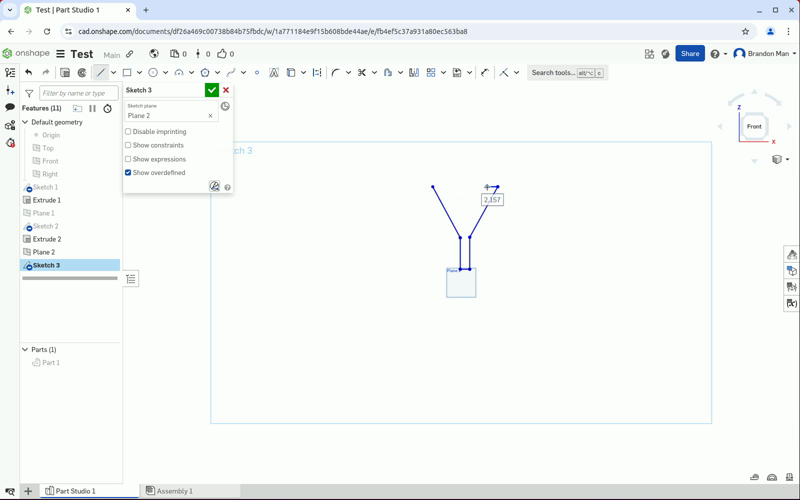
mouse_move(517, 186)
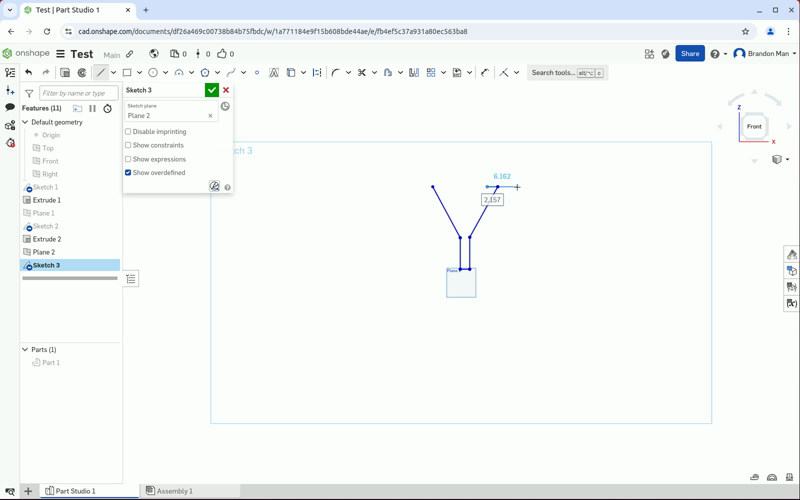
mouse_move(464, 228)
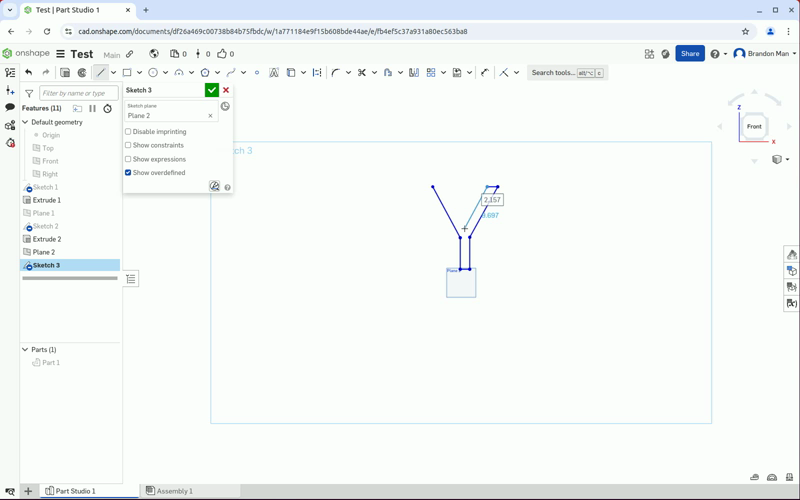
click(464, 228)
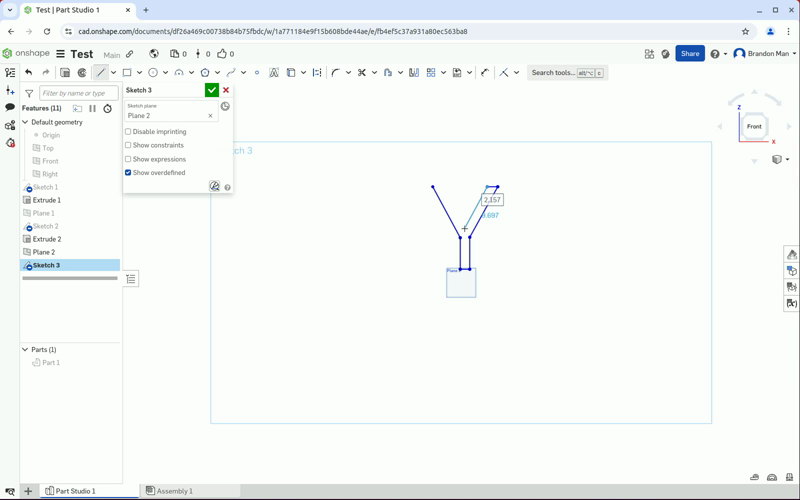
key_up(shift)
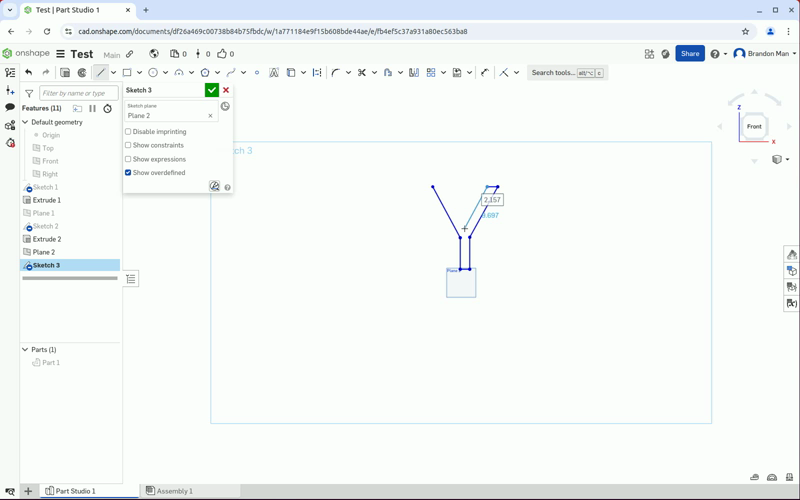
key_down(shift)
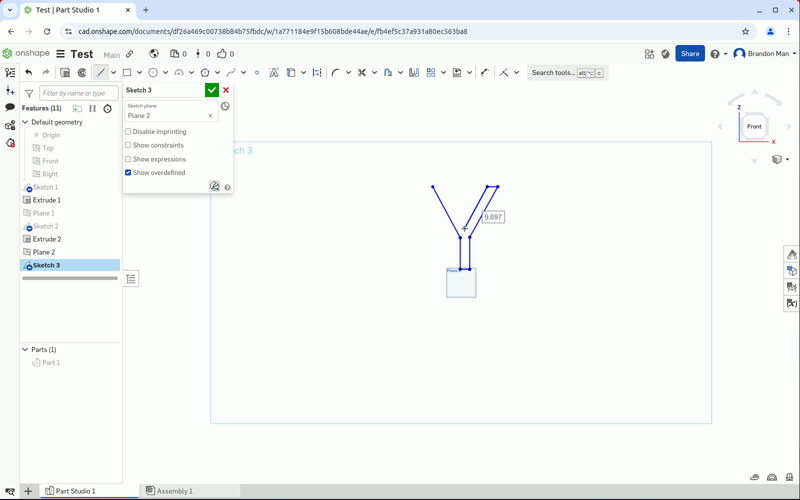
mouse_move(494, 228)
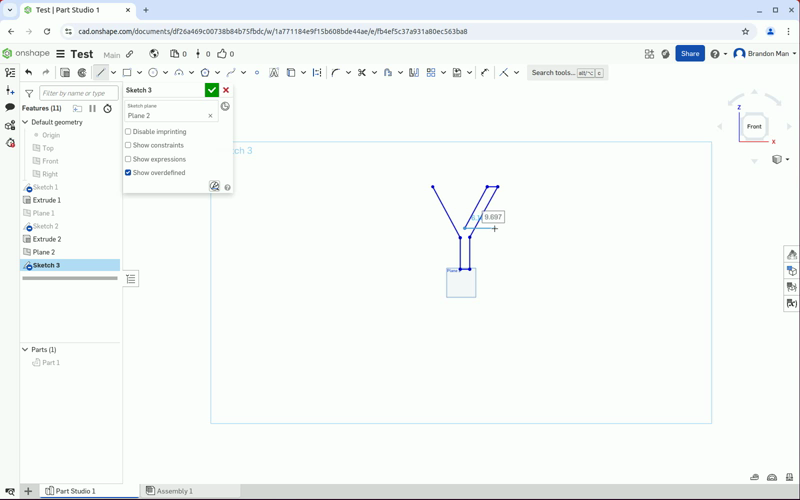
mouse_move(443, 186)
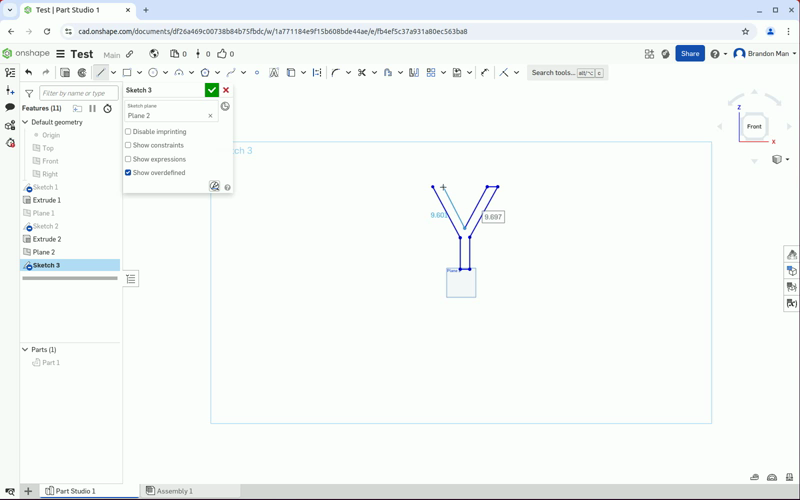
click(443, 186)
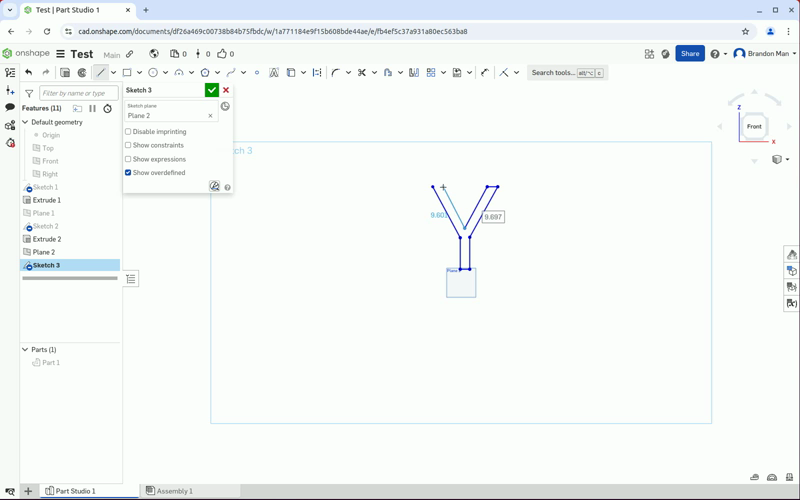
key_up(shift)
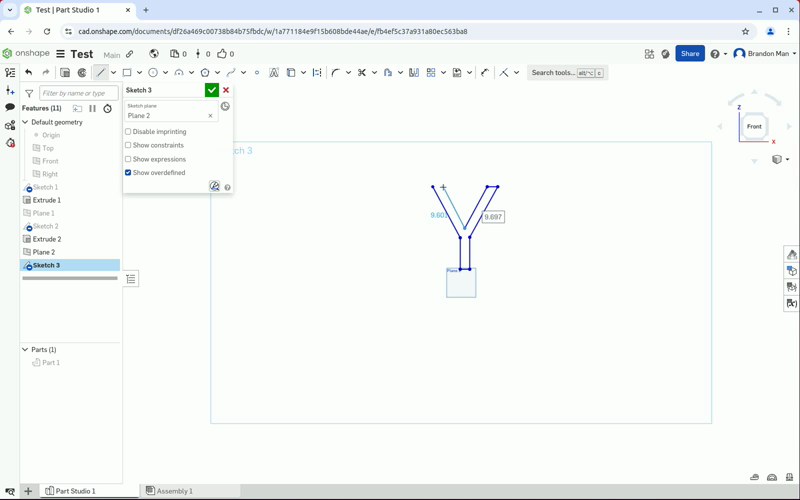
mouse_move(473, 186)
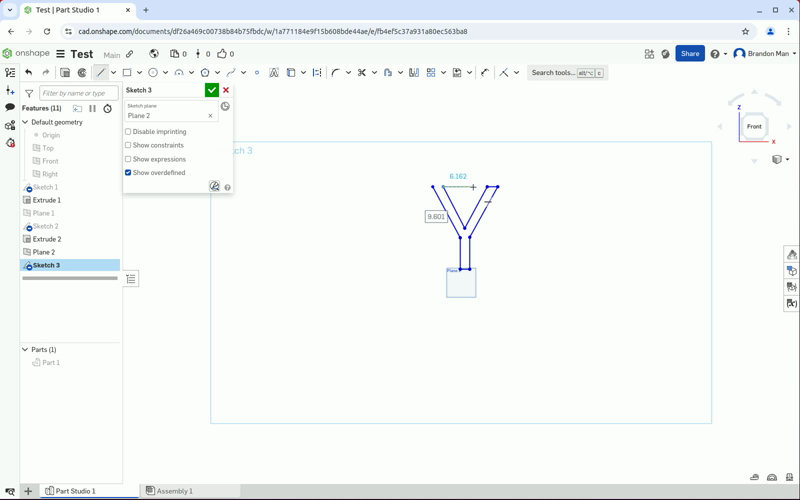
key_down(shift)
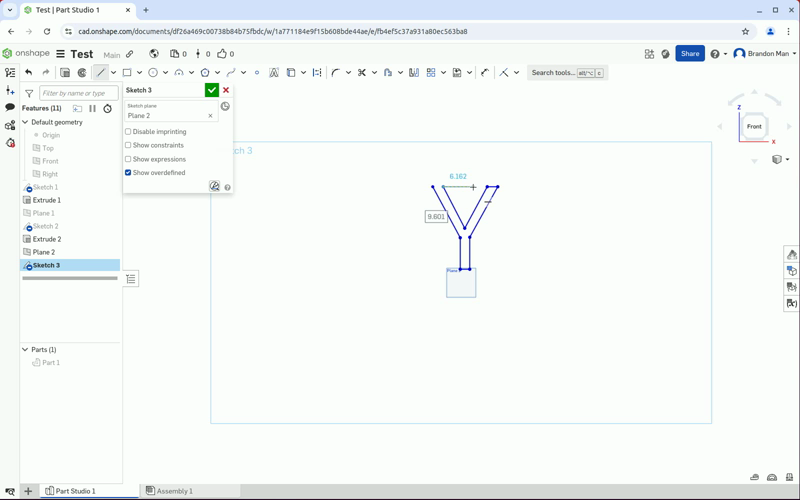
mouse_move(432, 186)
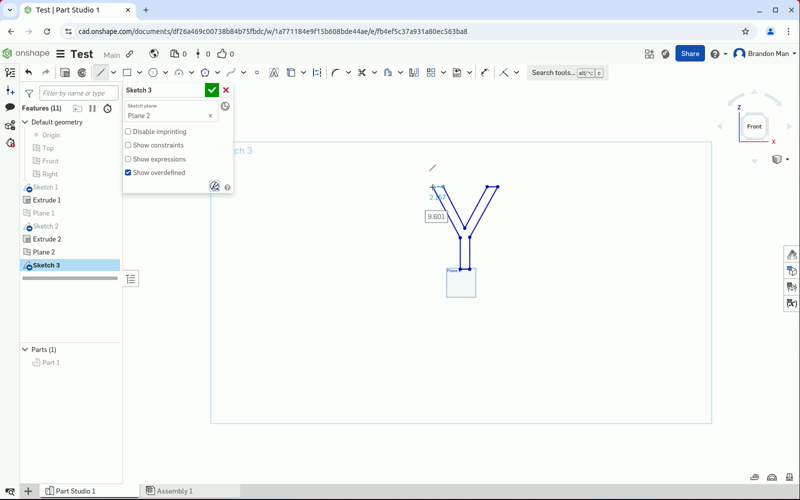
key_up(shift)
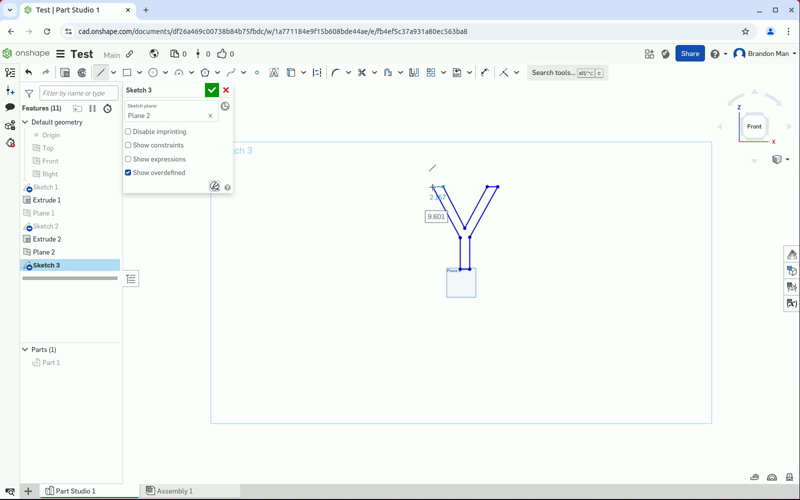
click(432, 186)
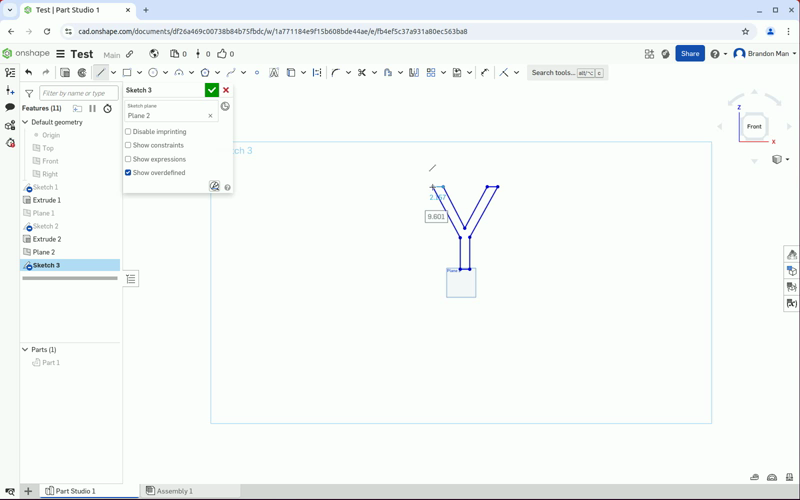
key(esc)
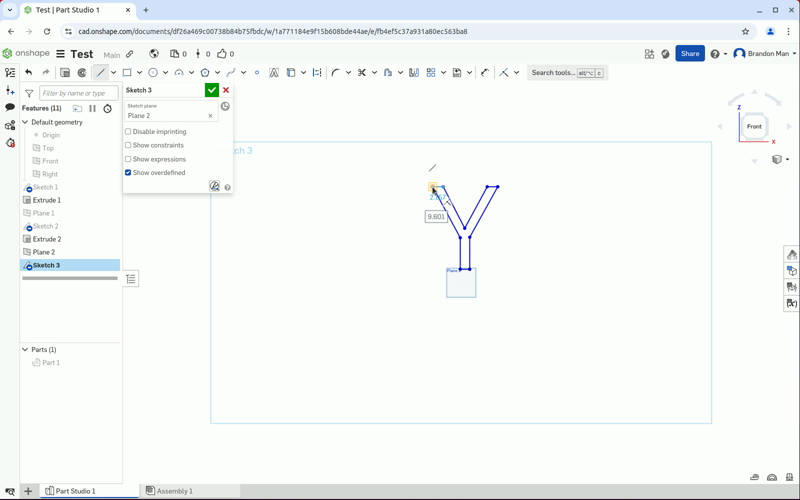
mouse_move(474, 217)
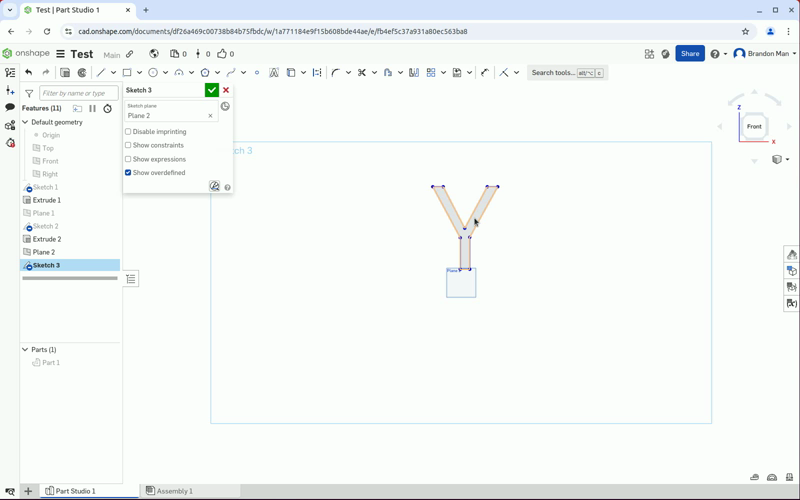
scroll(6)
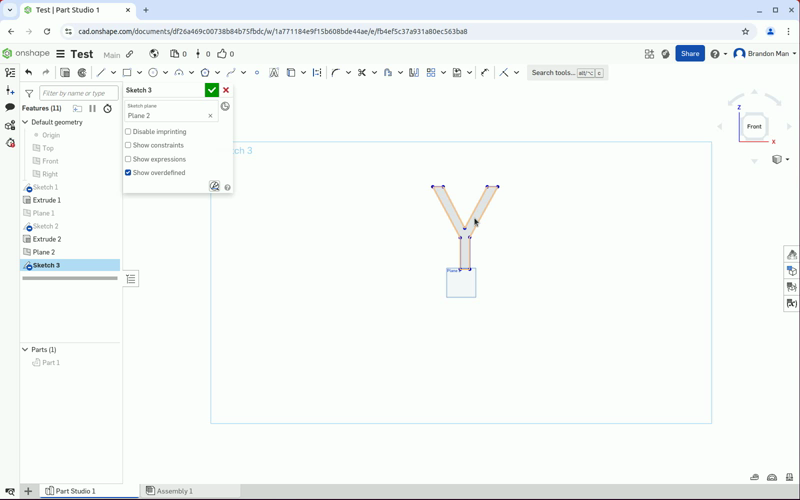
scroll(6)
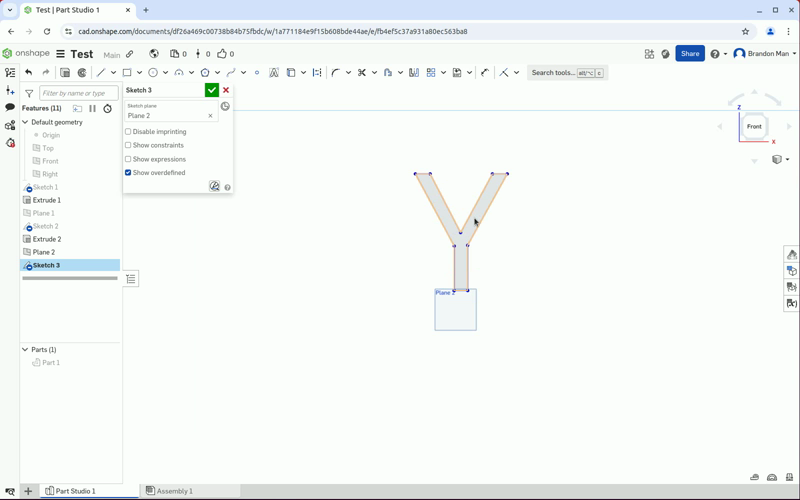
scroll(6)
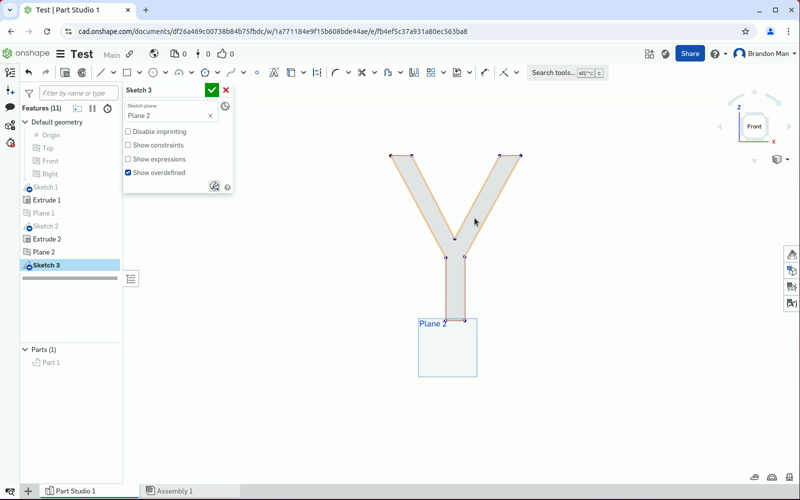
scroll(6)
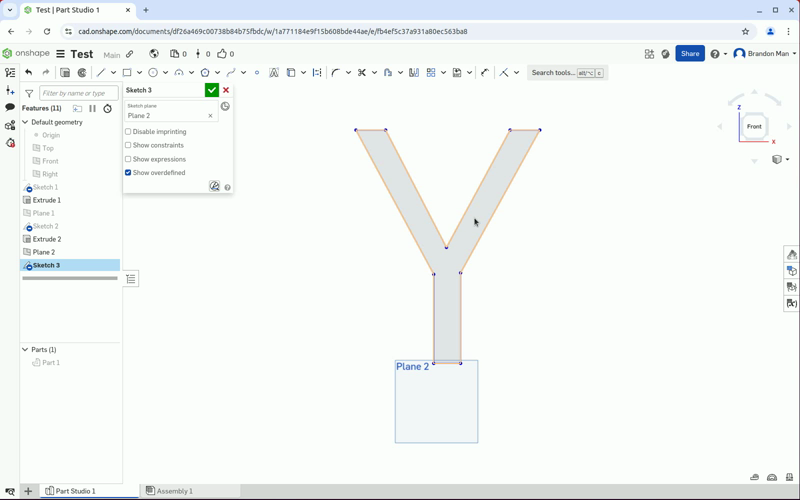
scroll(6)
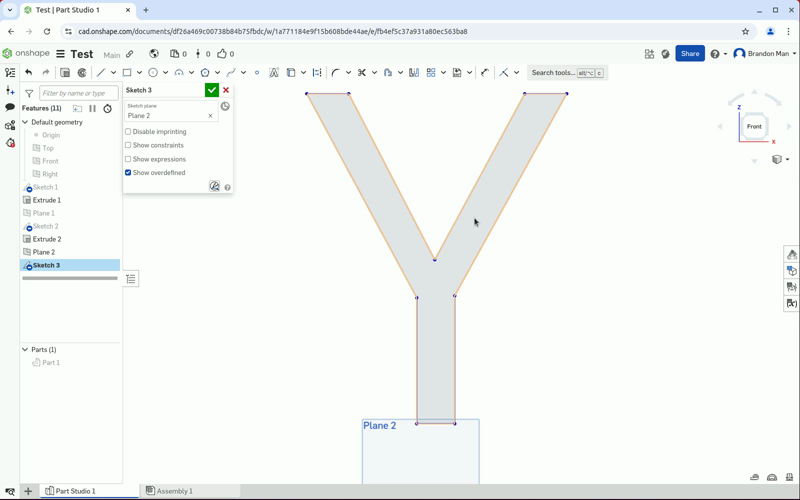
scroll(6)
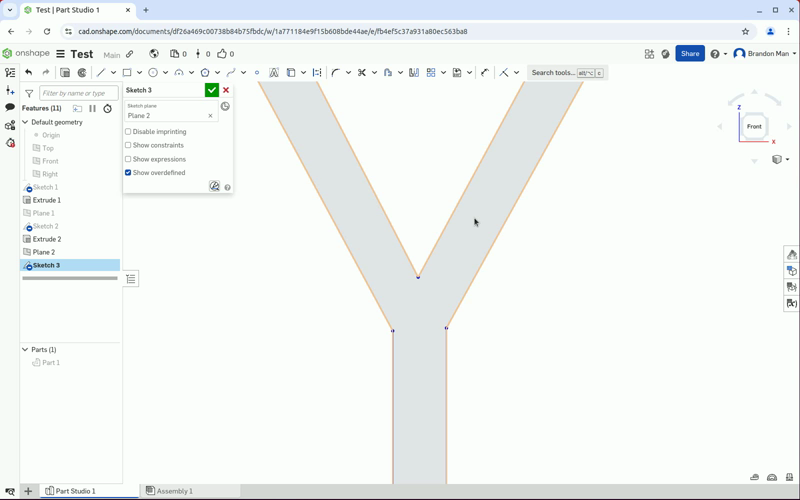
scroll(6)
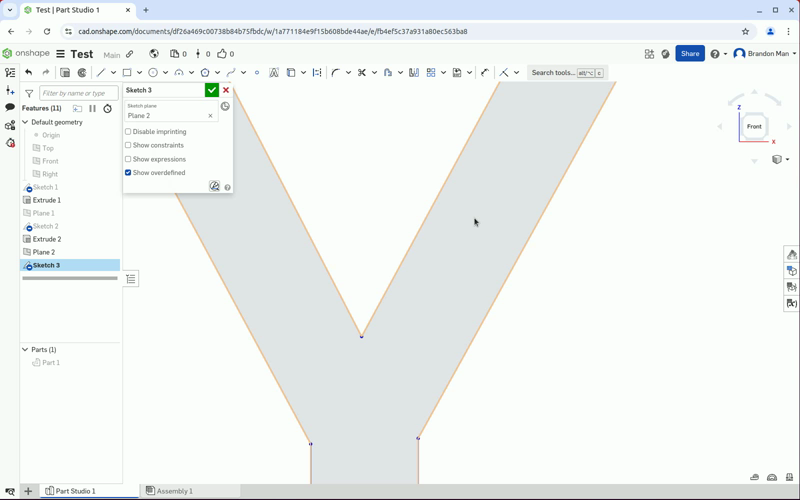
click(474, 217)
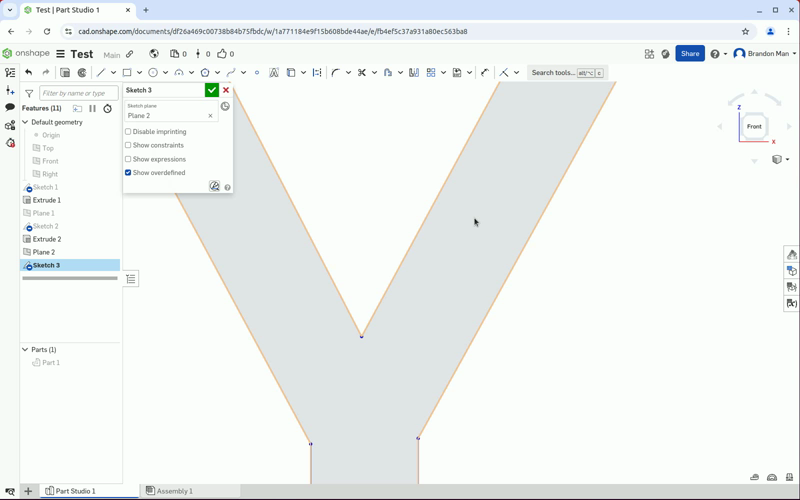
scroll(-6)
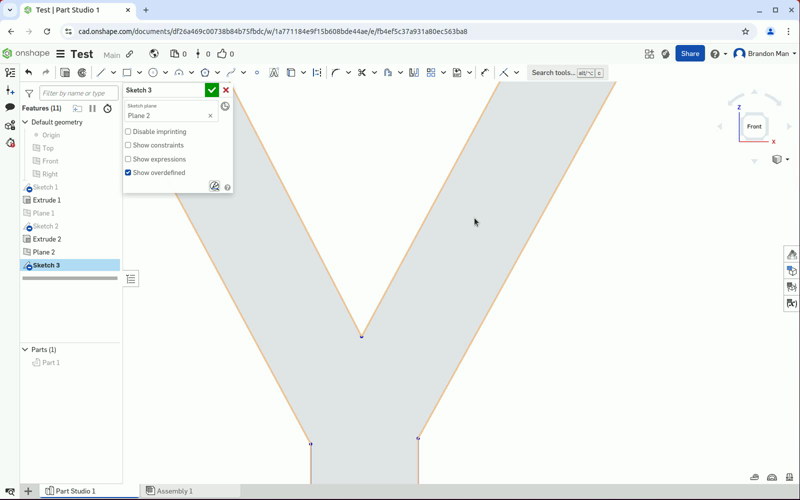
scroll(-6)
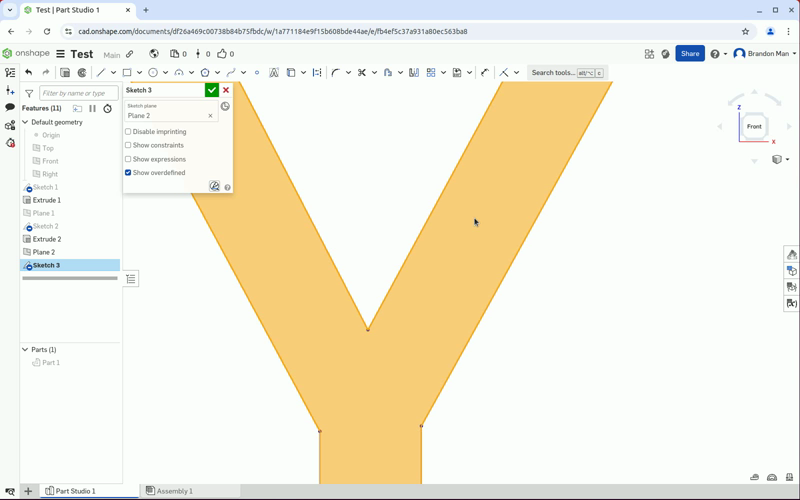
scroll(-6)
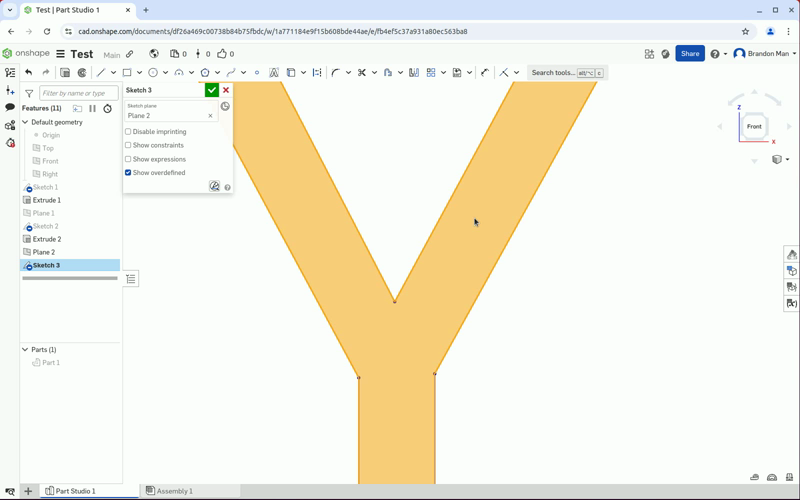
scroll(-6)
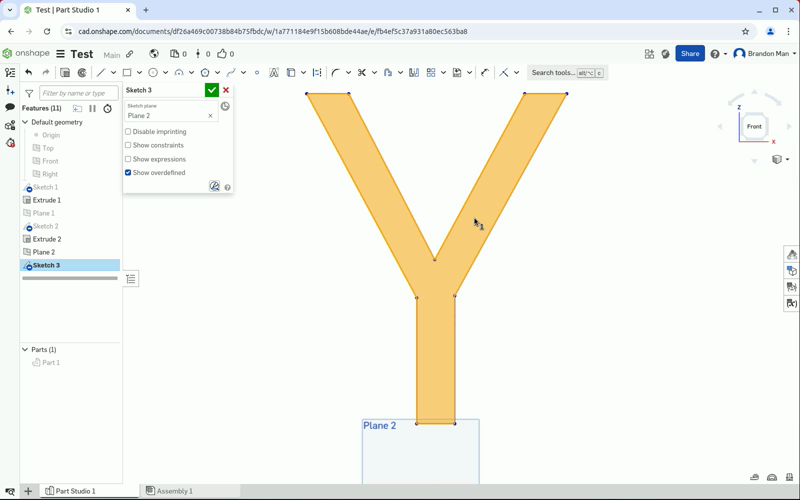
scroll(-6)
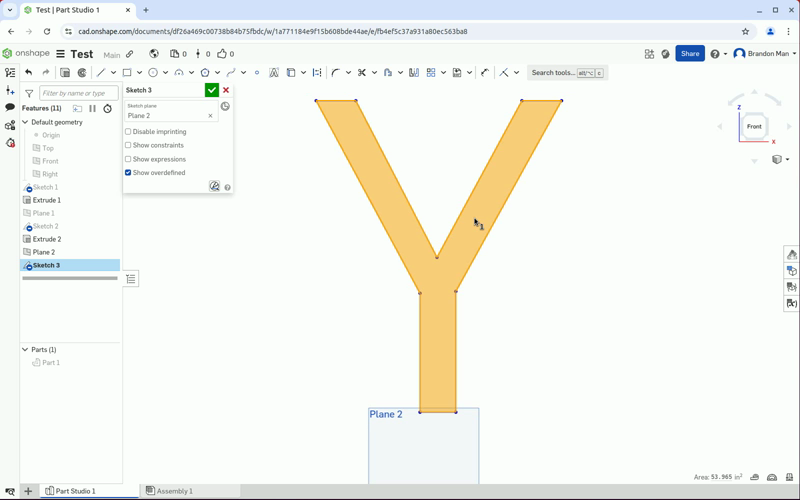
scroll(-6)
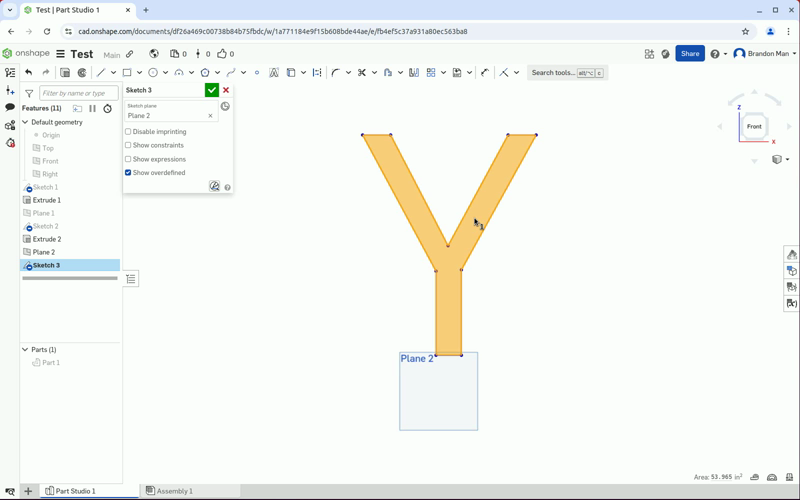
scroll(-6)
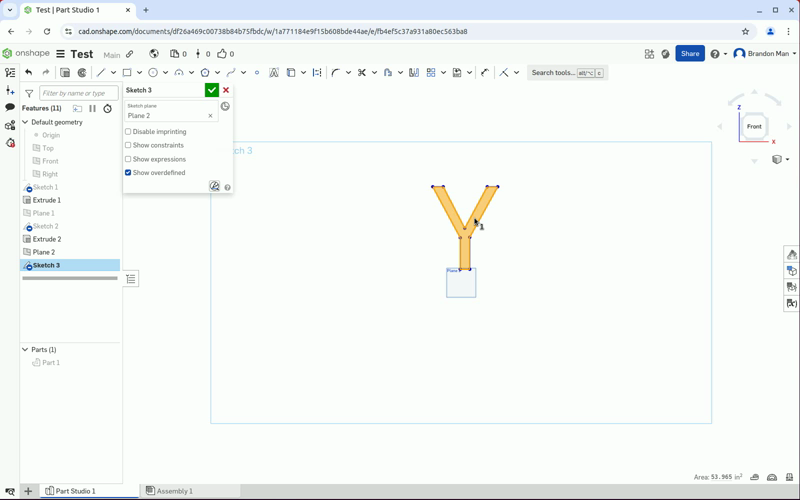
mouse_move(73, 352)
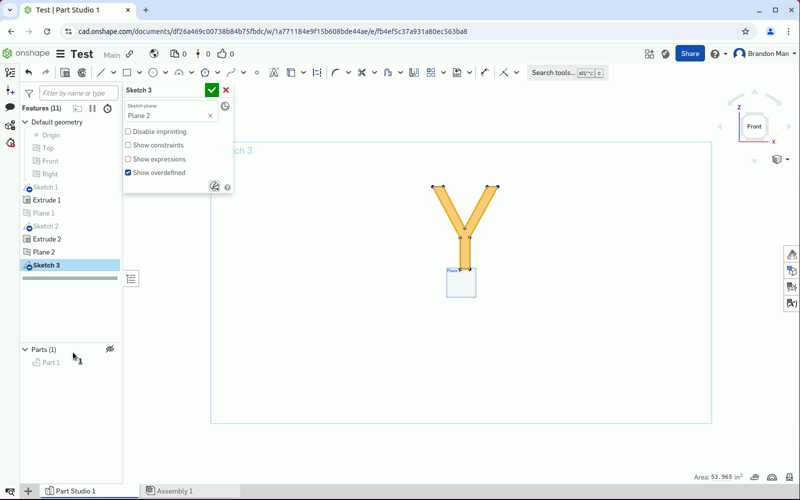
key(shift+y)
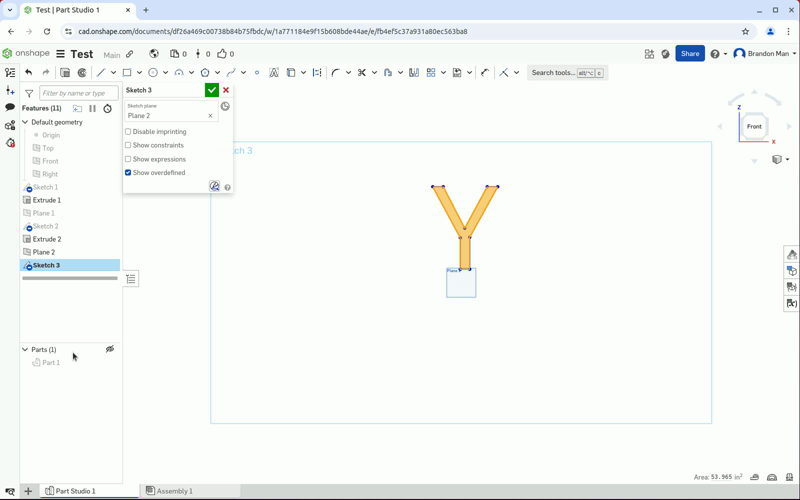
key(shift+e)
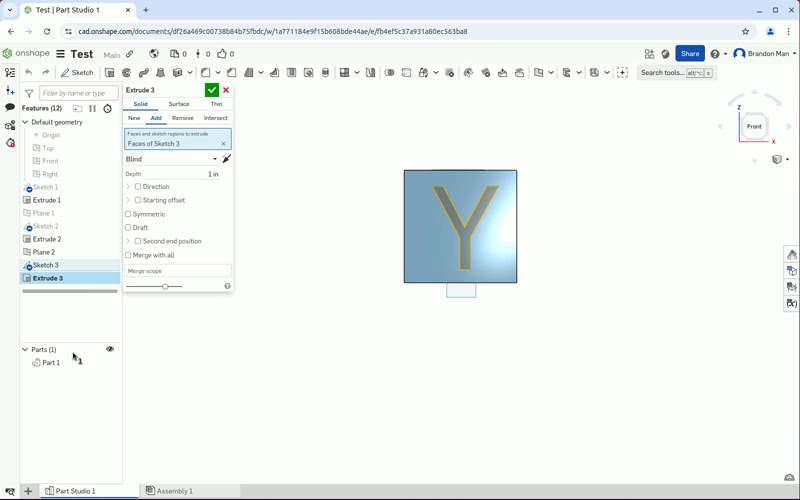
mouse_move(143, 106)
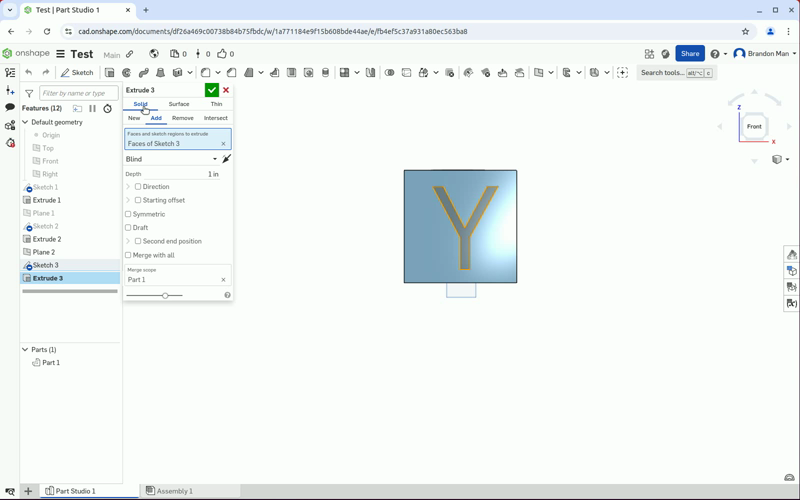
click(143, 106)
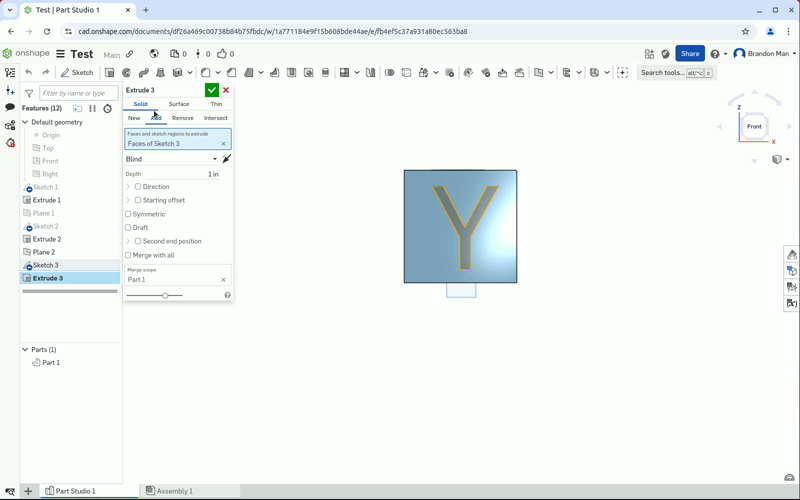
mouse_move(186, 120)
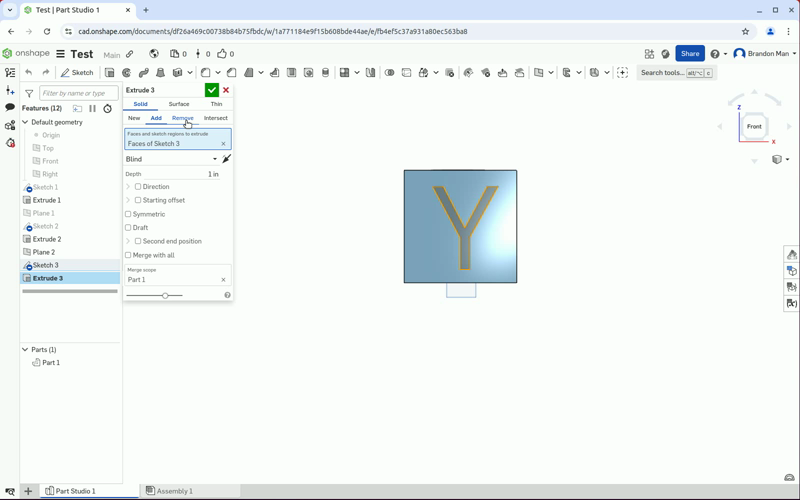
click(186, 120)
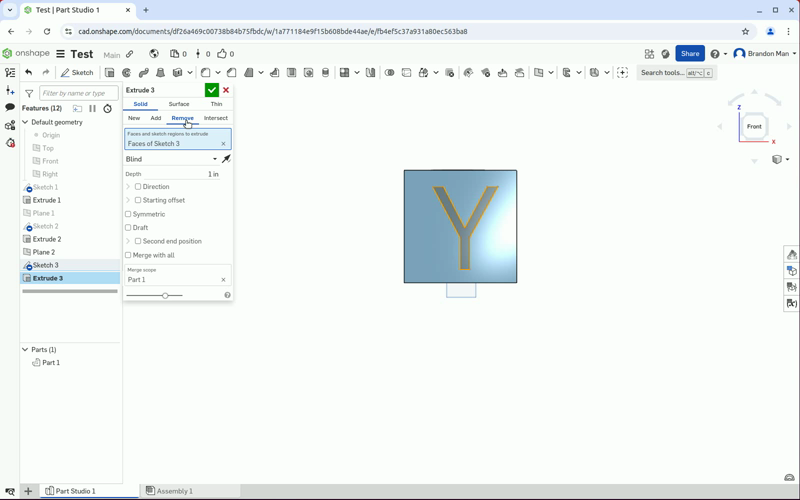
key(tab, 4)
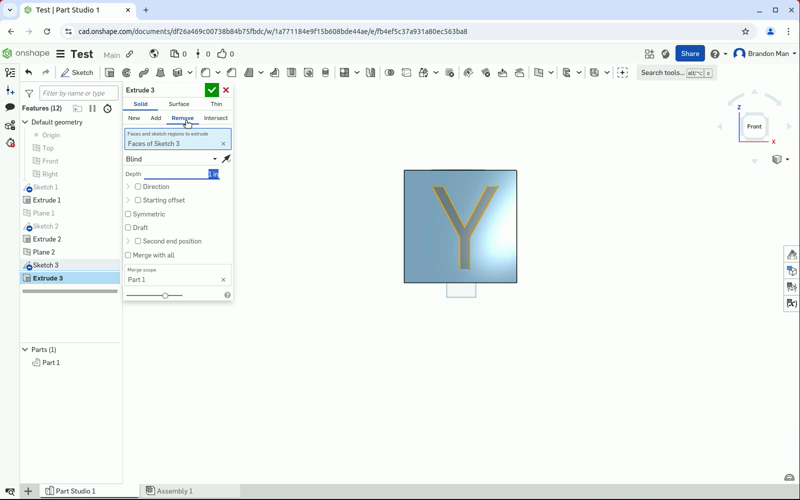
text(2.889)
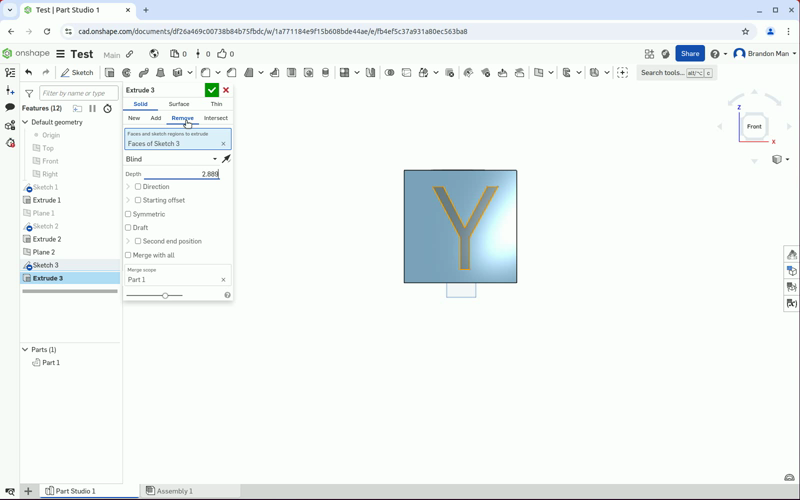
key(tab, 6)
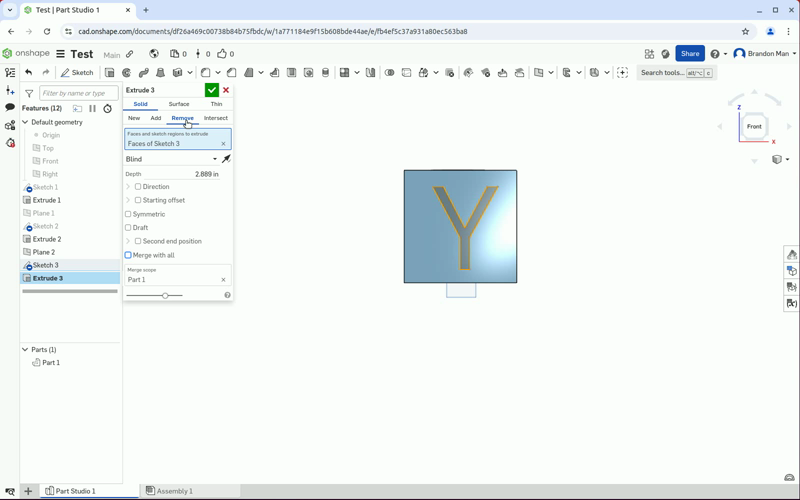
key(space)
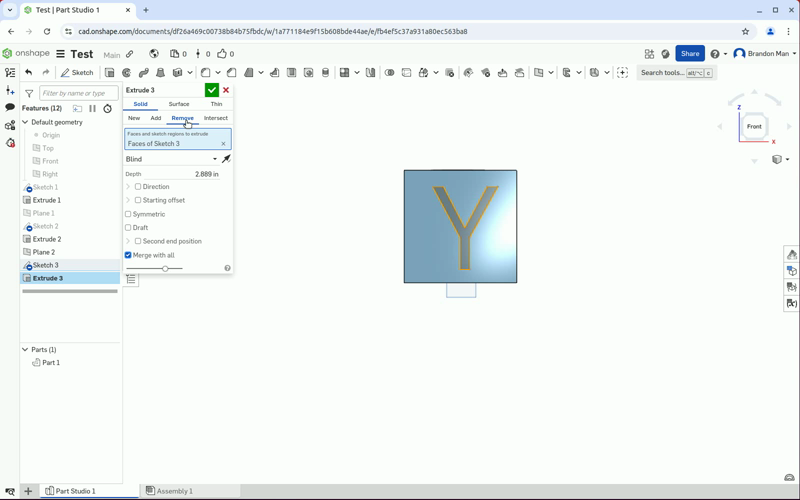
key(enter)
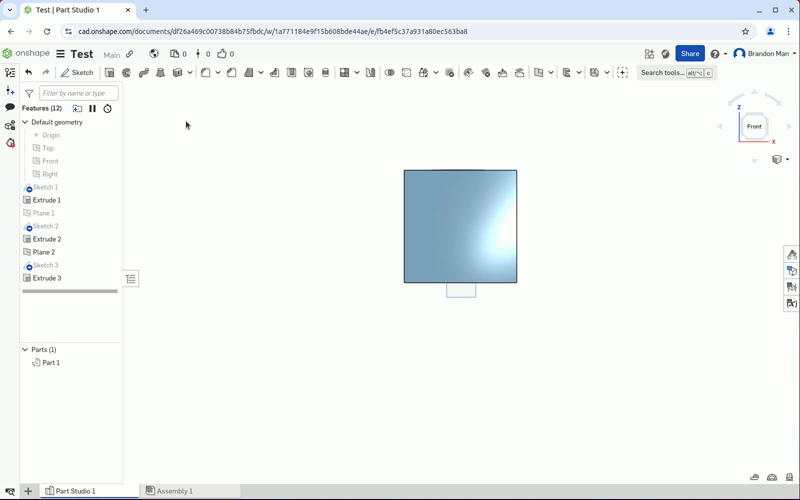
key(shift+h)
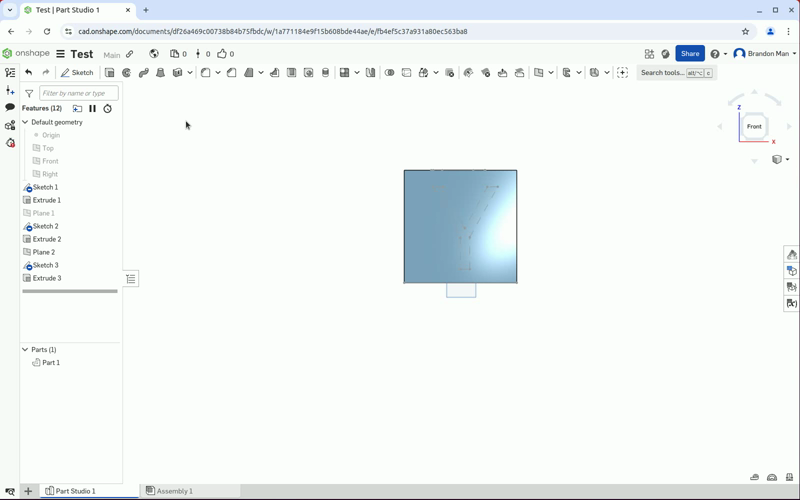
key(shift+h)
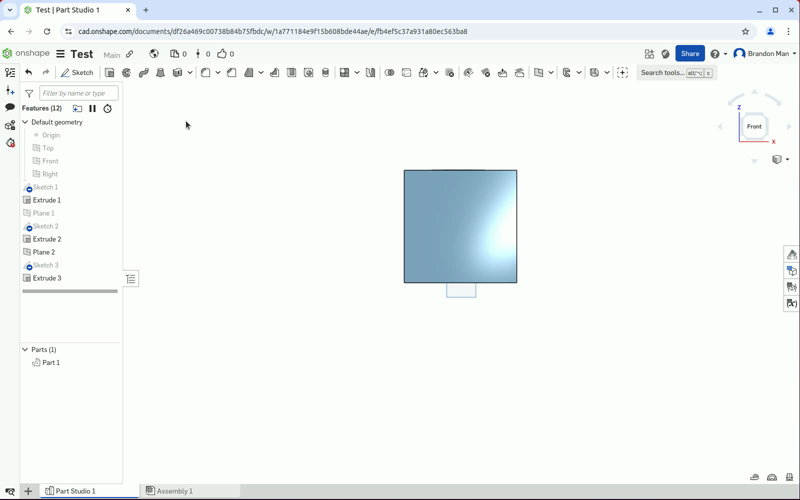
mouse_move(73, 189)
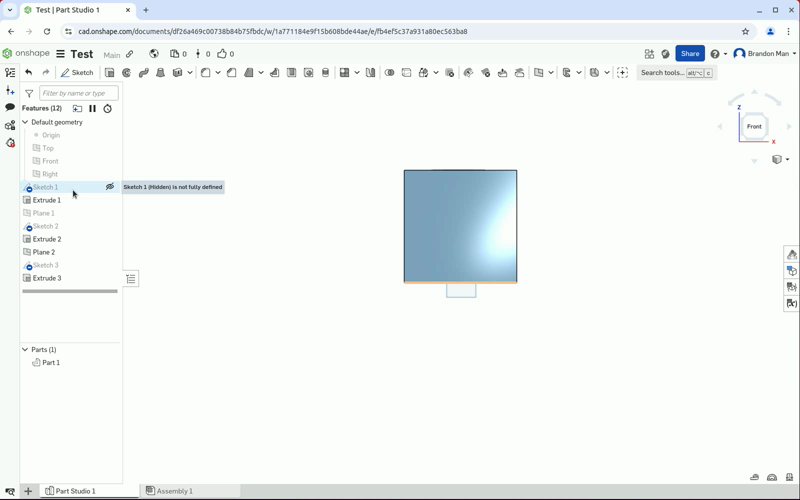
click(73, 189)
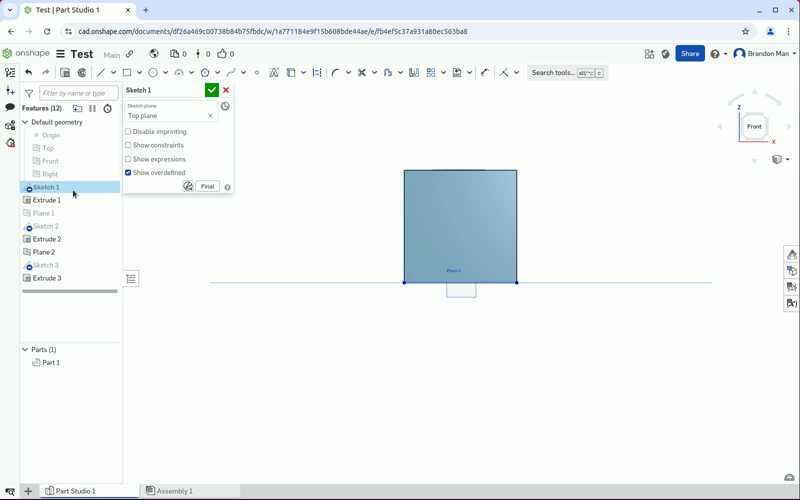
mouse_move(229, 92)
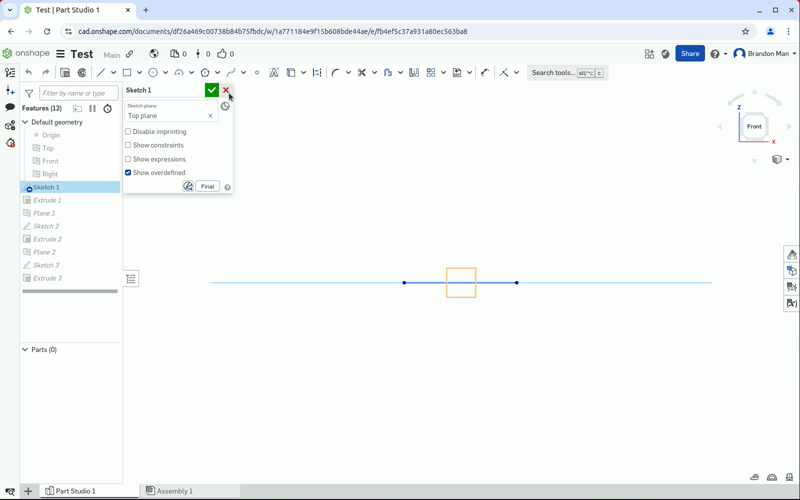
click(229, 92)
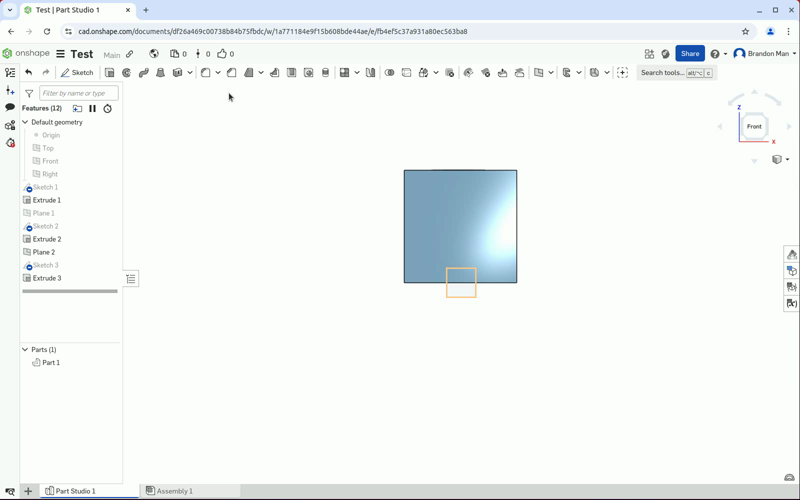
mouse_move(73, 352)
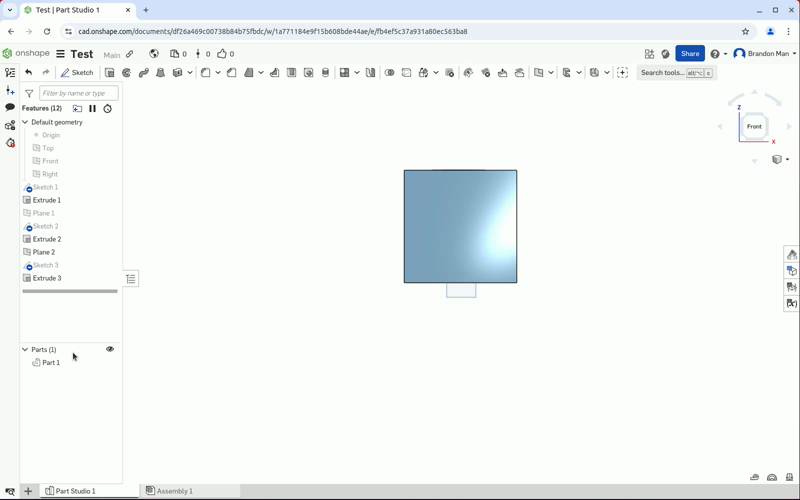
key(y)
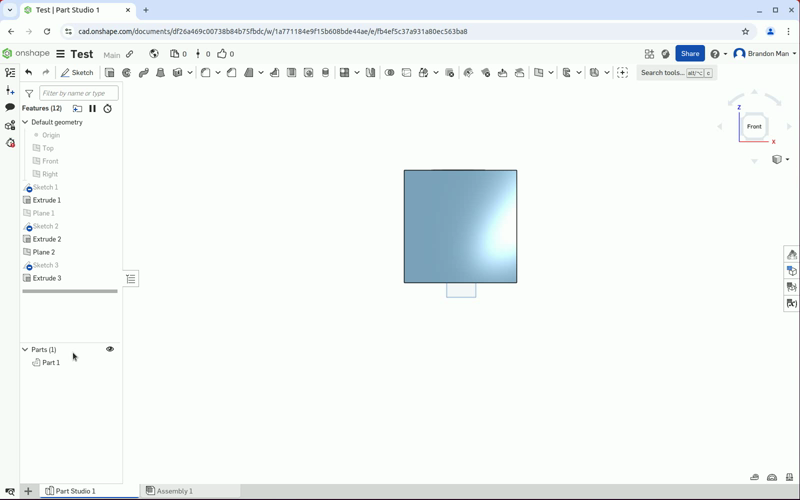
key(shift+p)
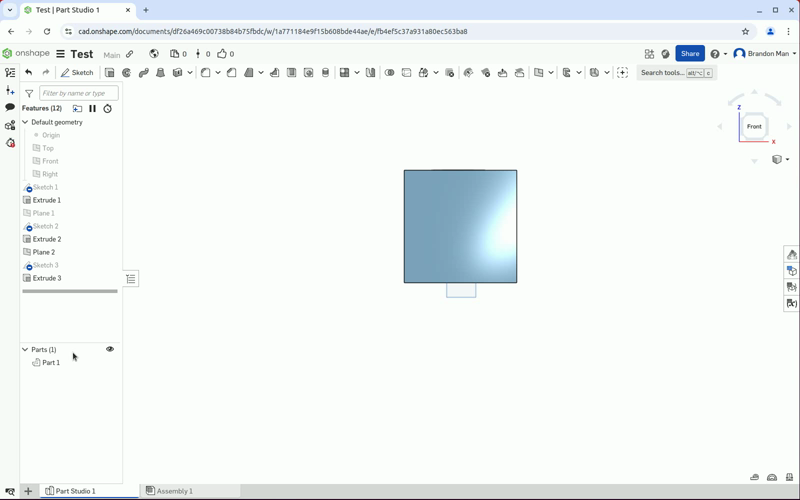
key(space)
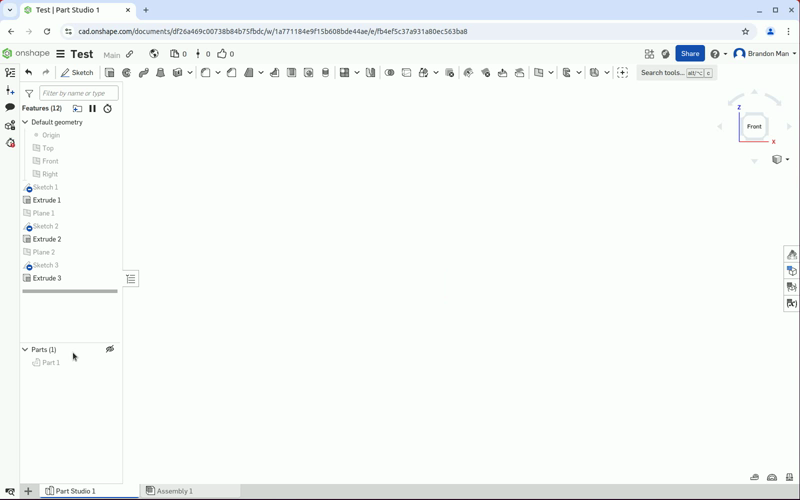
key_down(shift)
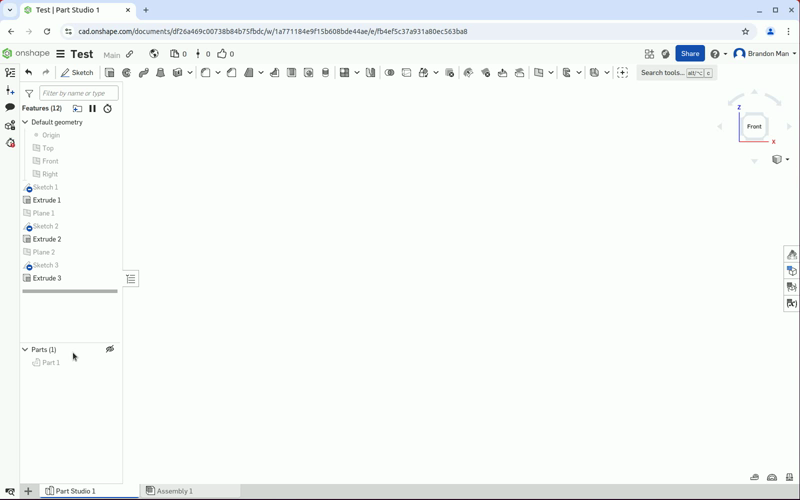
key(left)
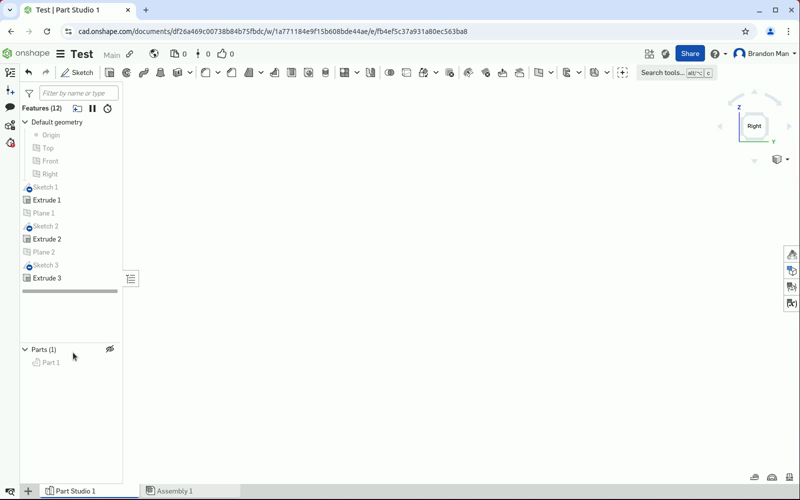
key_up(shift)
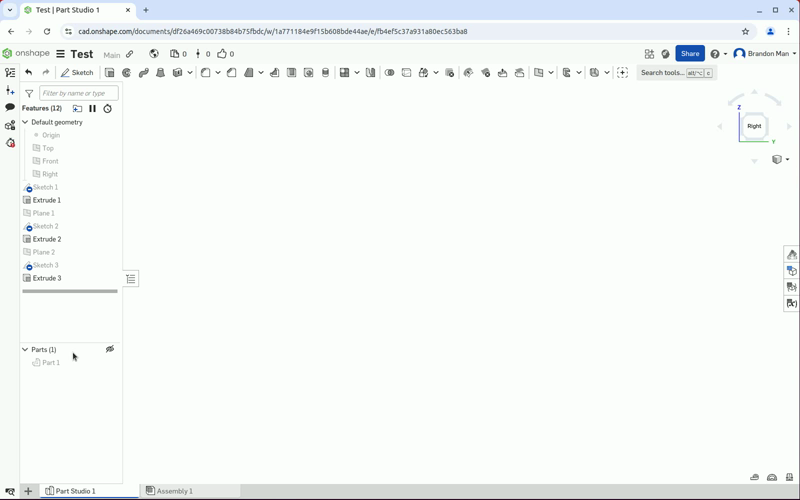
mouse_move(73, 352)
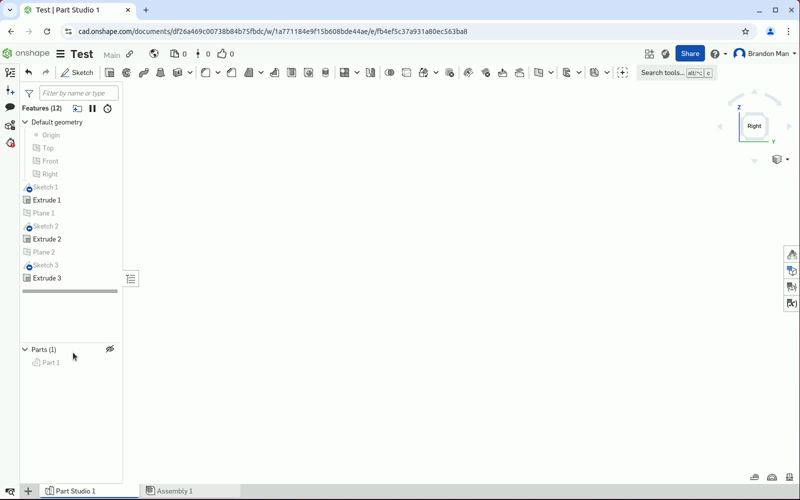
key(shift+y)
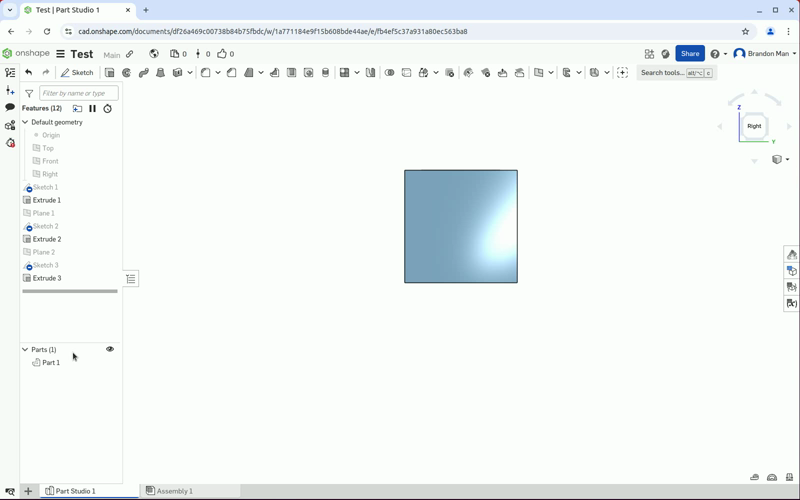
mouse_move(541, 75)
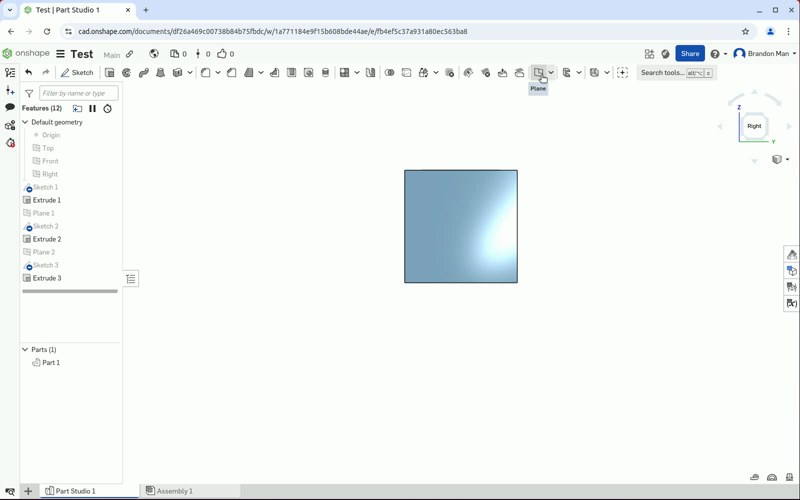
click(541, 75)
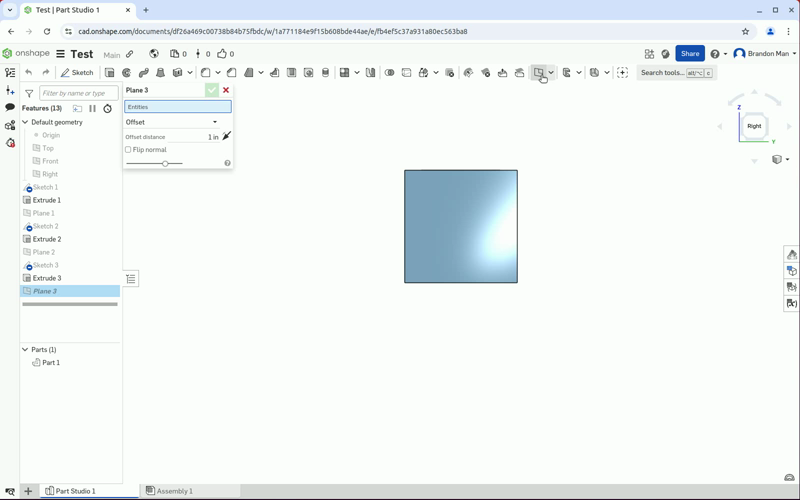
mouse_move(73, 176)
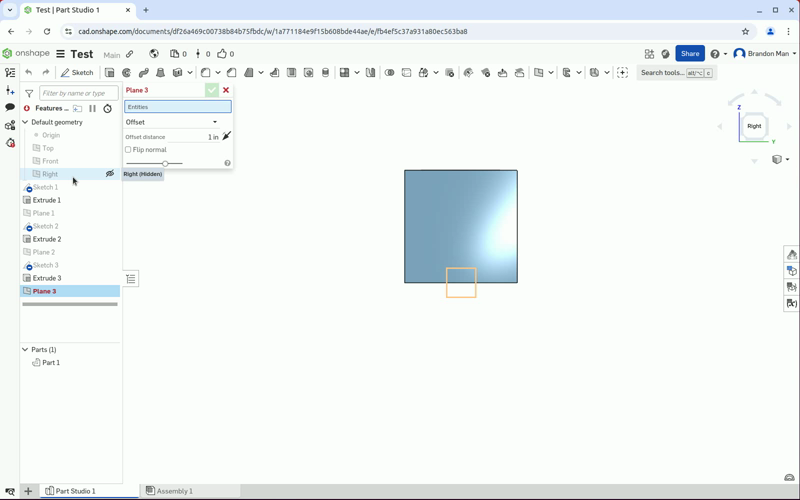
click(73, 176)
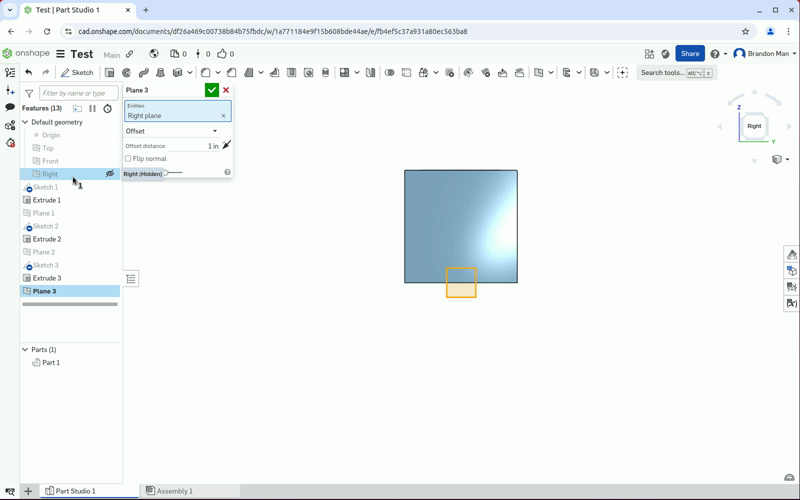
key(tab, 2)
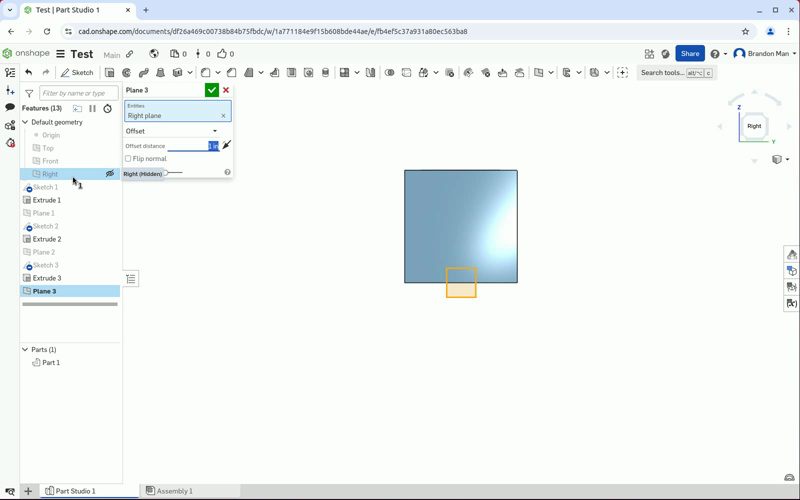
text(11.554)
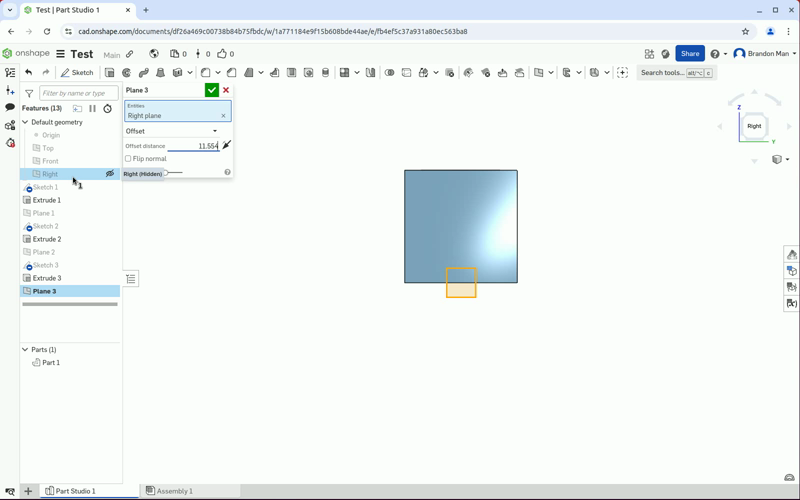
key(enter, 2)
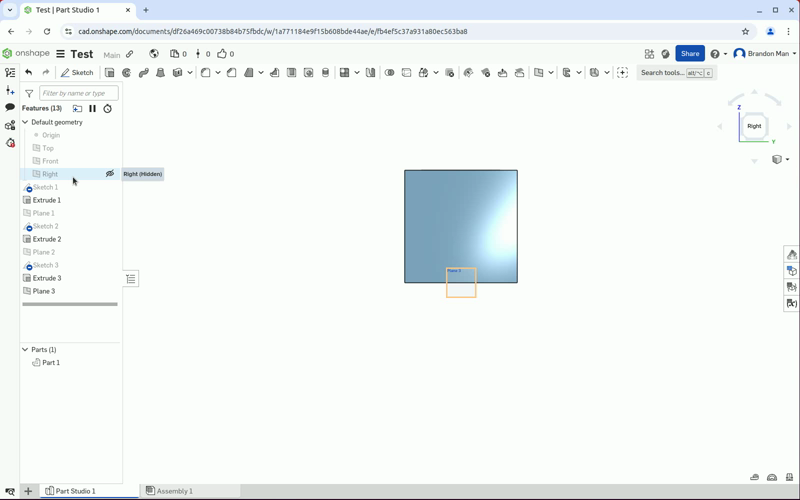
key(shift+s)
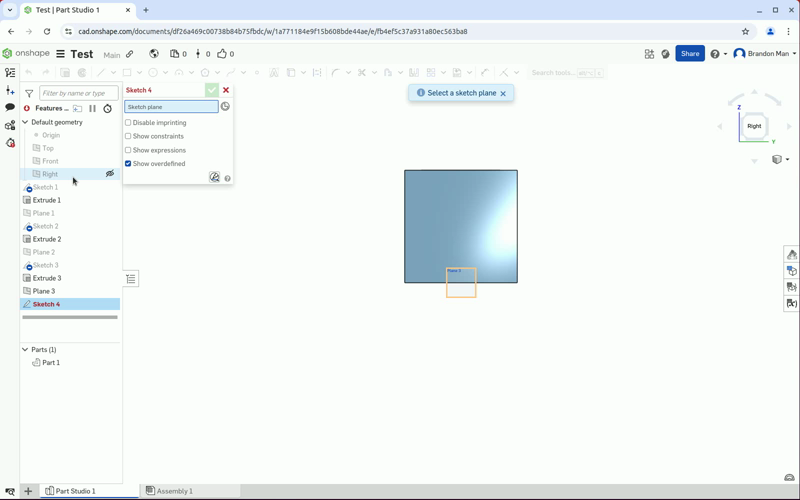
mouse_move(73, 293)
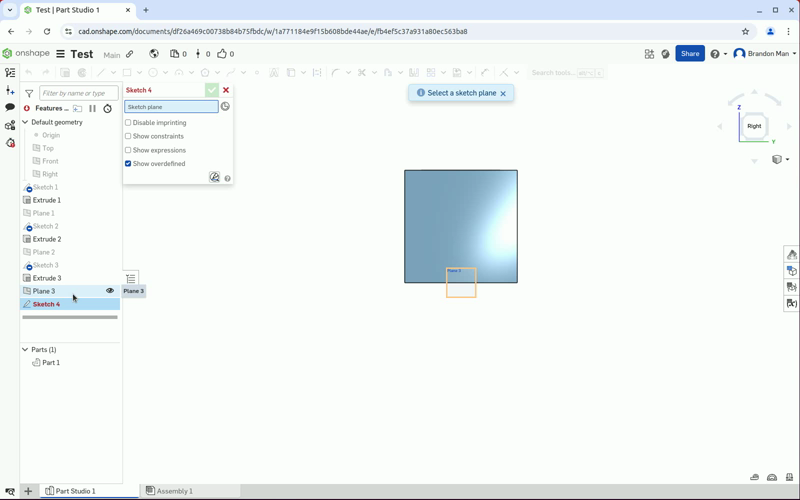
click(73, 293)
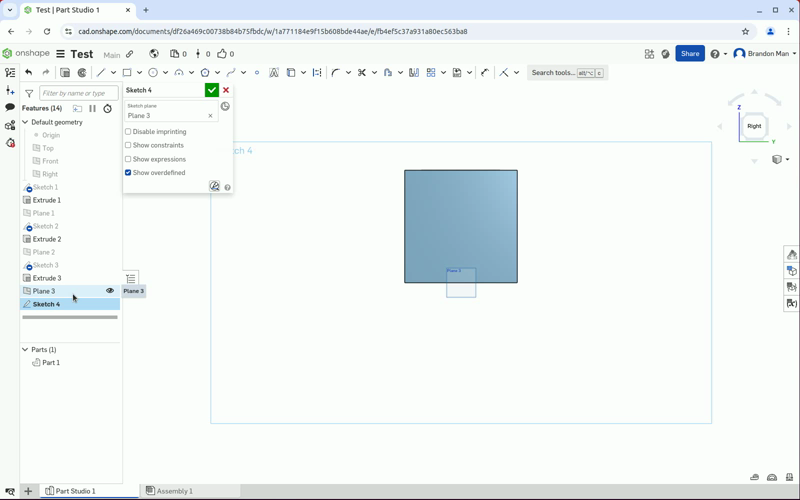
mouse_move(73, 352)
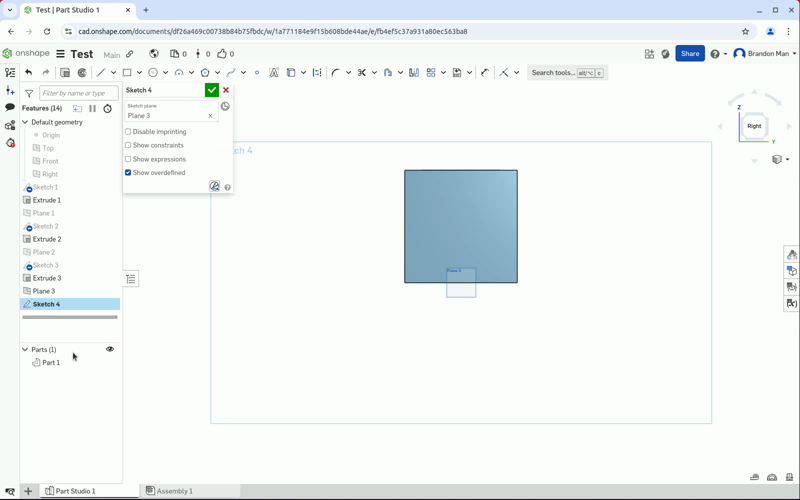
key(y)
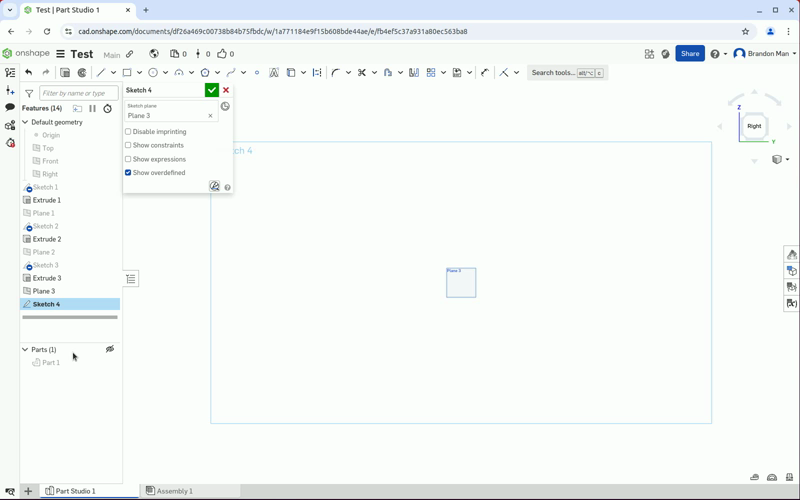
key(l)
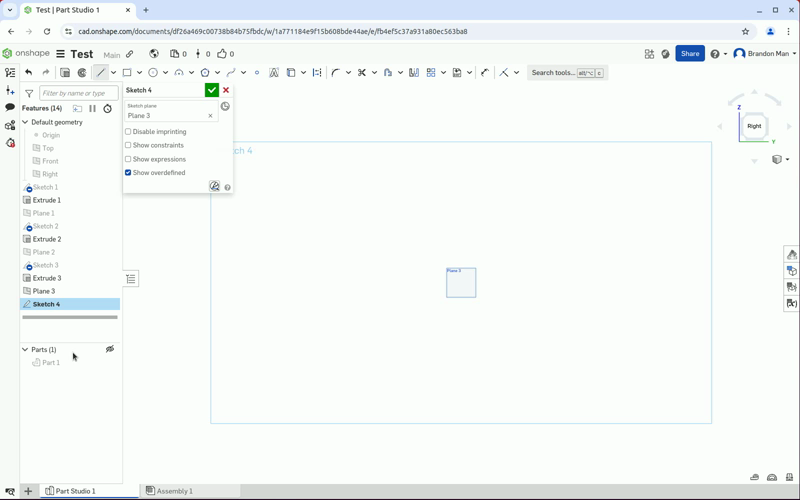
key_down(shift)
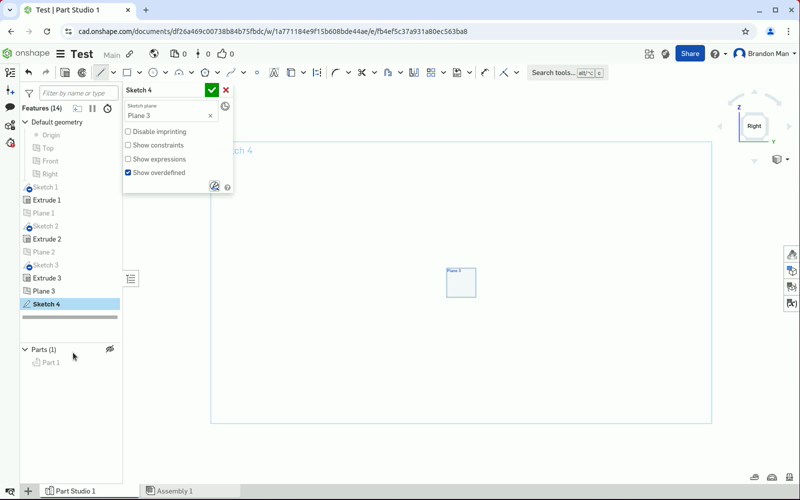
mouse_move(423, 267)
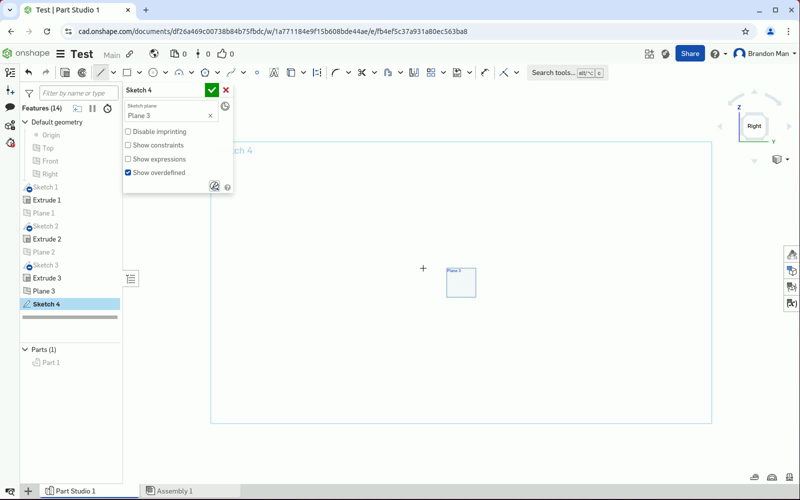
click(423, 267)
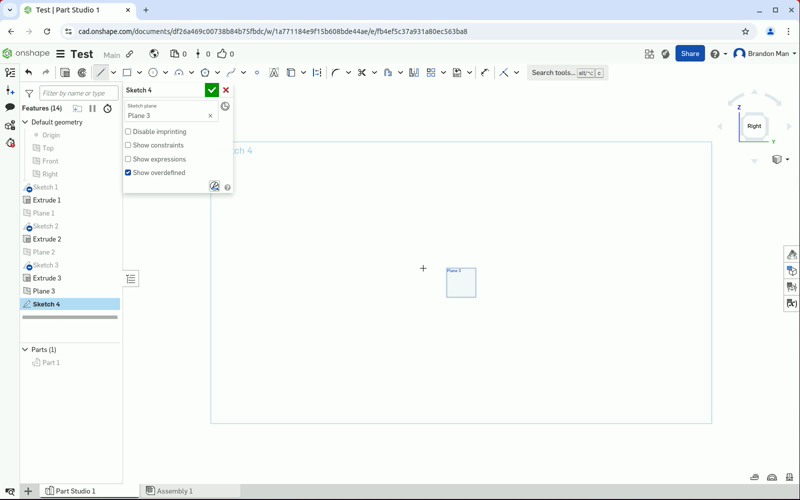
key_up(shift)
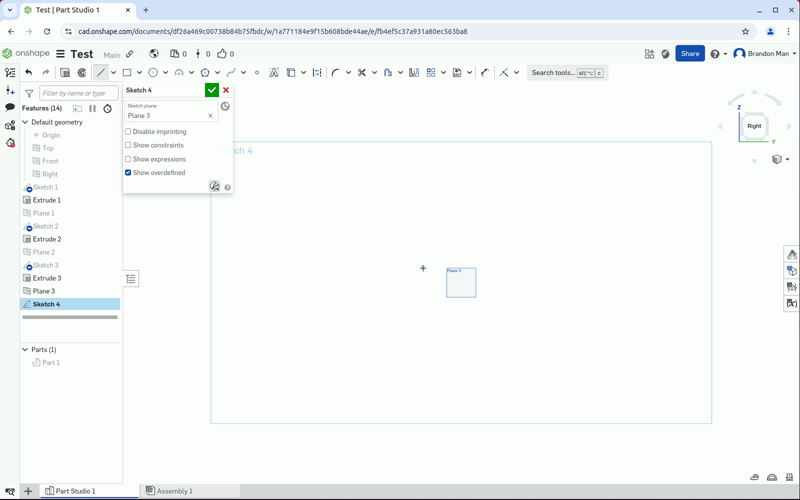
key_down(shift)
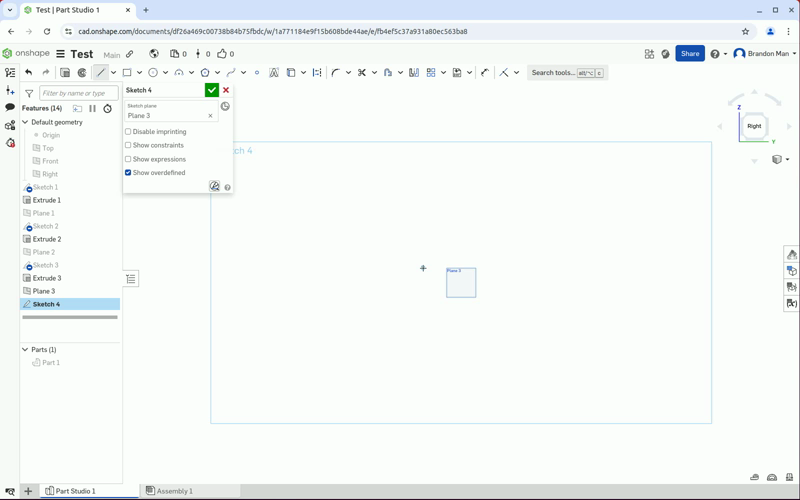
mouse_move(453, 267)
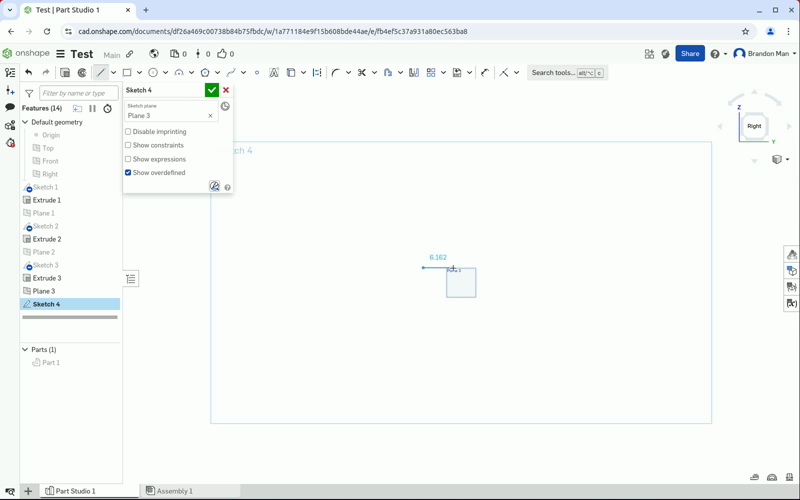
mouse_move(434, 267)
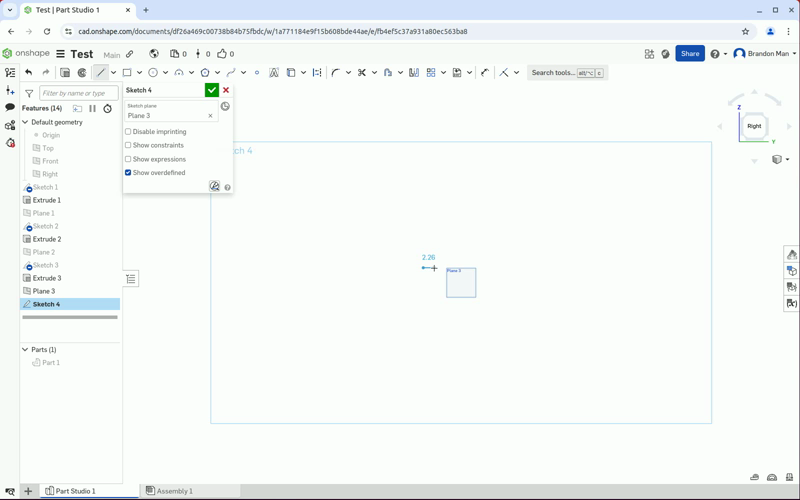
click(434, 267)
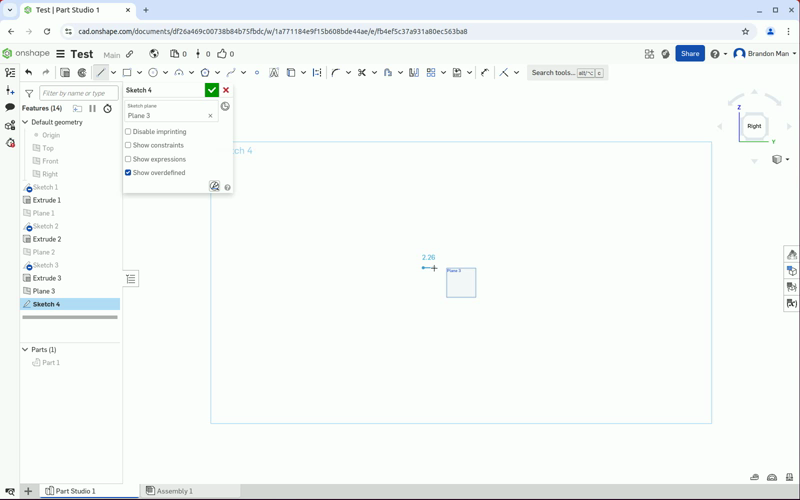
key_up(shift)
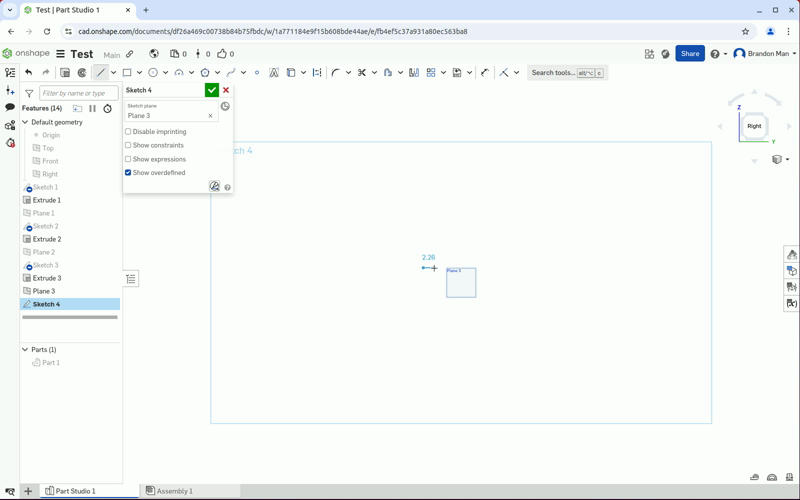
key_down(shift)
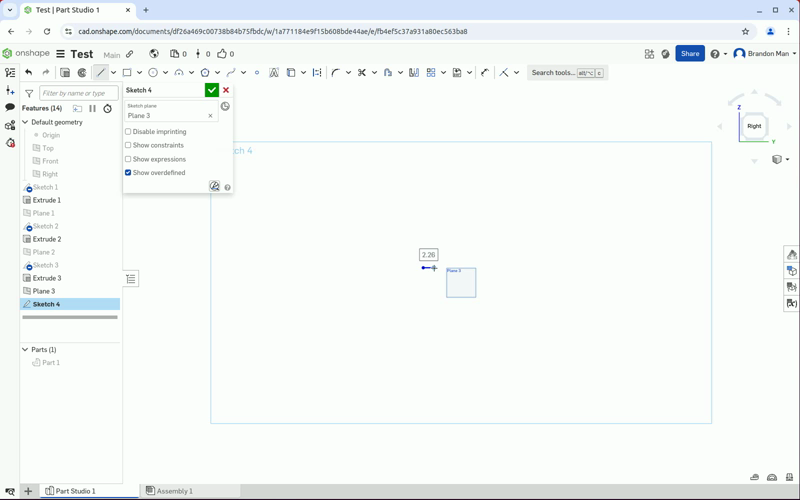
mouse_move(464, 267)
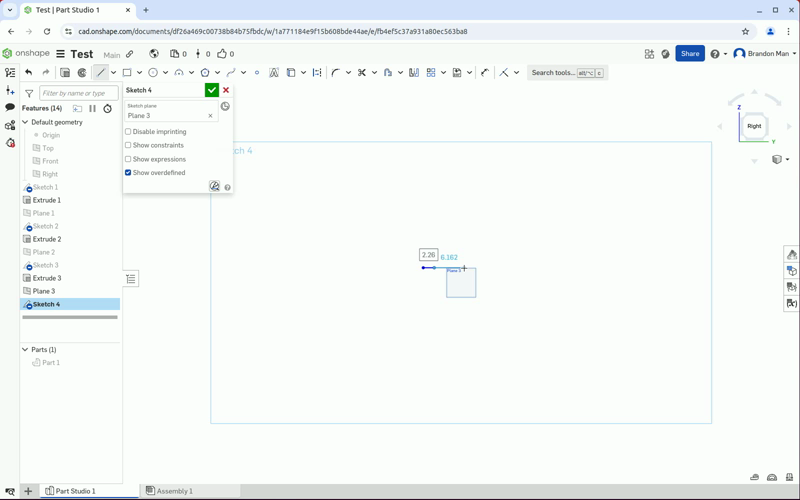
mouse_move(458, 229)
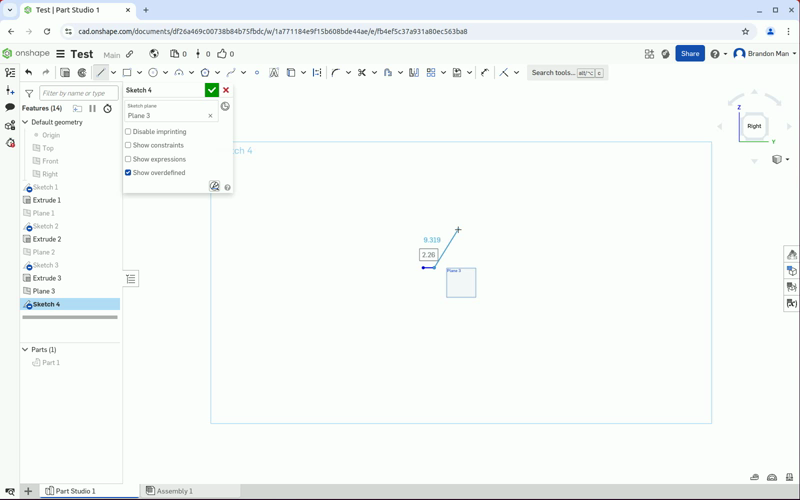
click(458, 229)
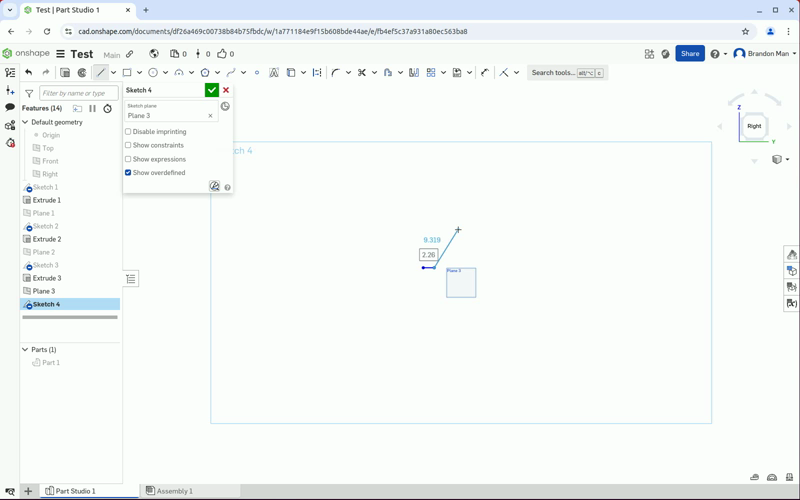
key_up(shift)
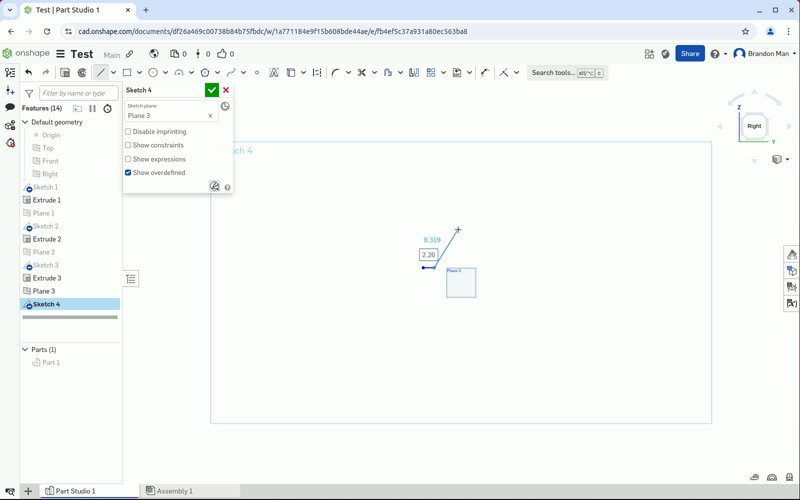
key_down(shift)
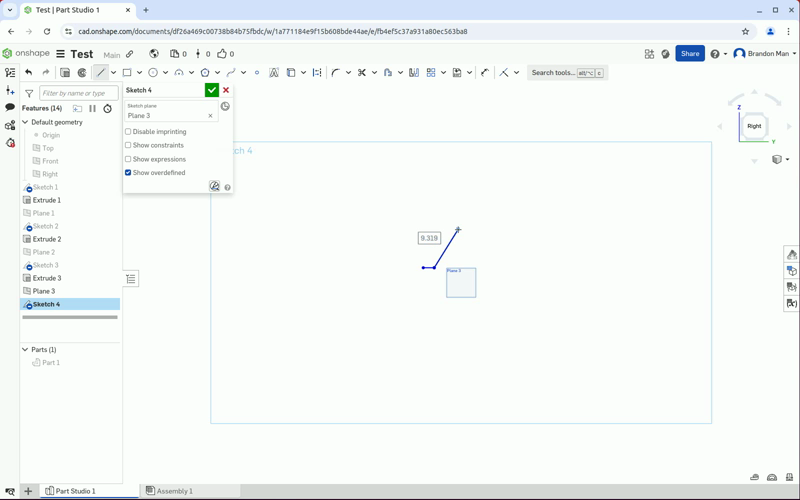
mouse_move(488, 229)
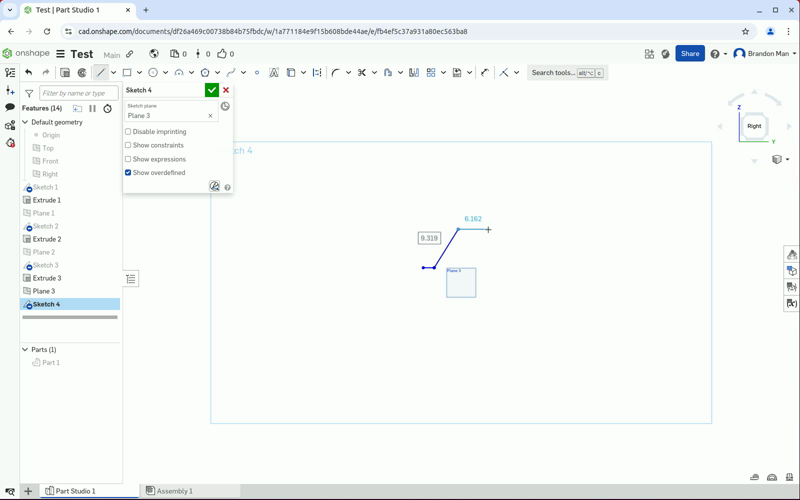
mouse_move(480, 267)
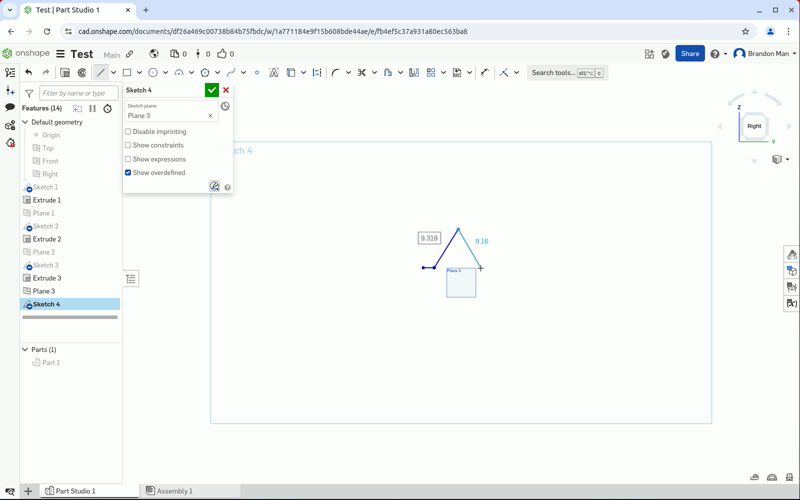
click(480, 267)
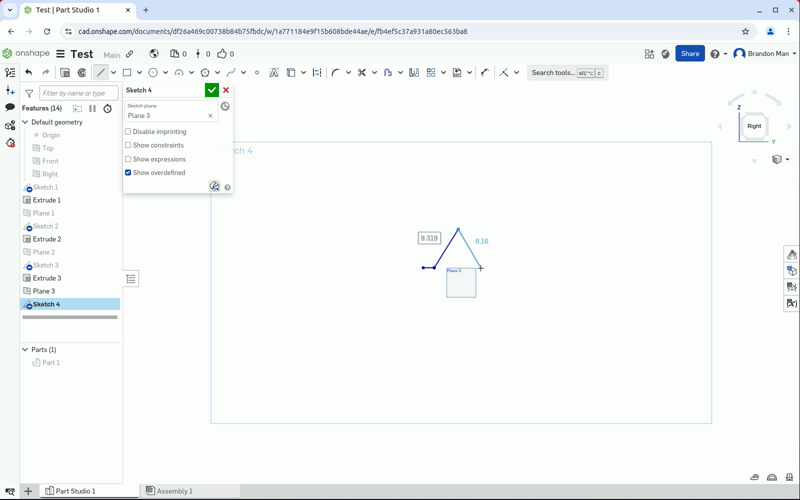
key_up(shift)
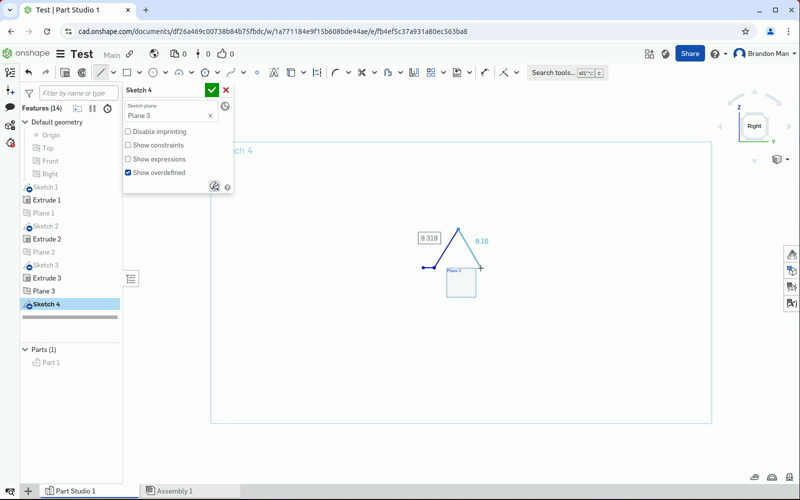
key_down(shift)
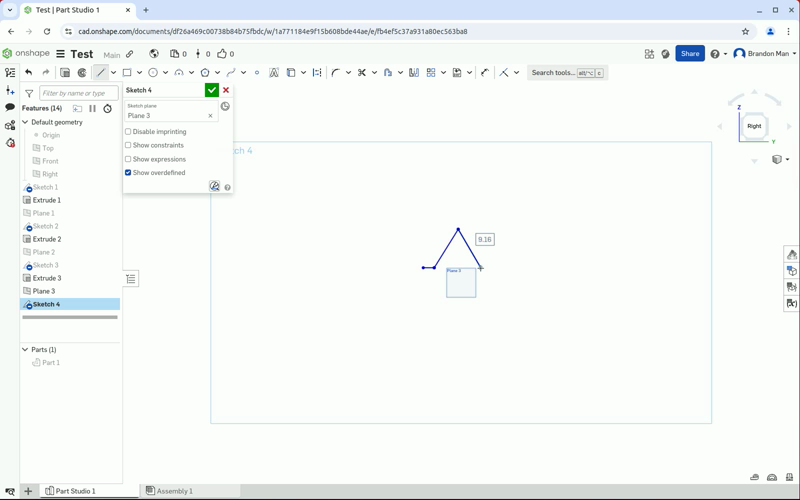
mouse_move(510, 267)
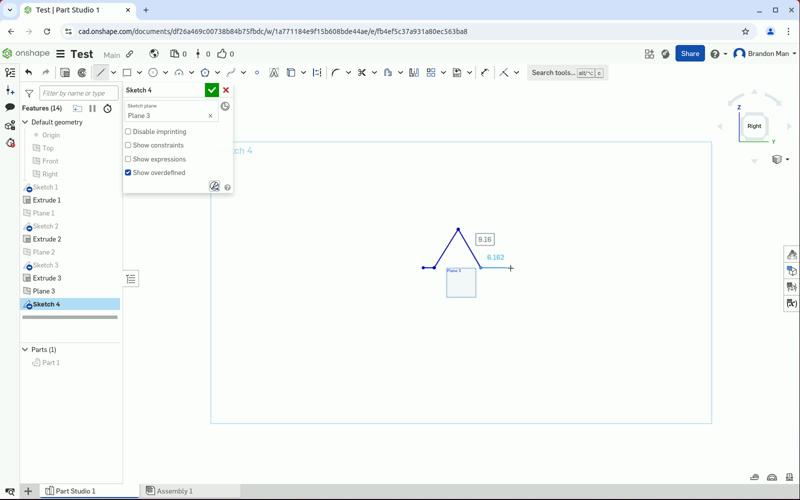
mouse_move(492, 267)
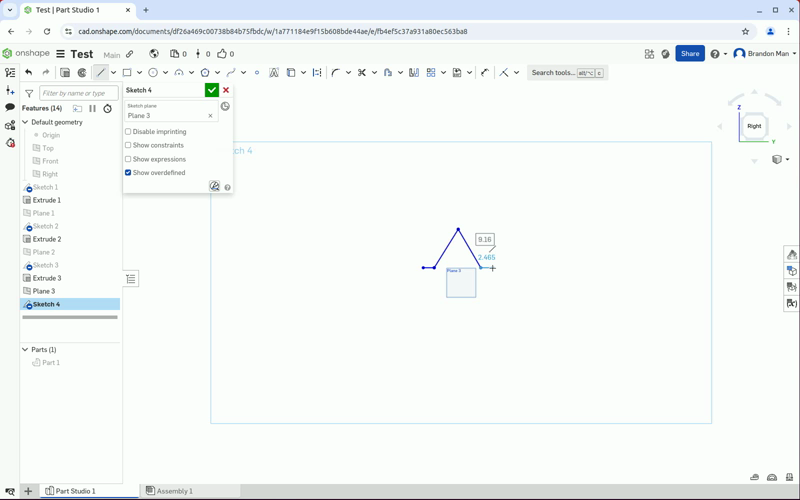
click(492, 267)
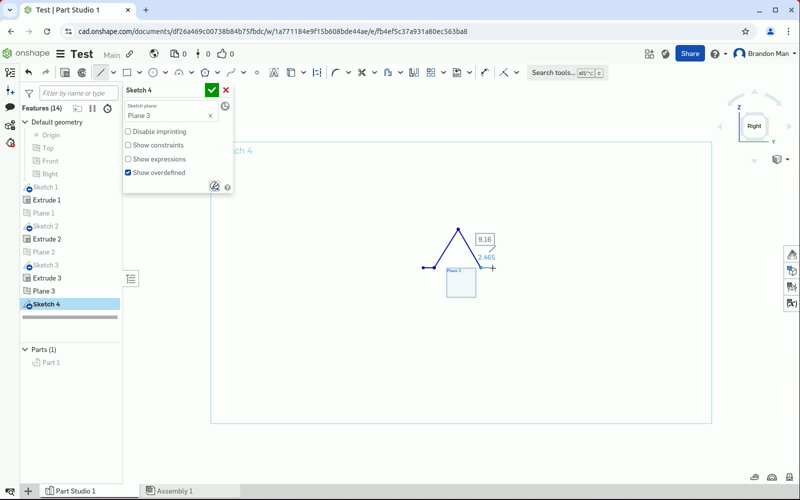
key_up(shift)
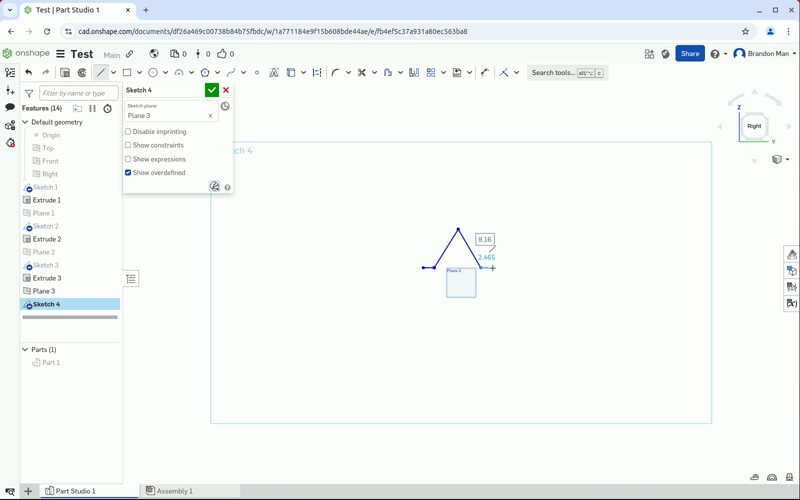
key_down(shift)
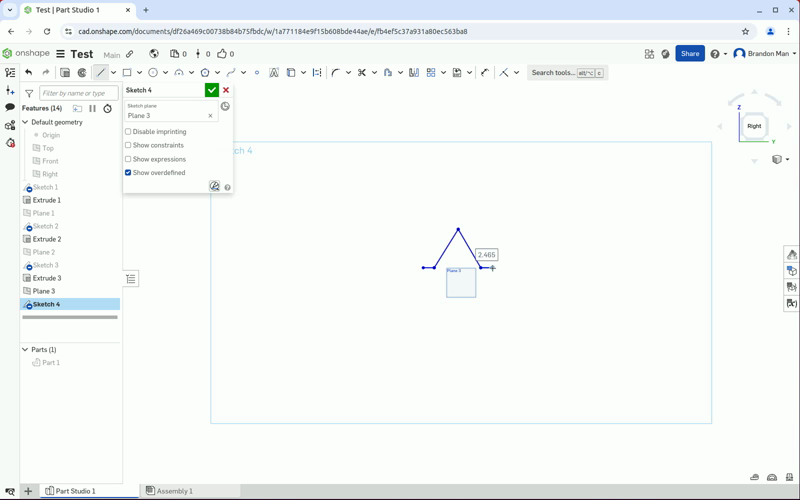
mouse_move(522, 267)
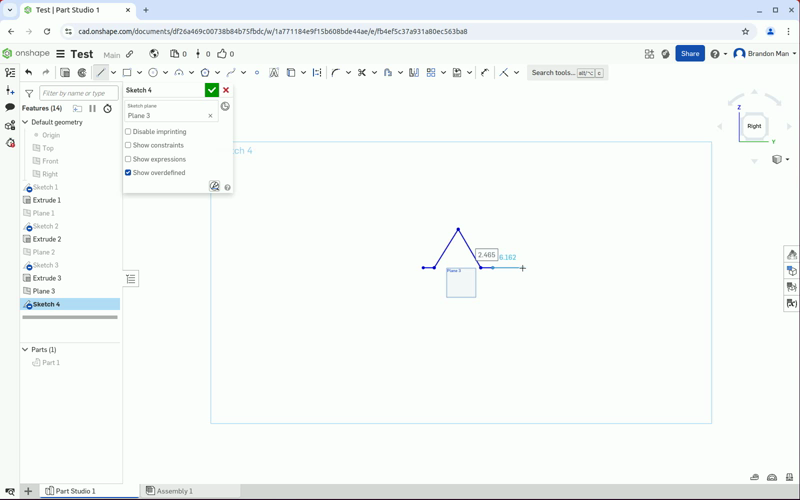
mouse_move(463, 221)
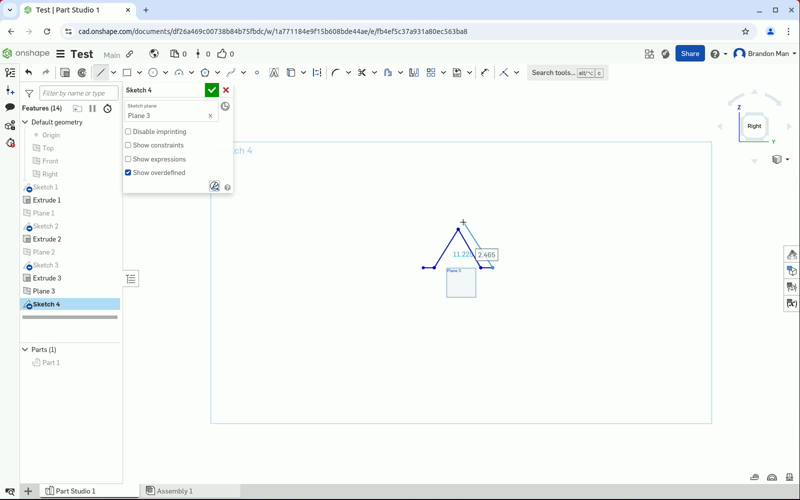
click(463, 221)
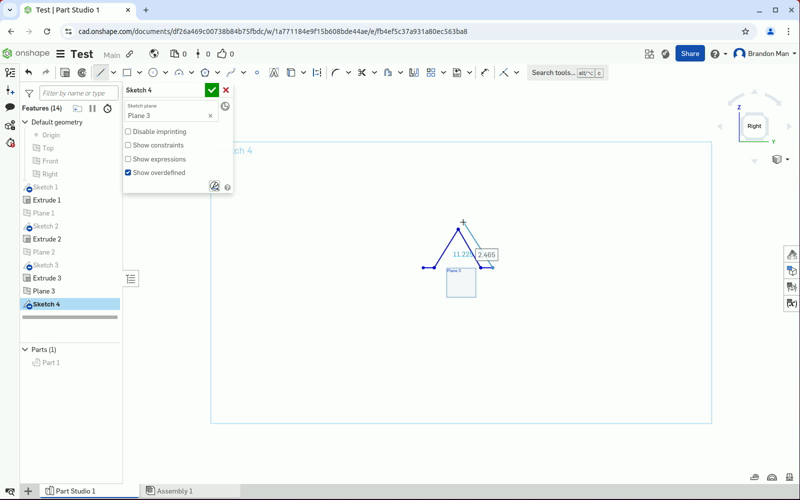
key_up(shift)
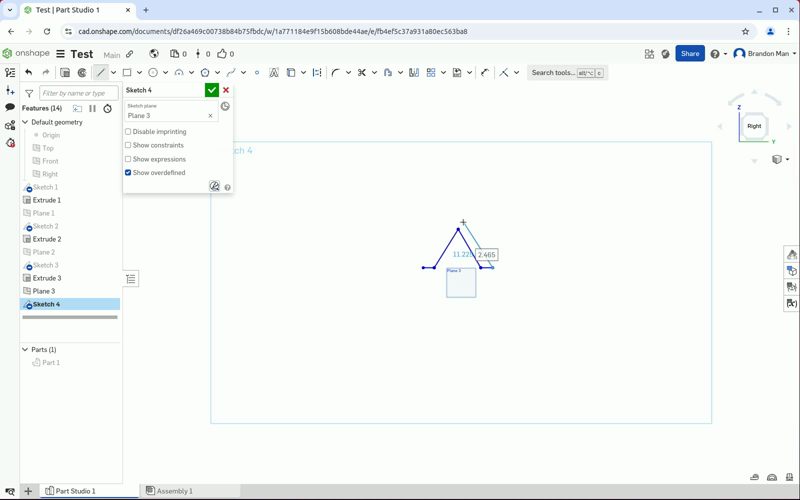
key_down(shift)
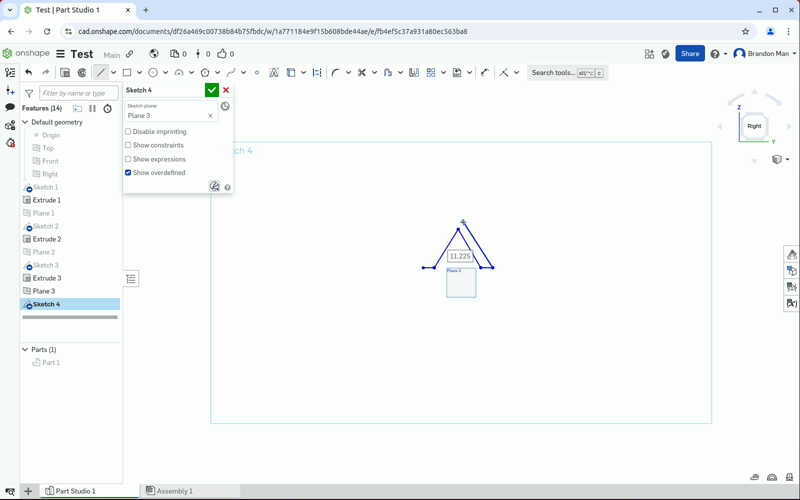
mouse_move(493, 221)
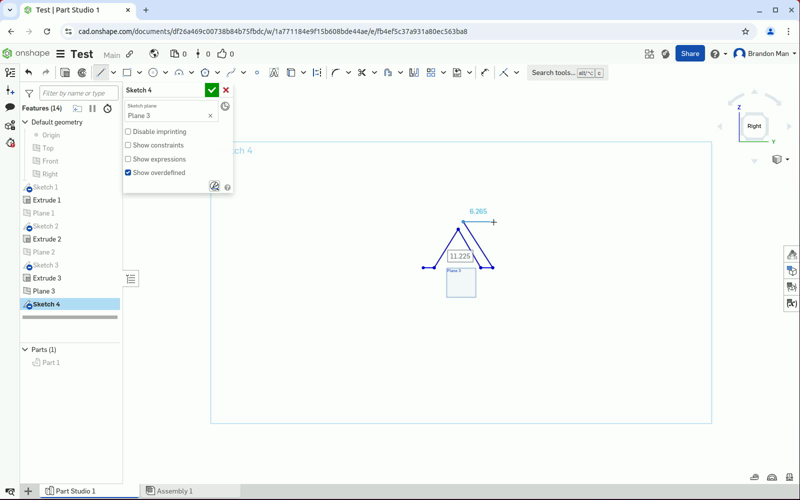
mouse_move(490, 180)
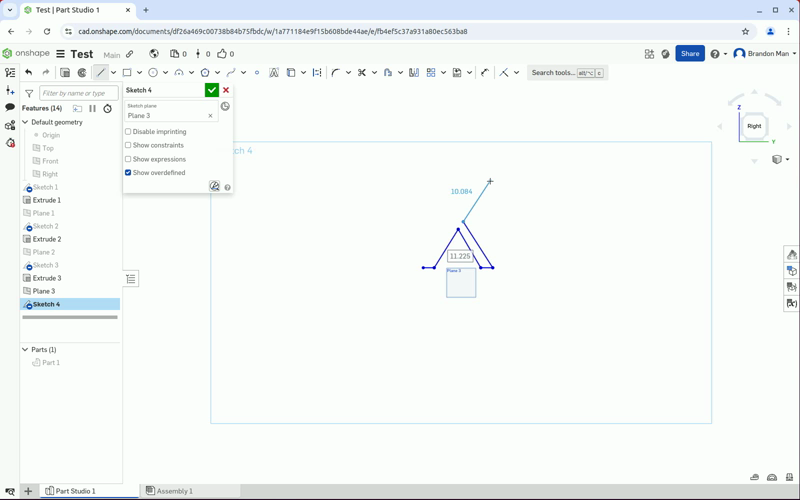
click(490, 180)
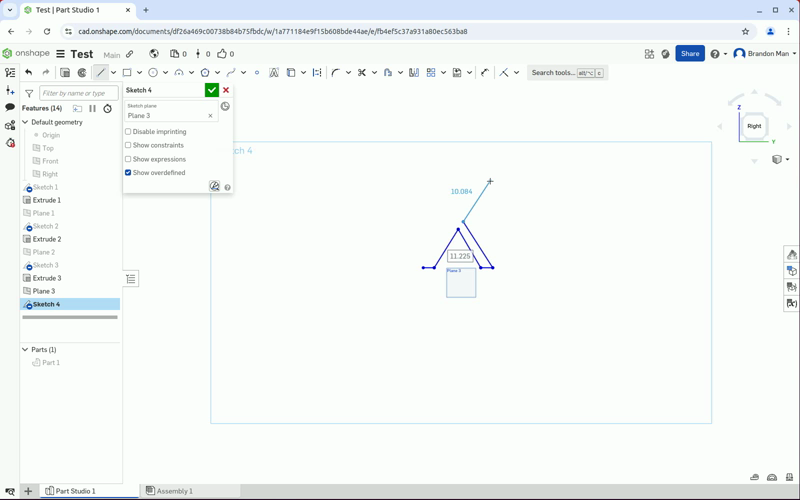
key_up(shift)
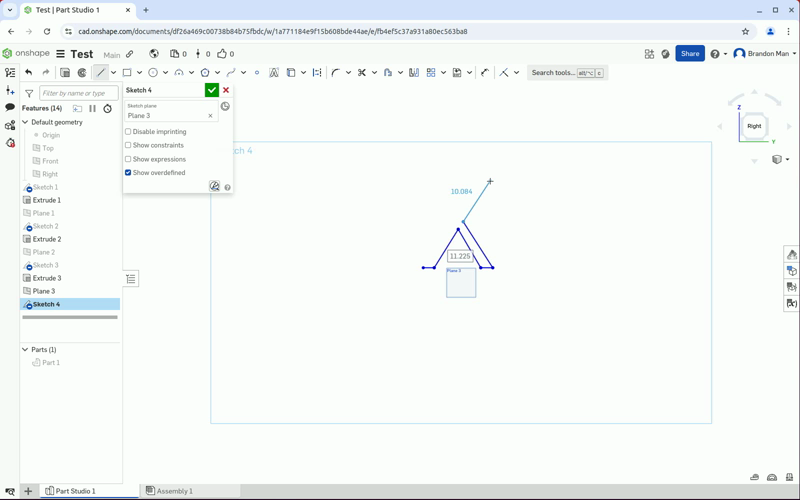
key_down(shift)
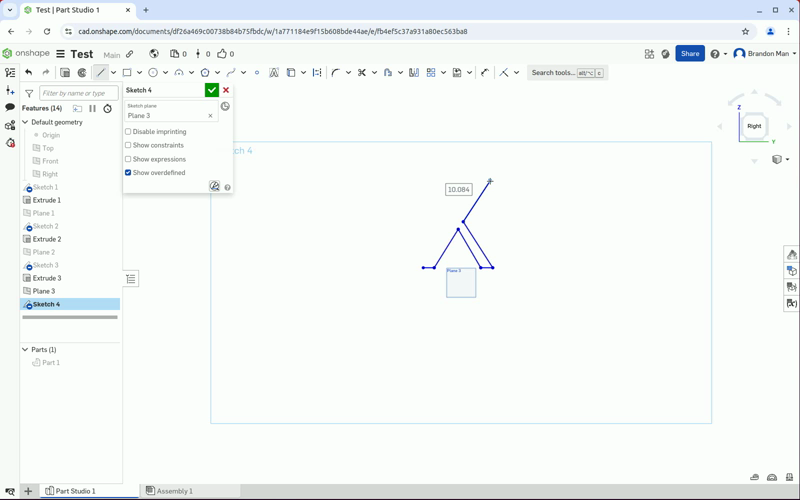
mouse_move(520, 180)
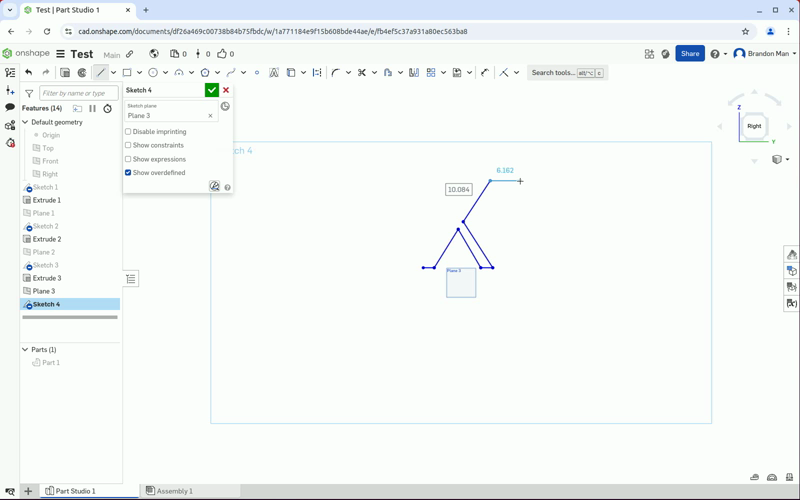
mouse_move(480, 180)
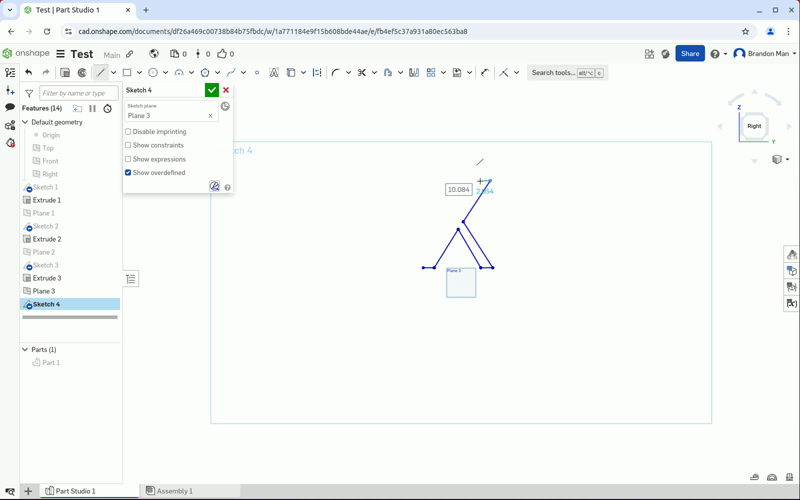
click(480, 180)
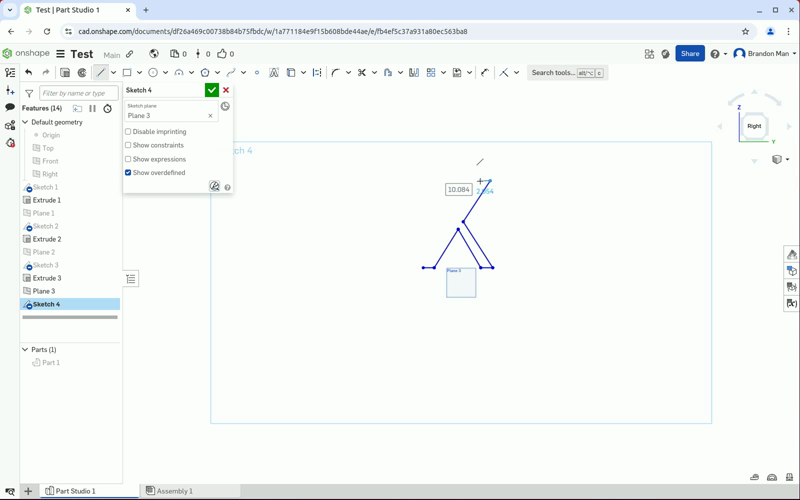
key_up(shift)
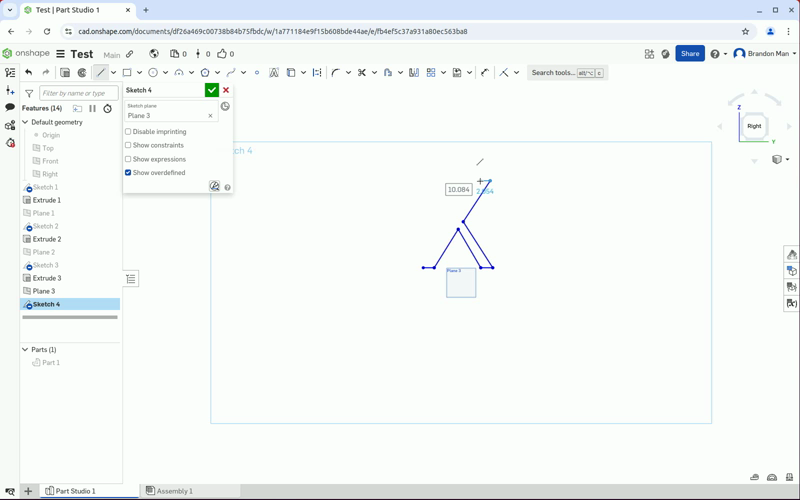
key_down(shift)
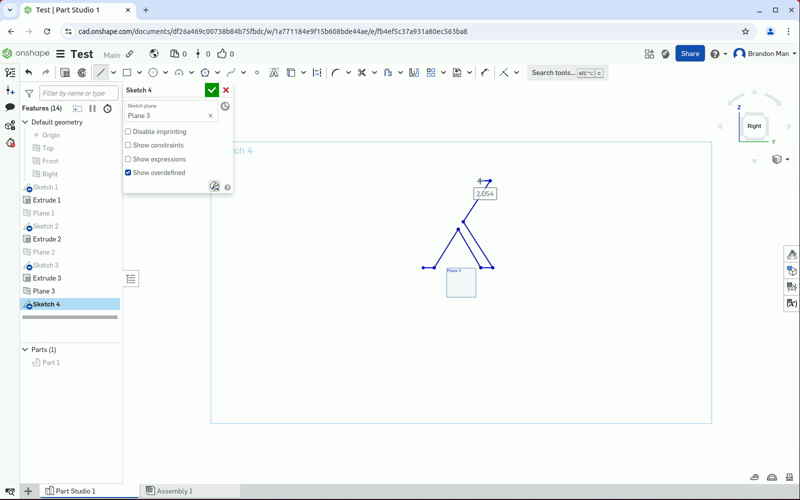
mouse_move(510, 180)
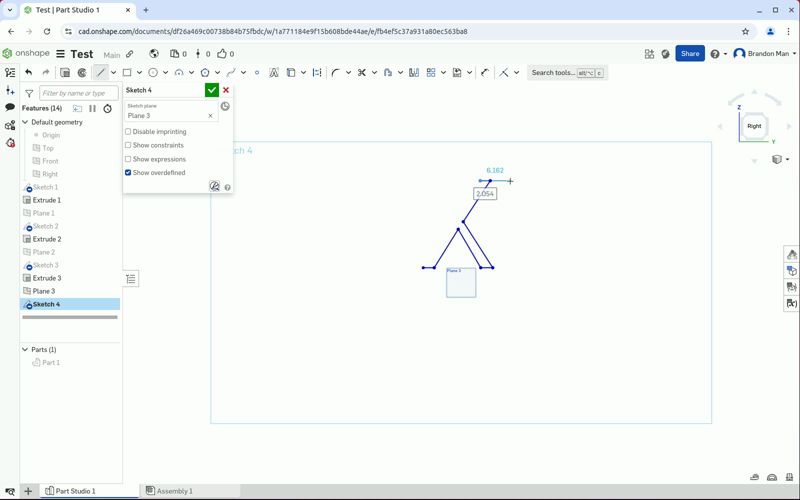
mouse_move(458, 215)
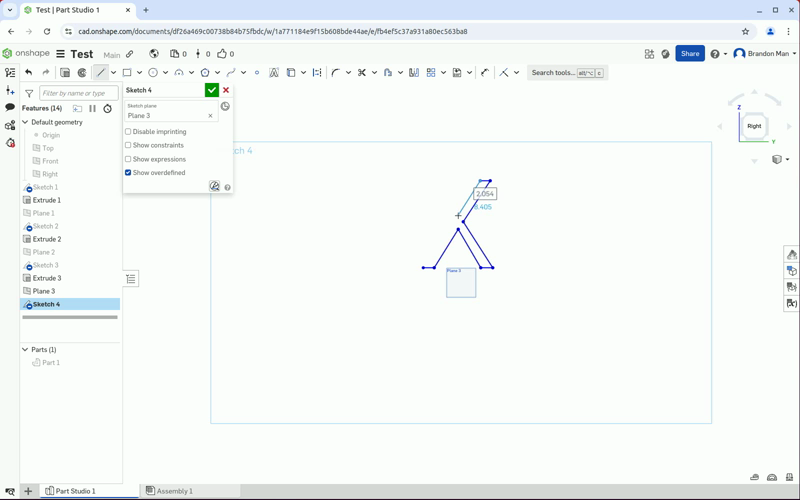
click(458, 215)
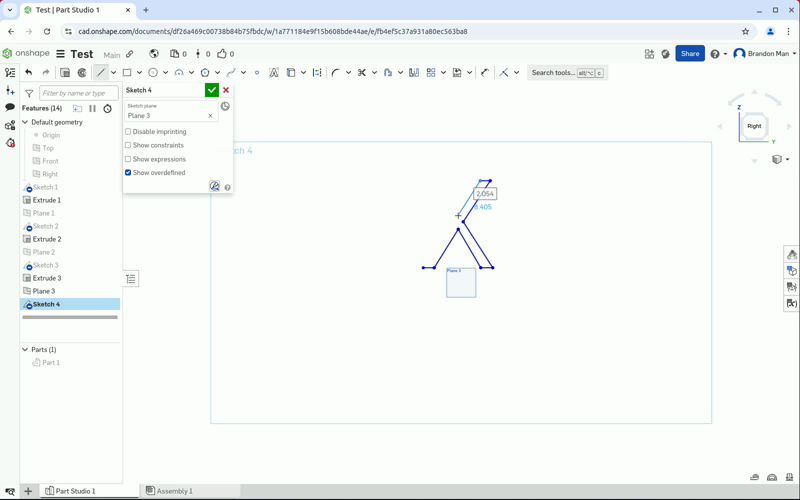
key_up(shift)
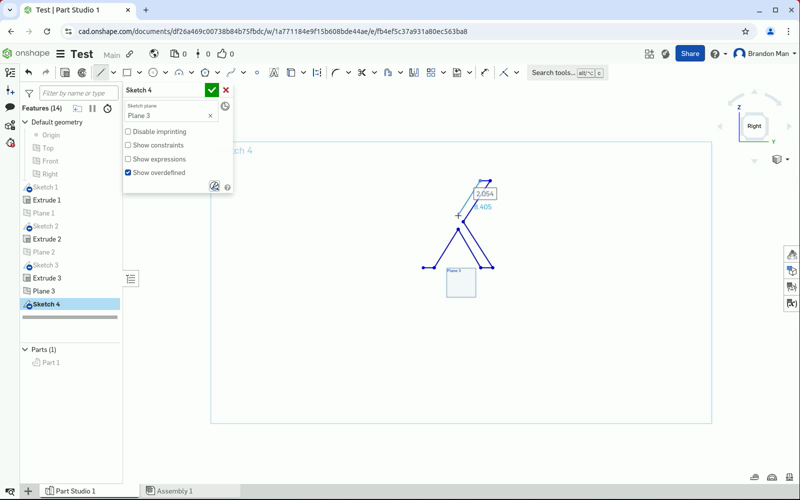
key_down(shift)
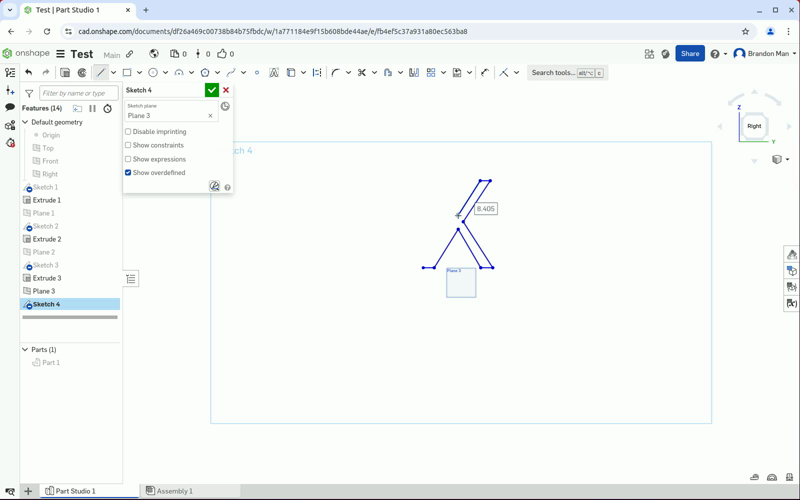
mouse_move(488, 215)
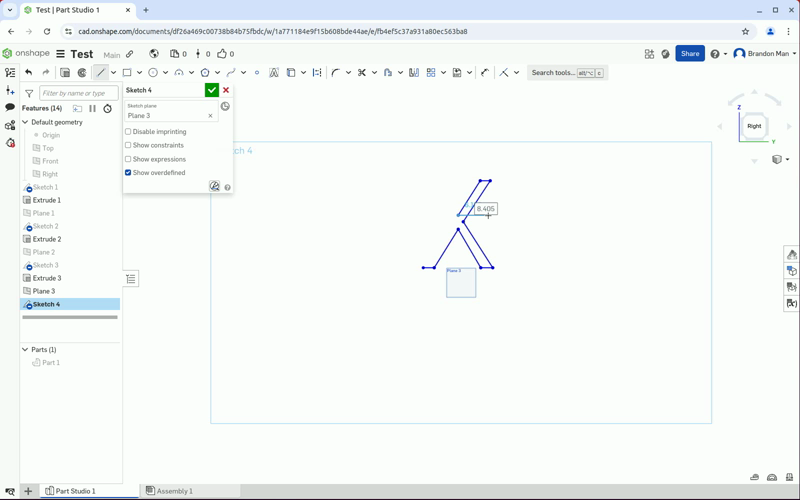
mouse_move(436, 180)
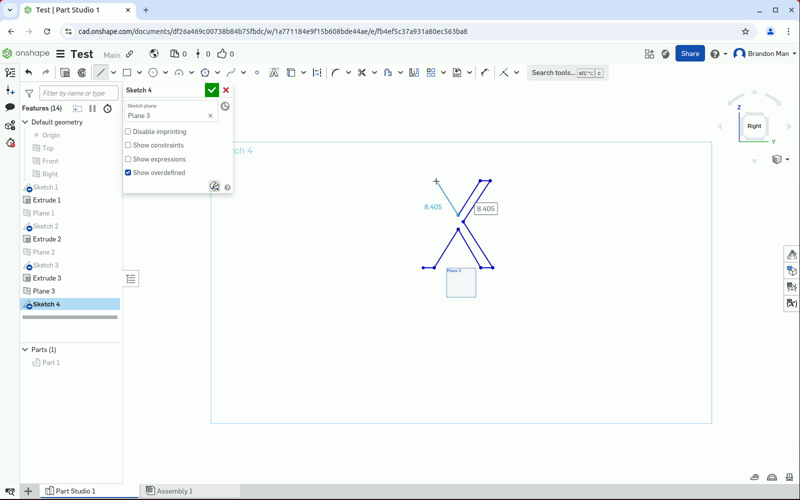
click(436, 180)
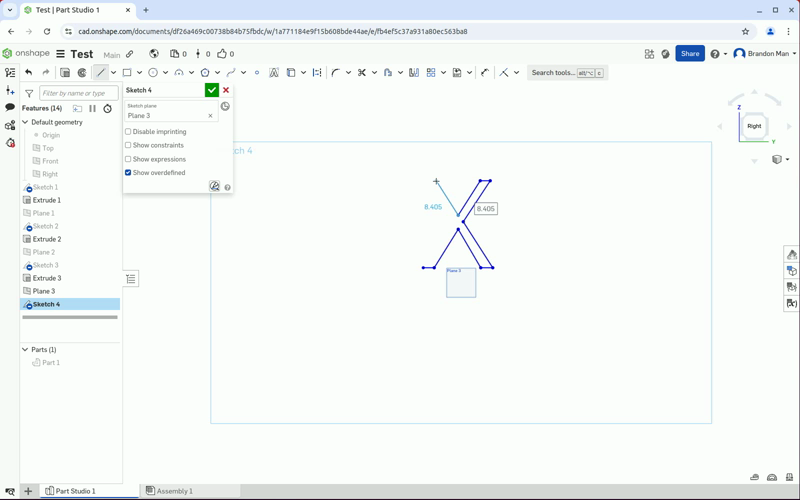
key_up(shift)
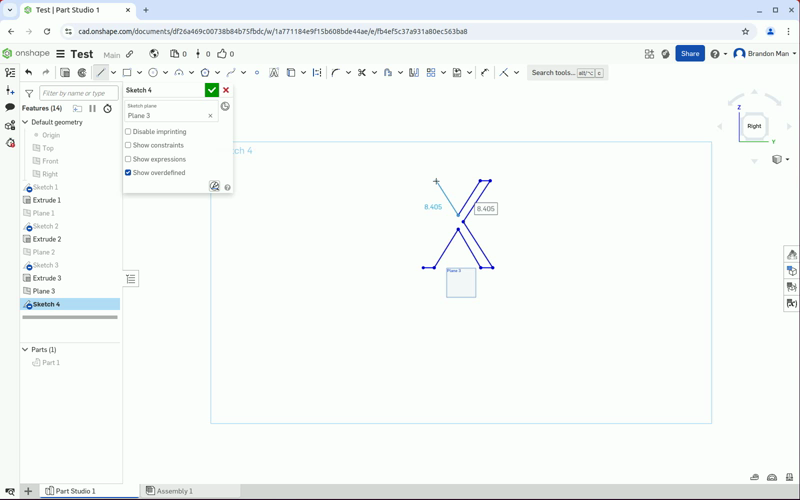
key_down(shift)
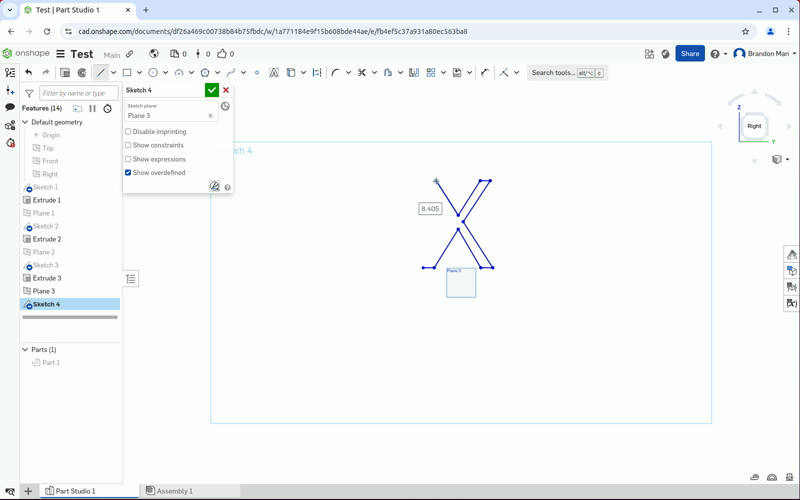
mouse_move(466, 180)
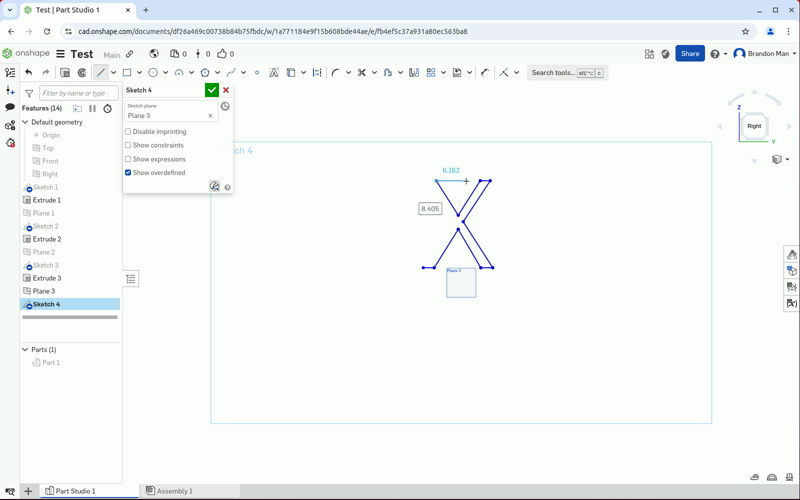
mouse_move(425, 180)
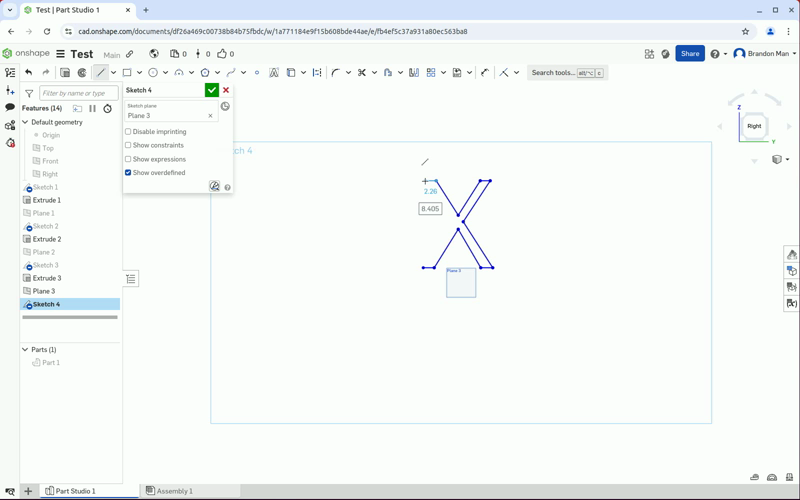
click(425, 180)
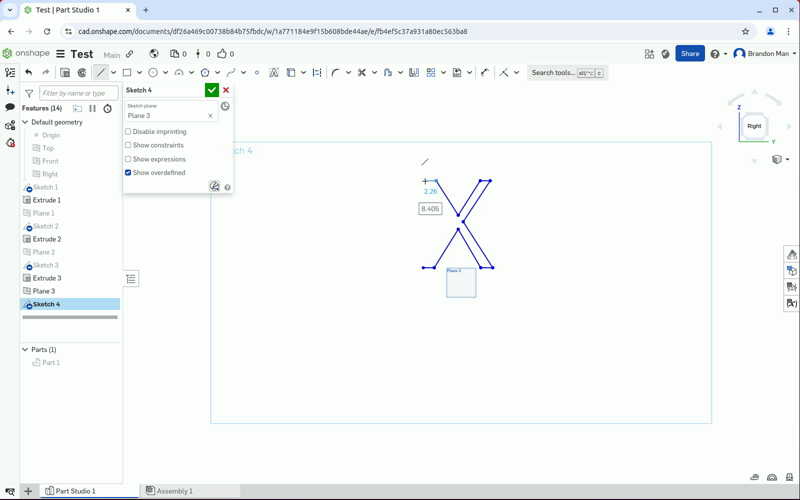
key_up(shift)
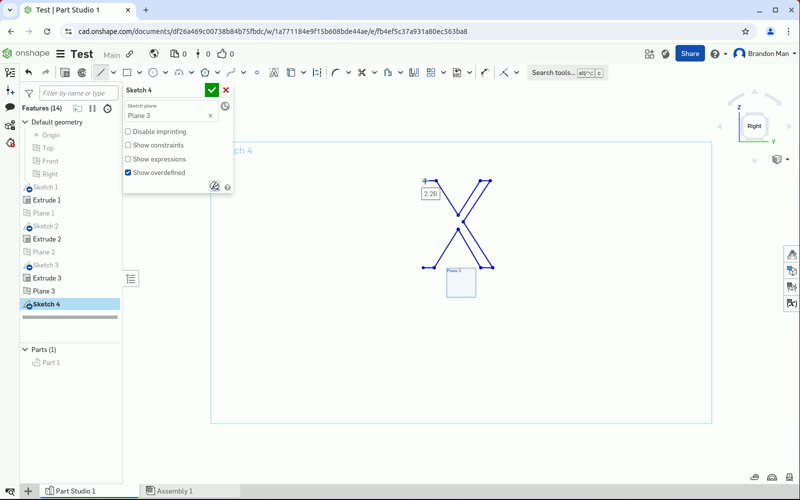
key_down(shift)
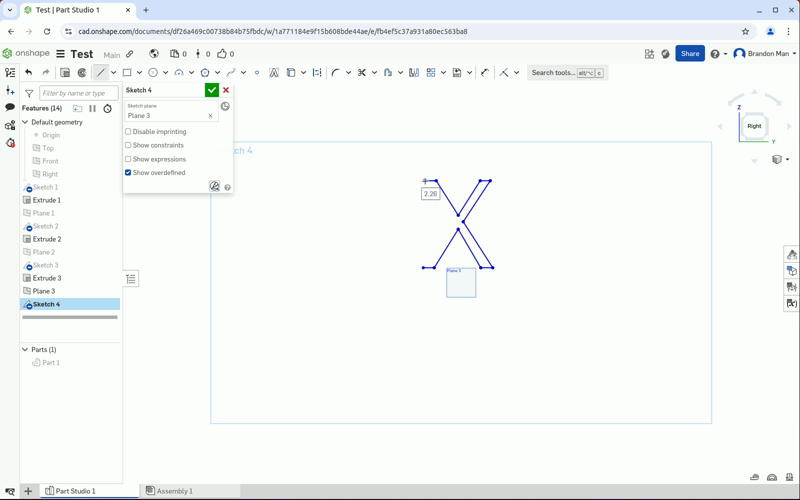
mouse_move(455, 180)
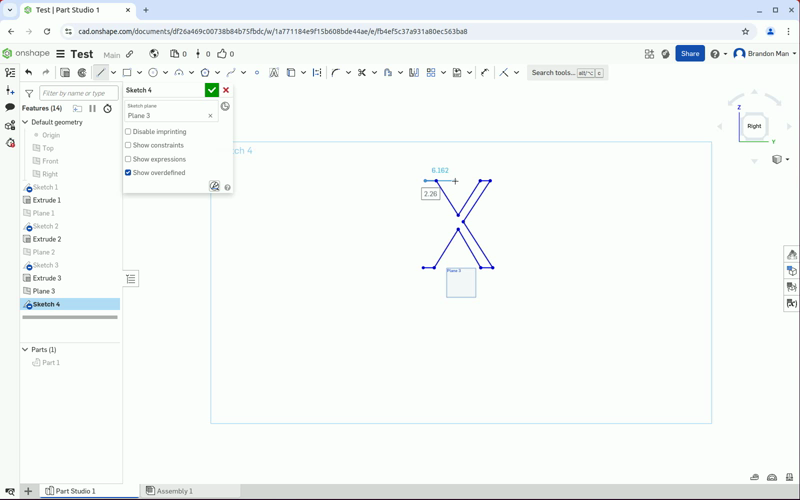
mouse_move(452, 221)
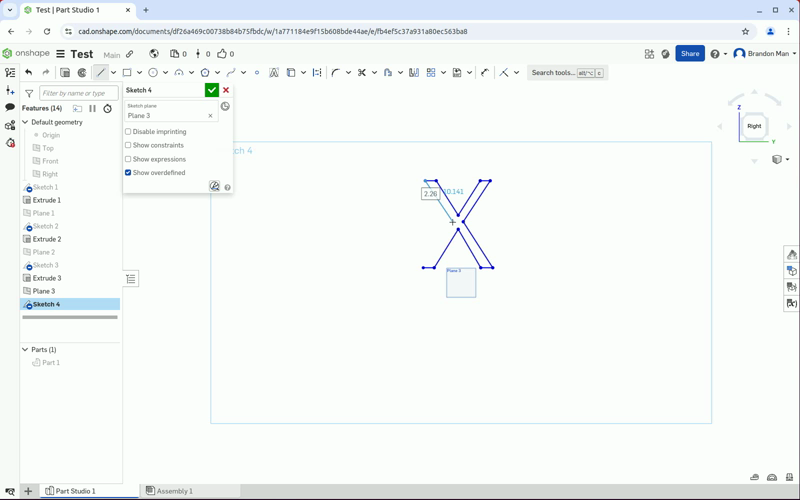
click(452, 221)
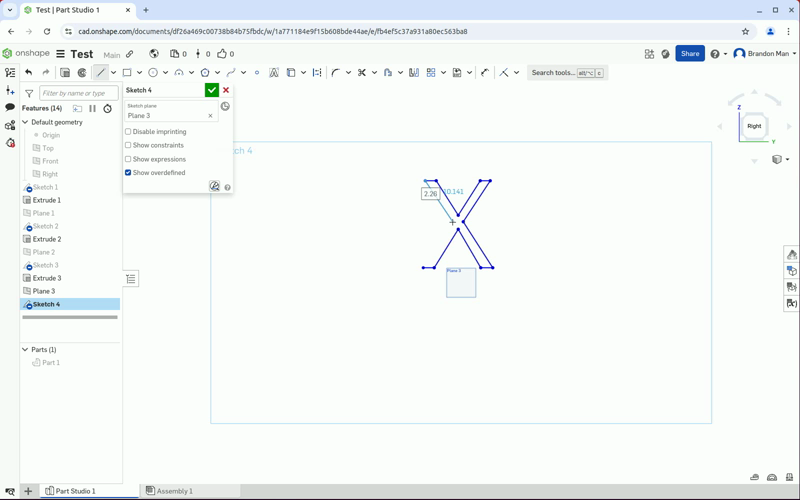
key_up(shift)
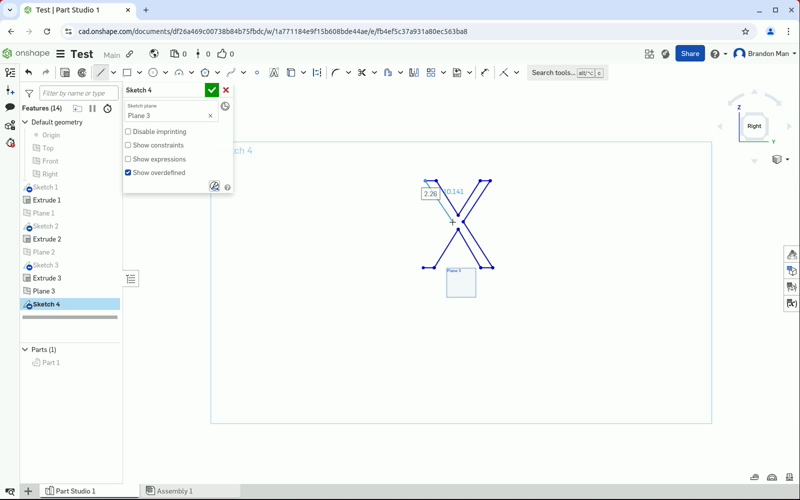
mouse_move(482, 221)
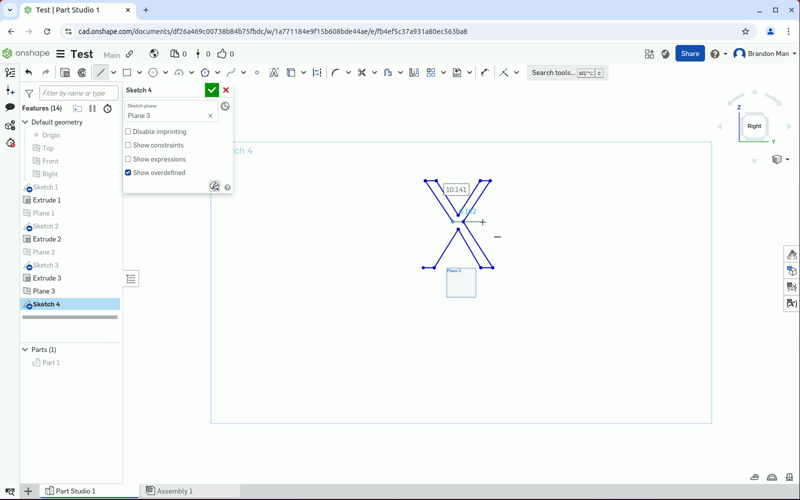
key_down(shift)
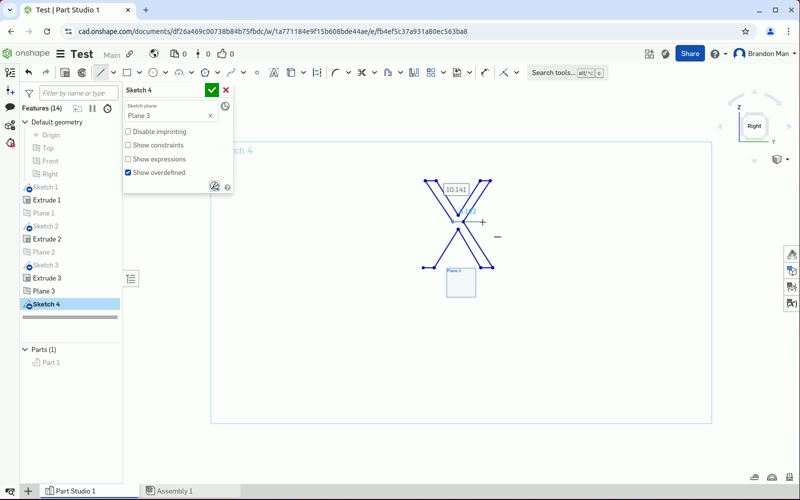
mouse_move(423, 267)
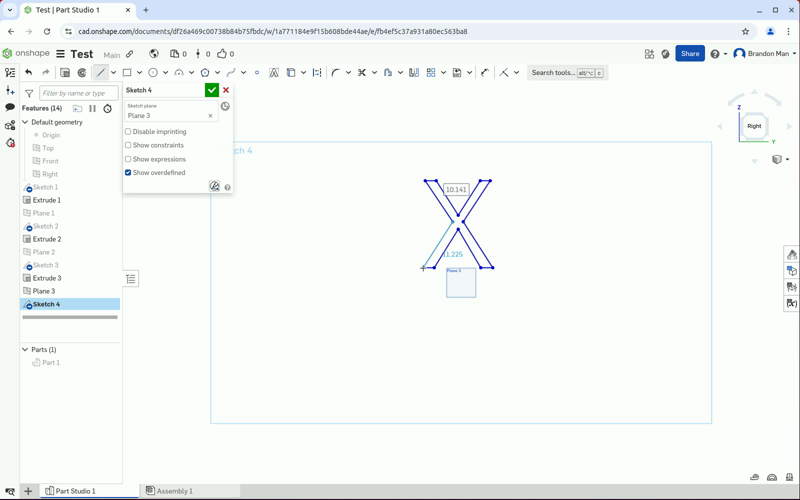
key_up(shift)
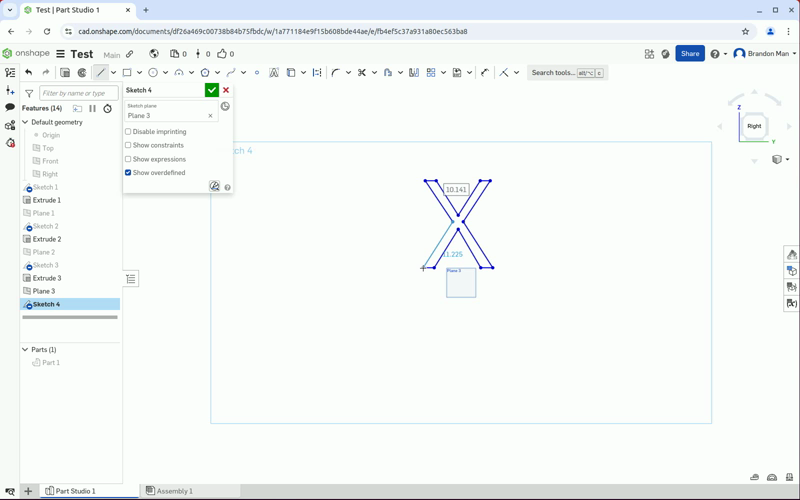
click(423, 267)
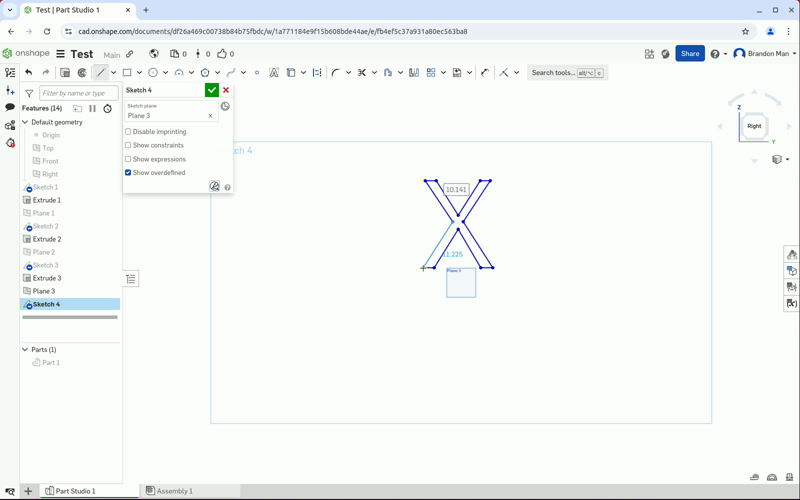
key(esc)
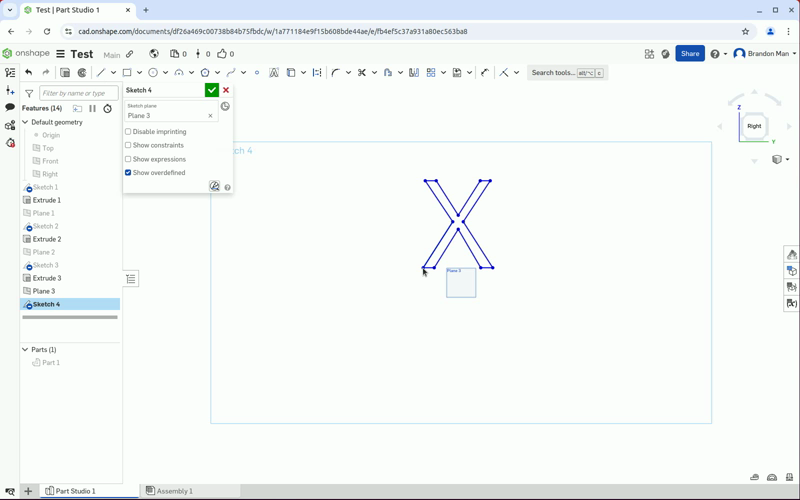
mouse_move(468, 232)
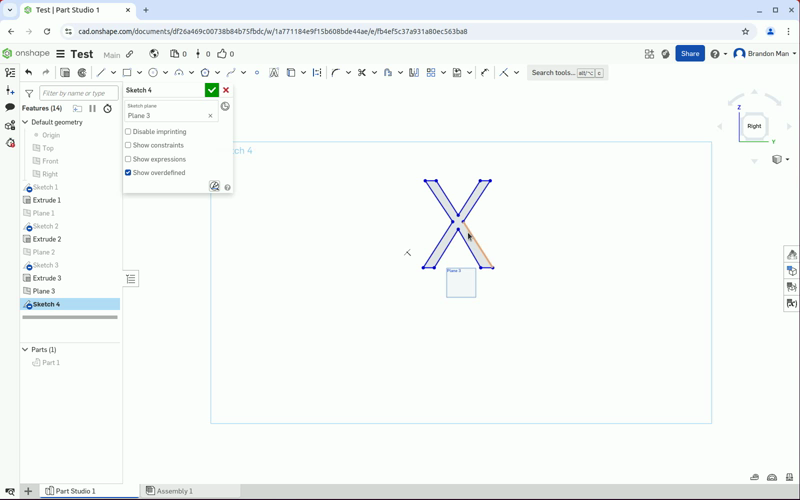
scroll(6)
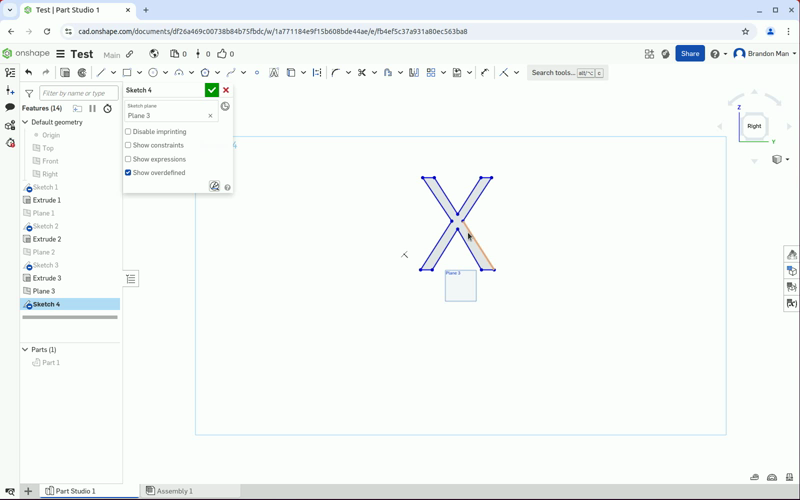
scroll(6)
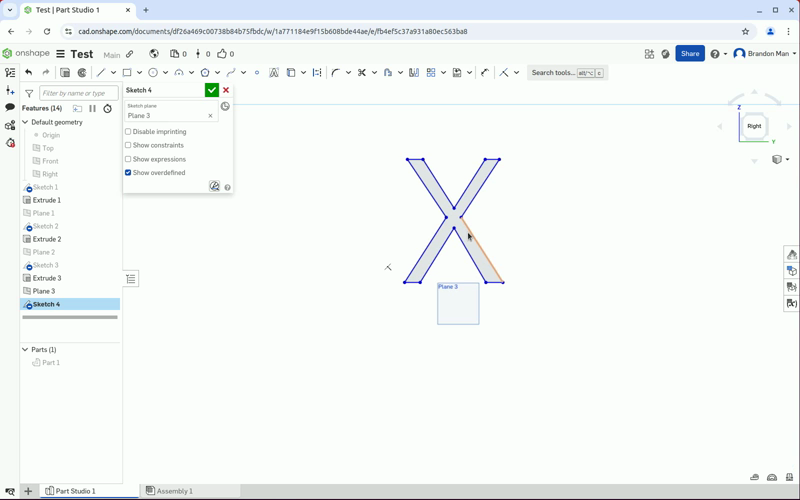
scroll(6)
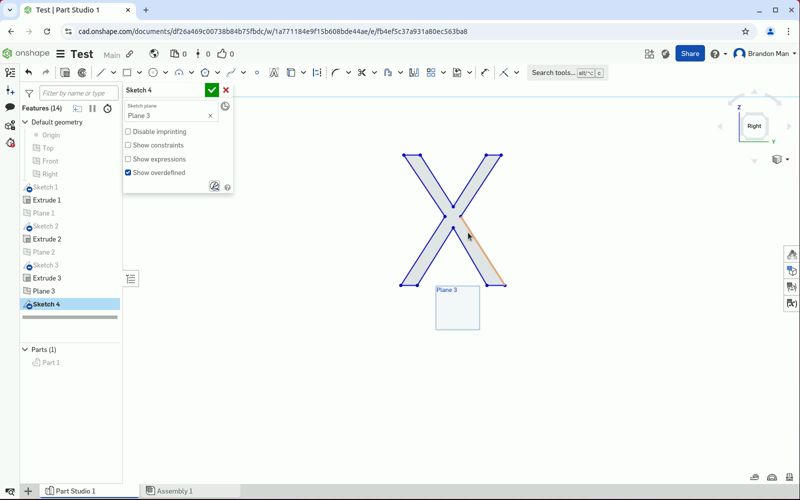
scroll(6)
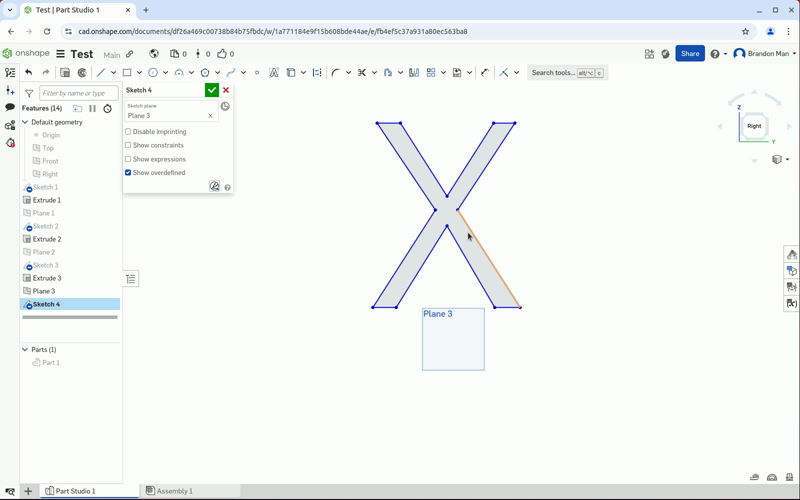
scroll(6)
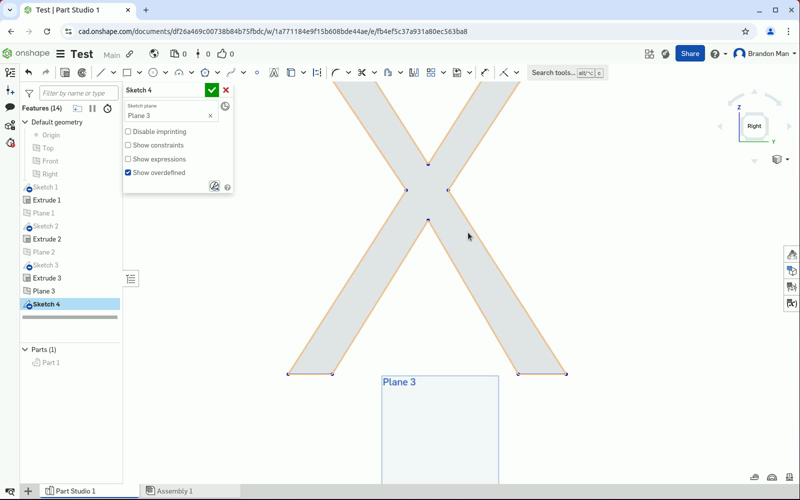
scroll(6)
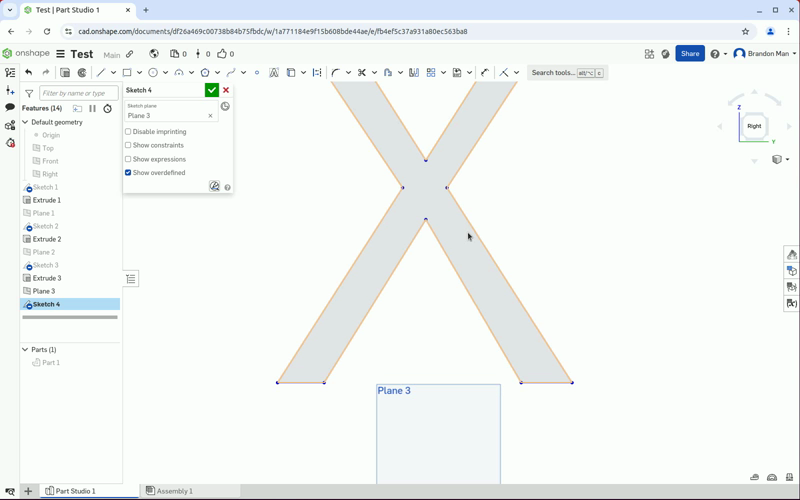
scroll(6)
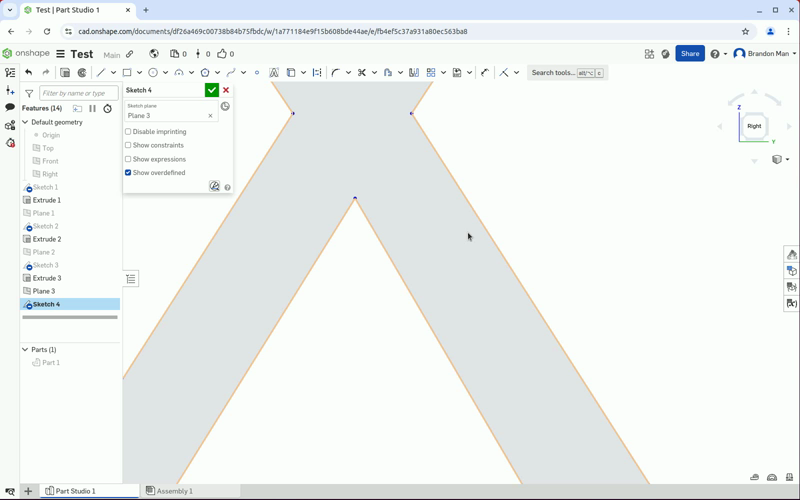
click(468, 232)
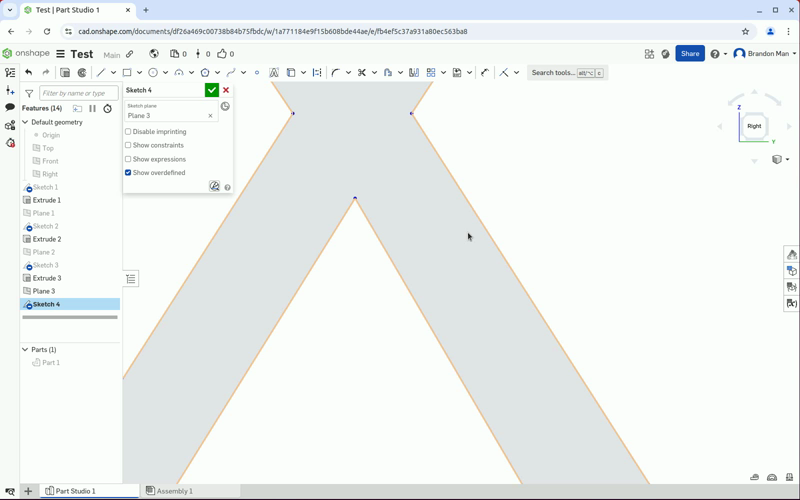
scroll(-6)
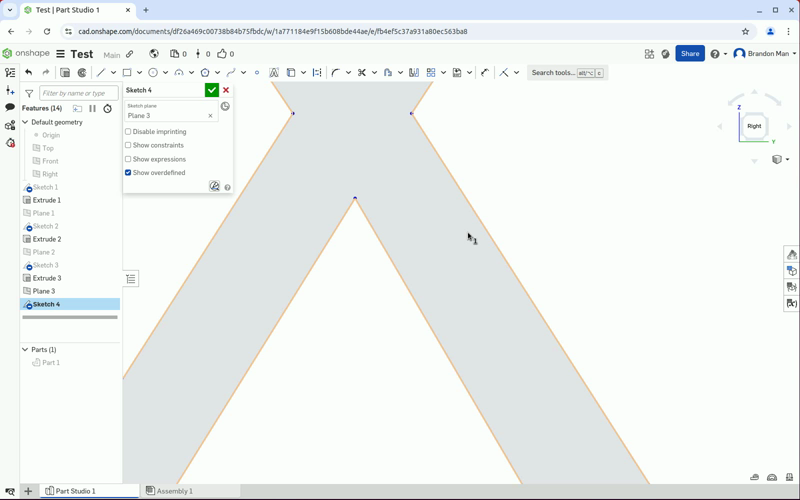
scroll(-6)
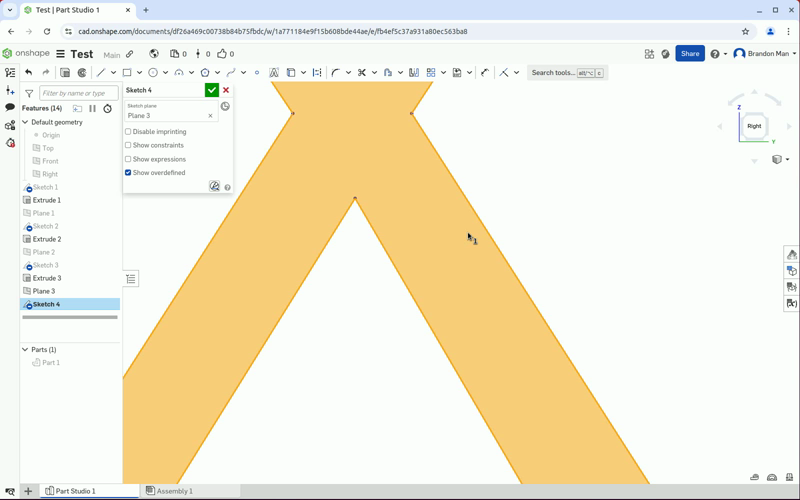
scroll(-6)
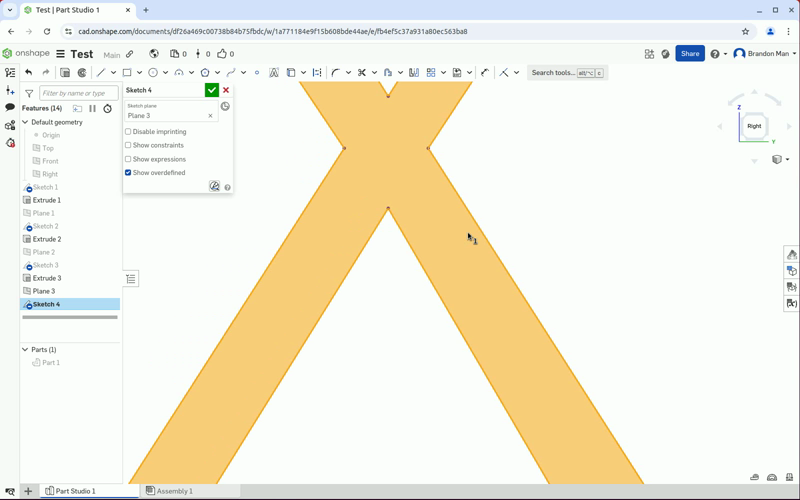
scroll(-6)
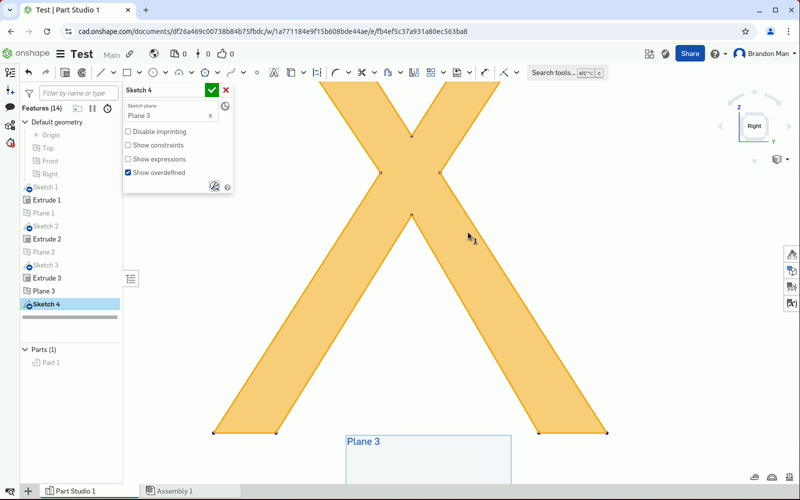
scroll(-6)
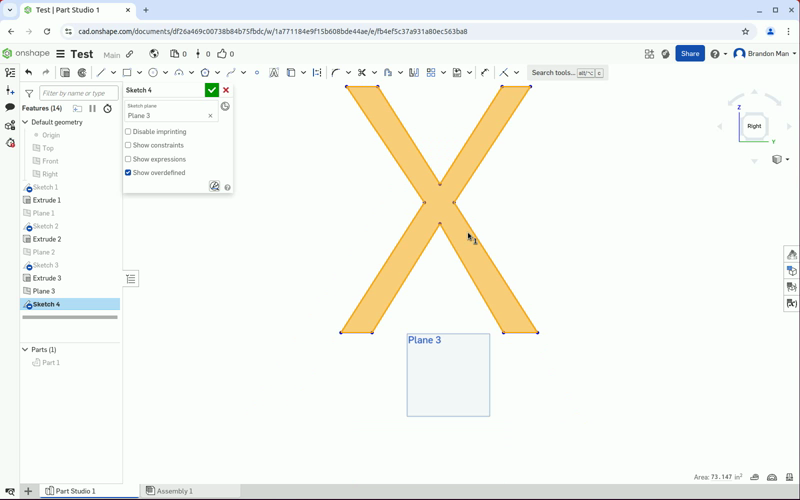
scroll(-6)
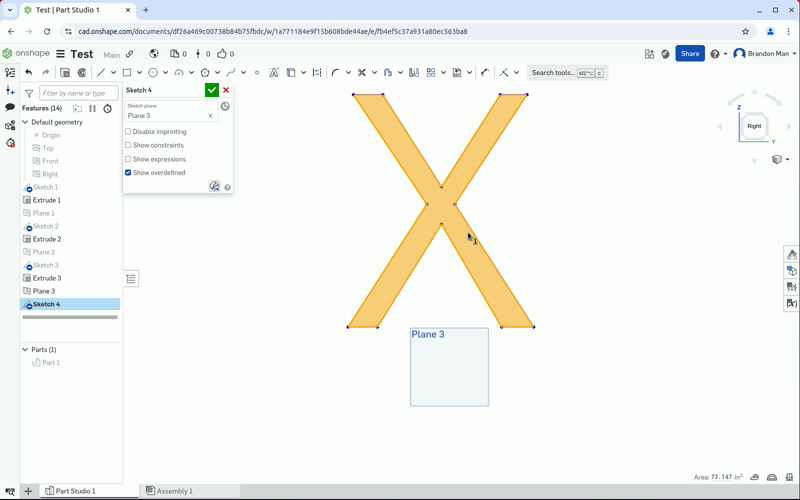
scroll(-6)
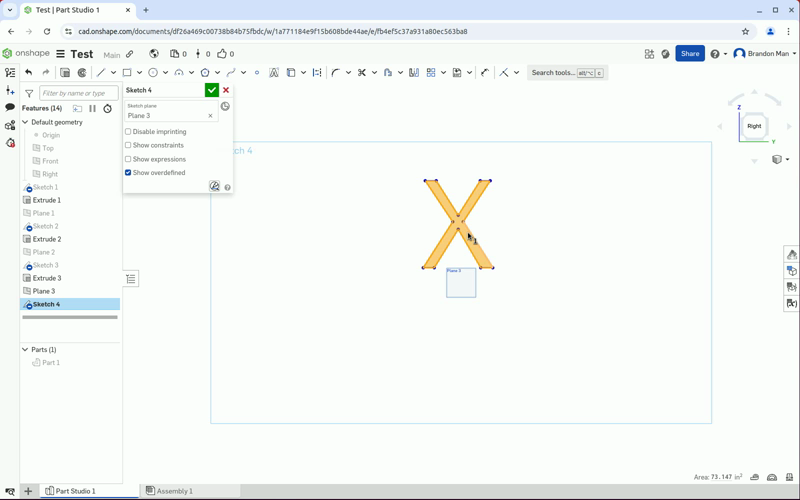
mouse_move(73, 352)
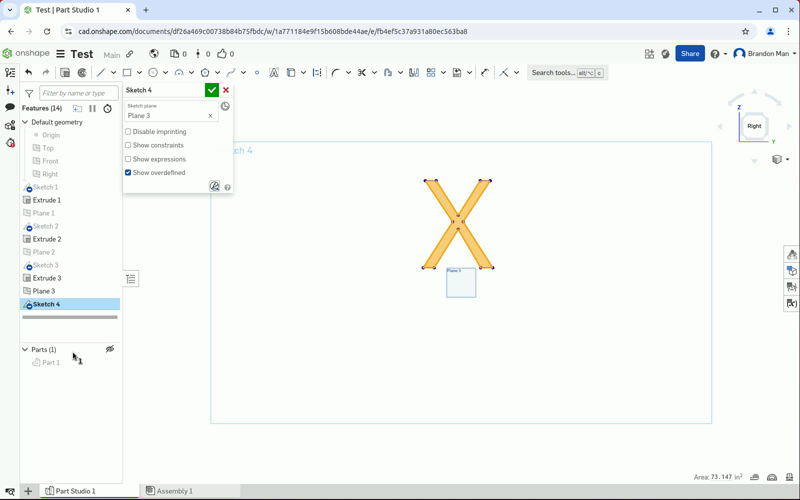
key(shift+y)
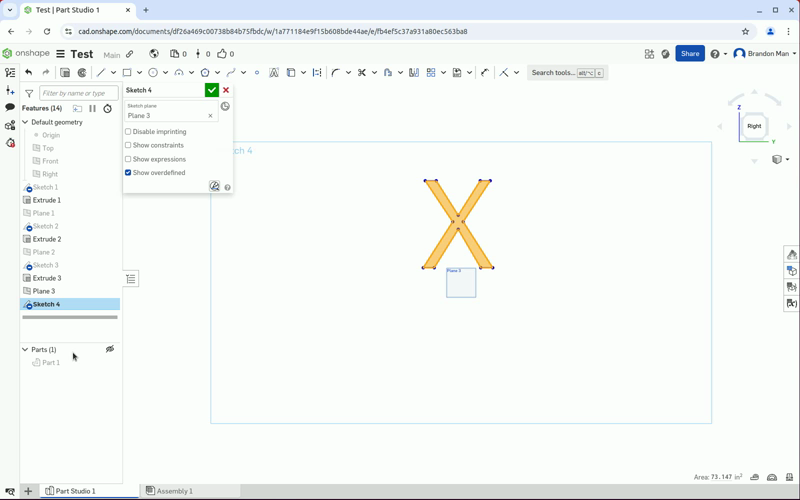
key(shift+e)
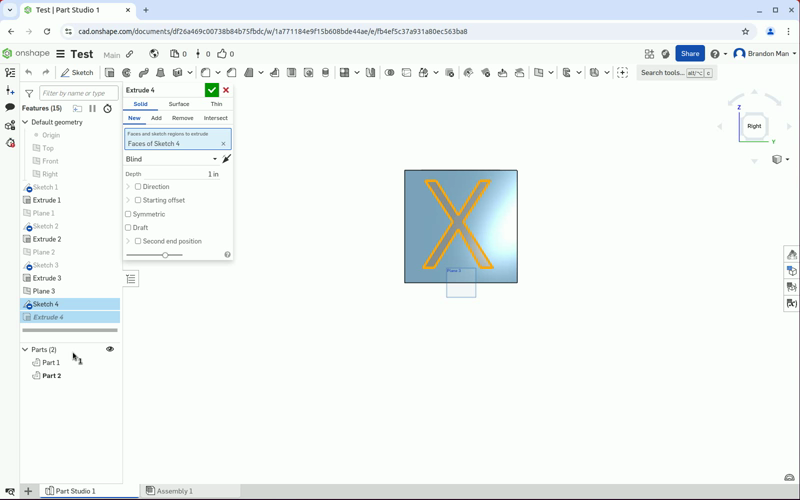
mouse_move(143, 106)
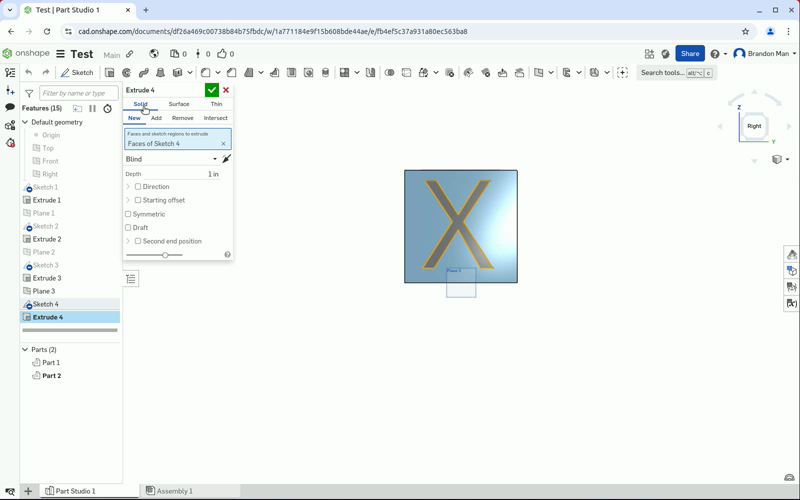
click(143, 106)
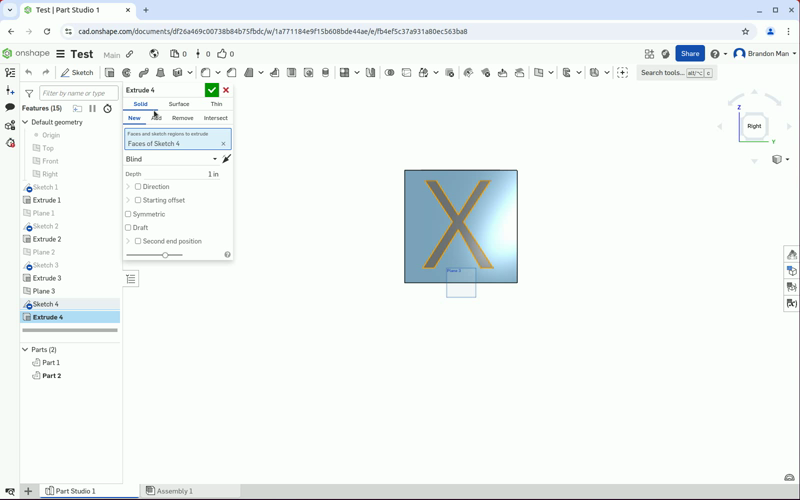
mouse_move(186, 120)
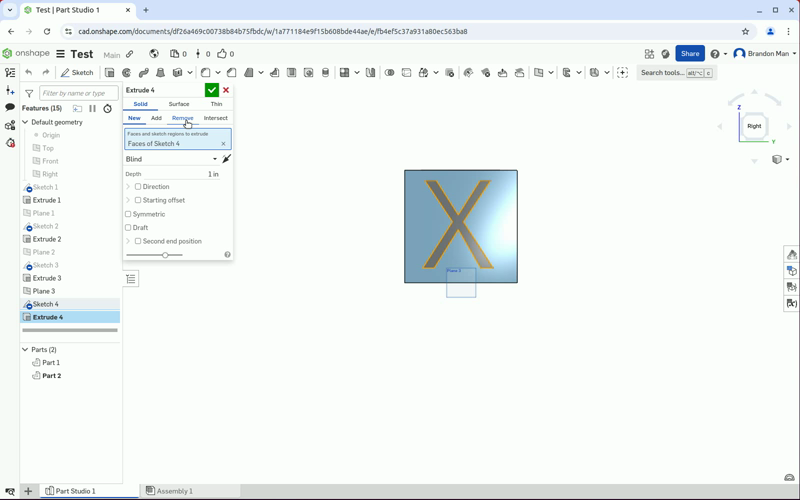
click(186, 120)
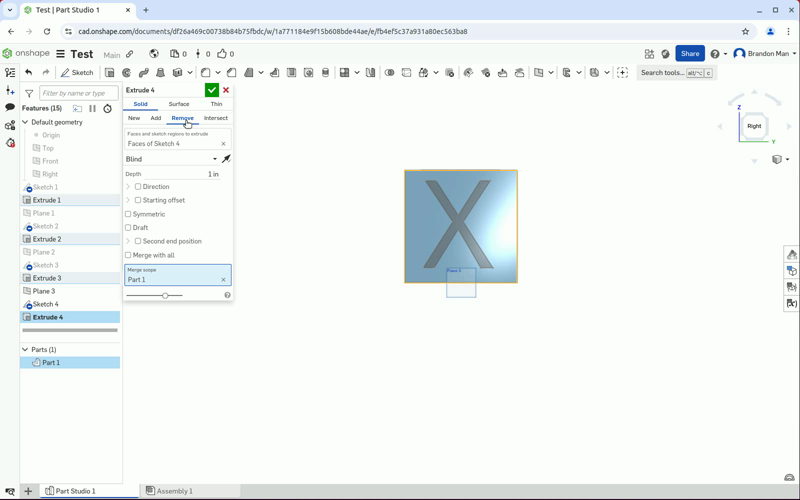
key(tab, 4)
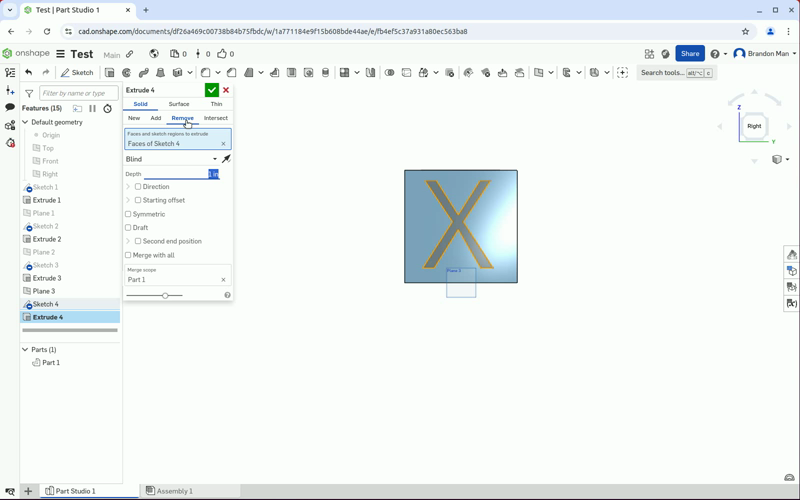
text(2.889)
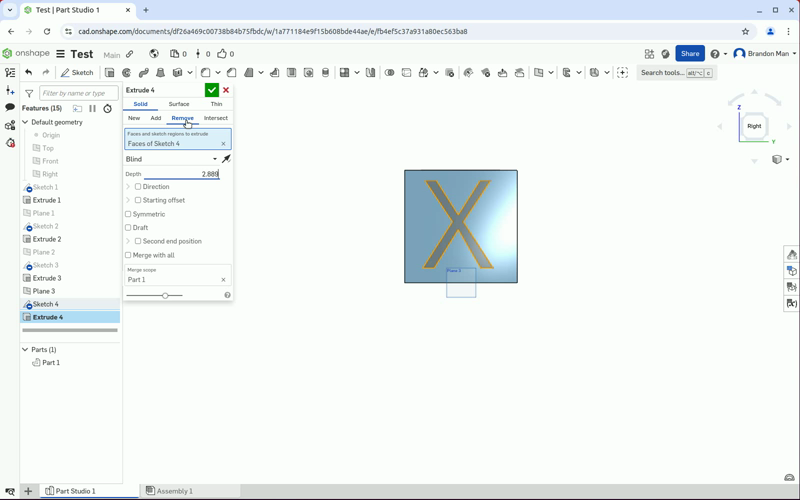
key(tab, 6)
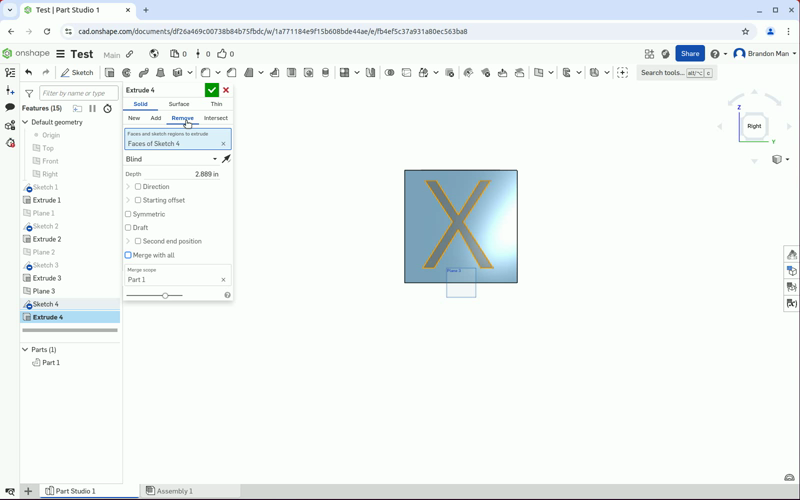
key(space)
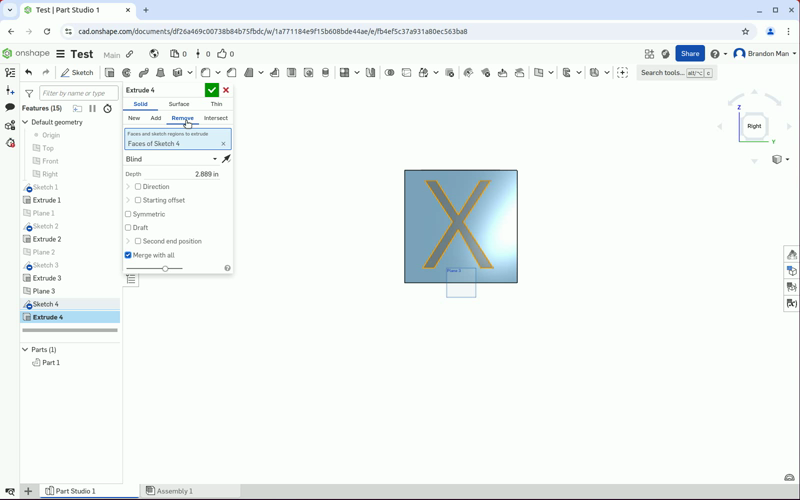
key(enter)
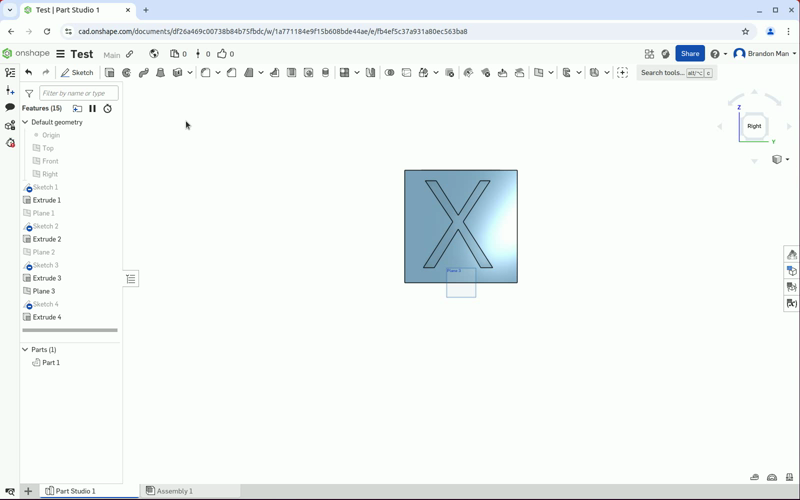
key(shift+h)
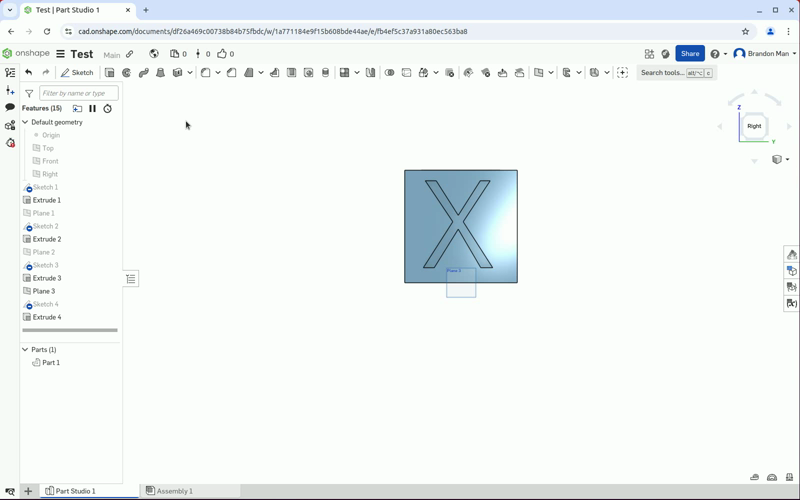
key(shift+h)
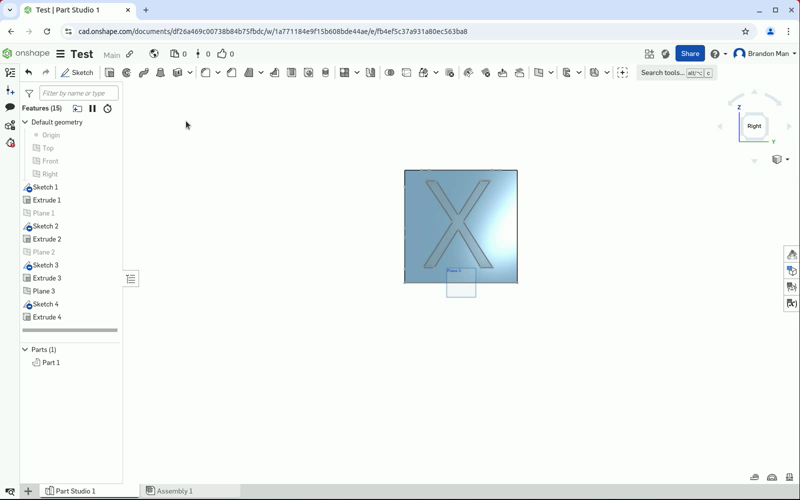
key(shift+7)
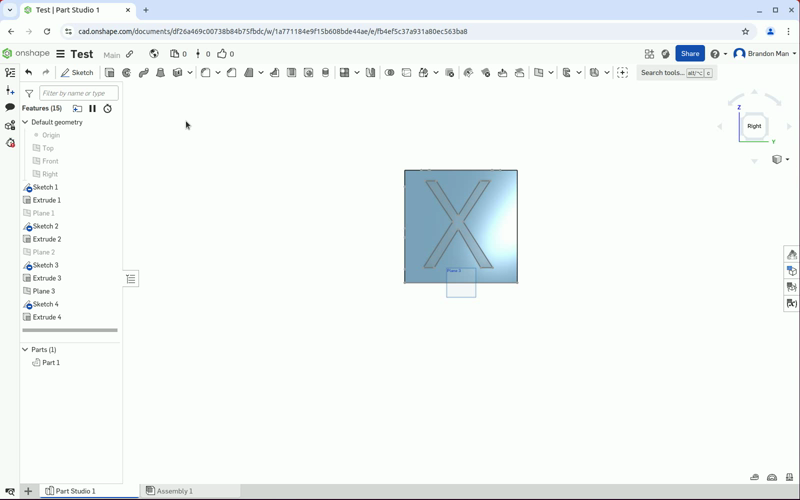
key(right, 2)
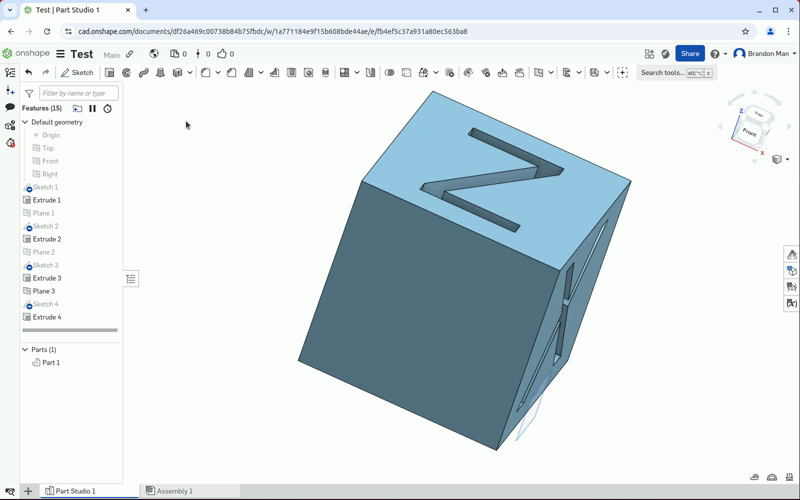
key(down, 2)
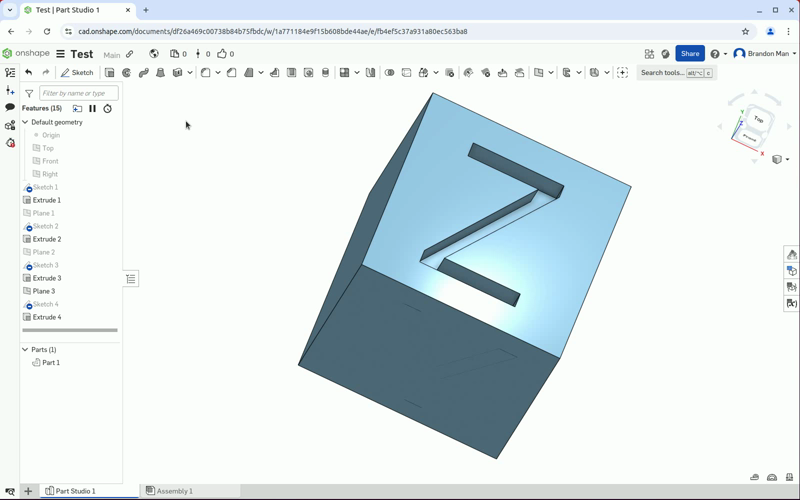
key(up, 2)
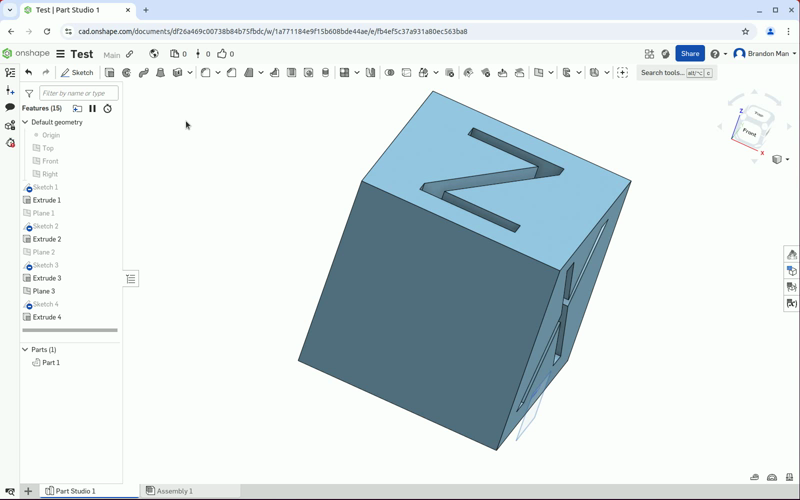
key(left, 2)
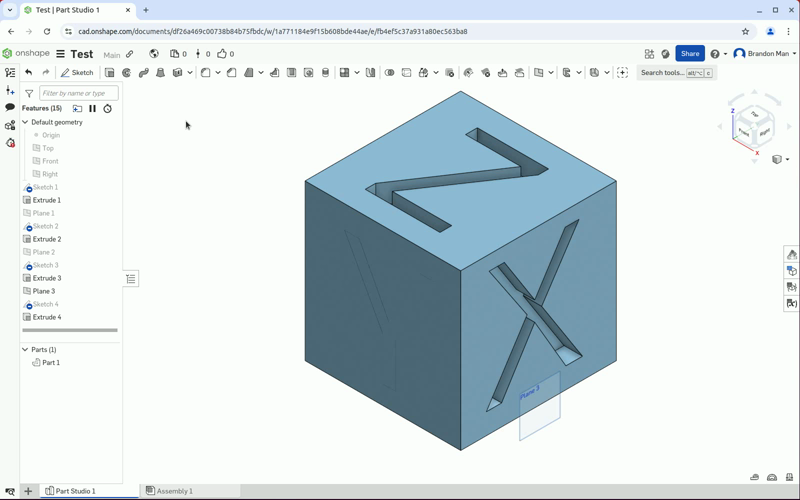
mouse_move(73, 189)
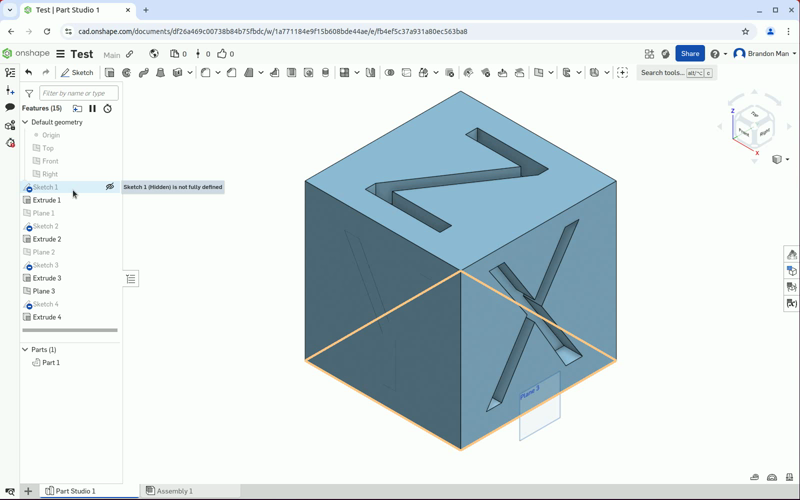
click(73, 189)